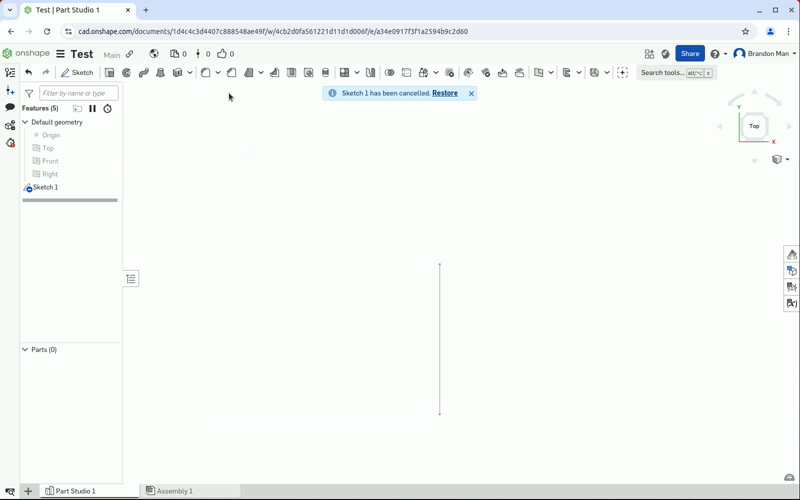
key(shift+h)
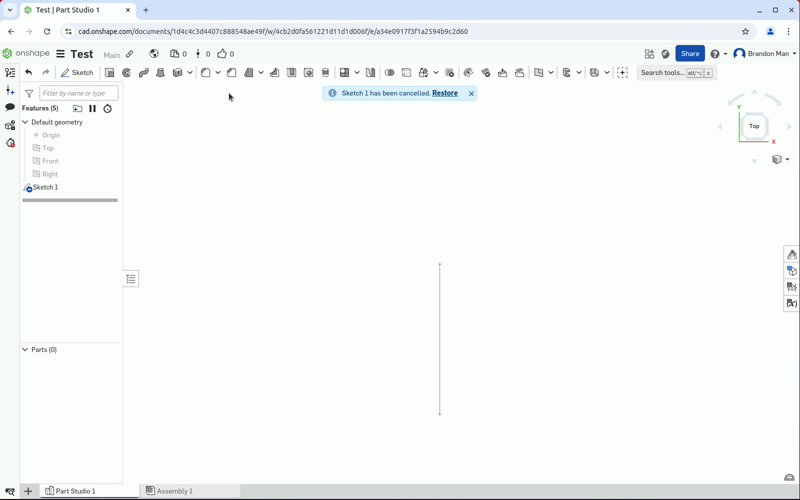
key(shift+s)
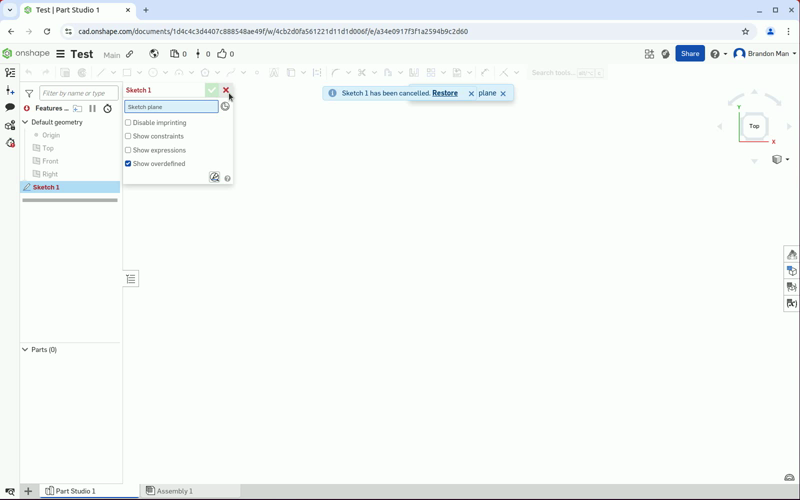
mouse_move(73, 150)
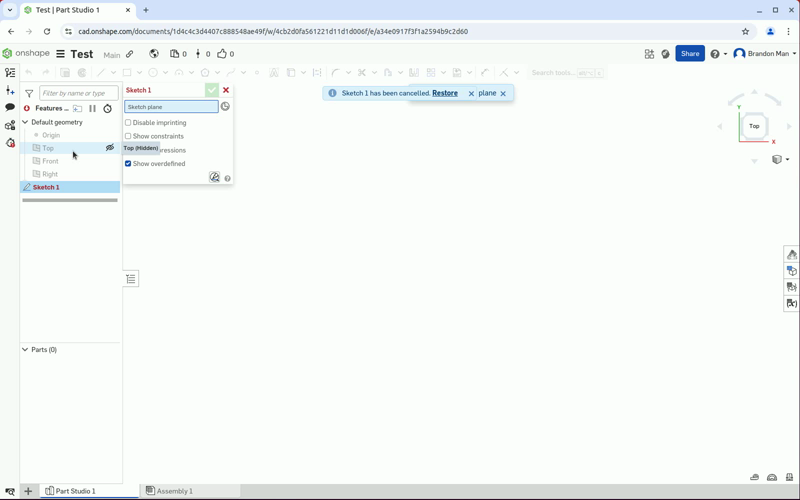
click(73, 150)
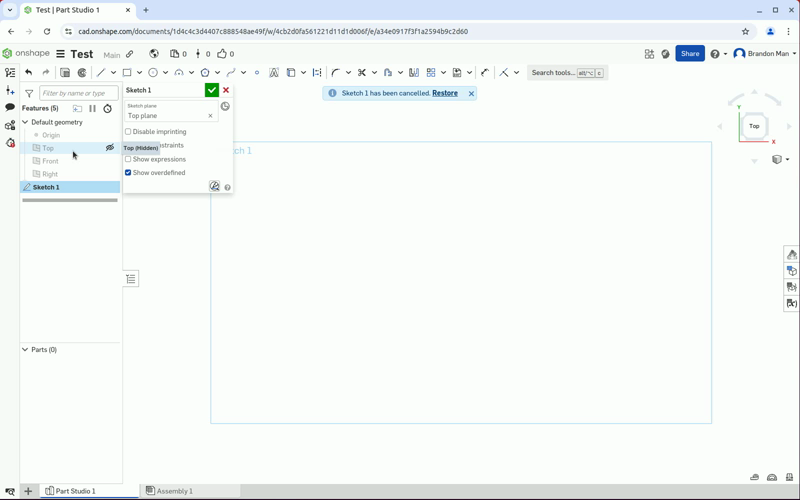
mouse_move(73, 352)
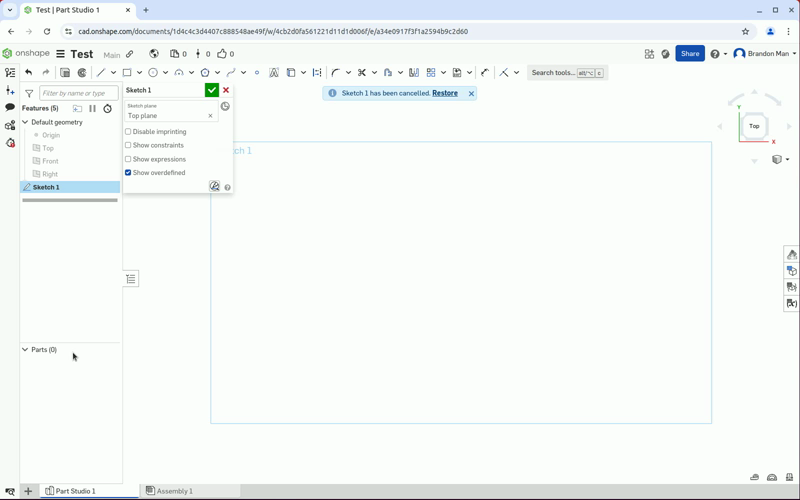
key(y)
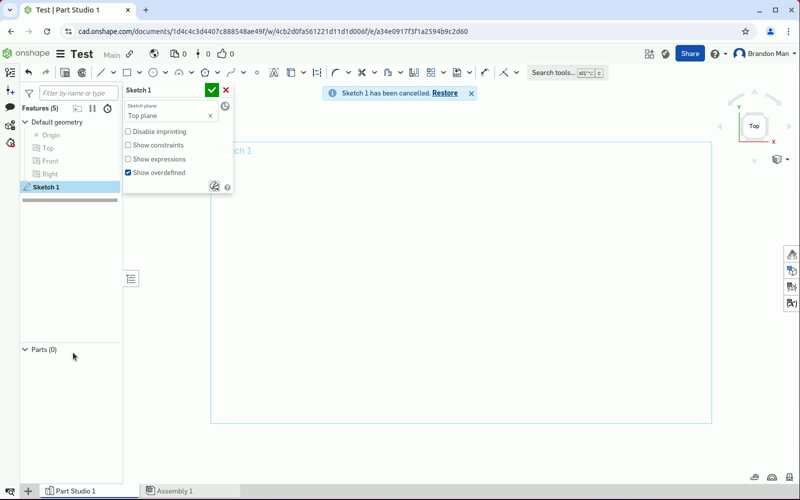
key(l)
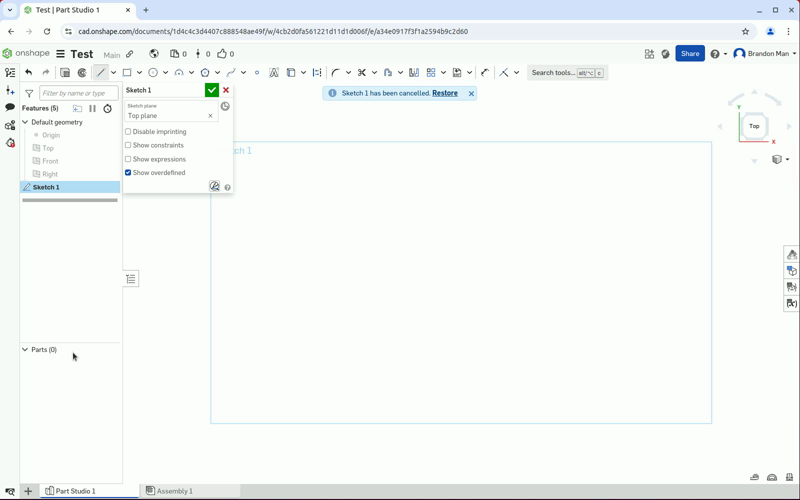
key_down(shift)
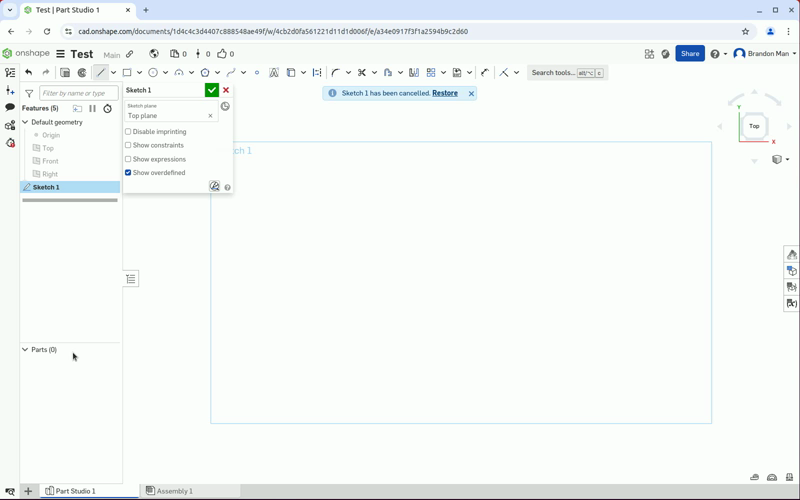
mouse_move(351, 335)
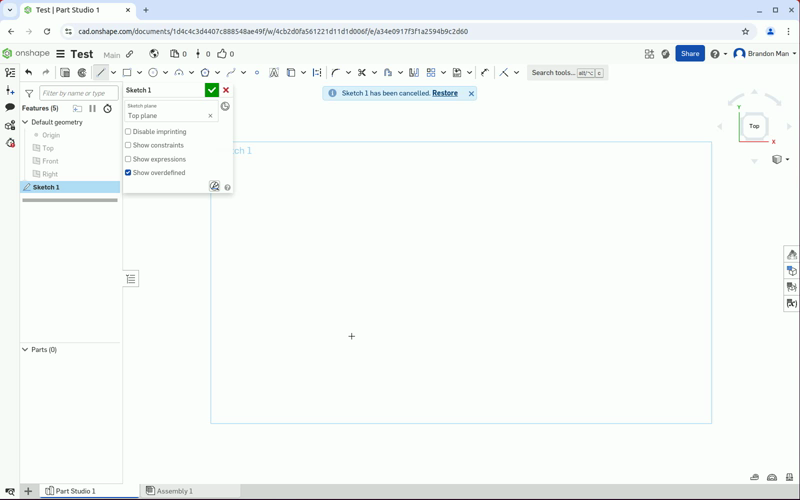
click(351, 335)
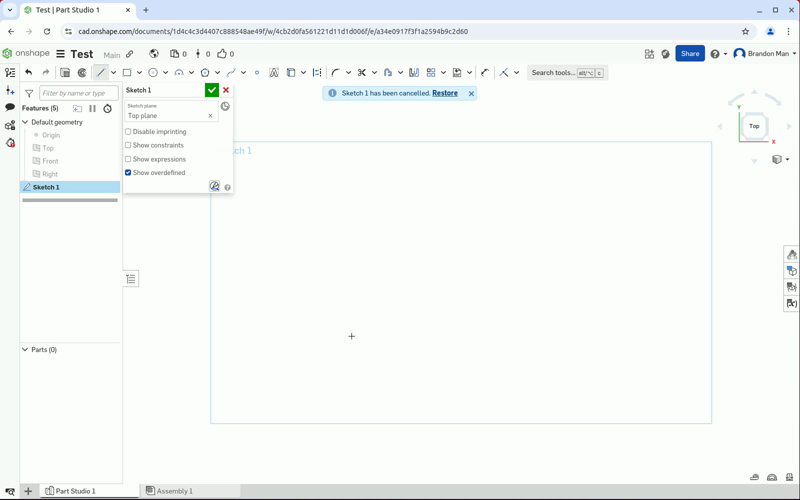
key_up(shift)
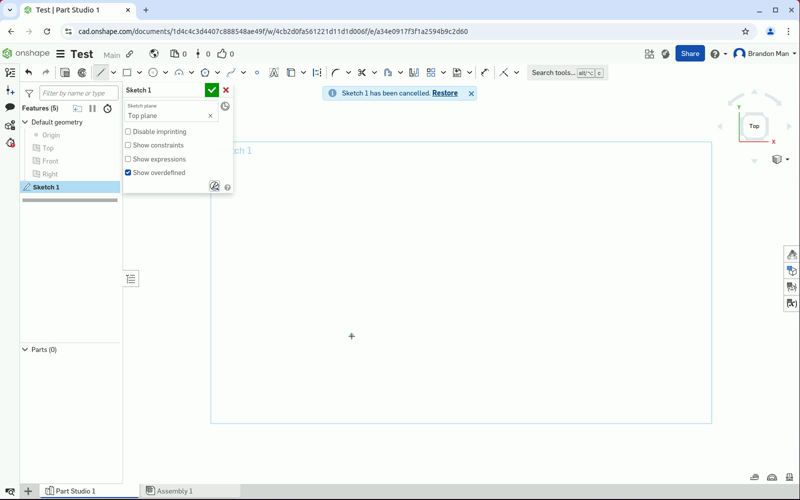
key_down(shift)
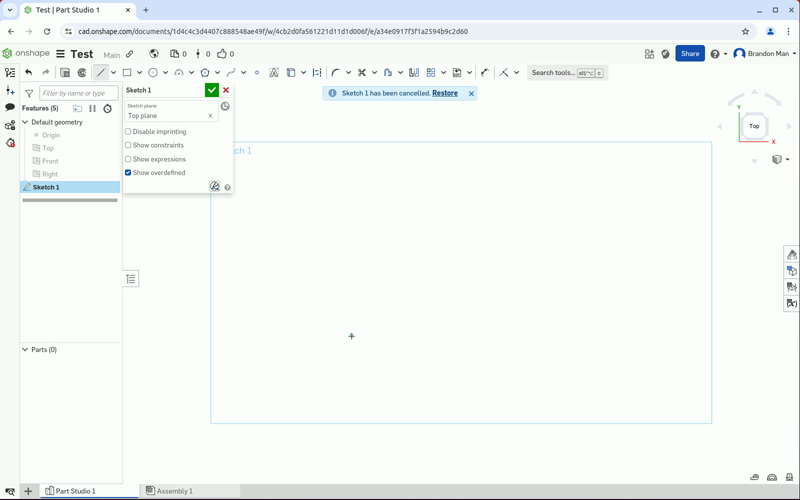
mouse_move(569, 335)
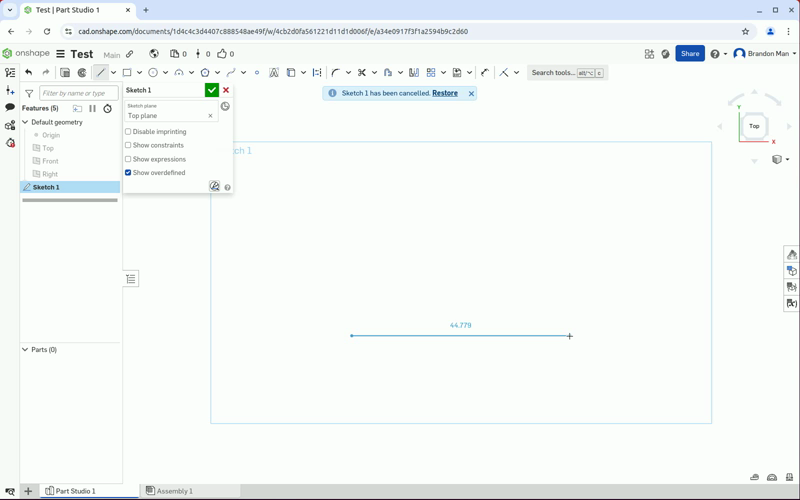
click(569, 335)
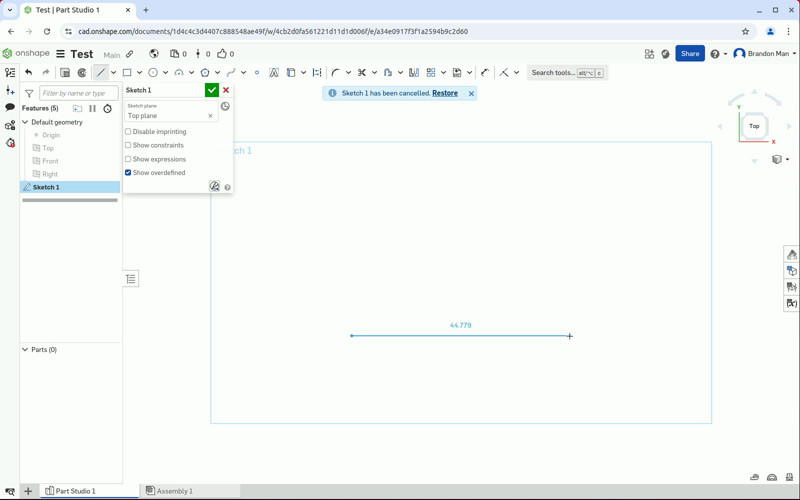
key_up(shift)
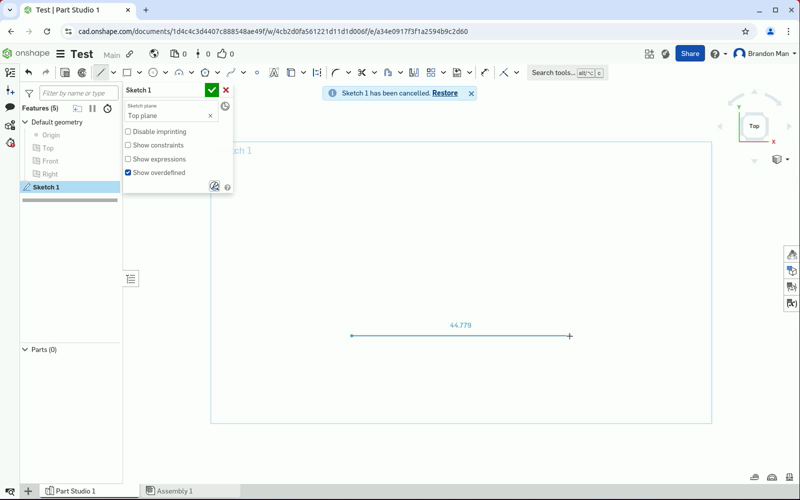
key_down(shift)
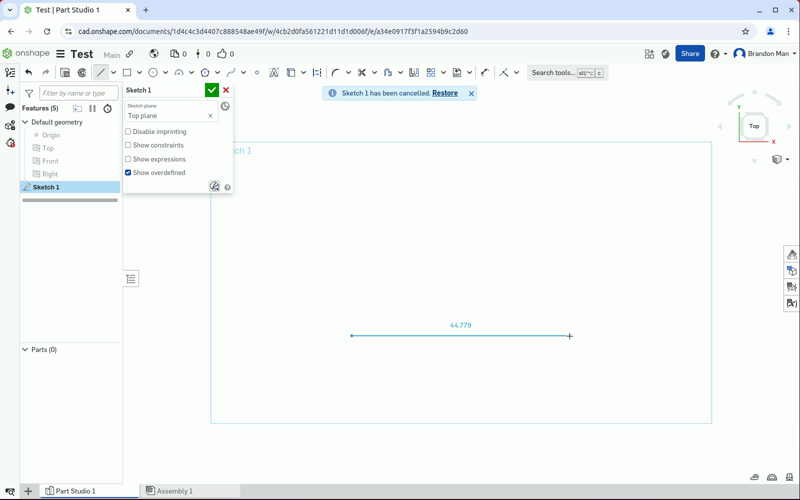
mouse_move(569, 230)
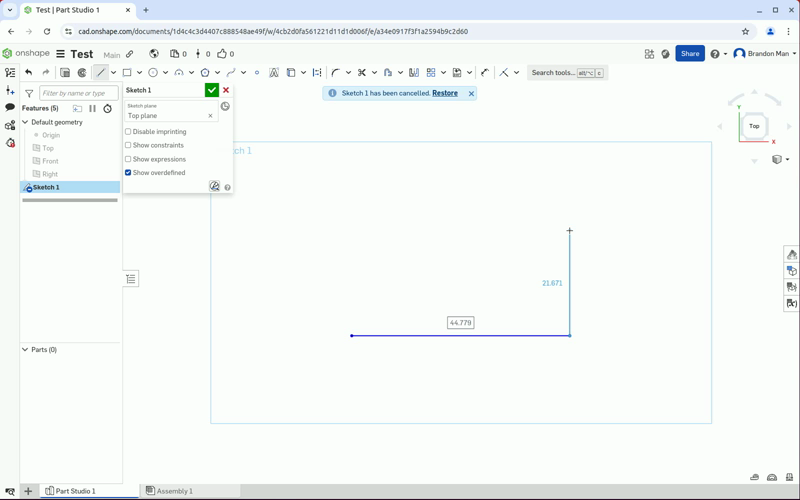
click(569, 230)
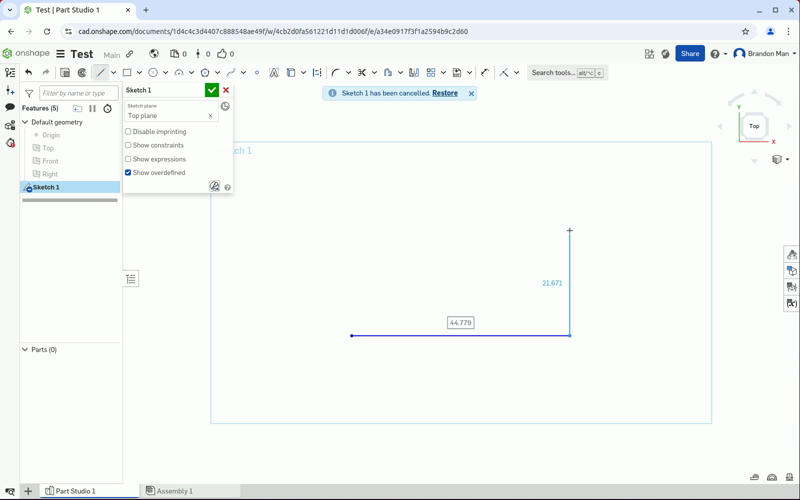
key_up(shift)
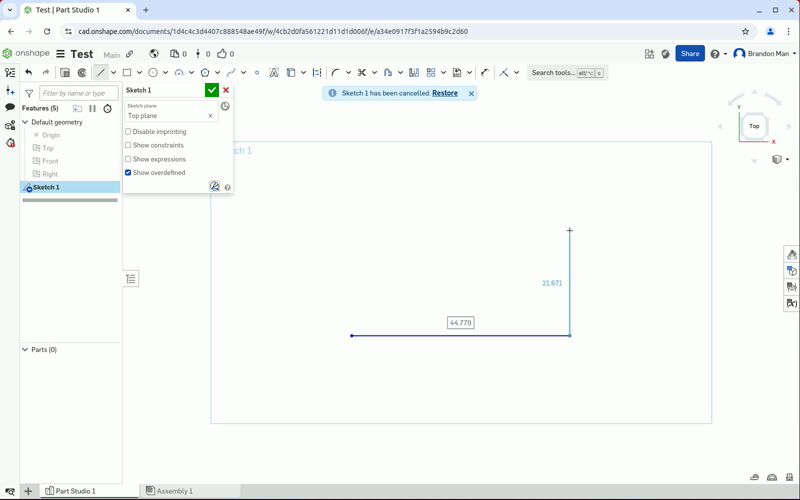
key_down(shift)
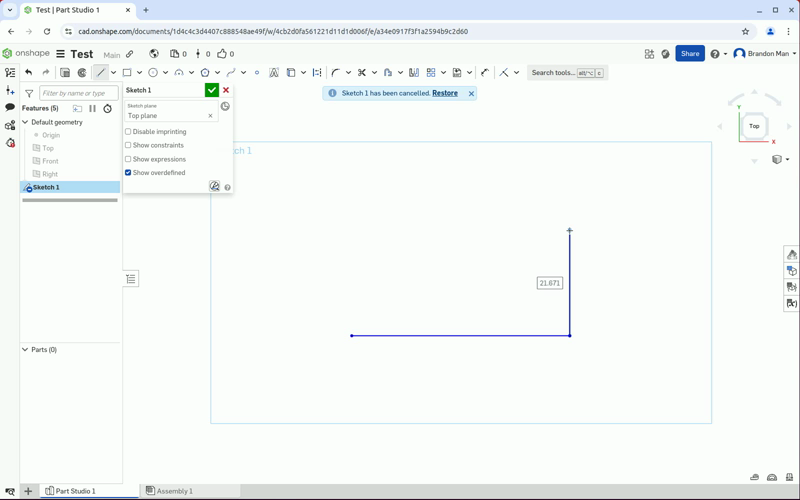
mouse_move(351, 230)
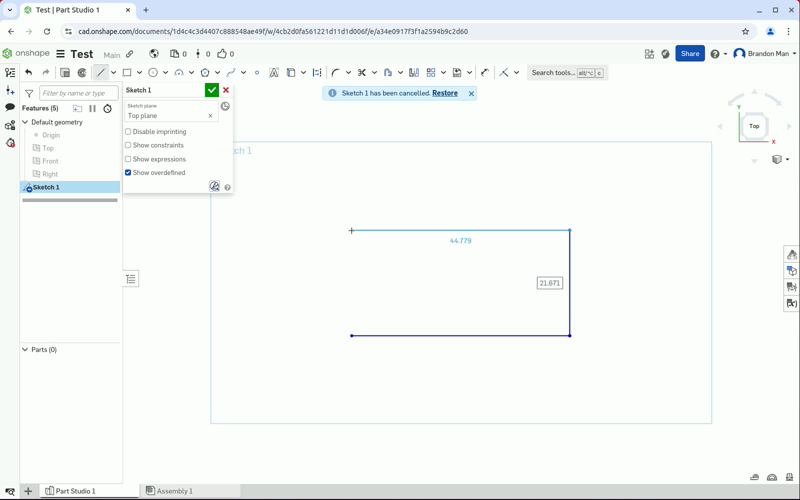
click(351, 230)
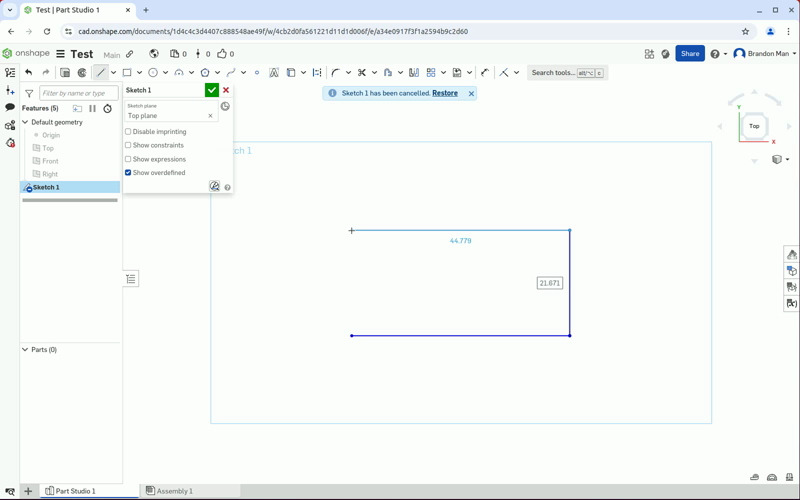
key_up(shift)
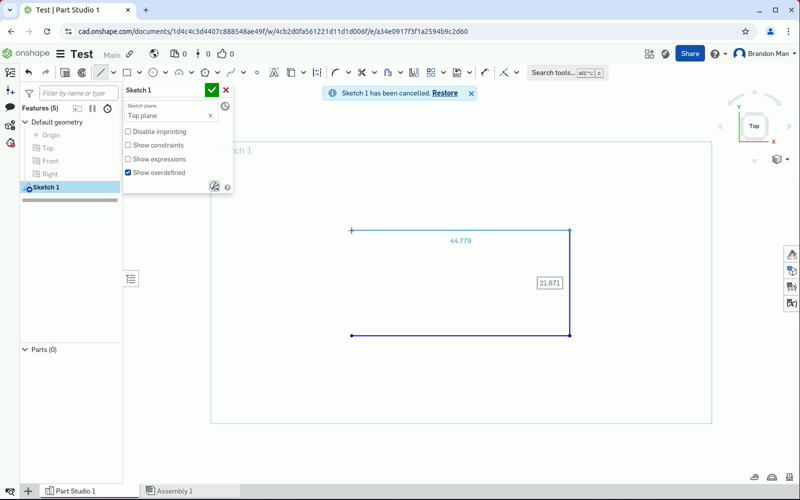
key_down(shift)
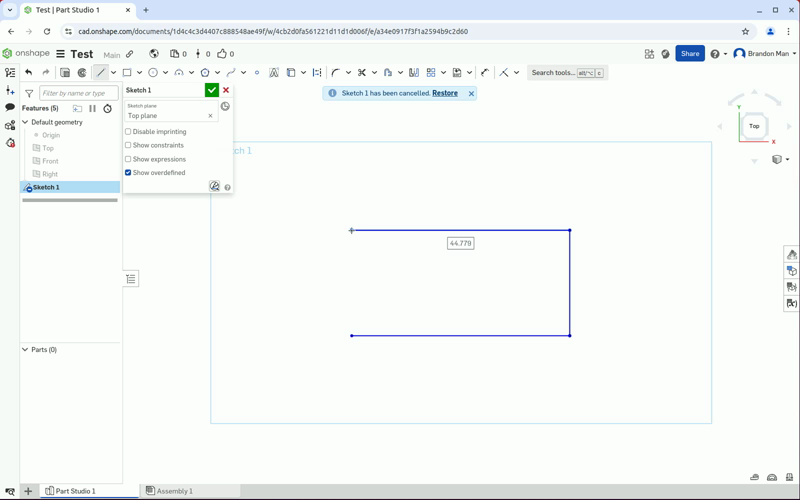
mouse_move(351, 335)
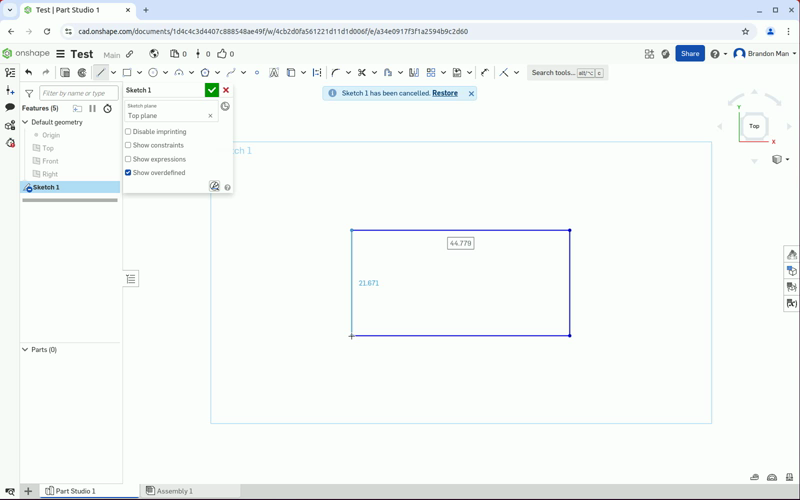
key_up(shift)
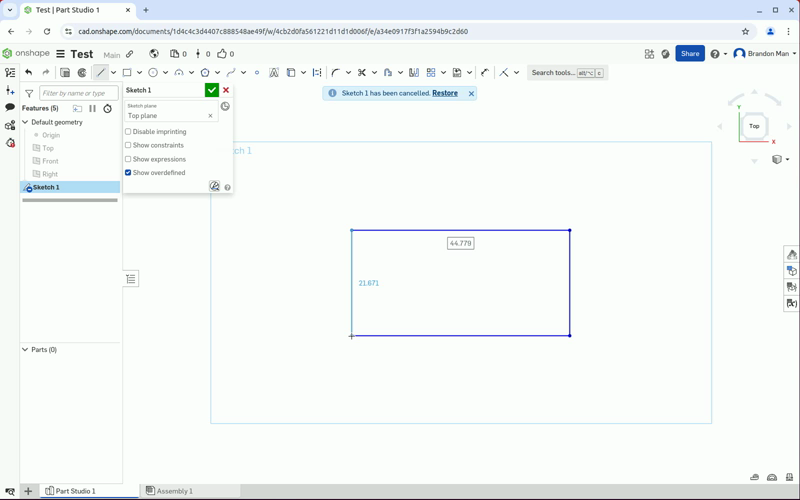
click(351, 335)
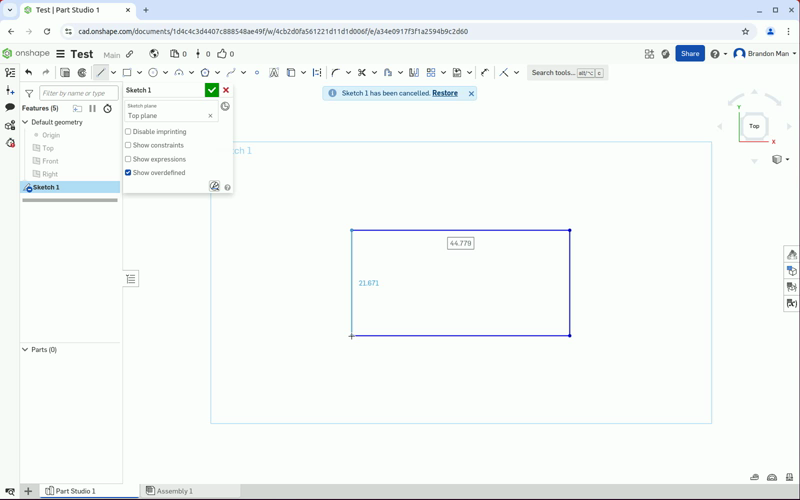
key(esc)
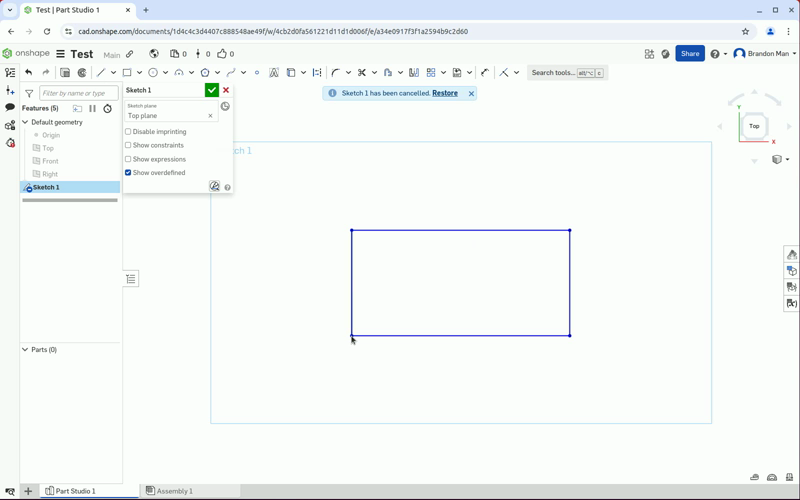
mouse_move(403, 298)
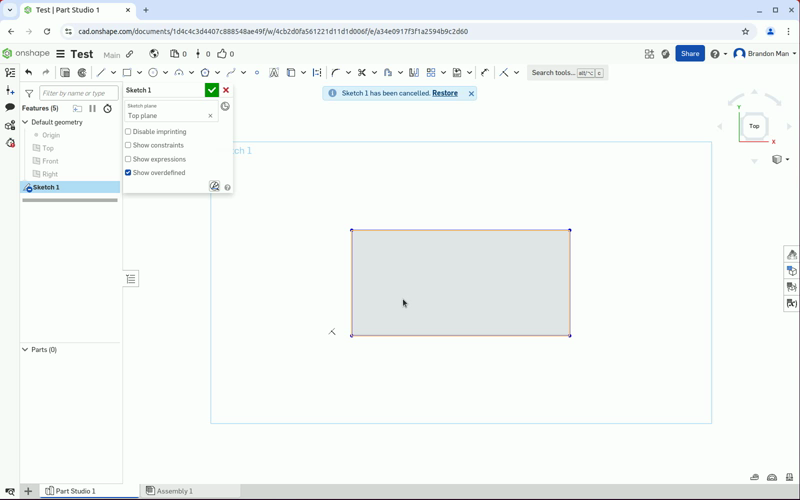
click(403, 298)
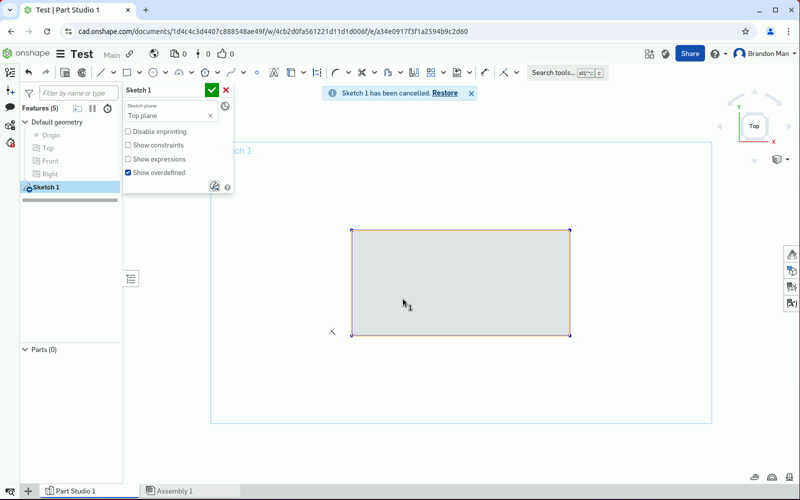
mouse_move(73, 352)
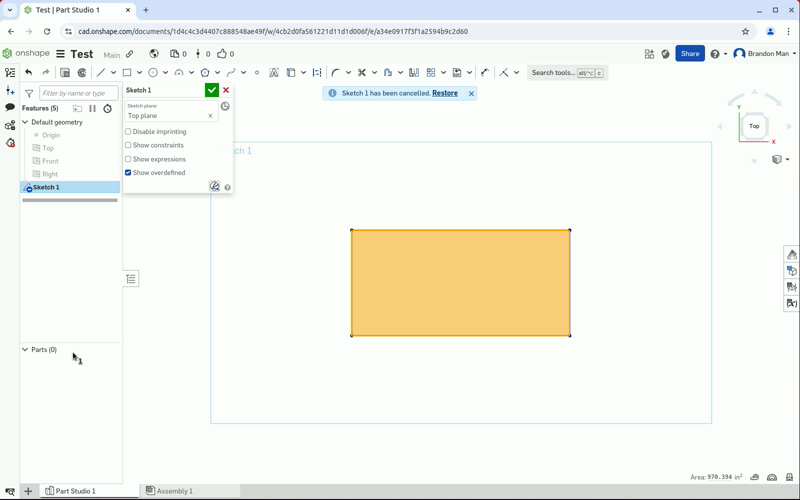
key(shift+y)
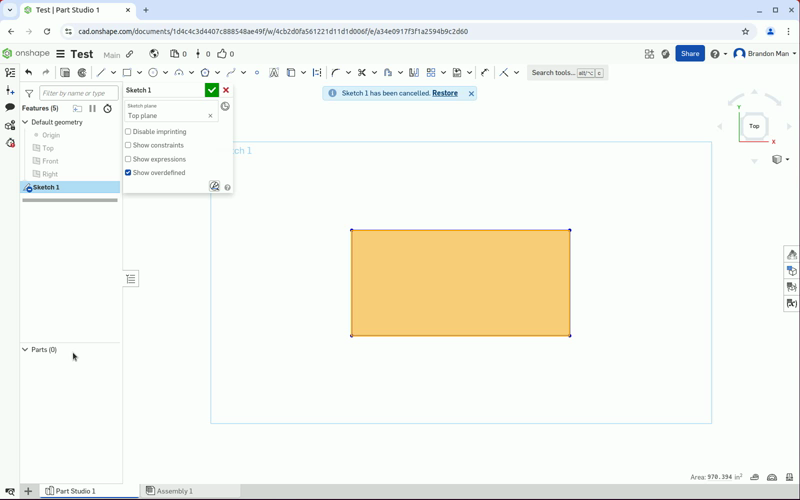
key(shift+e)
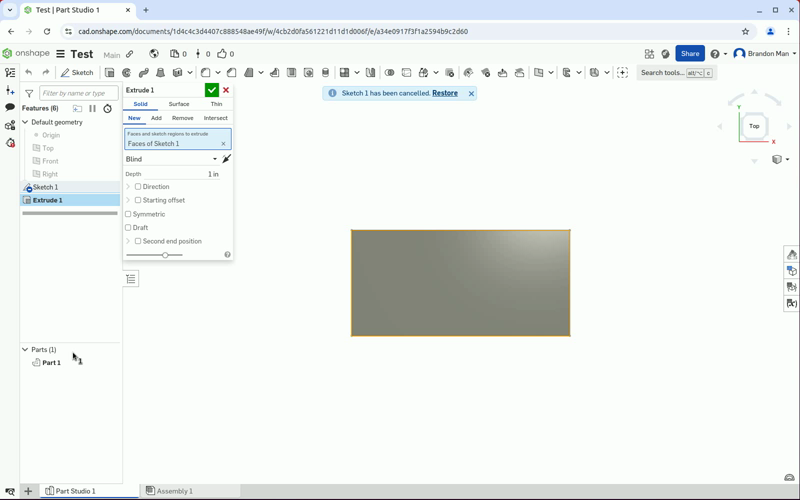
mouse_move(143, 106)
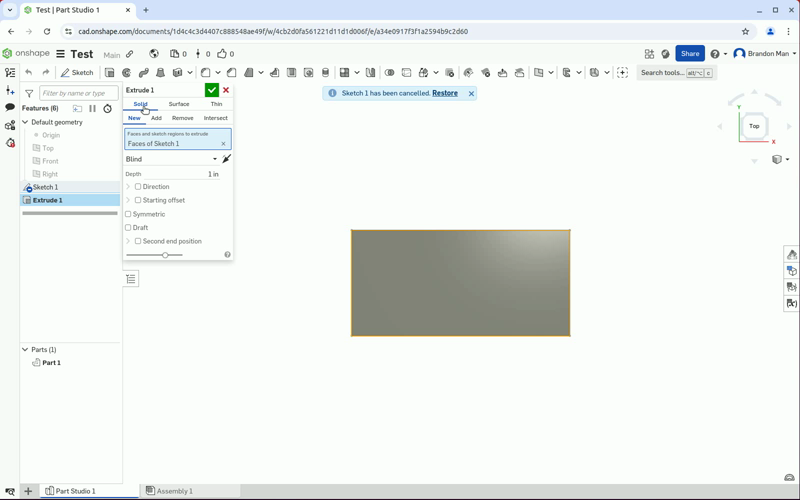
click(143, 106)
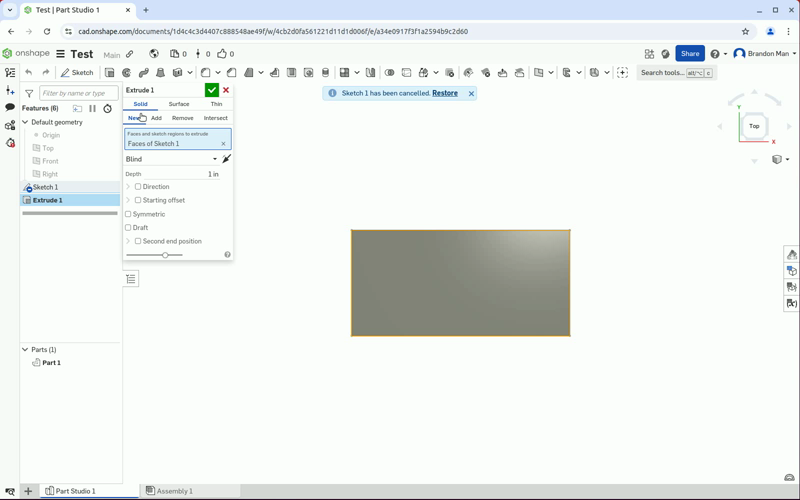
mouse_move(137, 120)
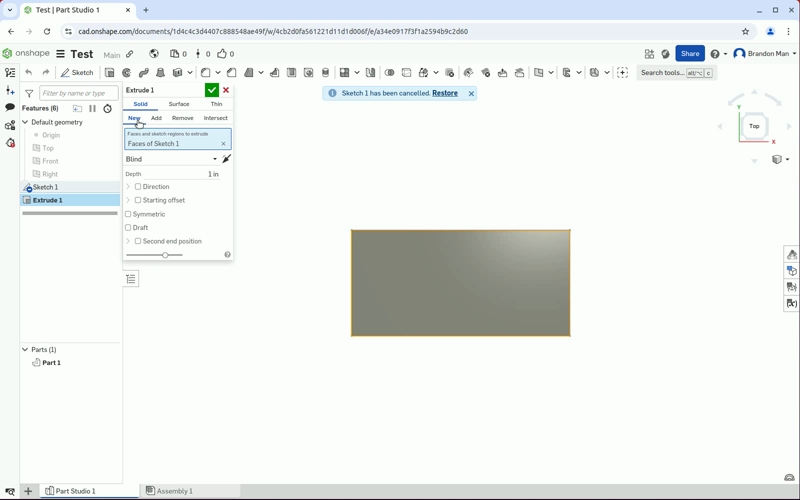
click(137, 120)
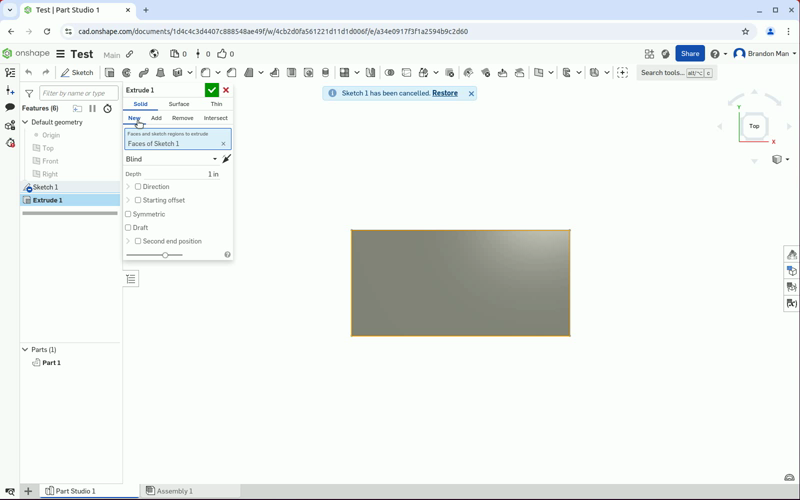
key(tab, 4)
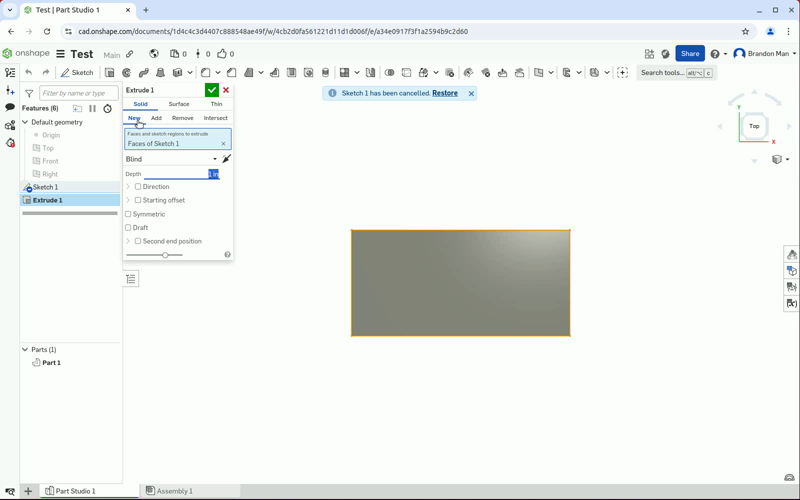
text(4.574)
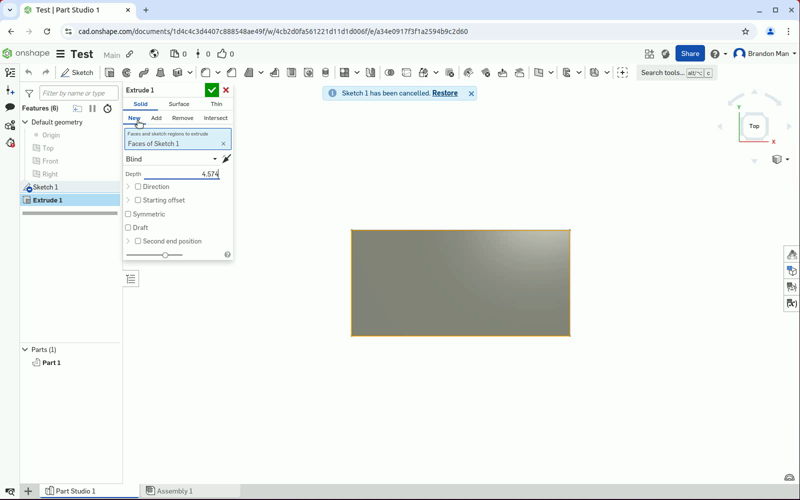
key(enter)
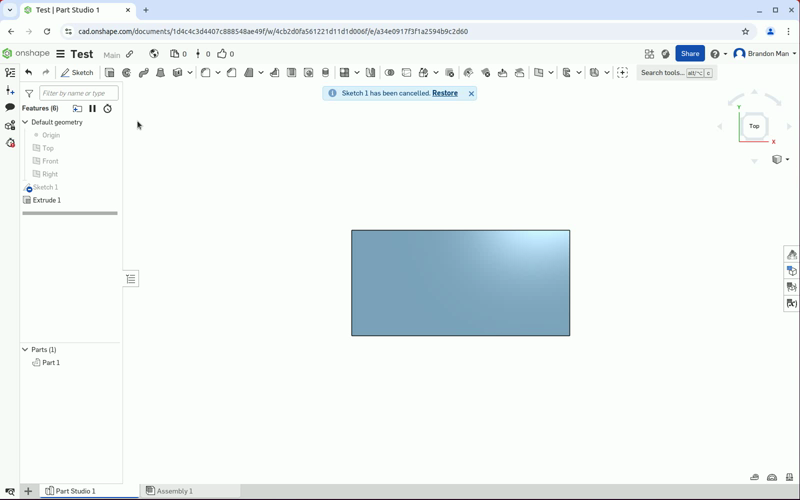
key(shift+h)
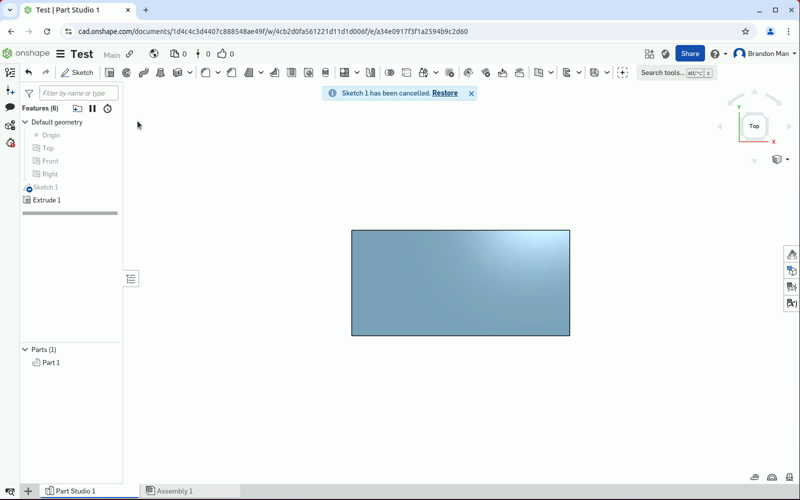
key(shift+h)
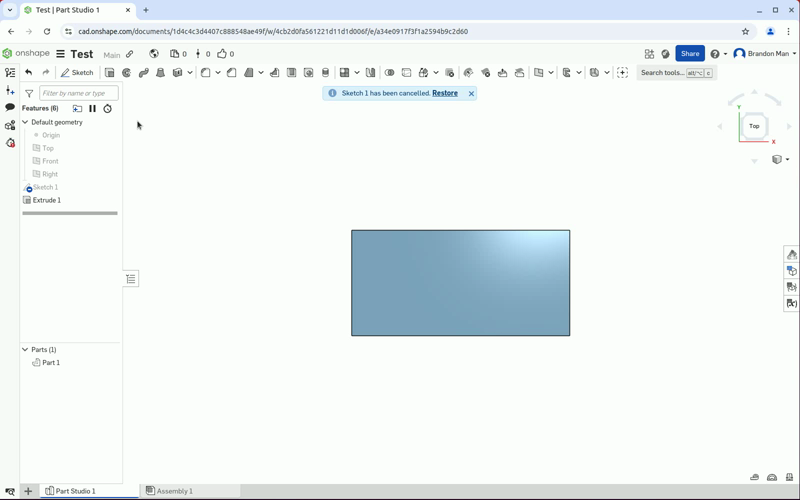
mouse_move(73, 189)
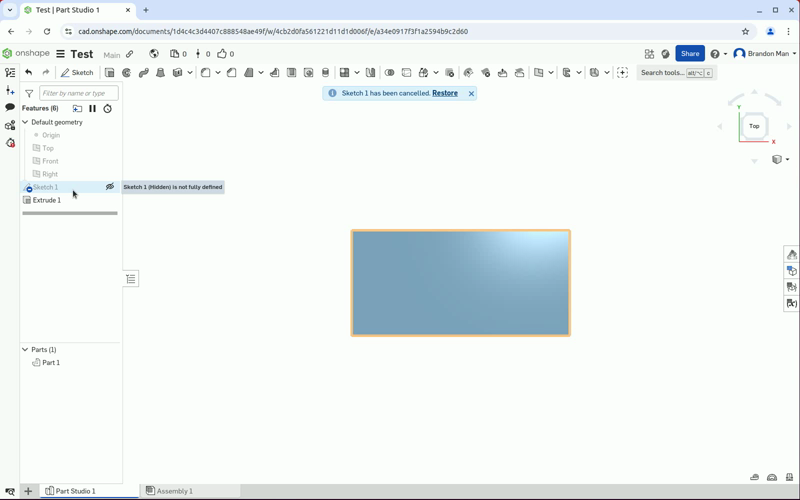
click(73, 189)
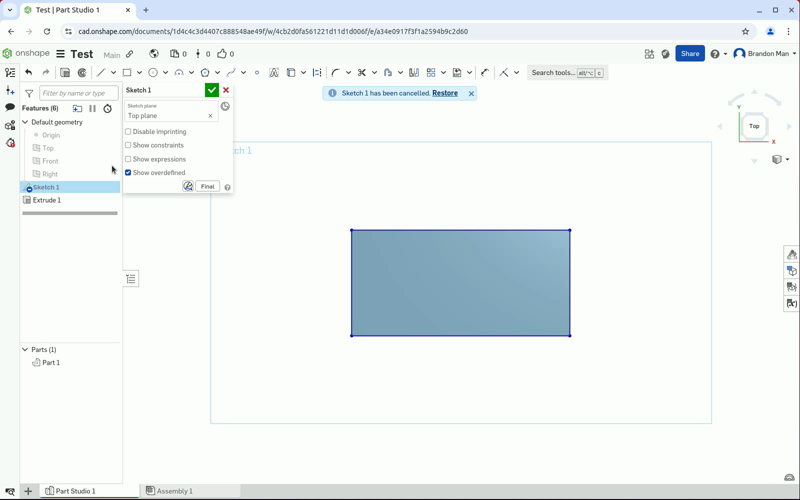
mouse_move(229, 92)
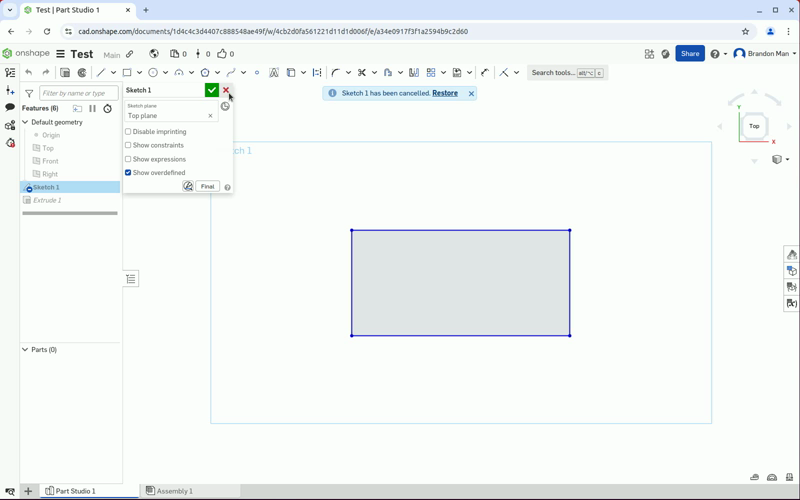
click(229, 92)
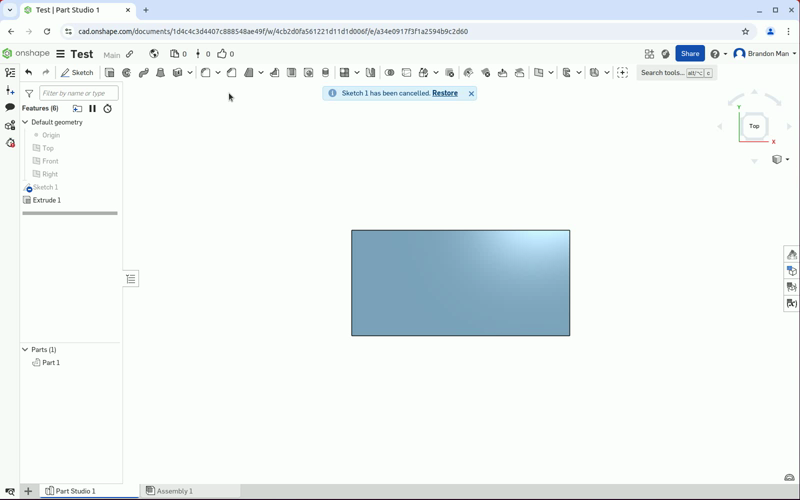
mouse_move(73, 352)
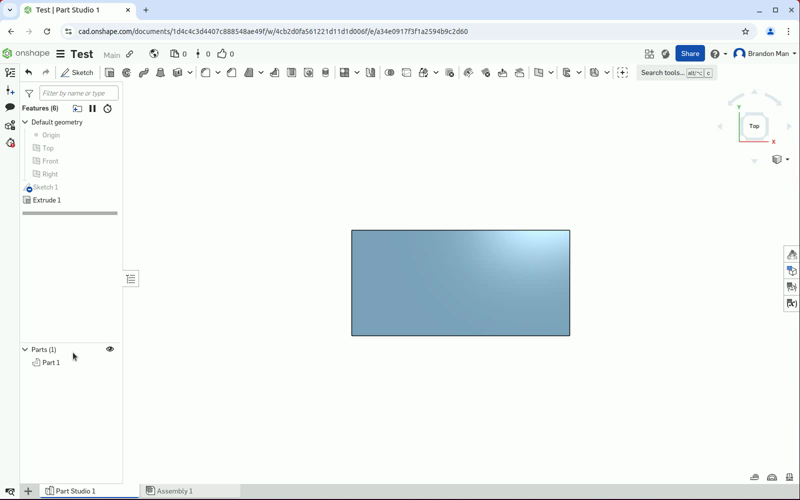
key(y)
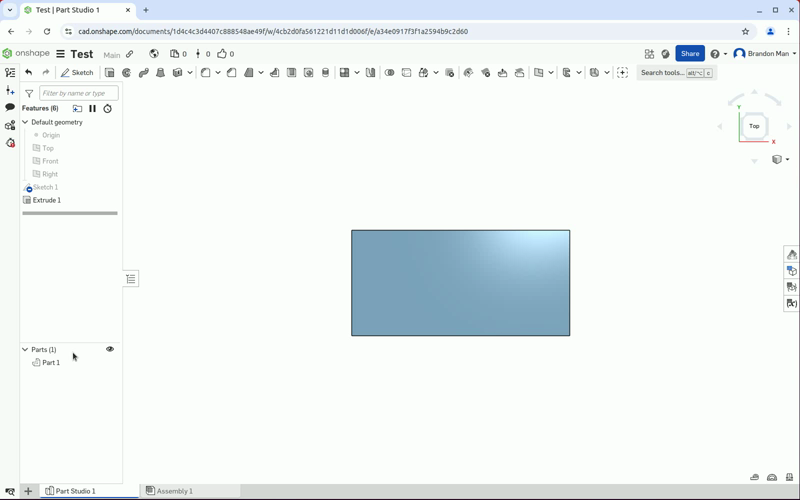
key(shift+p)
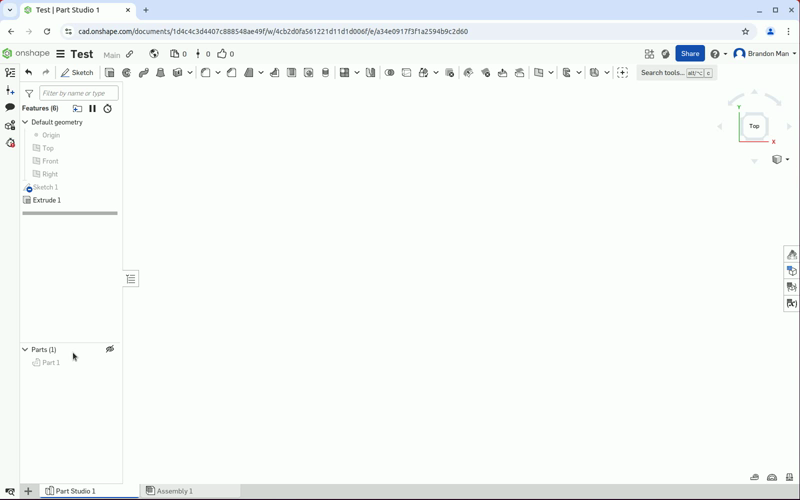
key(space)
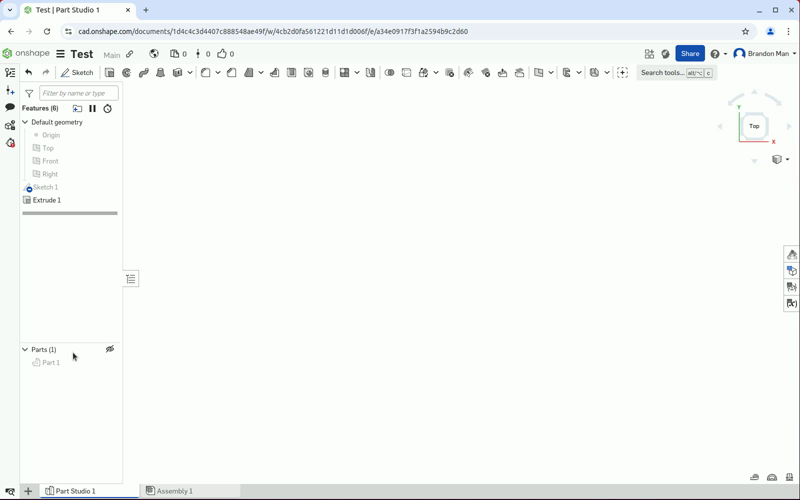
key_down(shift)
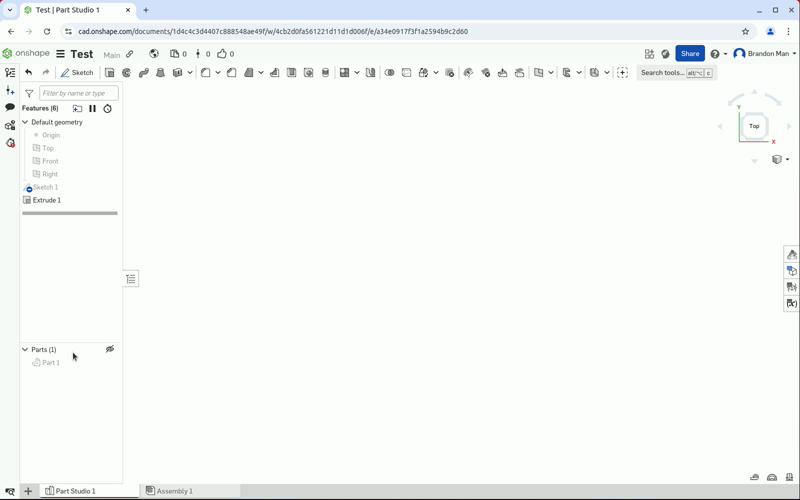
key(up)
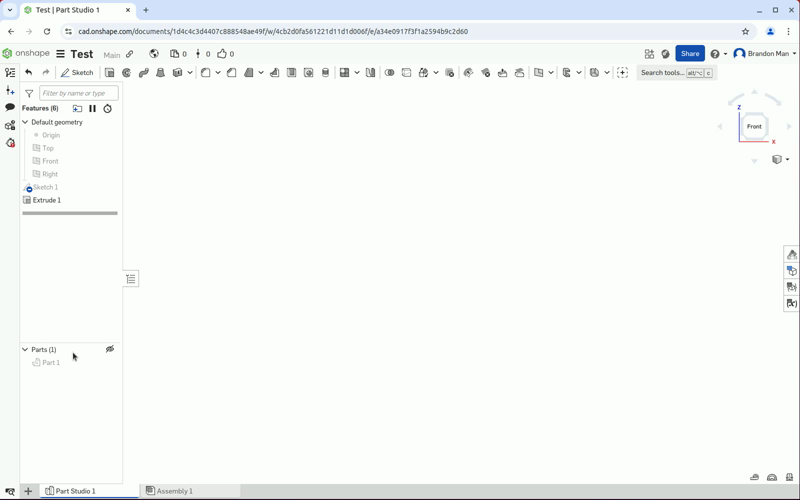
key_up(shift)
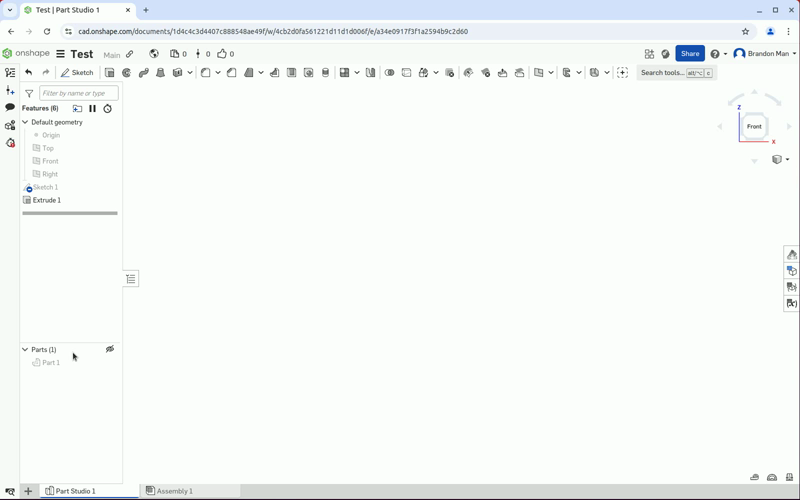
key(space)
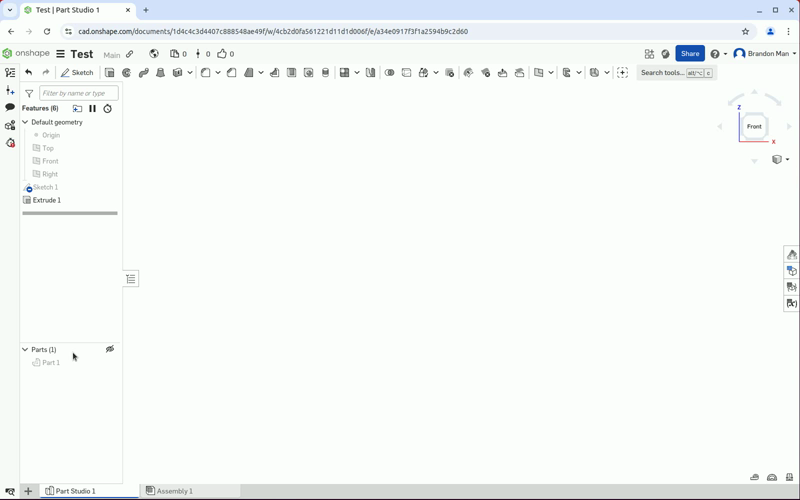
key_down(shift)
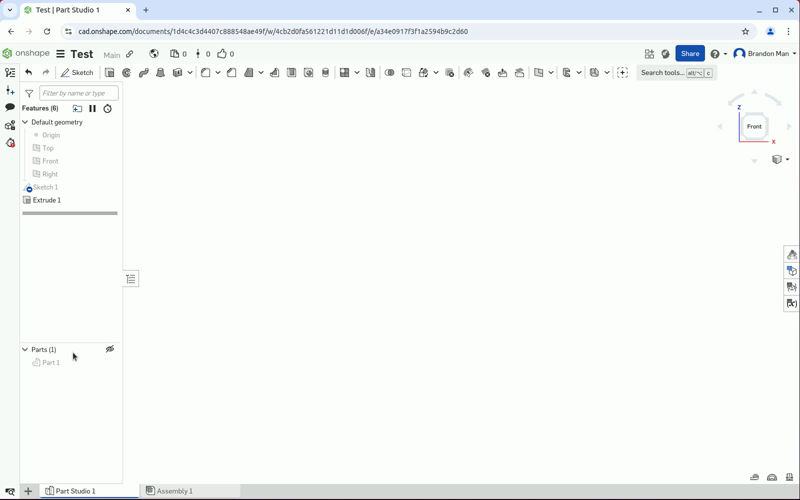
key(left)
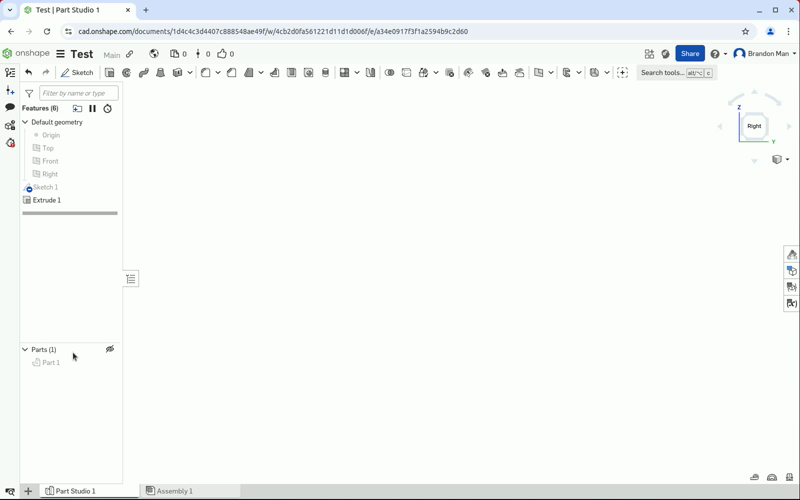
key_up(shift)
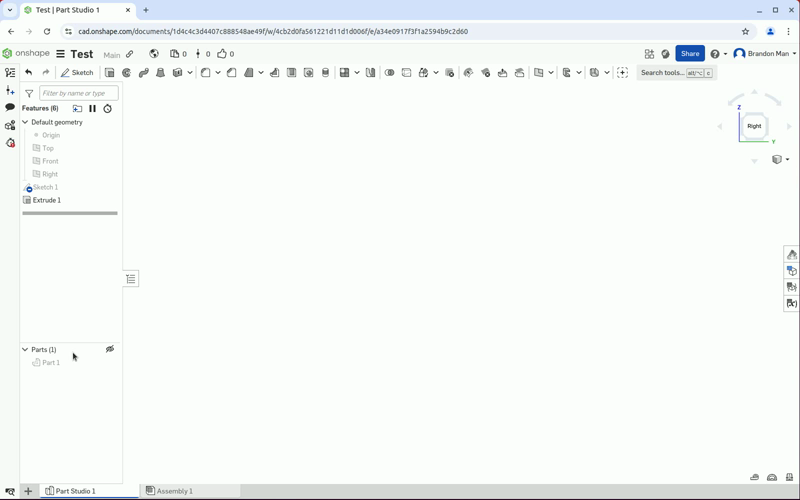
mouse_move(73, 352)
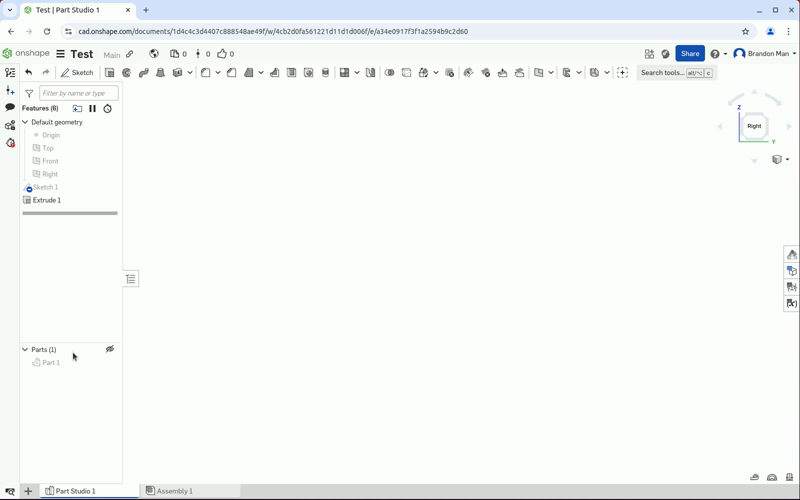
key(shift+y)
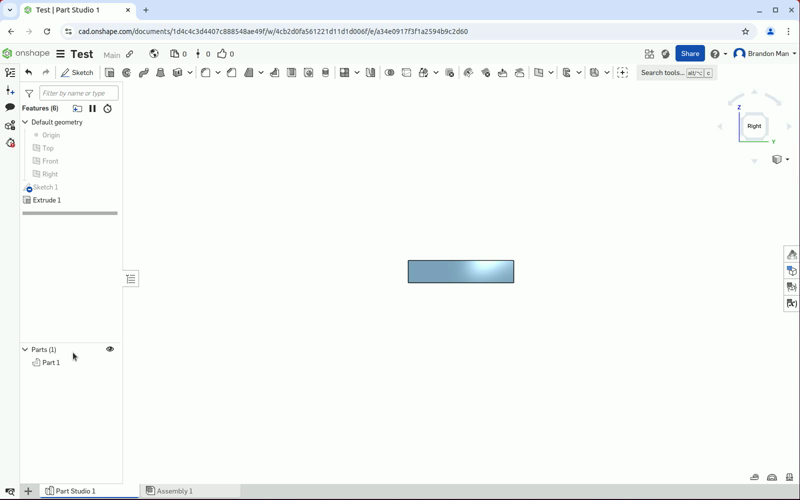
mouse_move(541, 75)
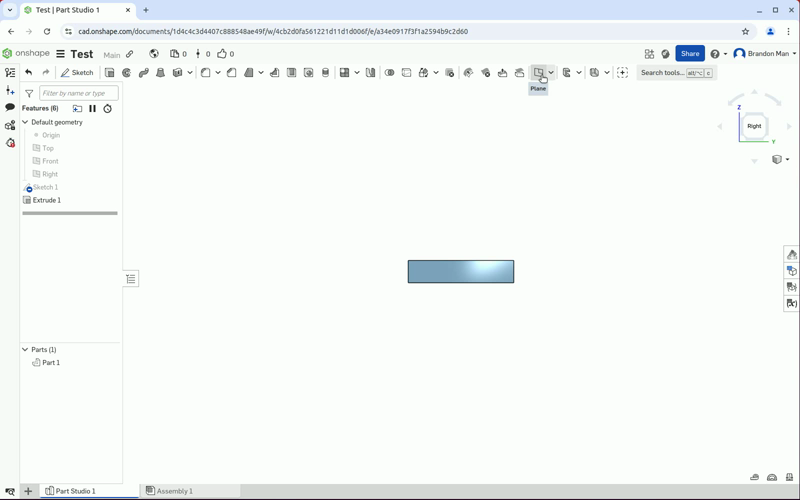
click(541, 75)
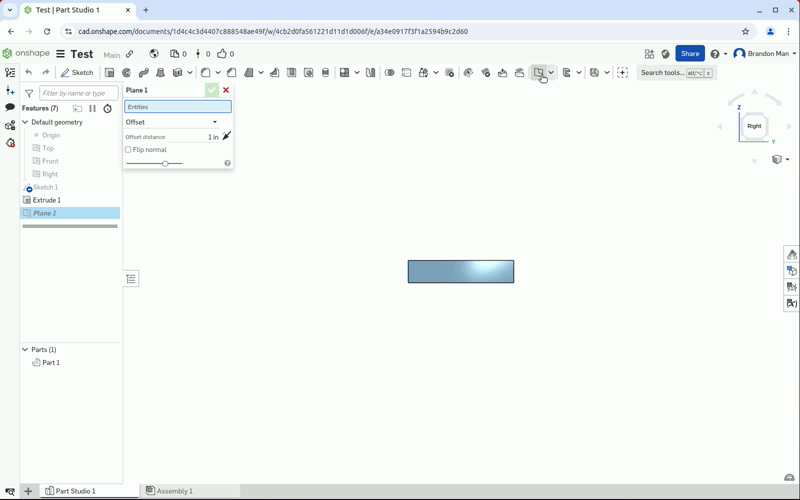
mouse_move(73, 176)
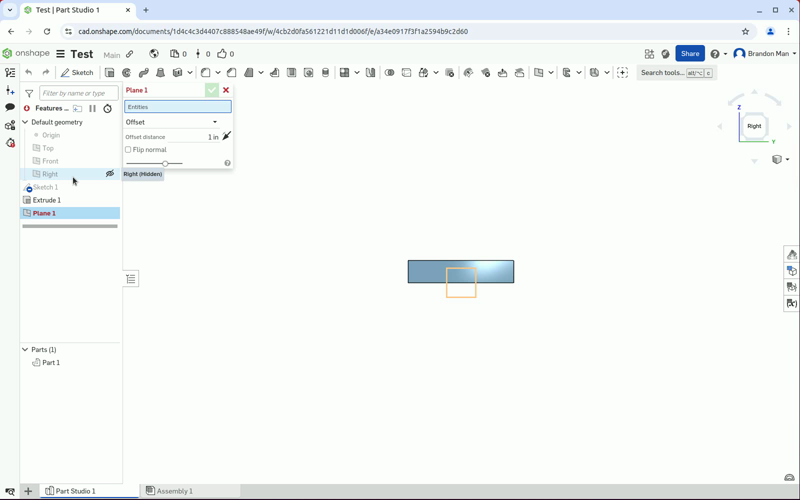
click(73, 176)
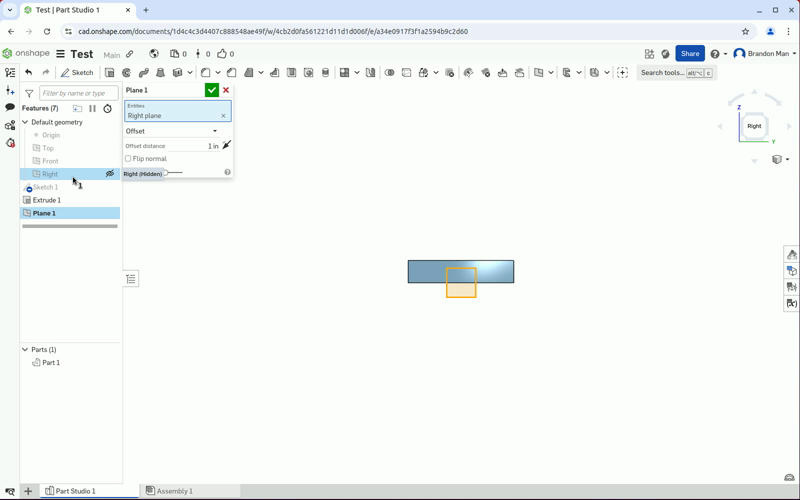
key(tab, 2)
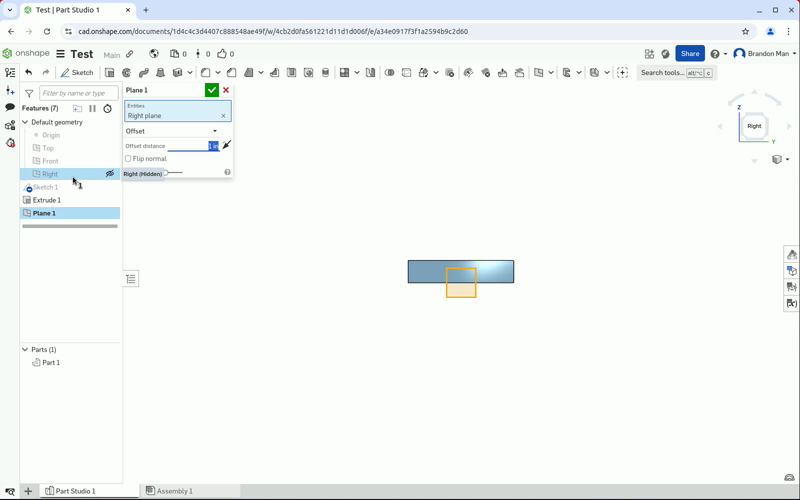
text(22.4)
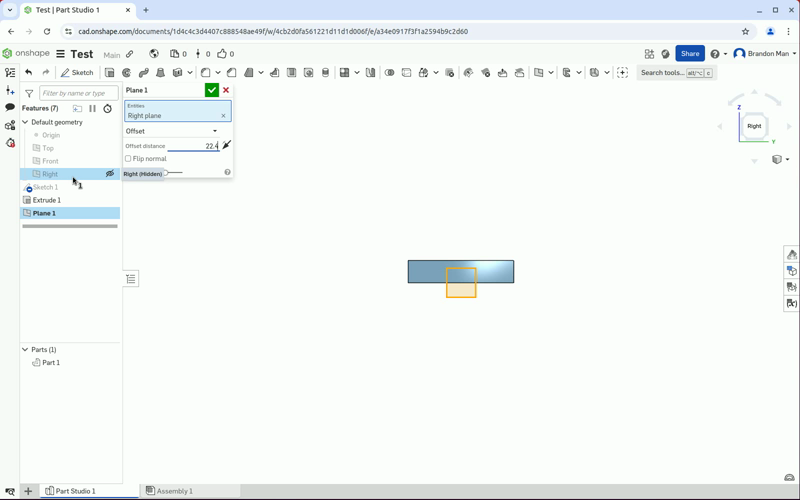
key(enter, 2)
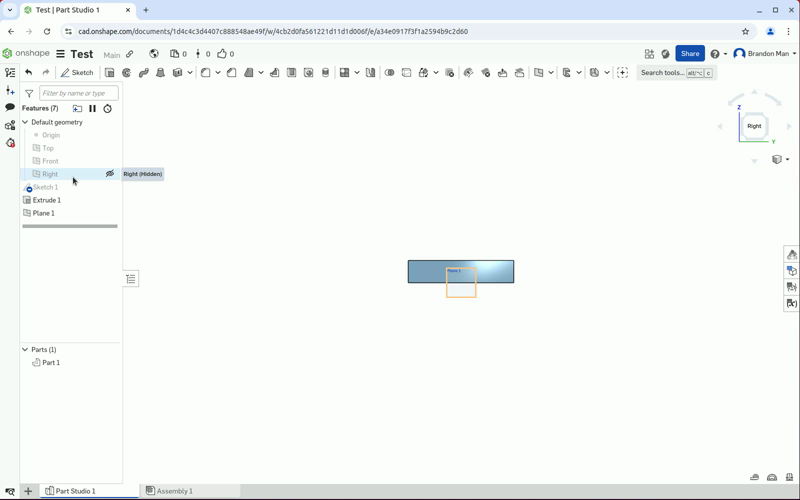
key(shift+s)
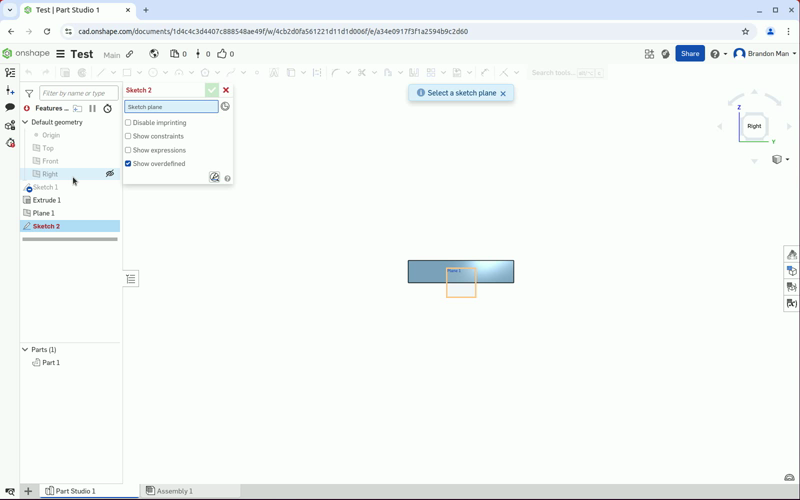
mouse_move(73, 215)
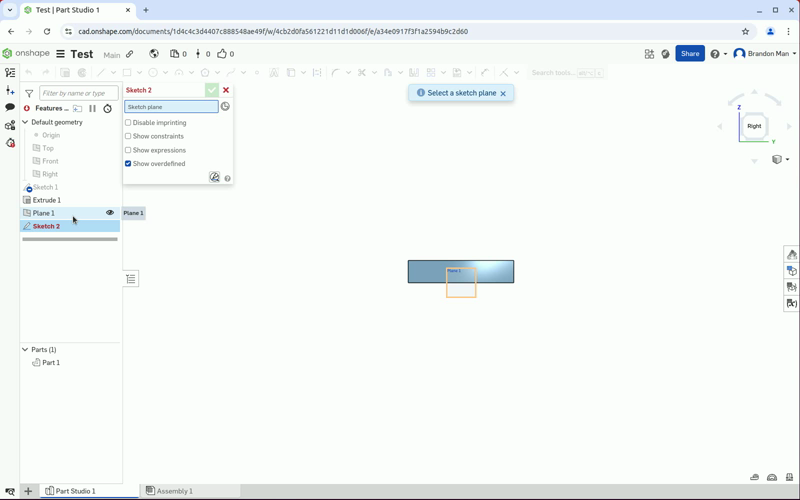
click(73, 215)
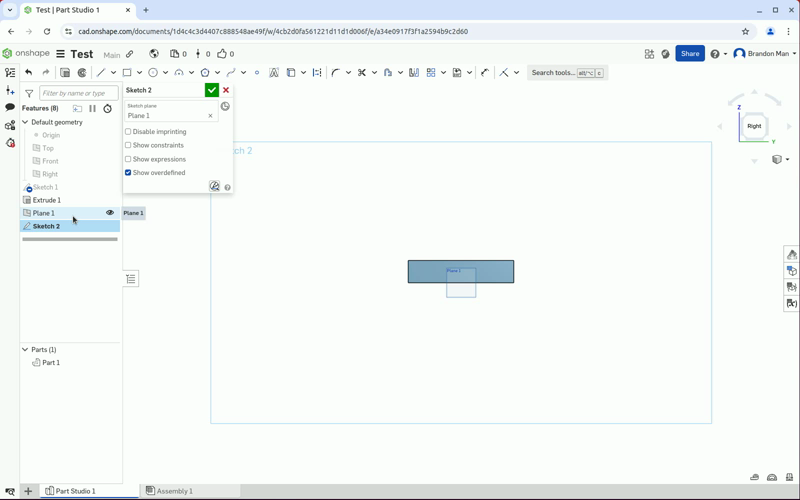
mouse_move(73, 352)
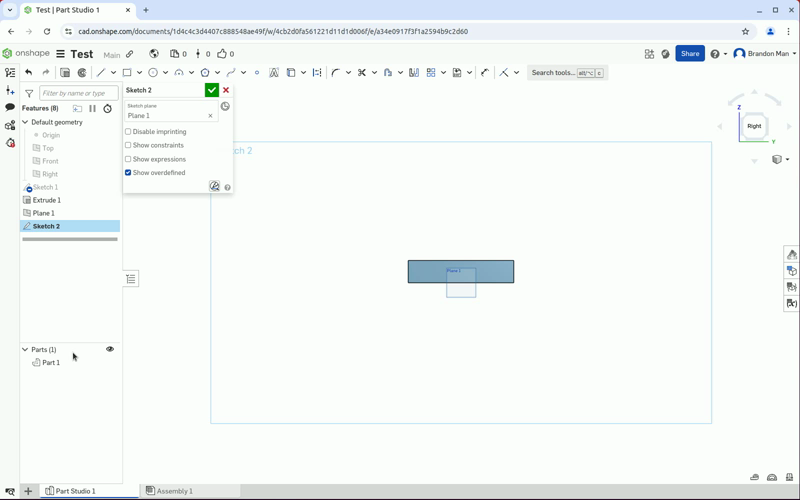
key(y)
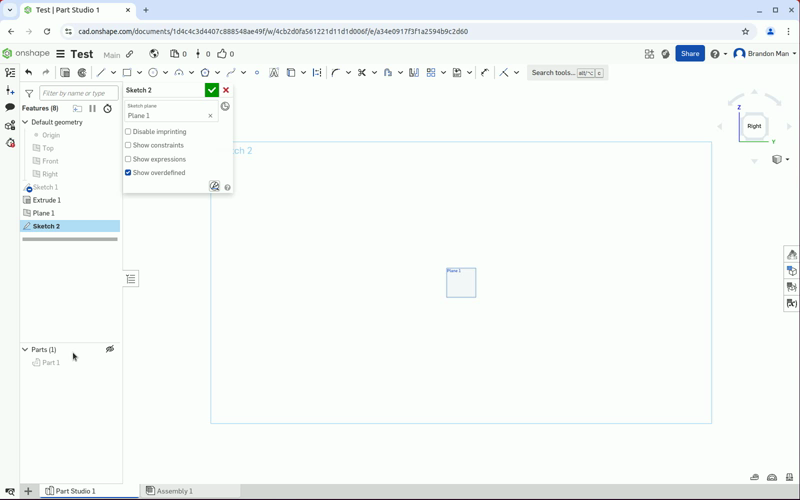
key(l)
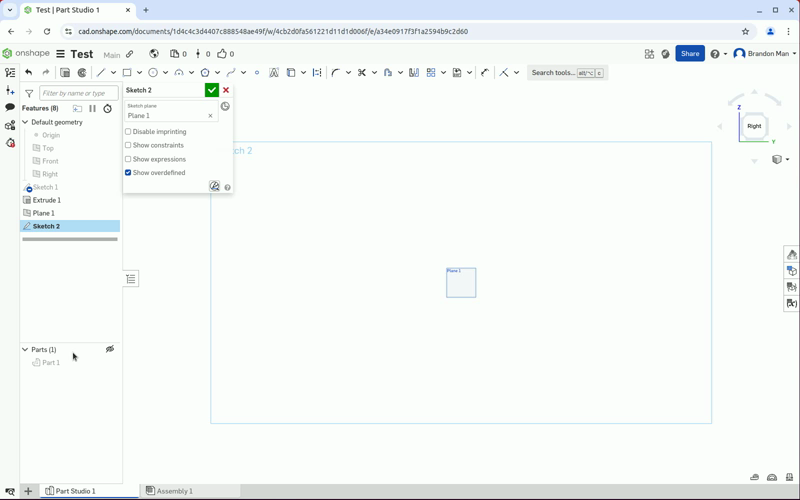
key_down(shift)
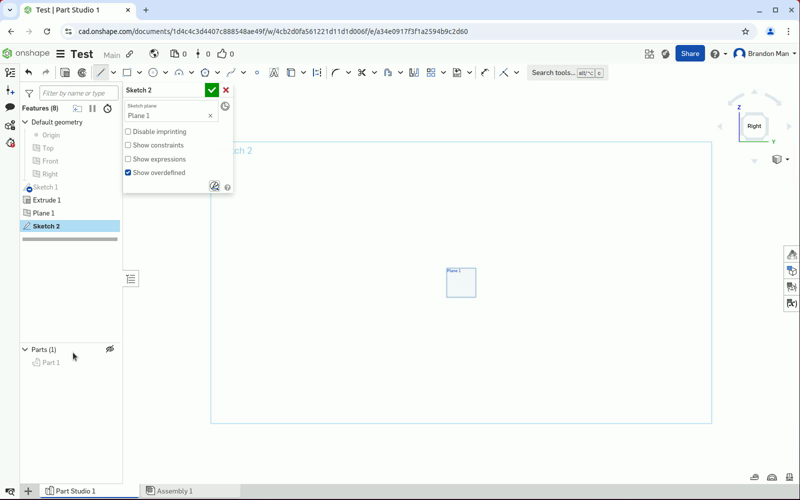
mouse_move(407, 282)
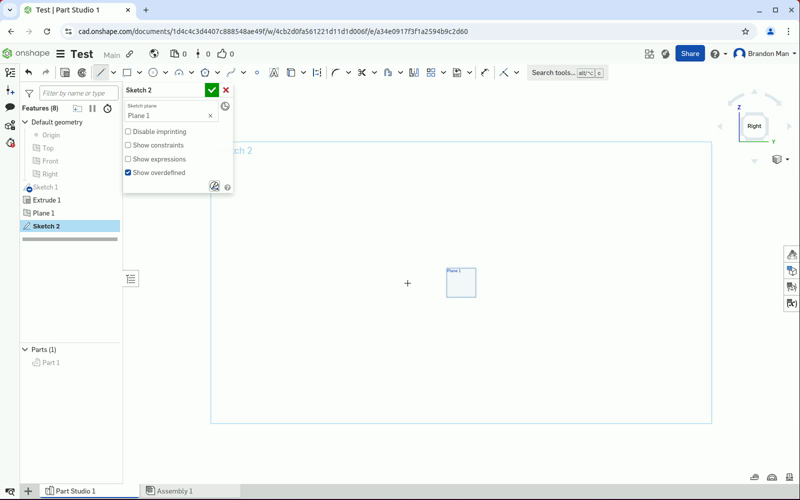
click(407, 282)
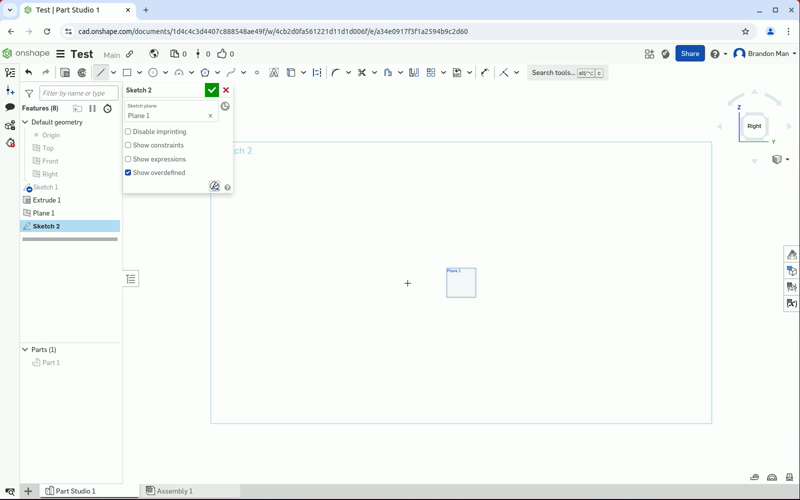
key_up(shift)
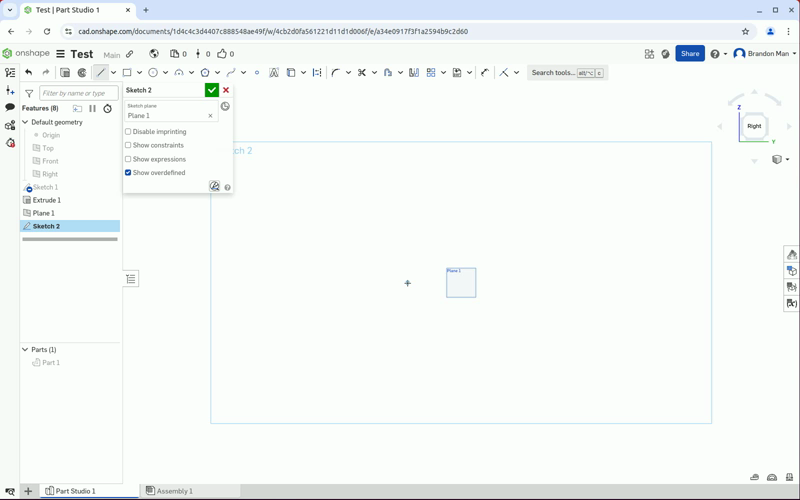
key_down(shift)
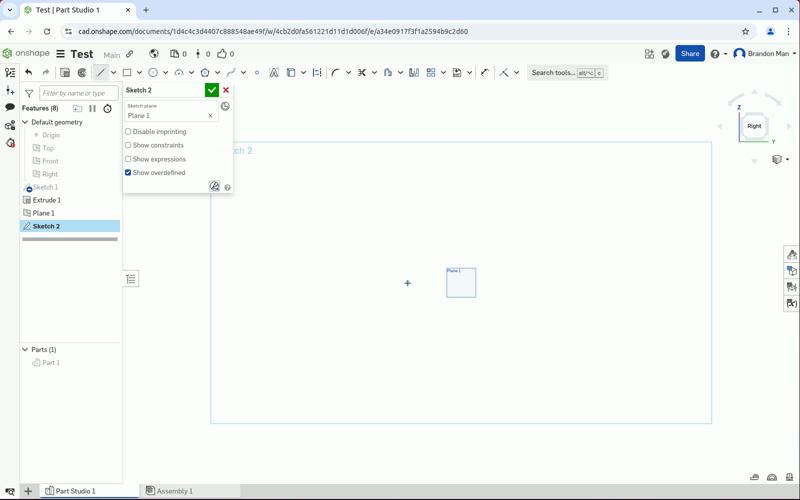
mouse_move(513, 282)
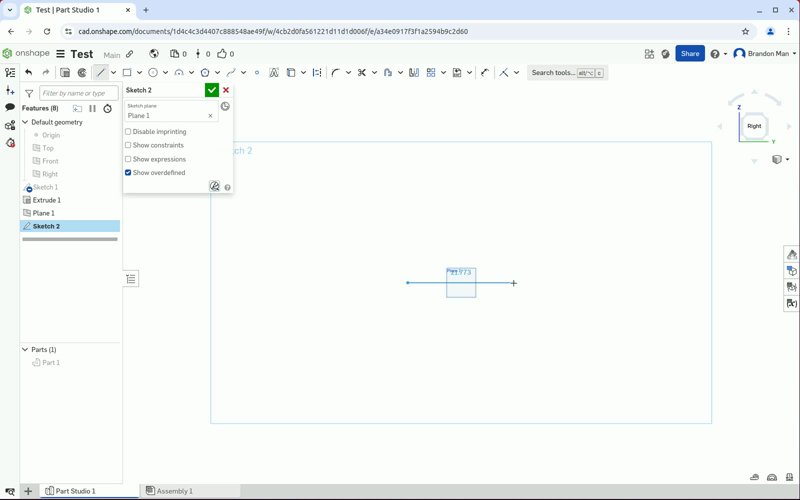
click(513, 282)
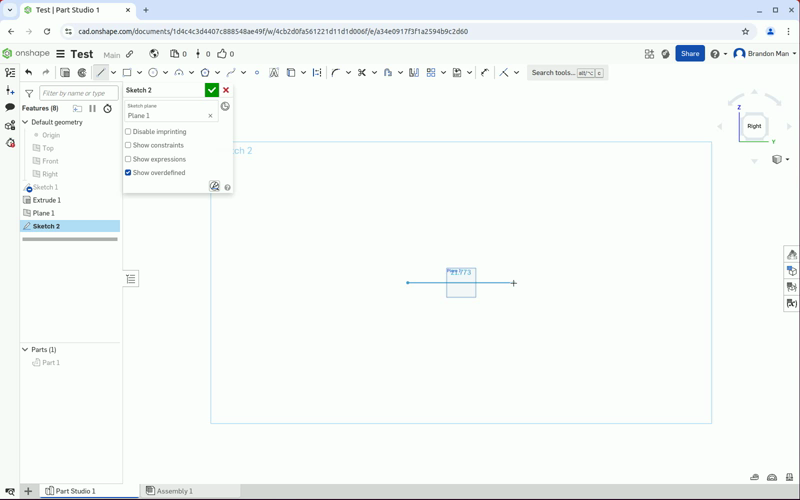
key_up(shift)
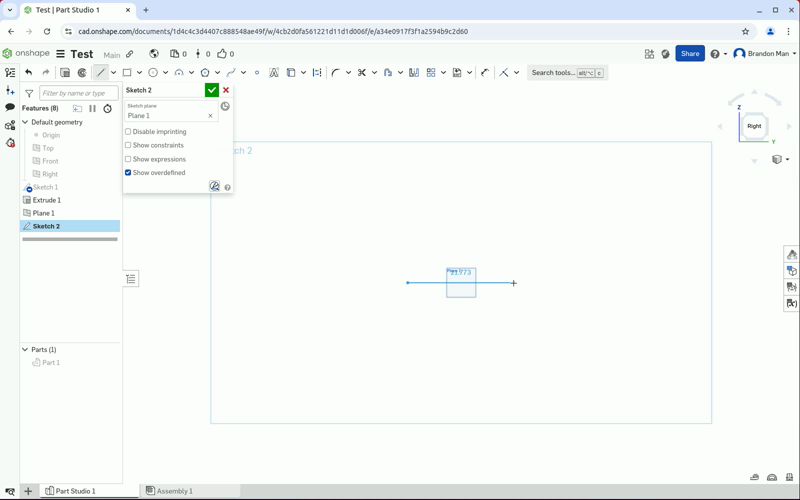
key_down(shift)
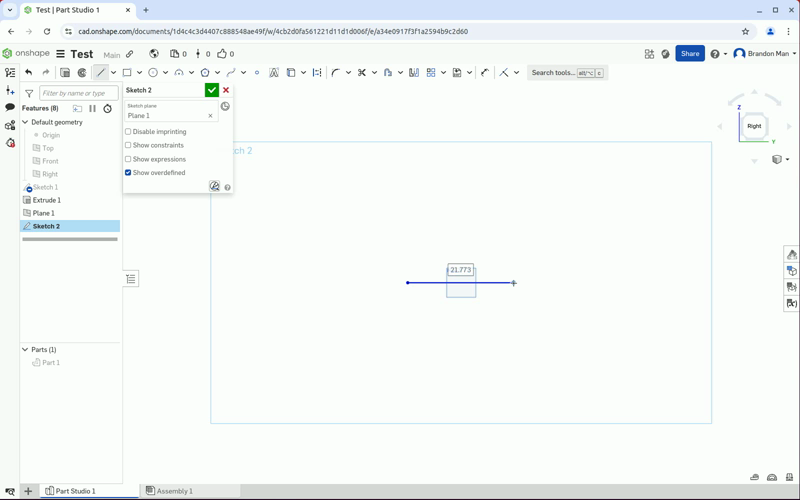
mouse_move(543, 282)
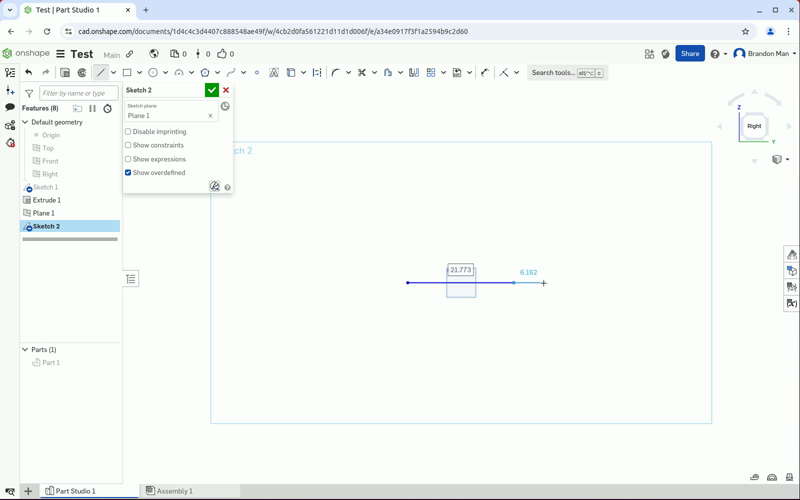
mouse_move(513, 260)
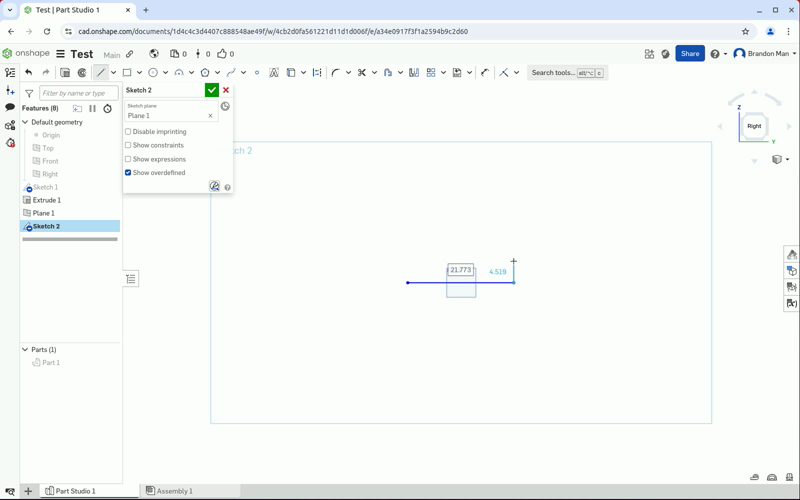
click(513, 260)
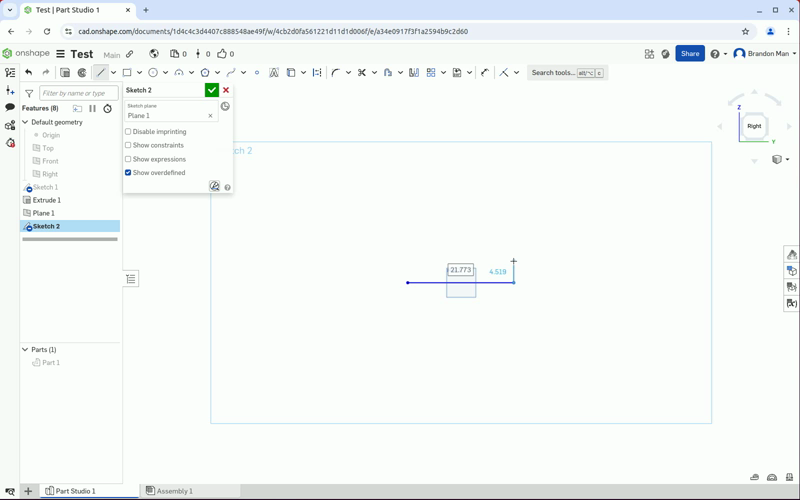
key_up(shift)
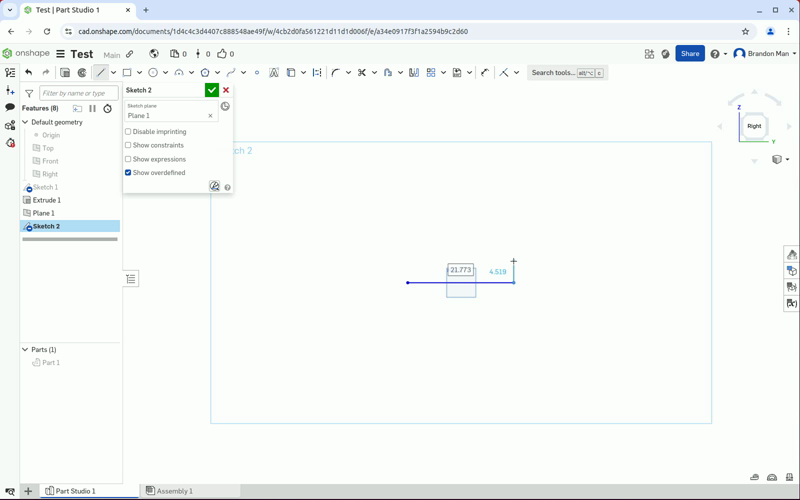
key_down(shift)
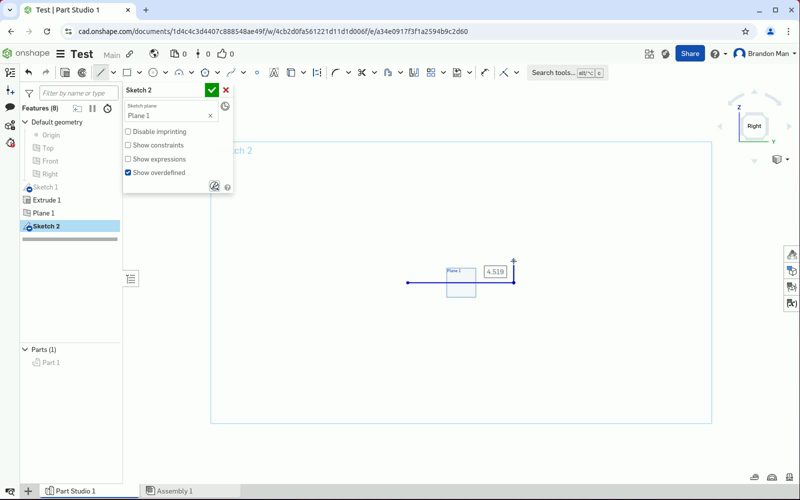
mouse_move(407, 260)
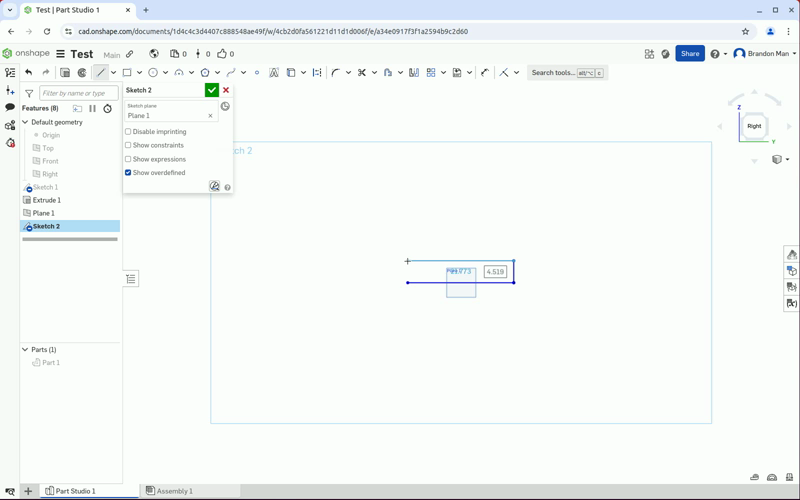
click(407, 260)
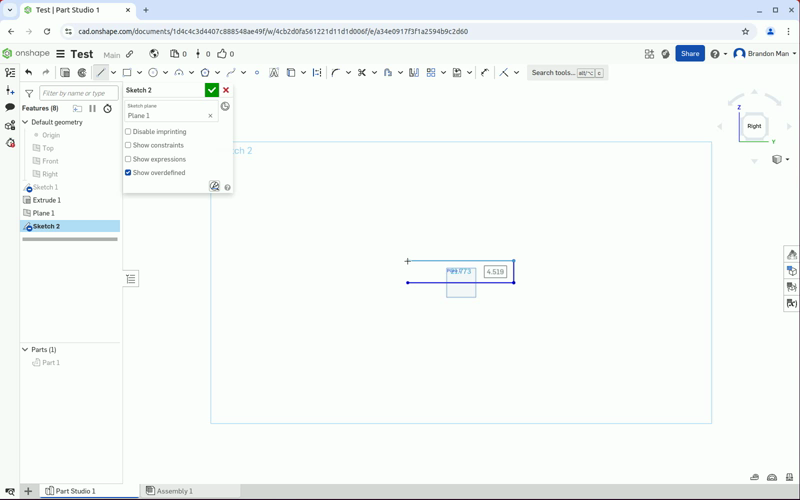
key_up(shift)
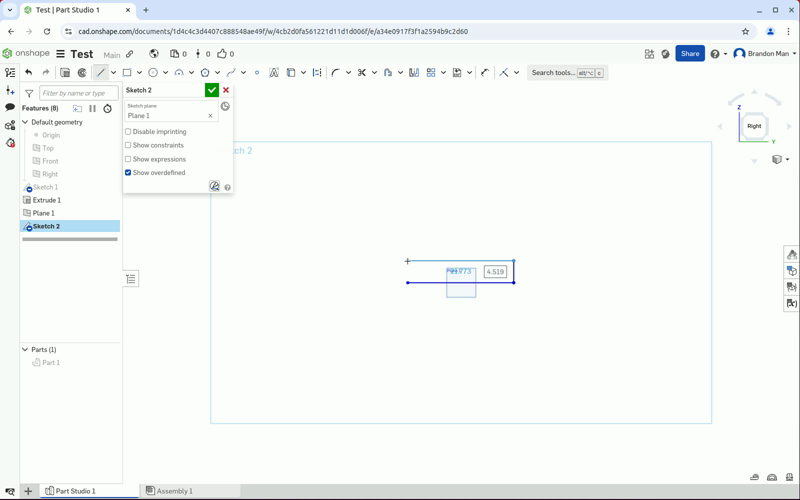
mouse_move(437, 260)
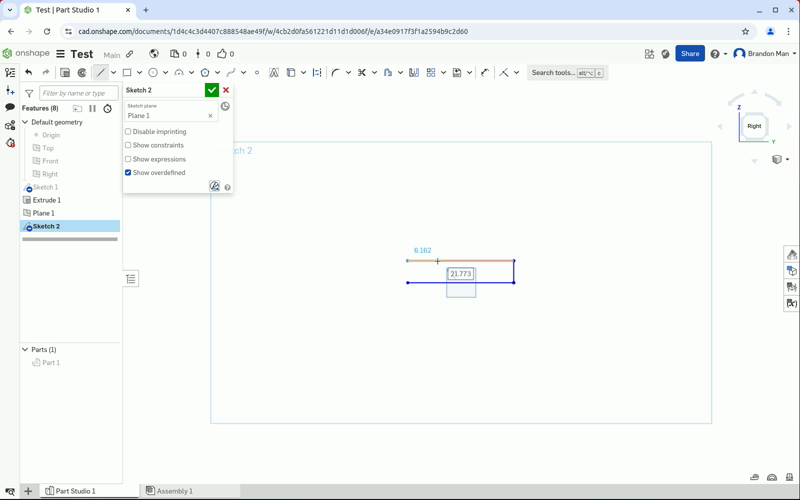
key_down(shift)
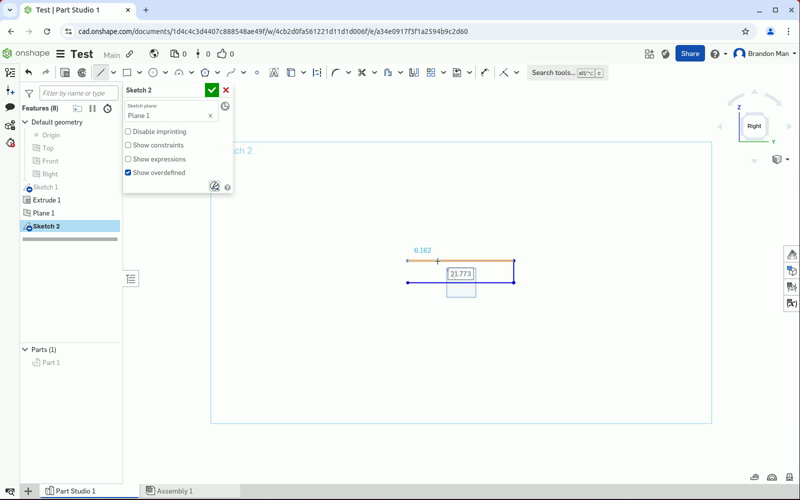
mouse_move(407, 282)
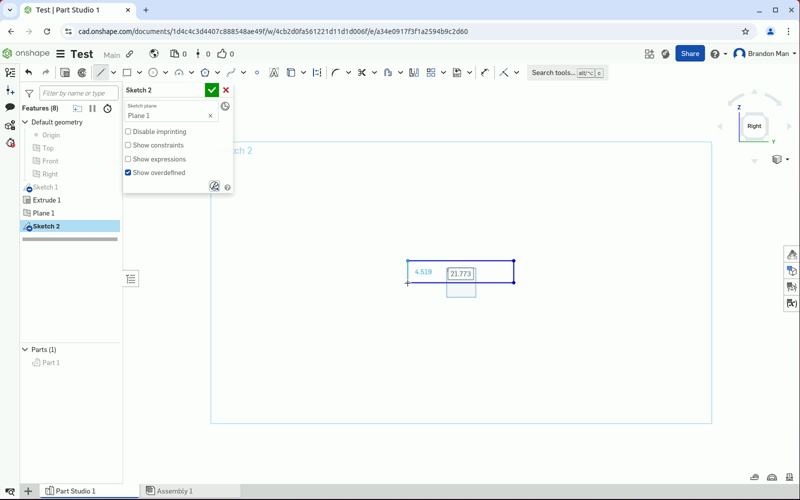
key_up(shift)
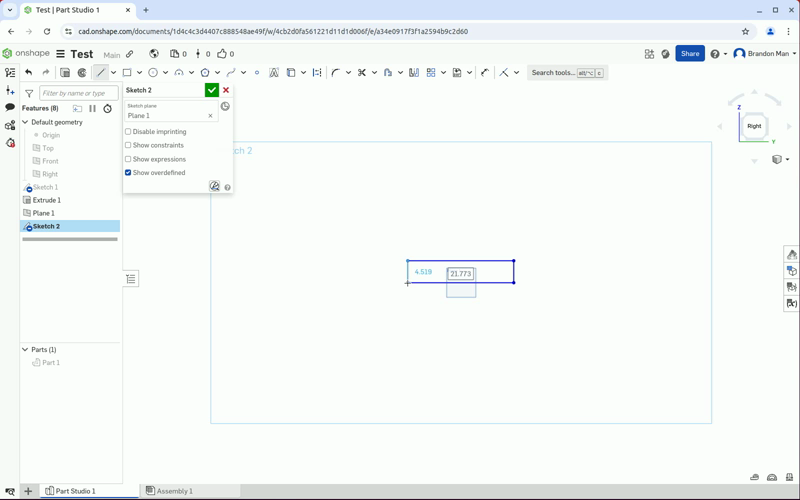
click(407, 282)
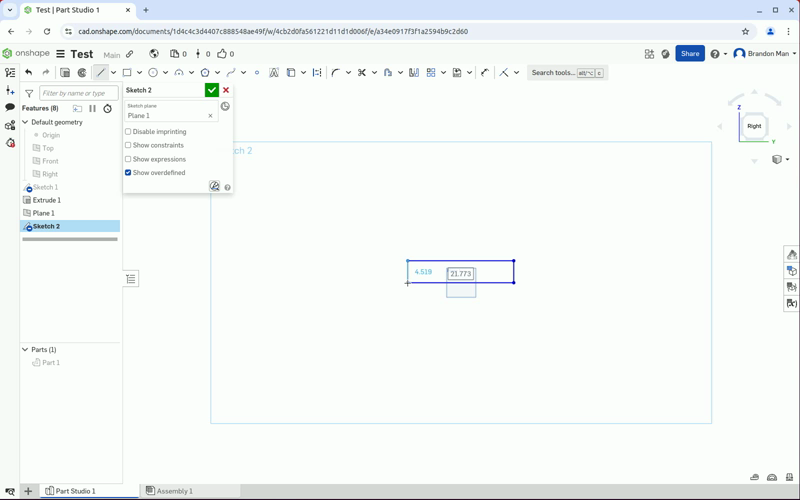
key(esc)
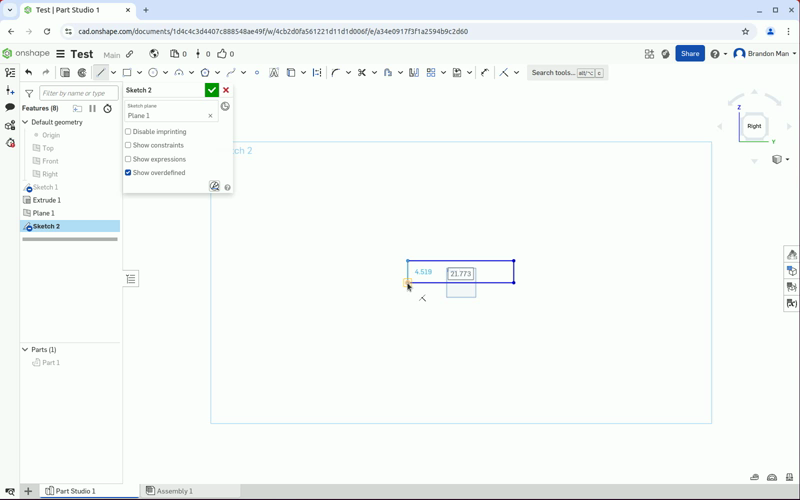
mouse_move(423, 280)
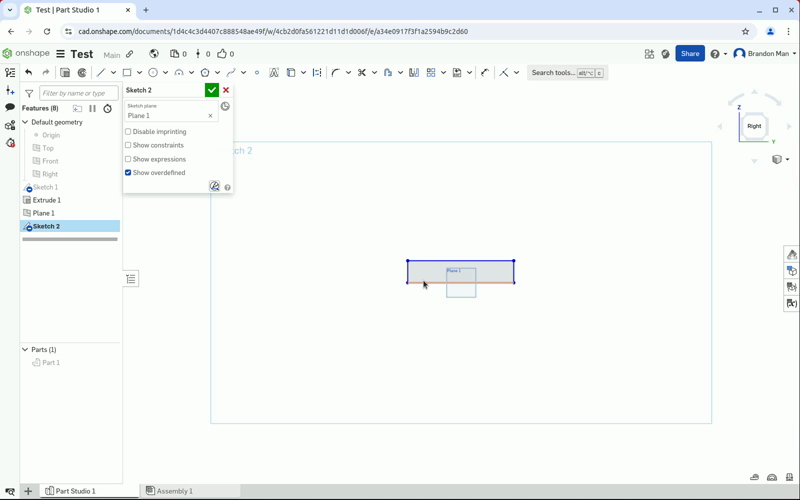
click(423, 280)
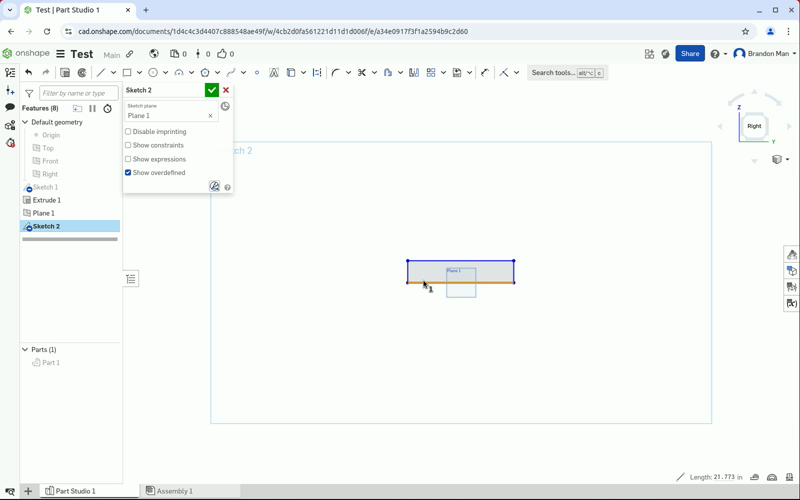
mouse_move(73, 352)
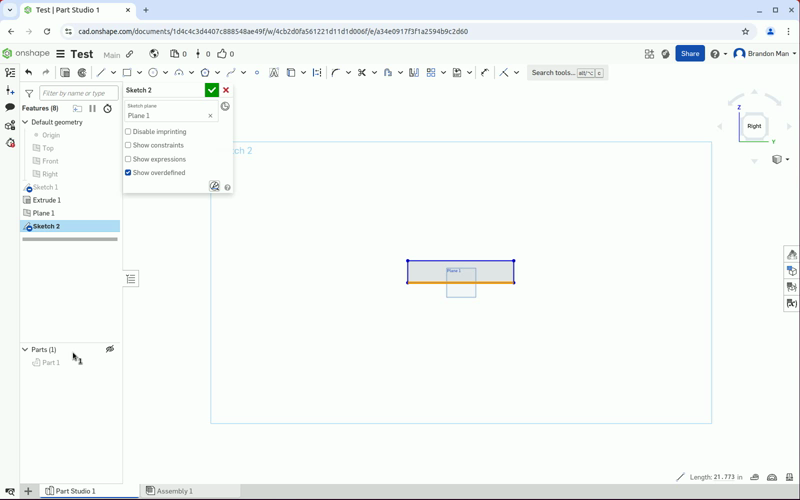
key(shift+y)
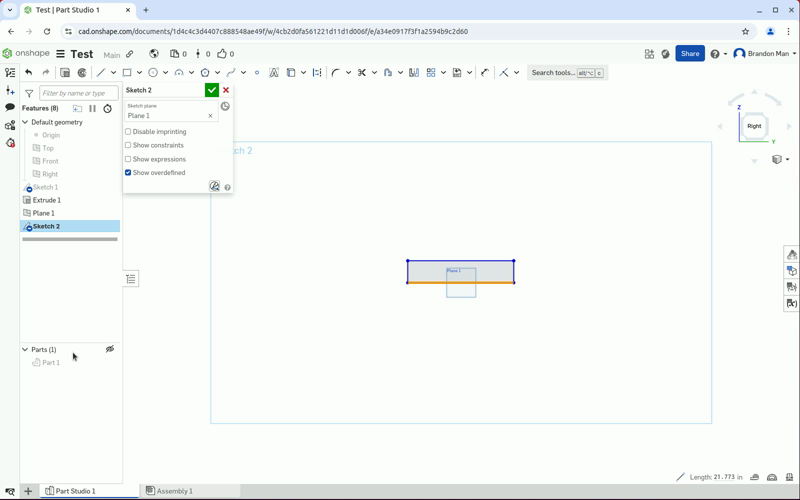
key(shift+e)
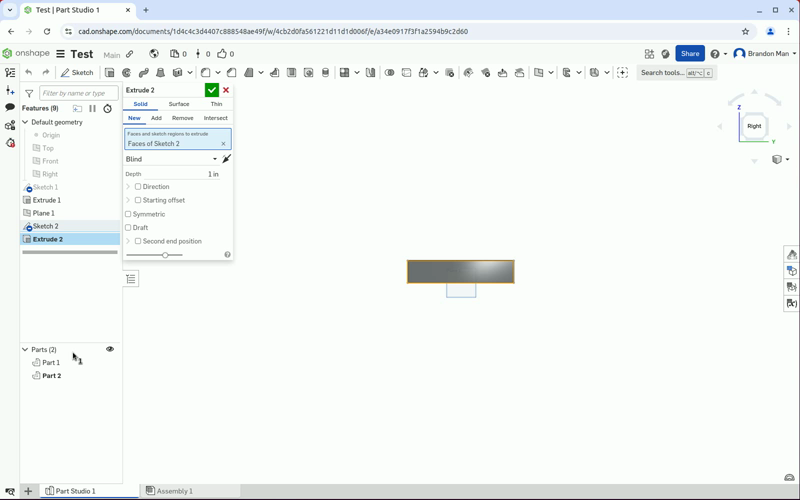
mouse_move(143, 106)
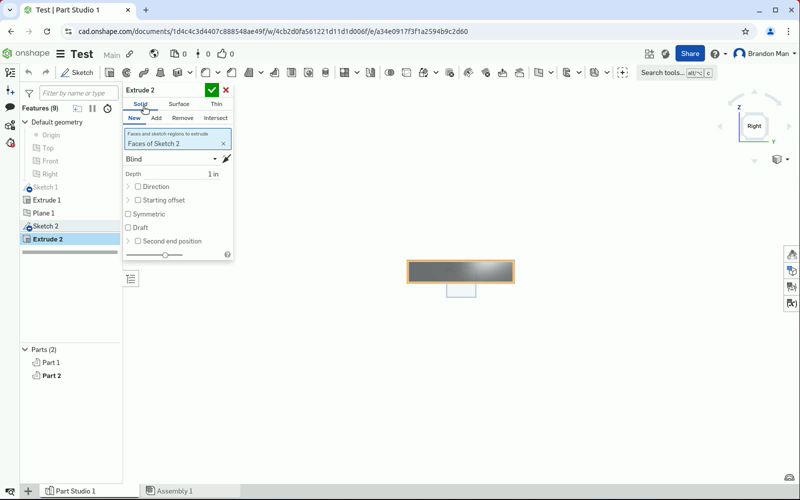
click(143, 106)
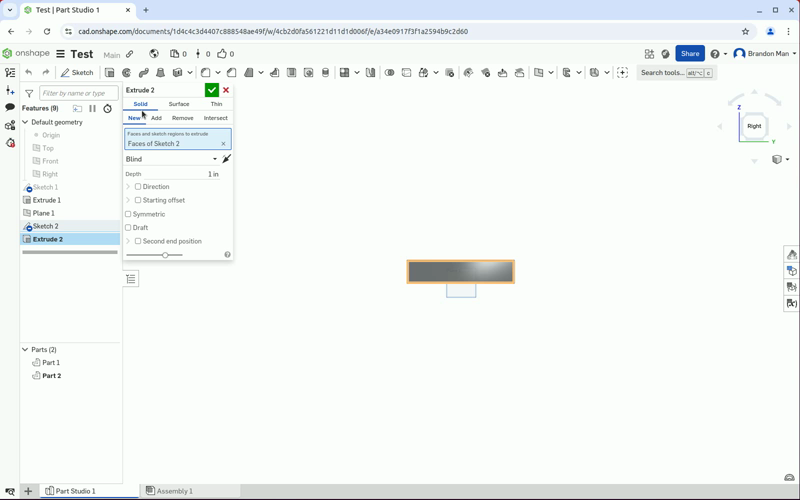
mouse_move(137, 120)
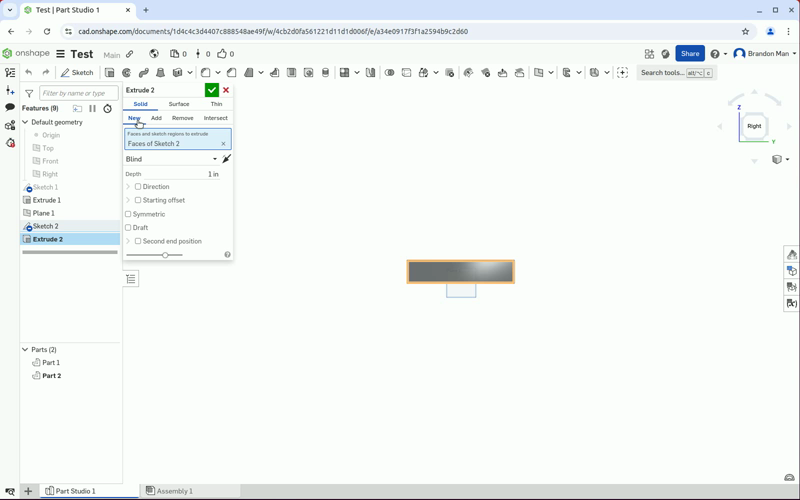
click(137, 120)
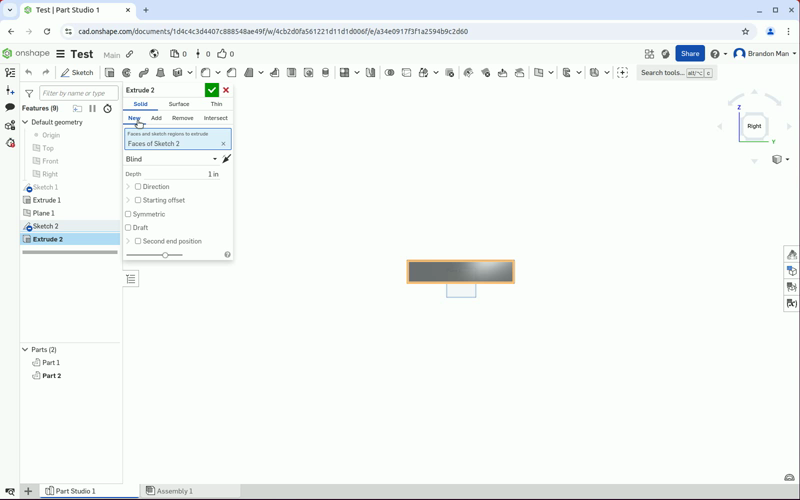
key(tab, 4)
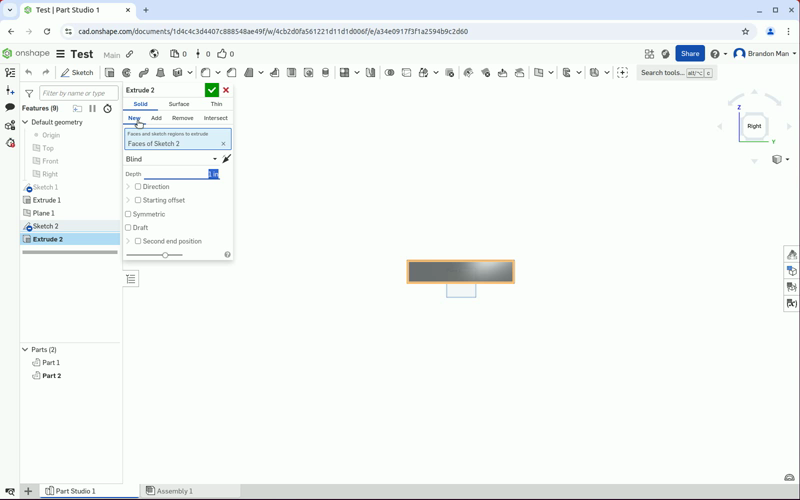
text(0.722)
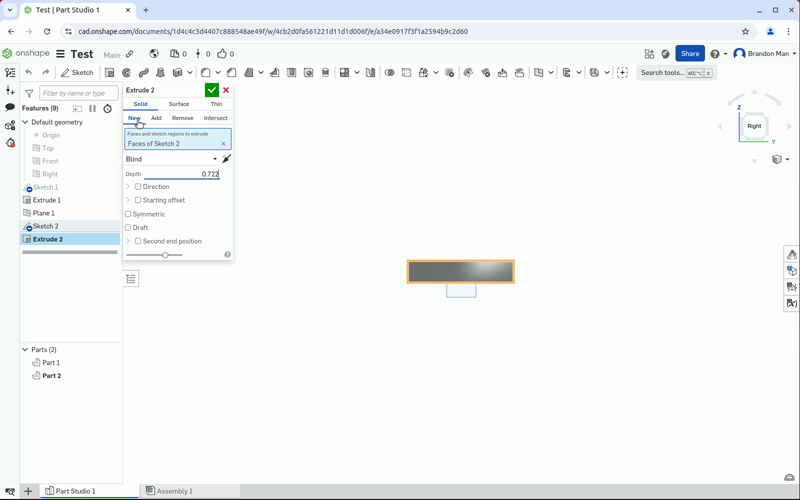
key(enter)
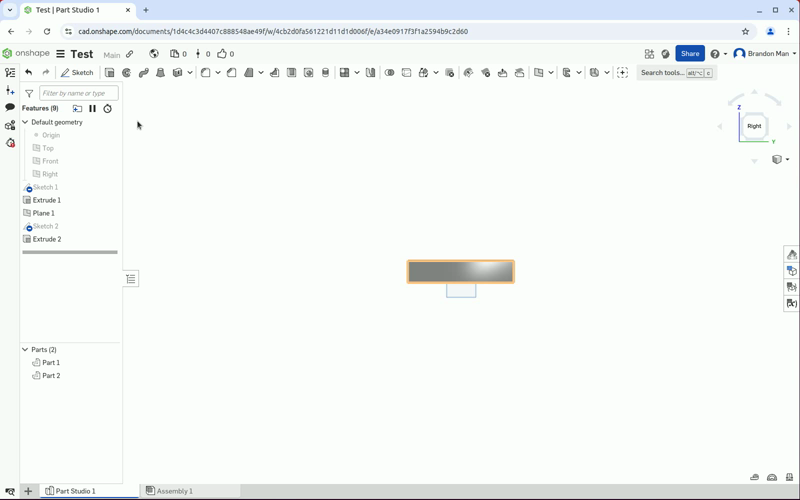
key(shift+h)
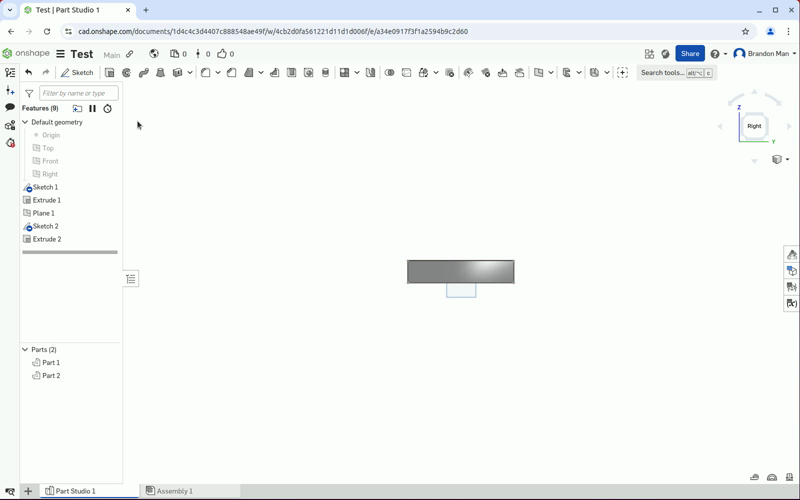
key(shift+h)
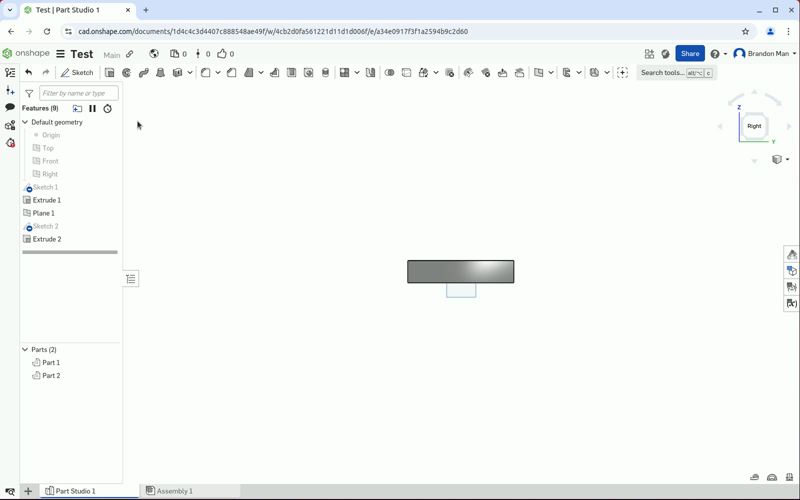
mouse_move(73, 189)
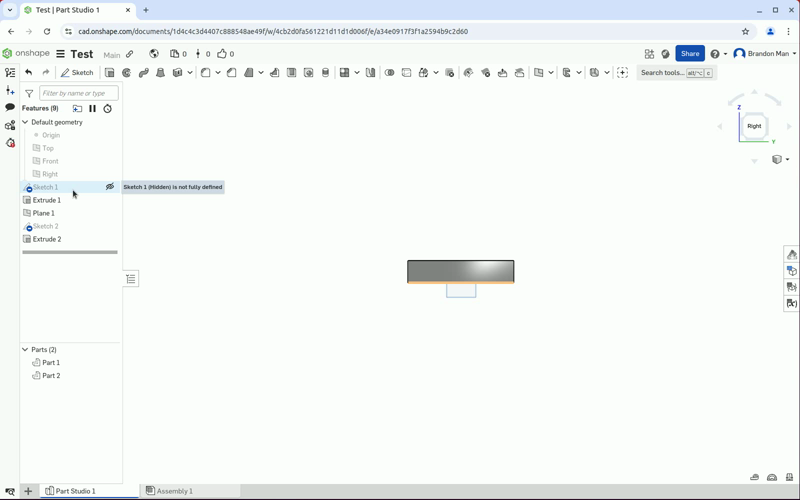
click(73, 189)
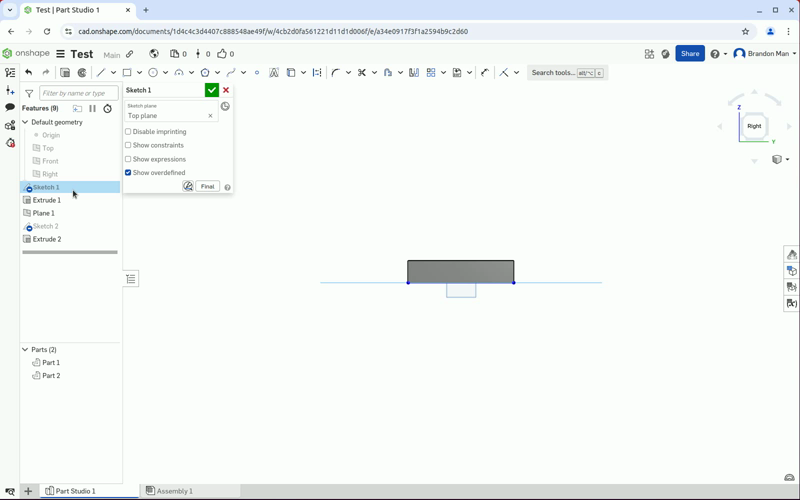
mouse_move(229, 92)
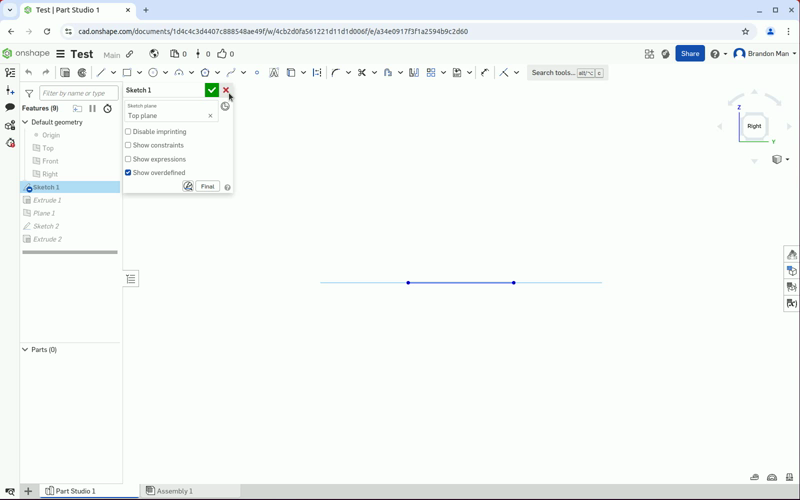
click(229, 92)
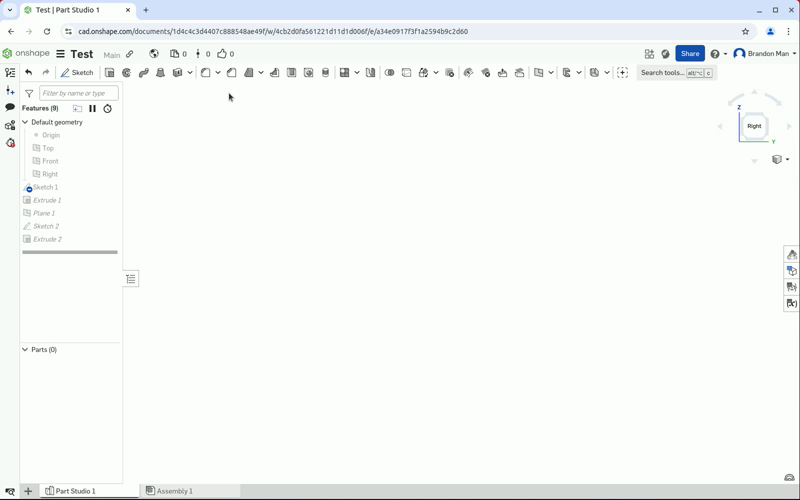
key(shift+s)
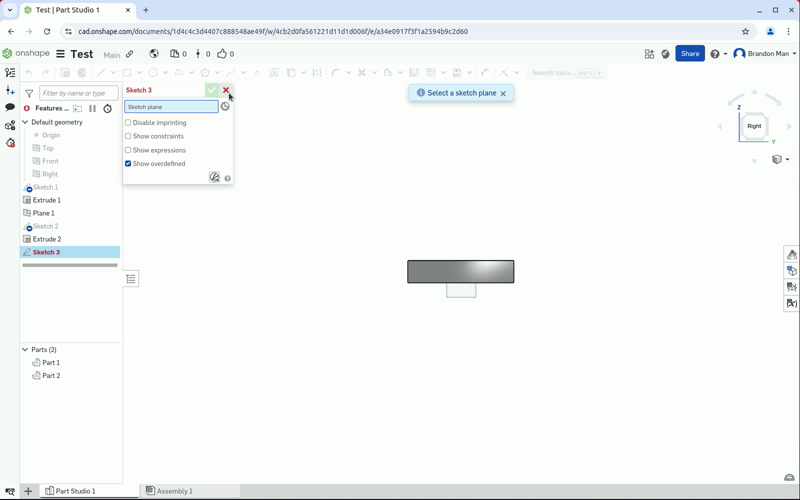
mouse_move(73, 215)
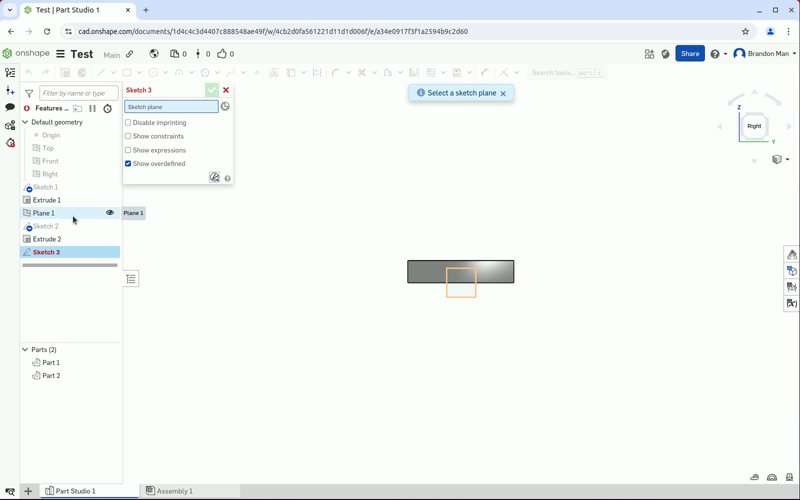
click(73, 215)
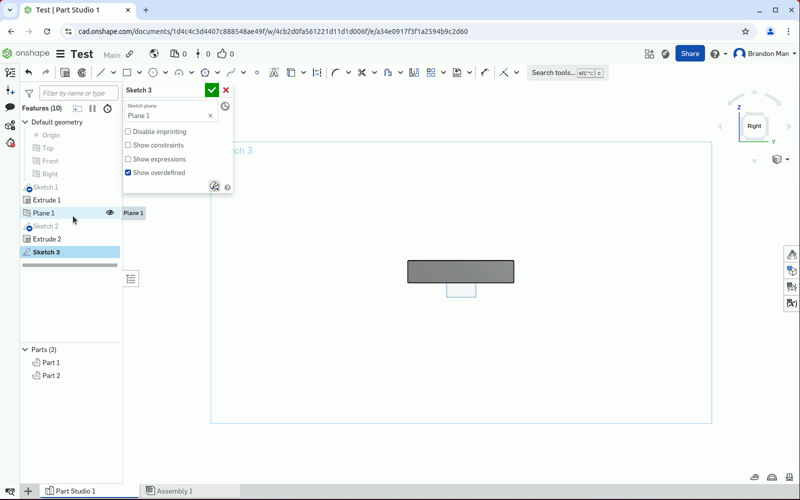
mouse_move(73, 352)
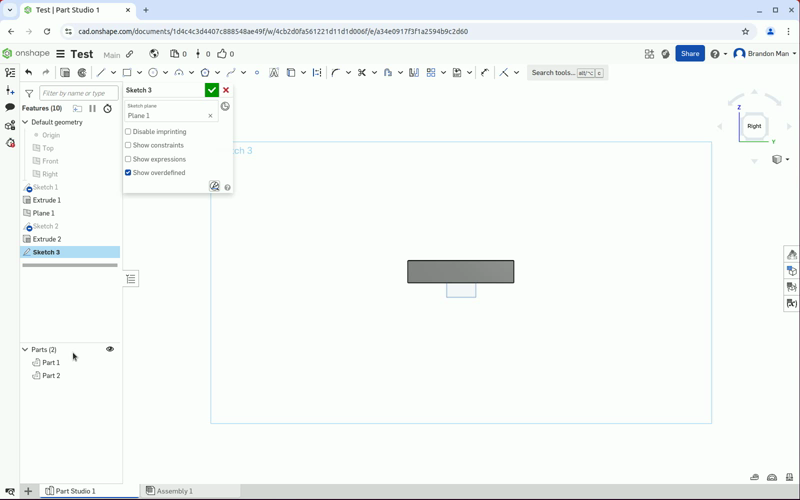
key(y)
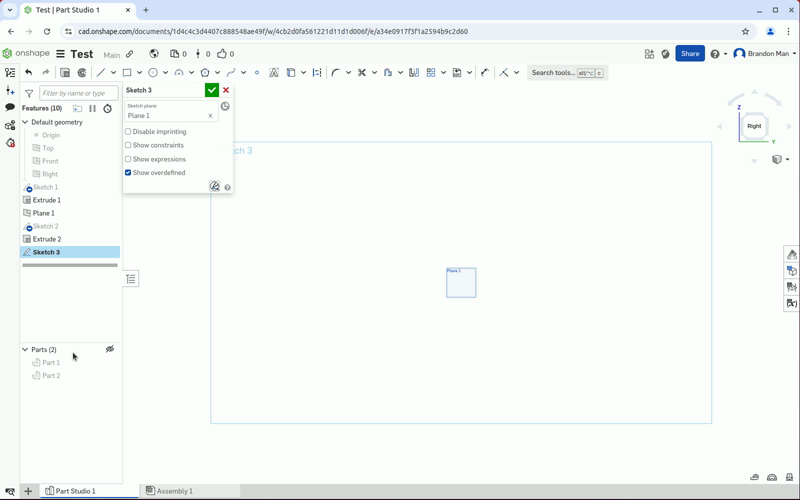
key(l)
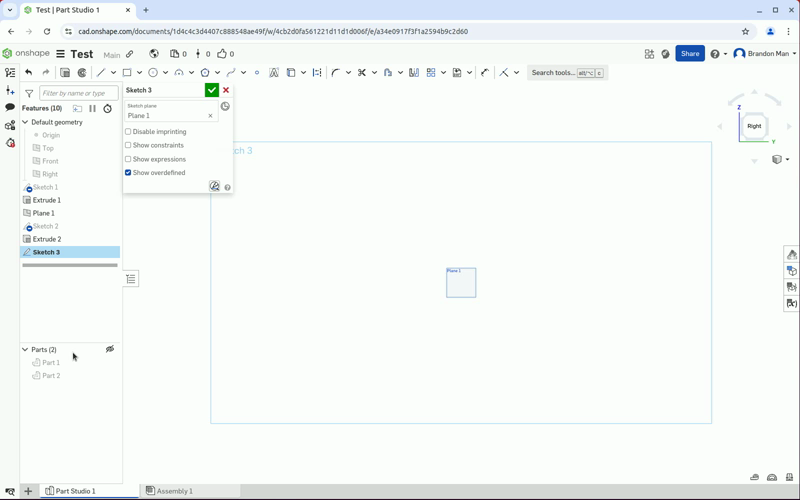
key_down(shift)
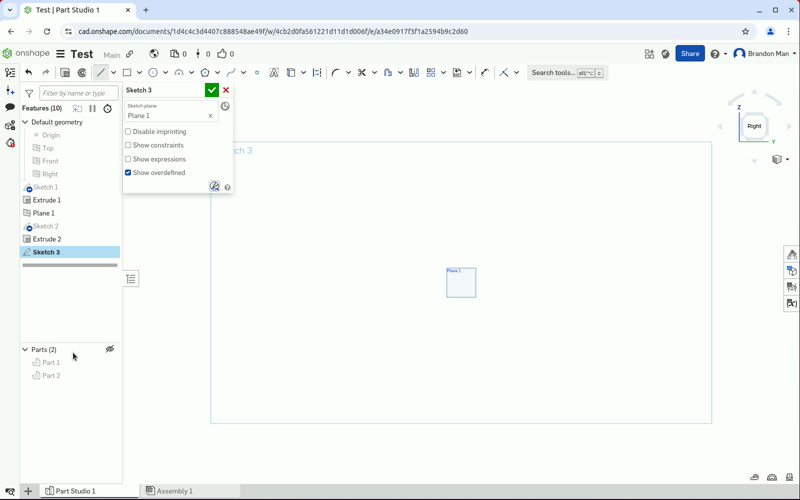
mouse_move(407, 260)
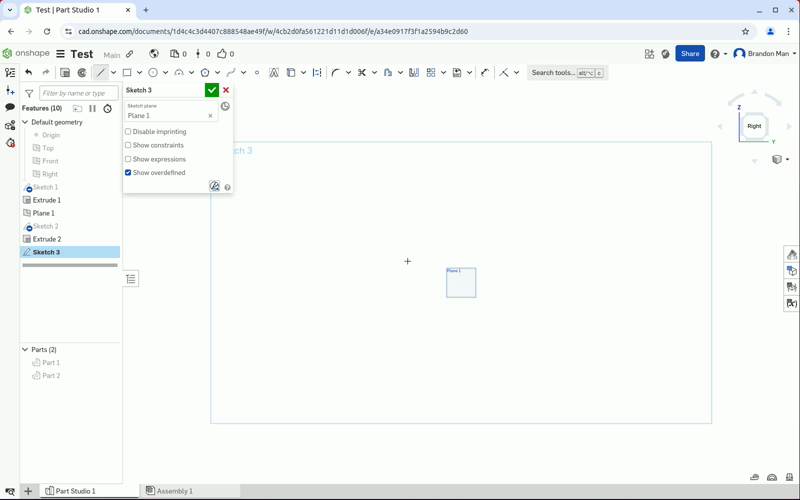
click(407, 260)
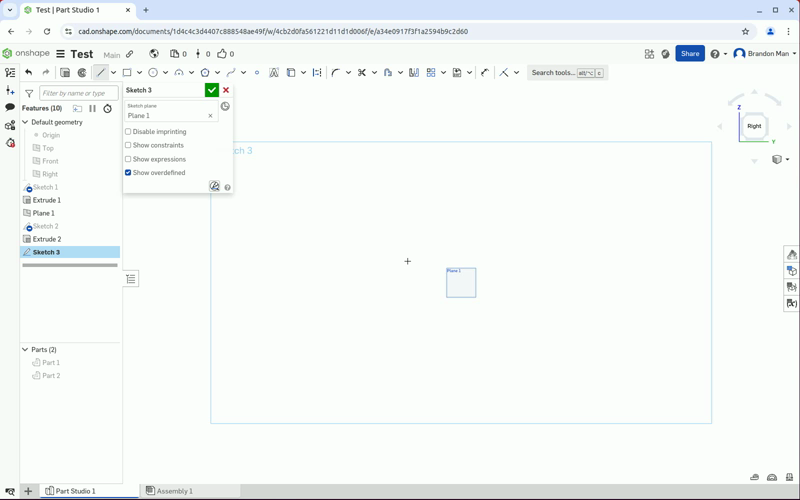
key_up(shift)
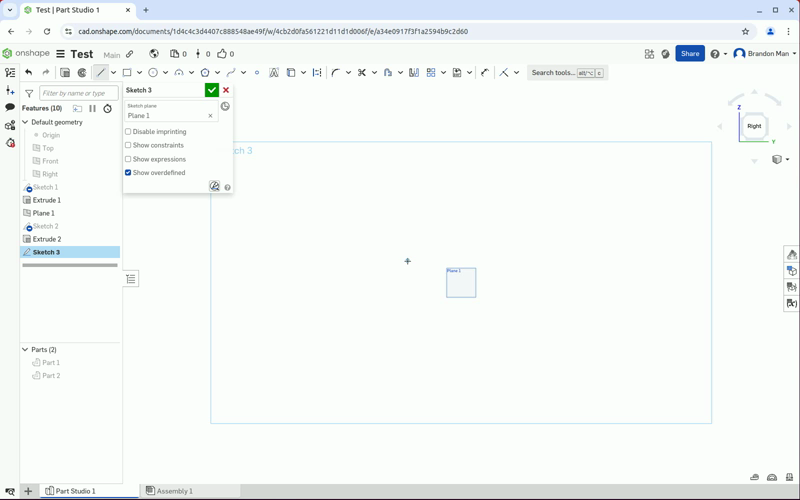
key_down(shift)
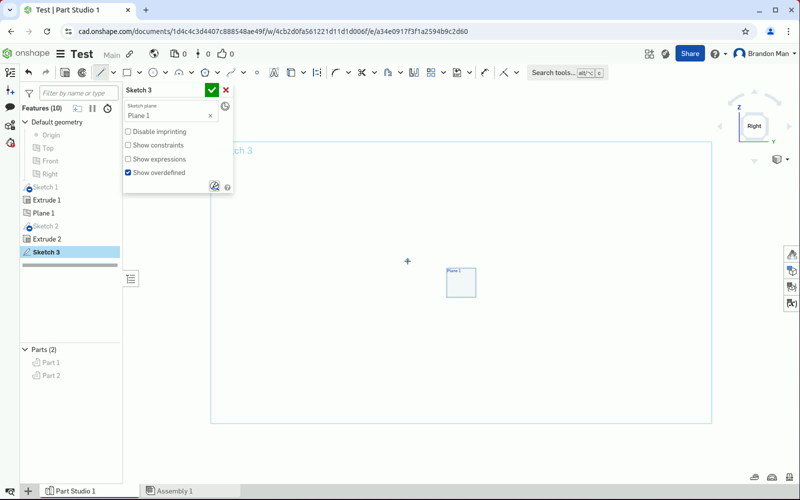
mouse_move(513, 260)
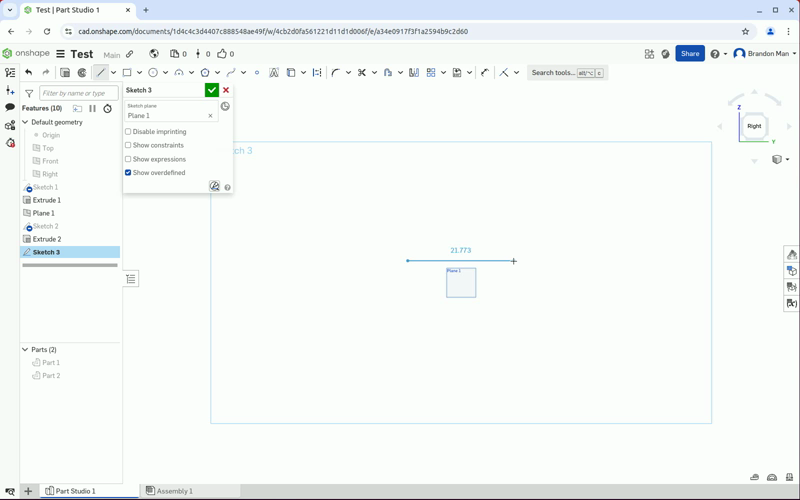
click(513, 260)
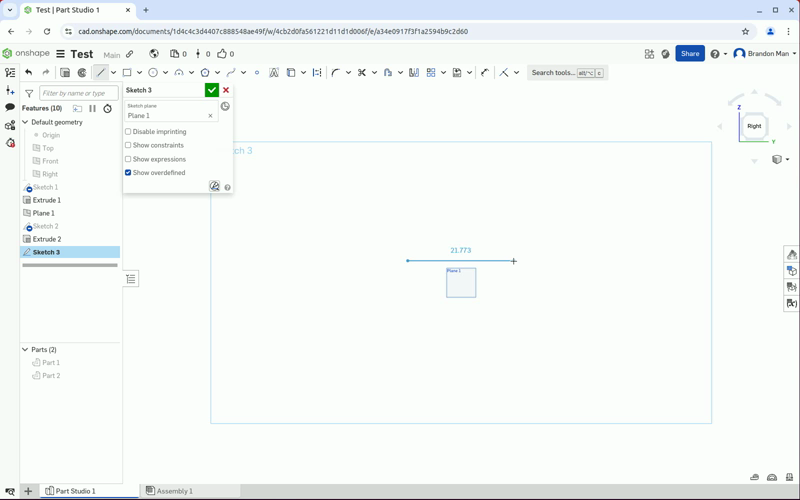
key_up(shift)
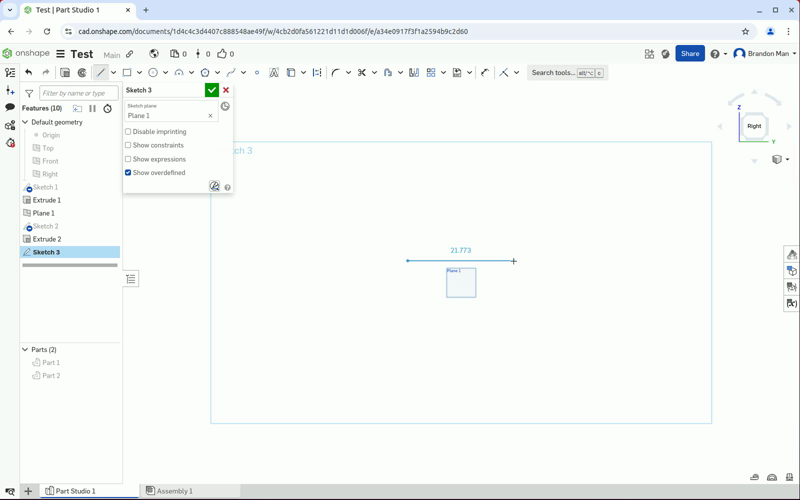
key_down(shift)
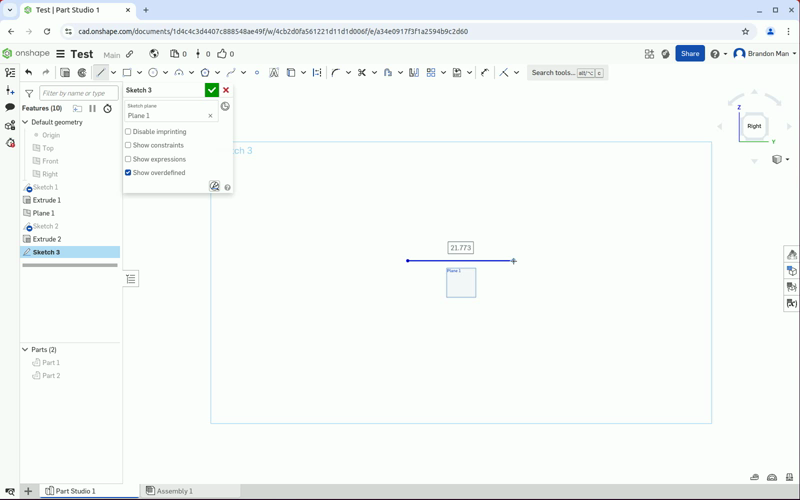
mouse_move(543, 260)
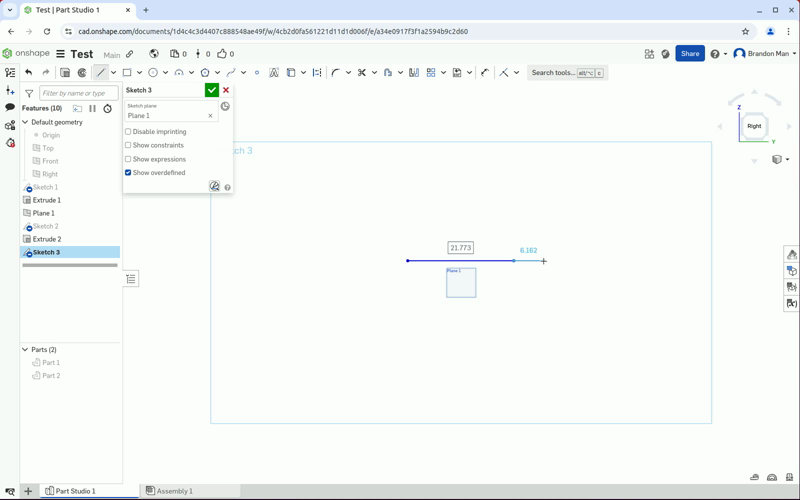
mouse_move(513, 257)
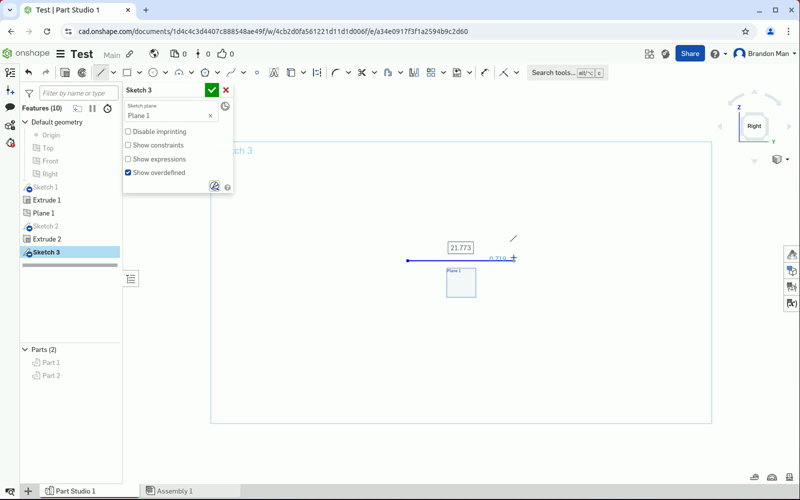
scroll(6)
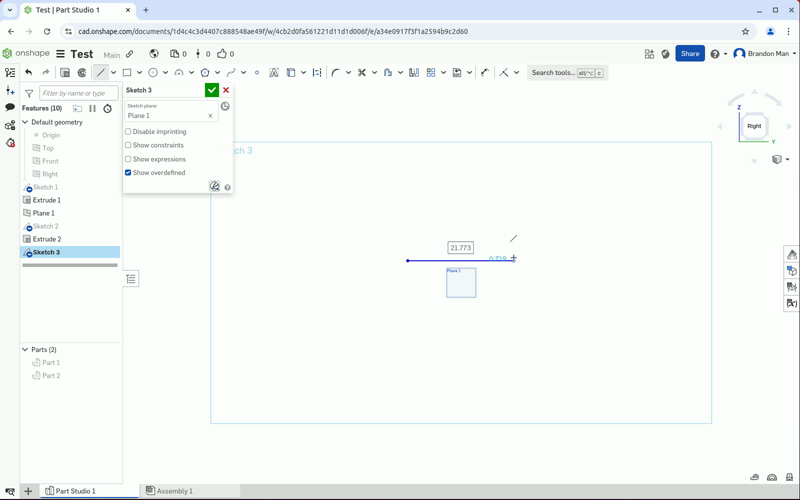
scroll(6)
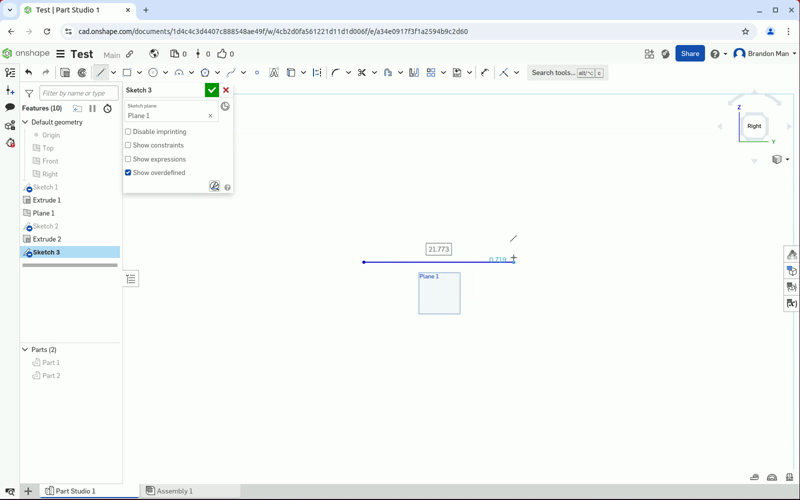
scroll(6)
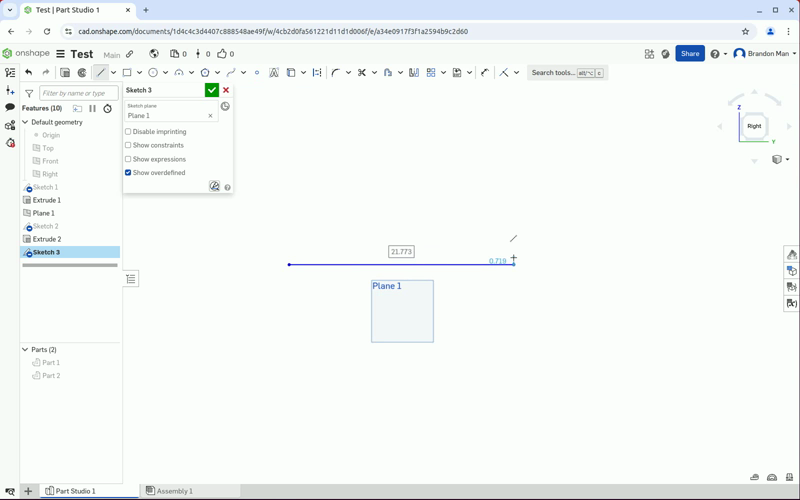
scroll(6)
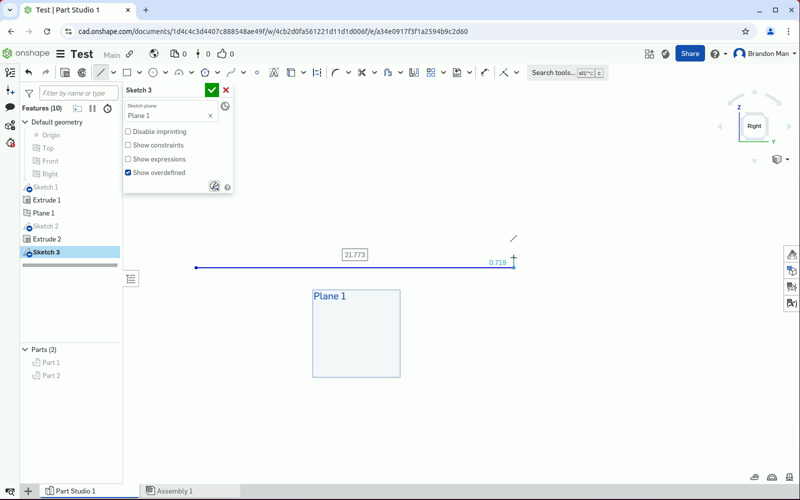
scroll(6)
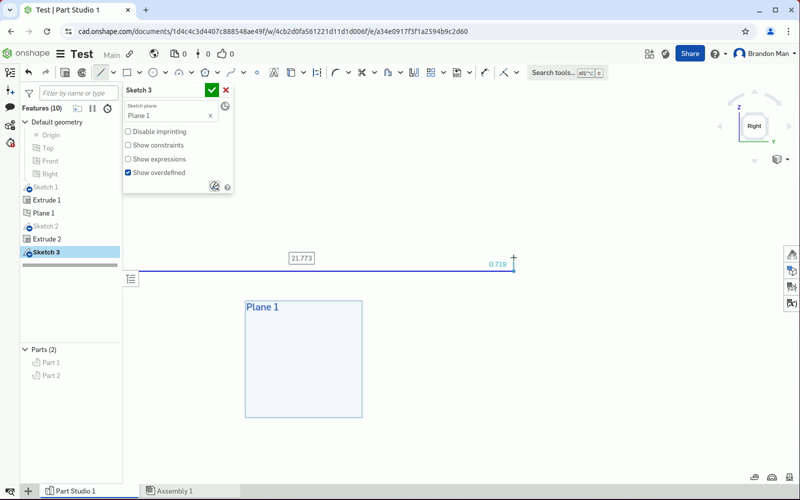
scroll(6)
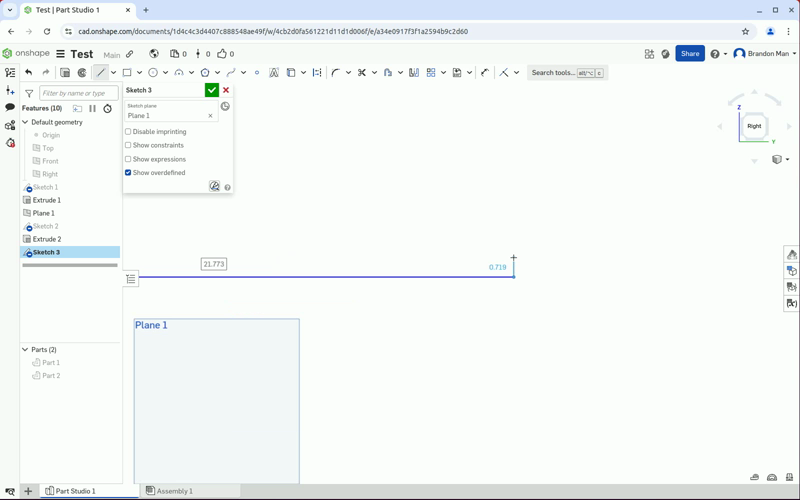
scroll(6)
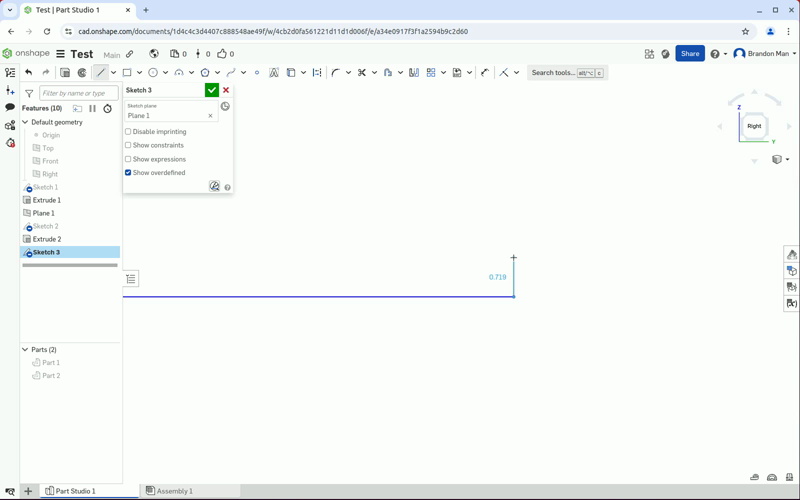
click(513, 257)
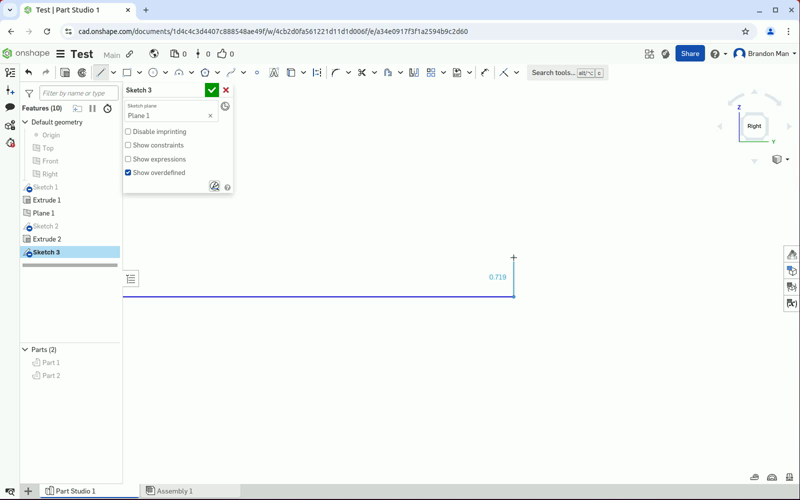
scroll(-6)
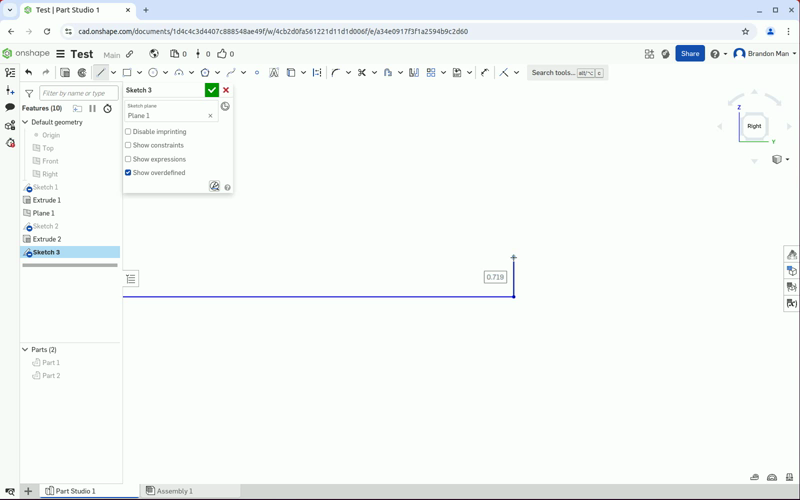
scroll(-6)
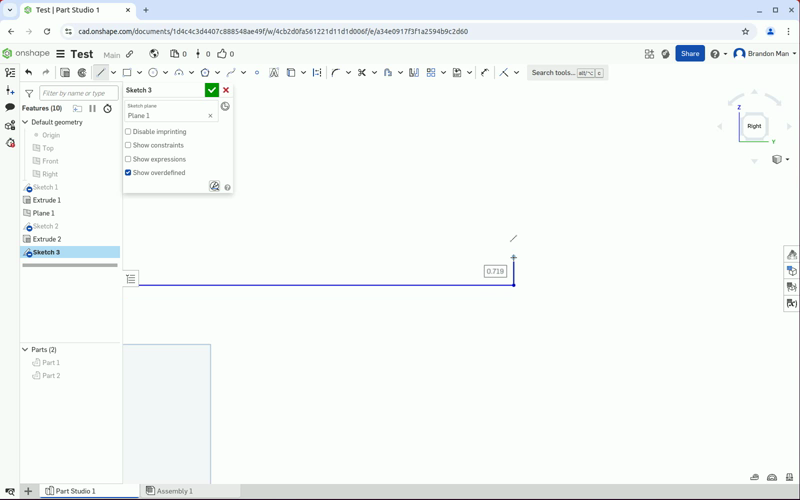
scroll(-6)
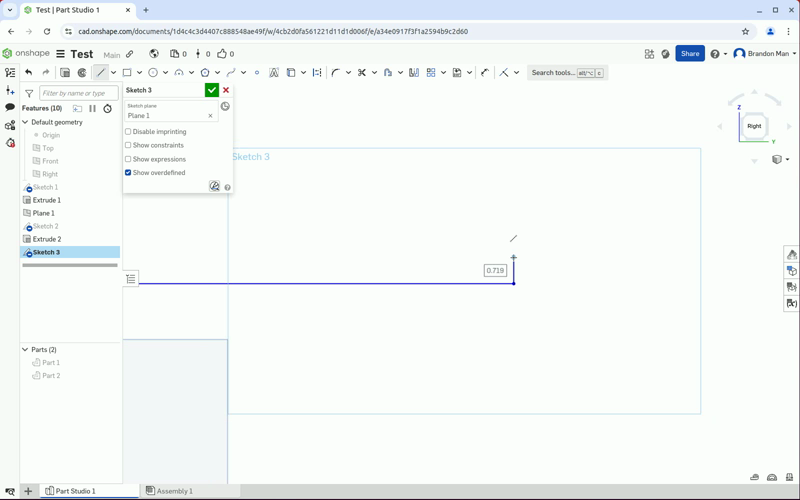
scroll(-6)
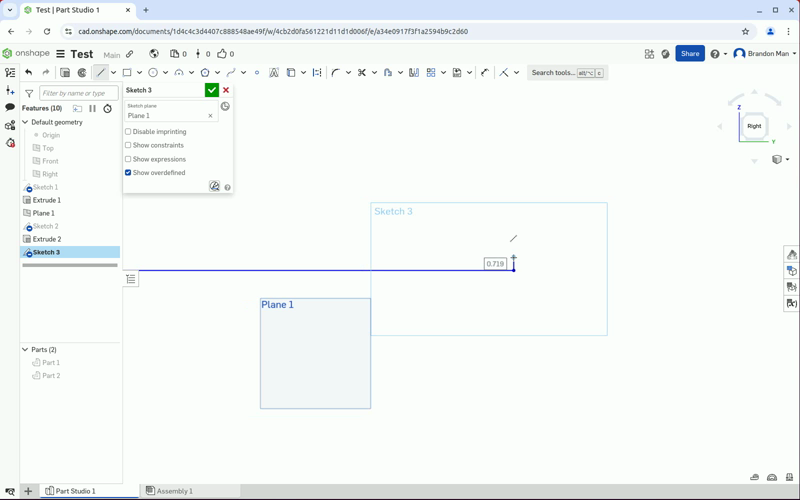
scroll(-6)
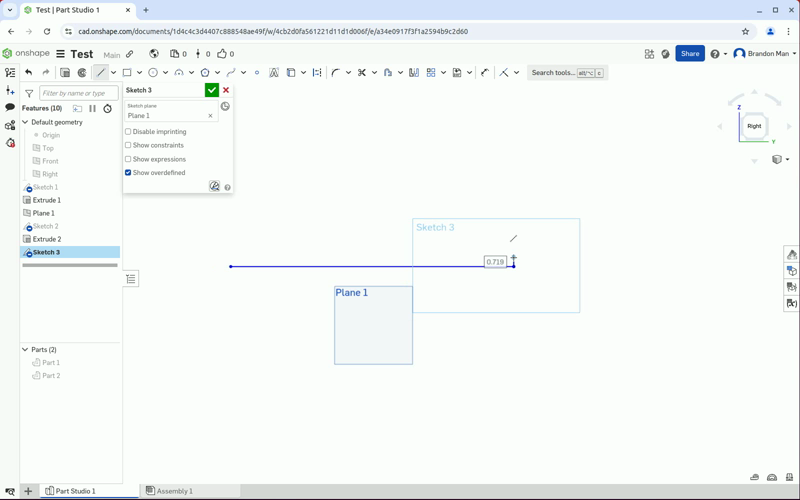
scroll(-6)
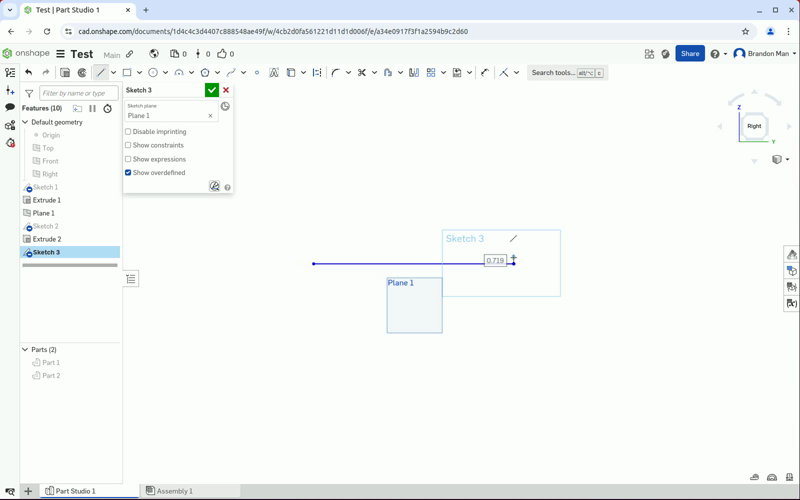
scroll(-6)
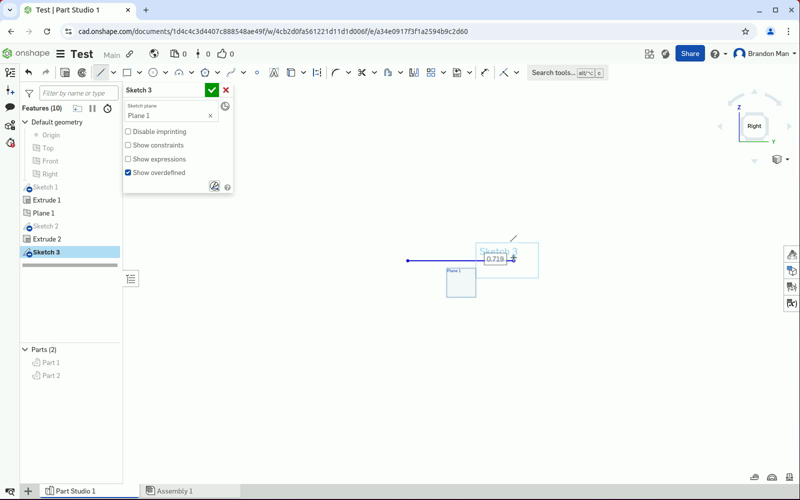
key_up(shift)
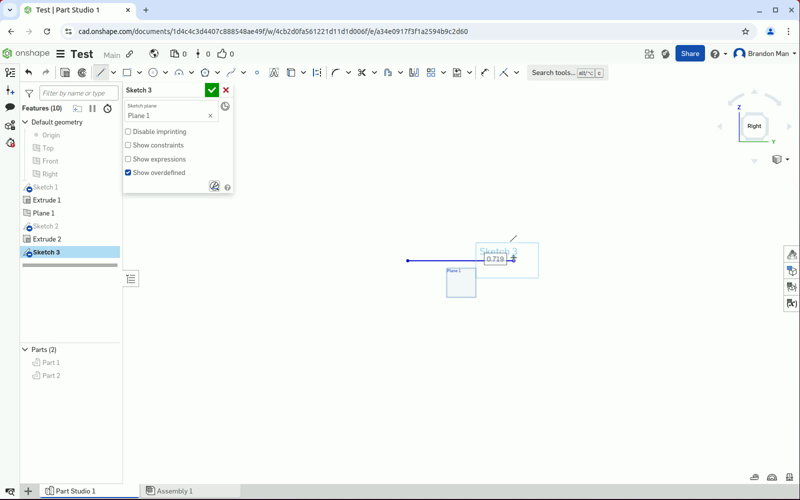
key_down(shift)
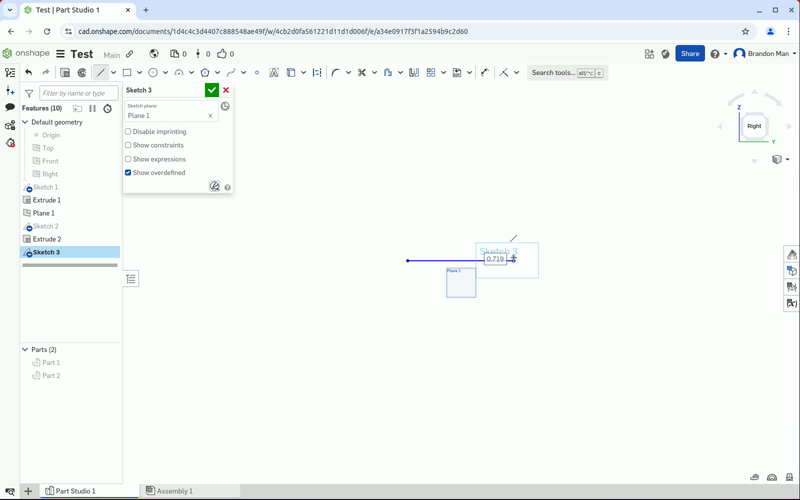
mouse_move(407, 257)
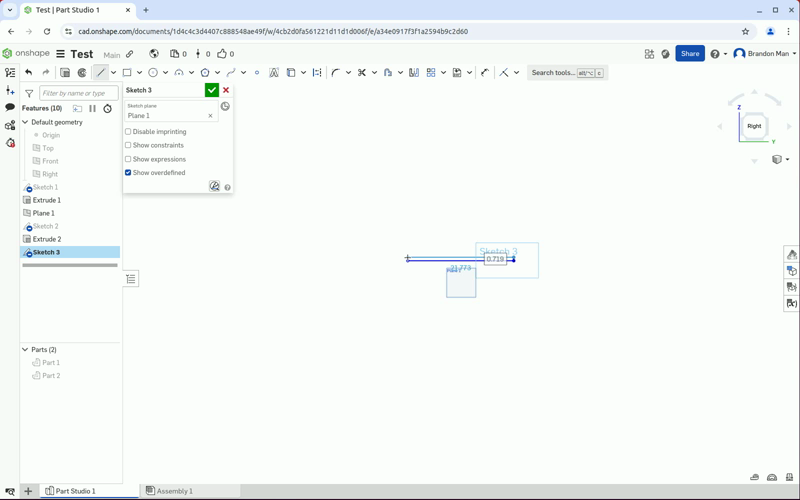
scroll(6)
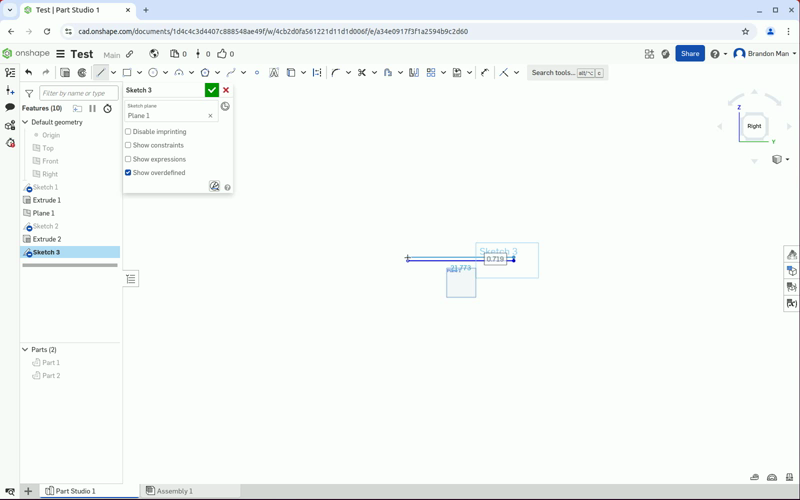
scroll(6)
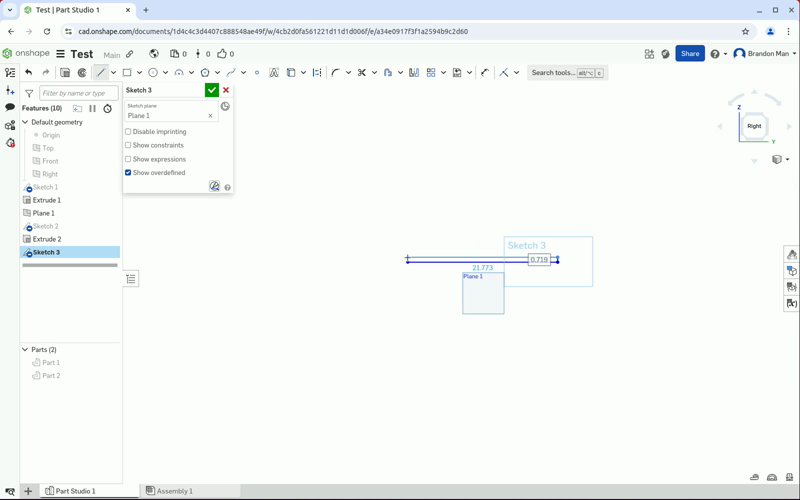
scroll(6)
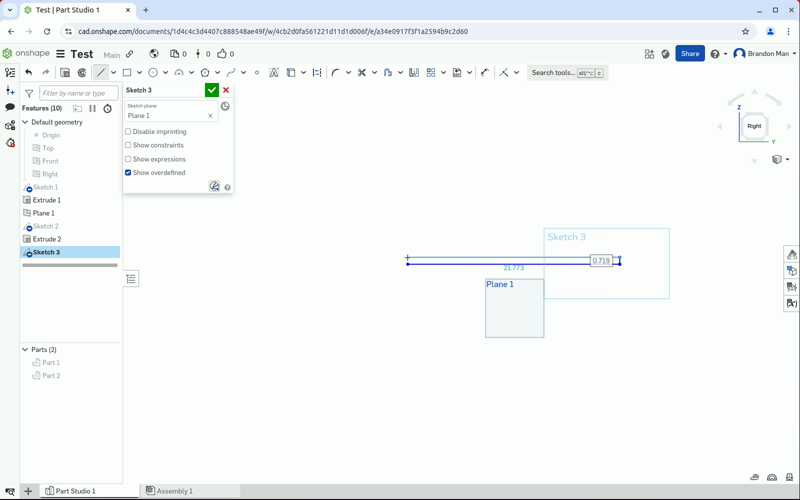
scroll(6)
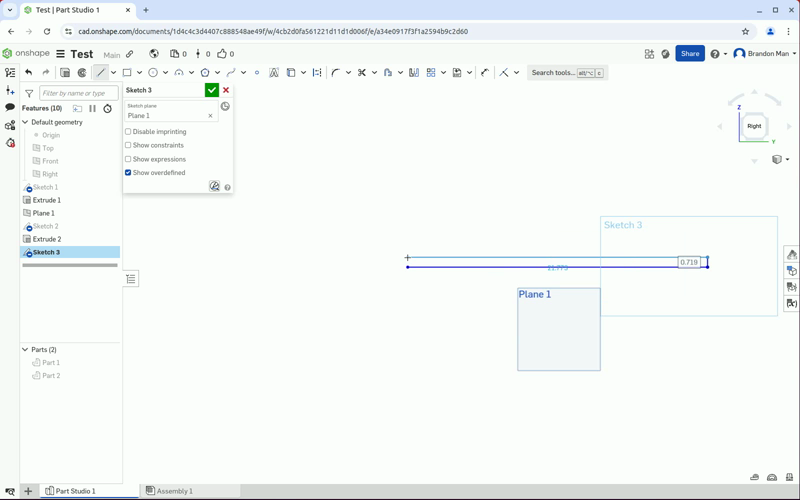
scroll(6)
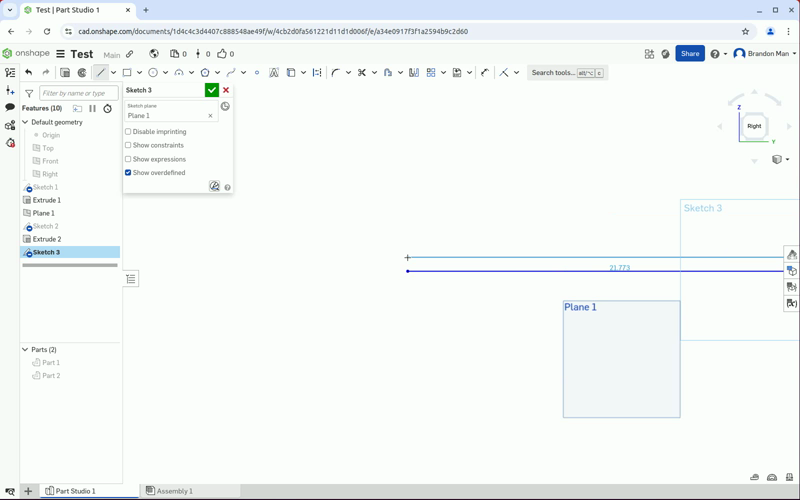
scroll(6)
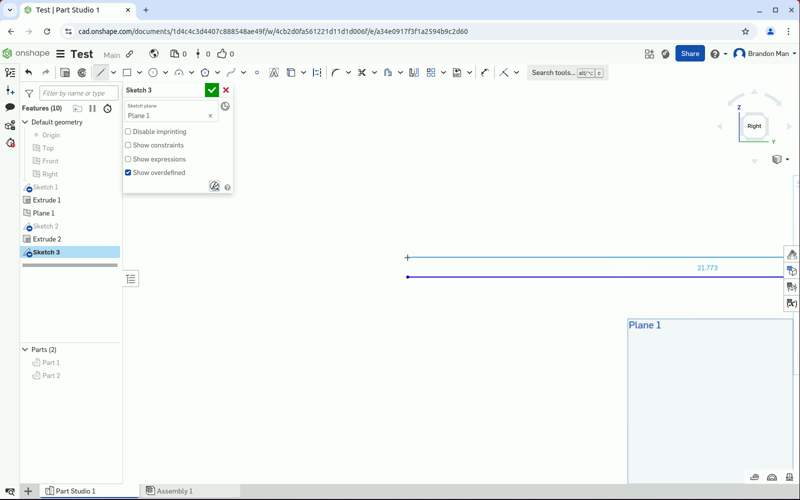
scroll(6)
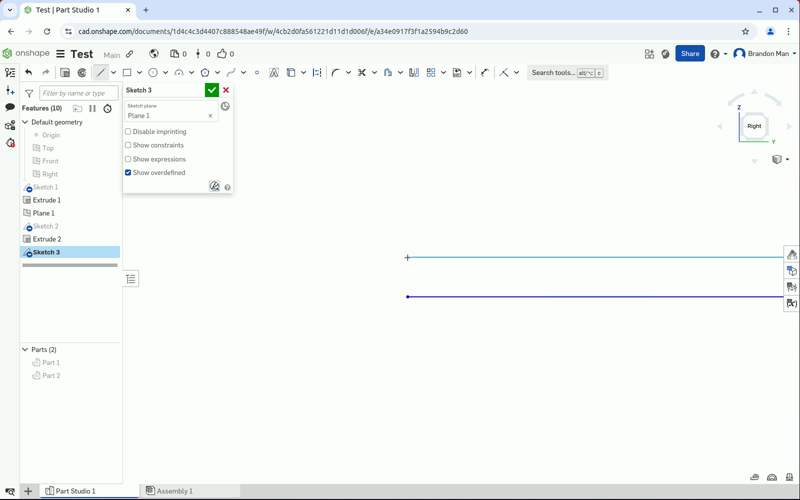
click(407, 257)
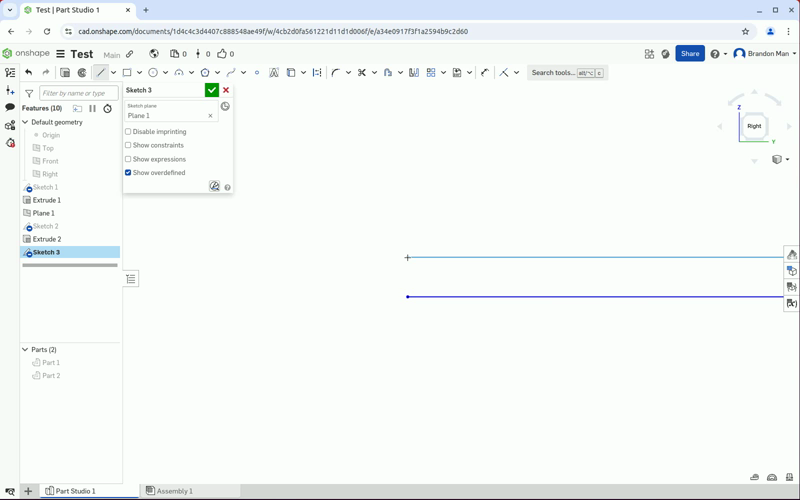
scroll(-6)
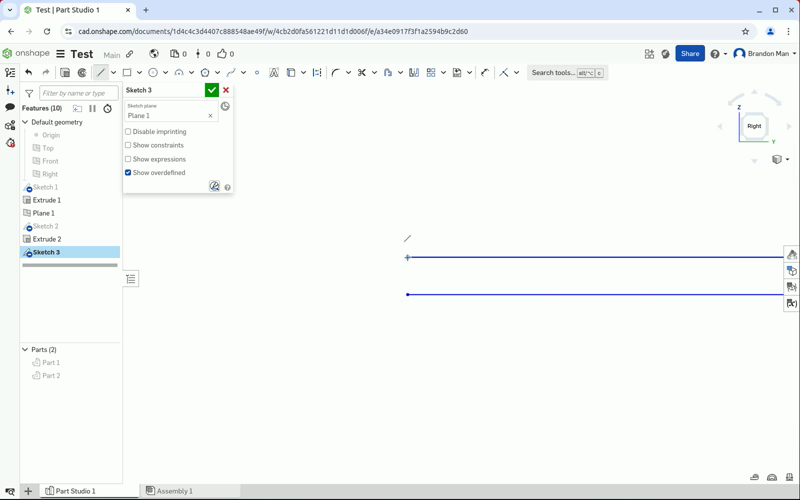
scroll(-6)
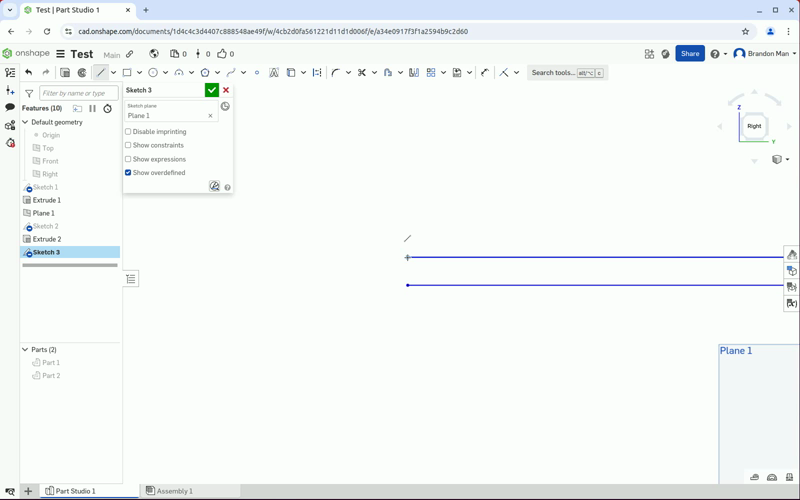
scroll(-6)
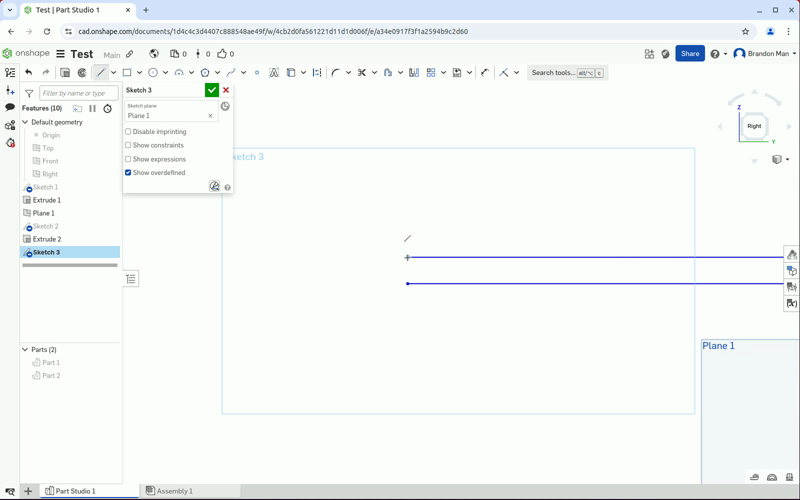
scroll(-6)
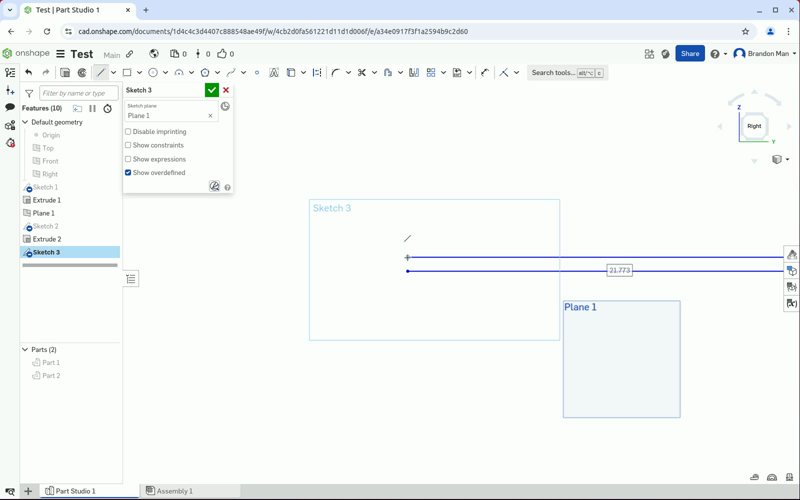
scroll(-6)
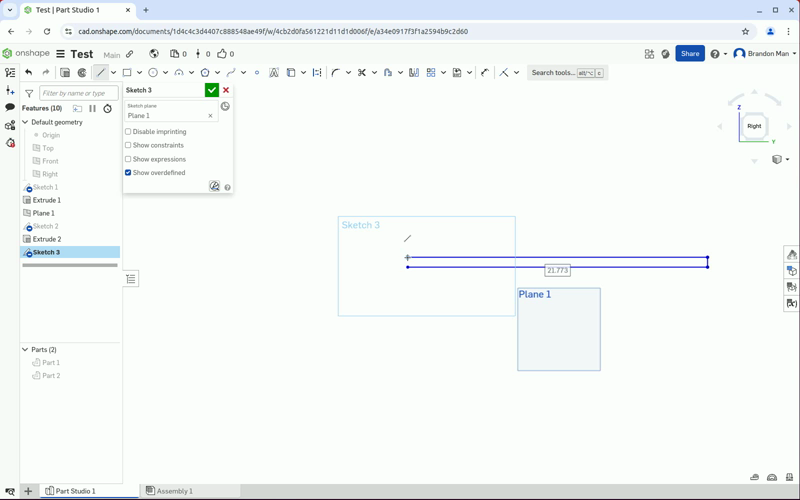
scroll(-6)
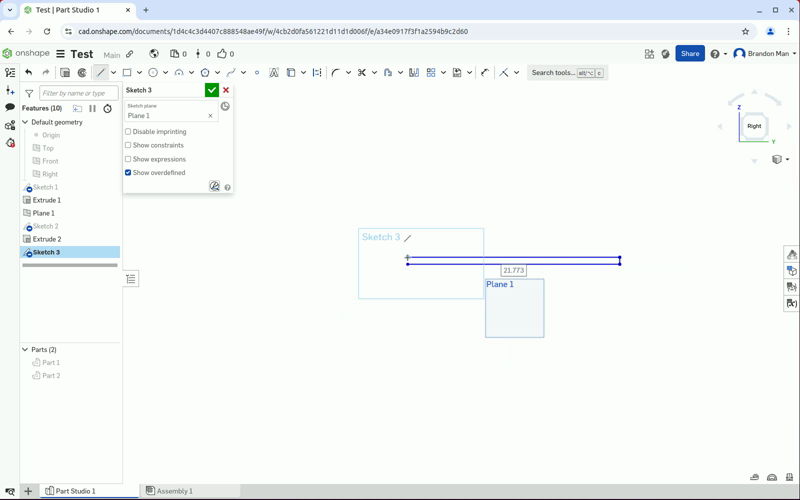
scroll(-6)
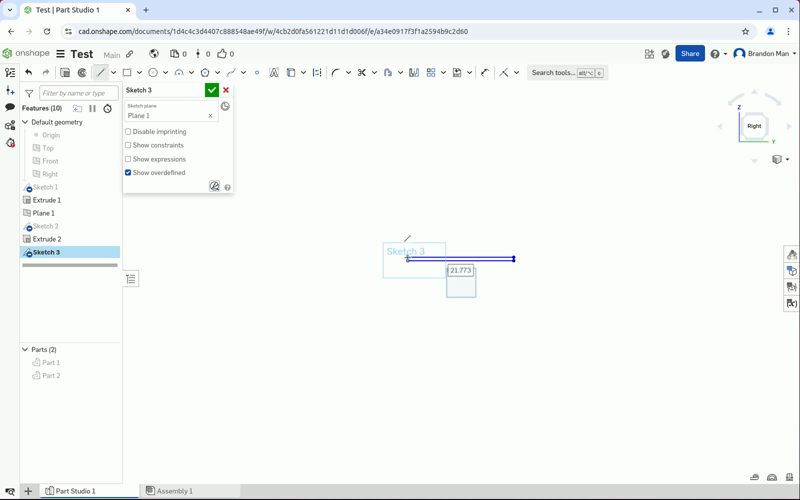
key_up(shift)
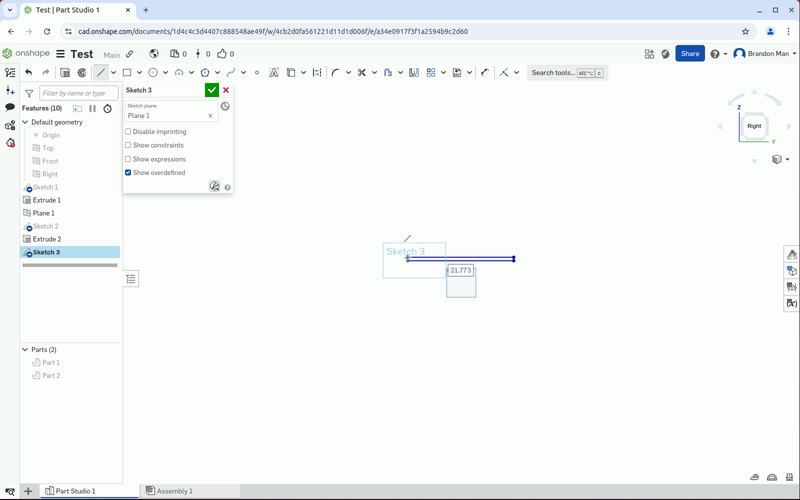
mouse_move(437, 257)
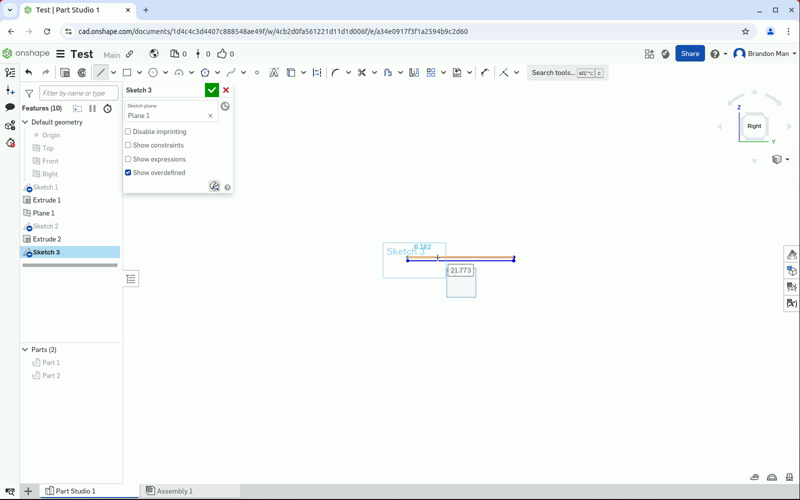
key_down(shift)
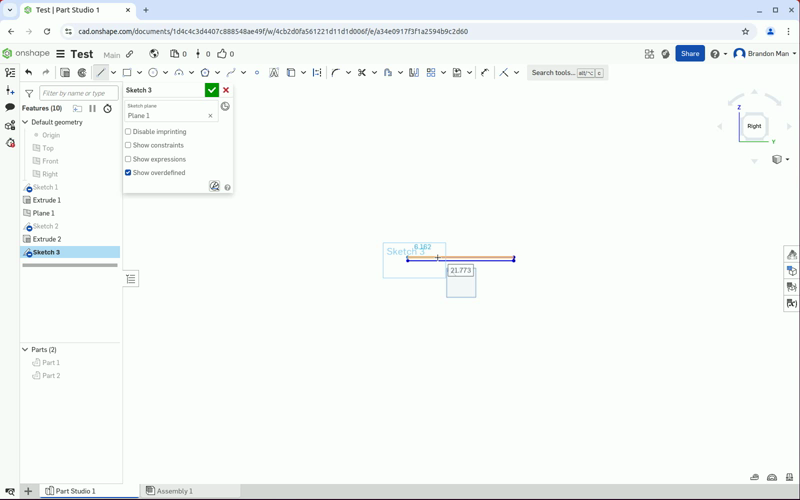
mouse_move(407, 260)
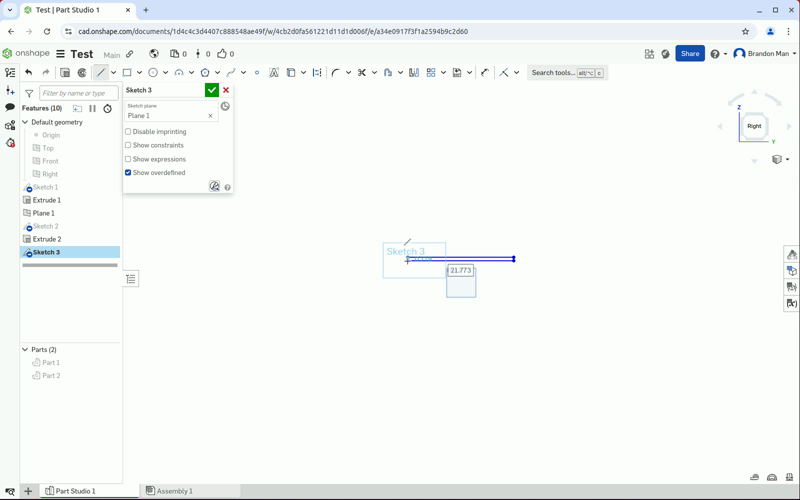
scroll(6)
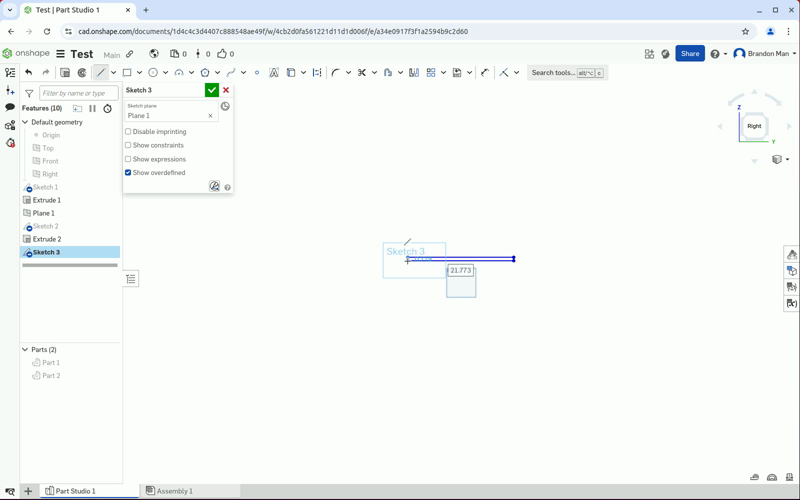
scroll(6)
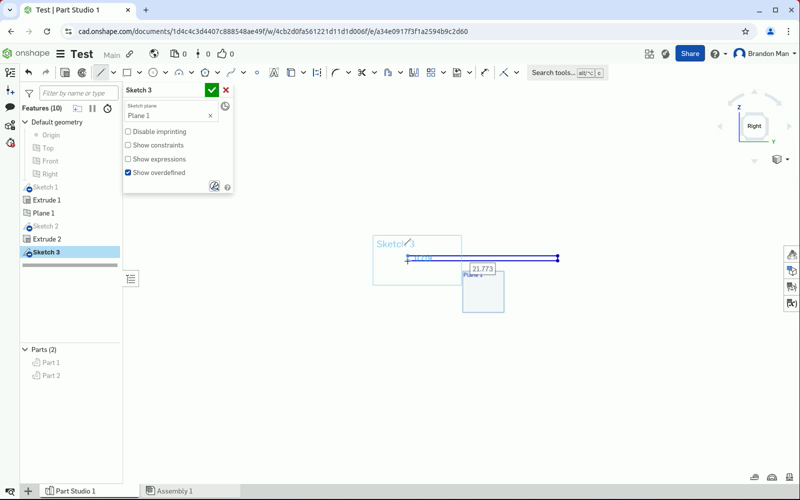
scroll(6)
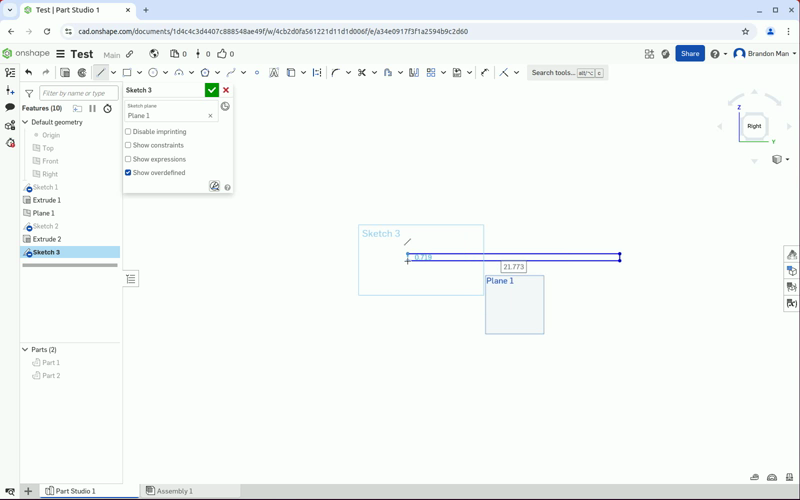
scroll(6)
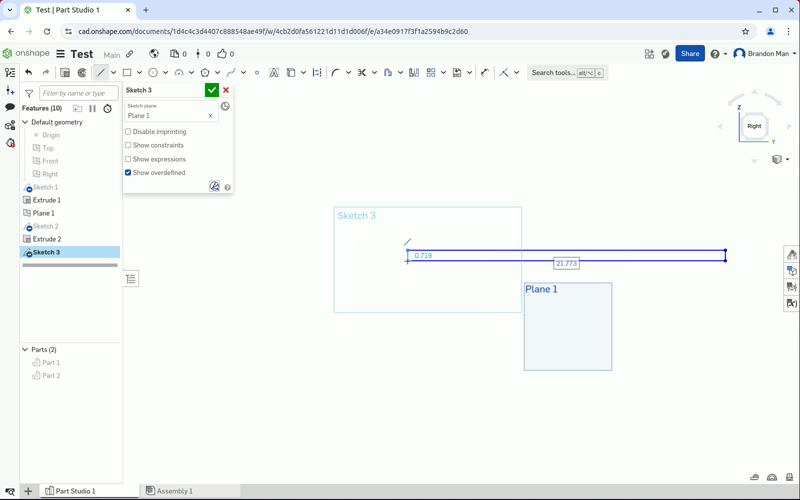
scroll(6)
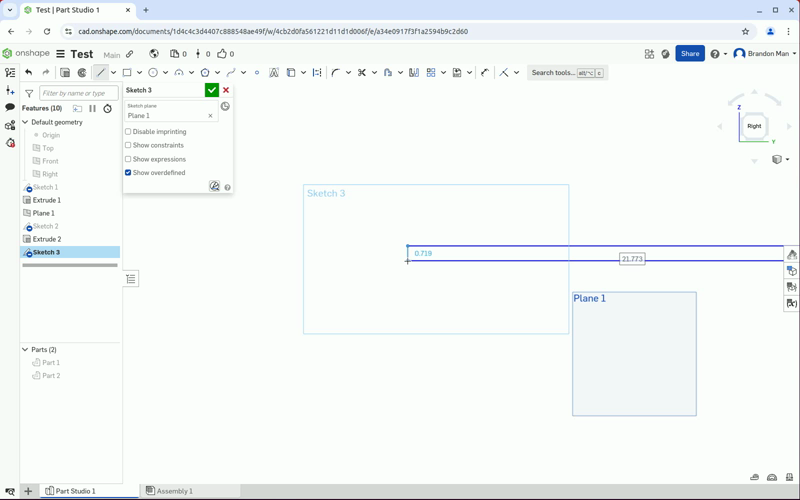
scroll(6)
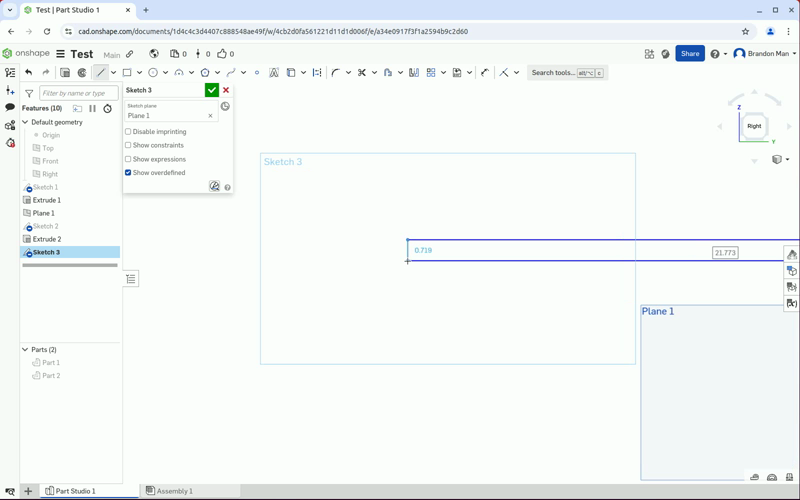
scroll(6)
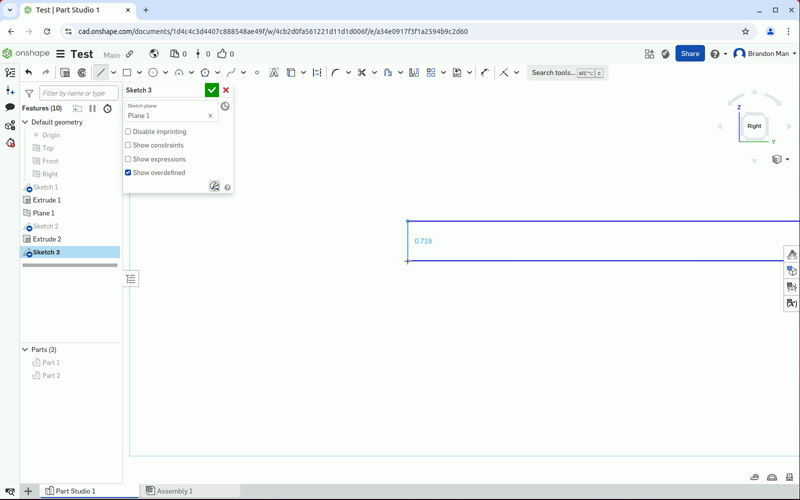
key_up(shift)
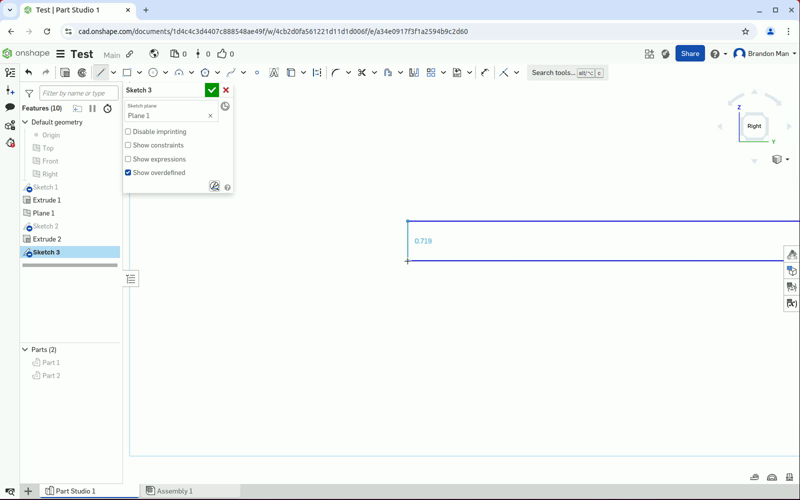
click(407, 260)
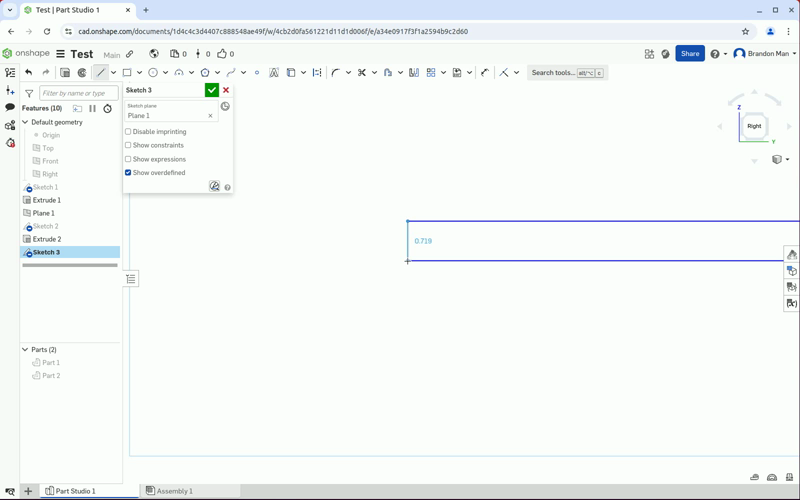
scroll(-6)
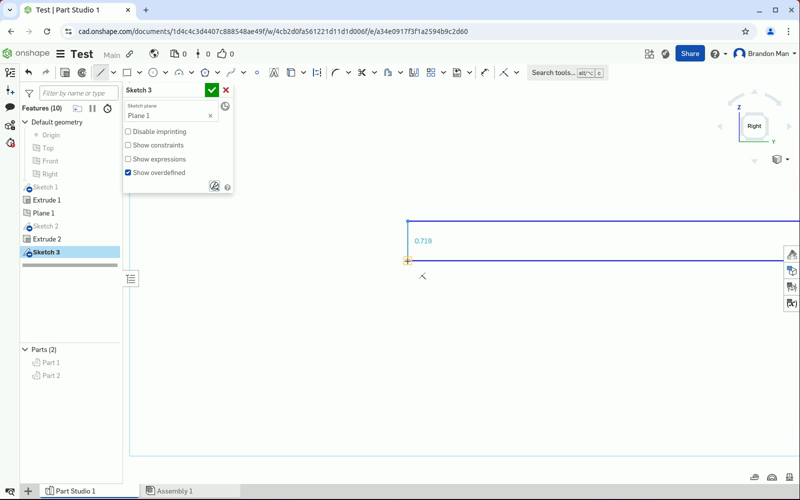
scroll(-6)
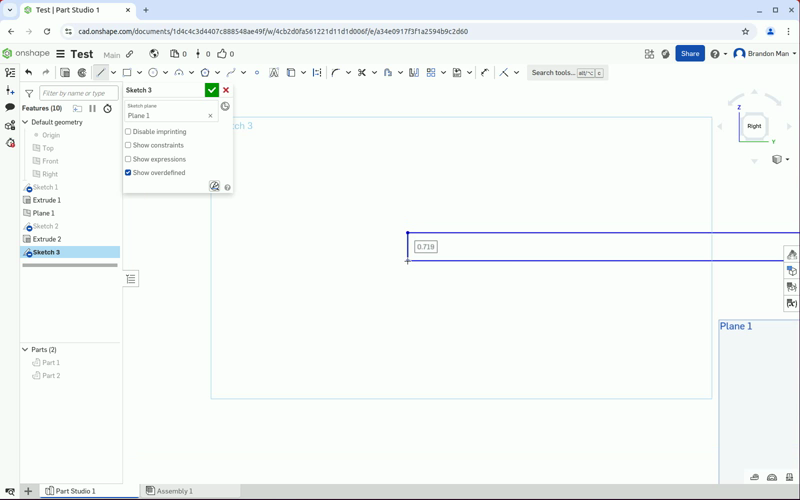
scroll(-6)
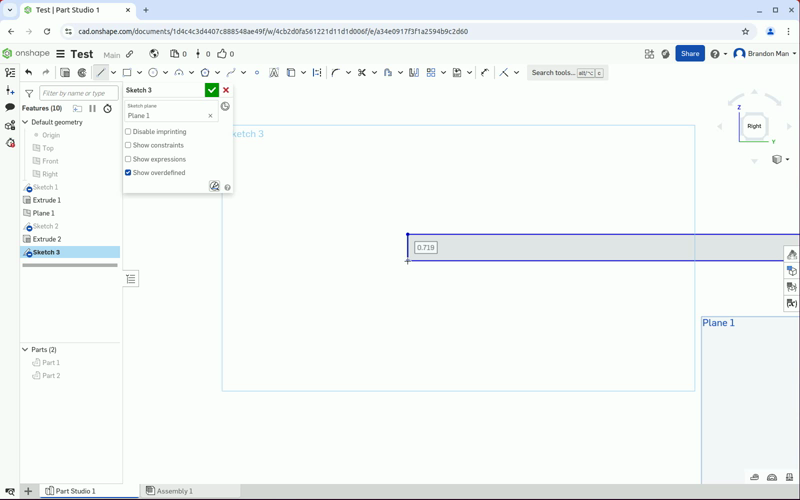
scroll(-6)
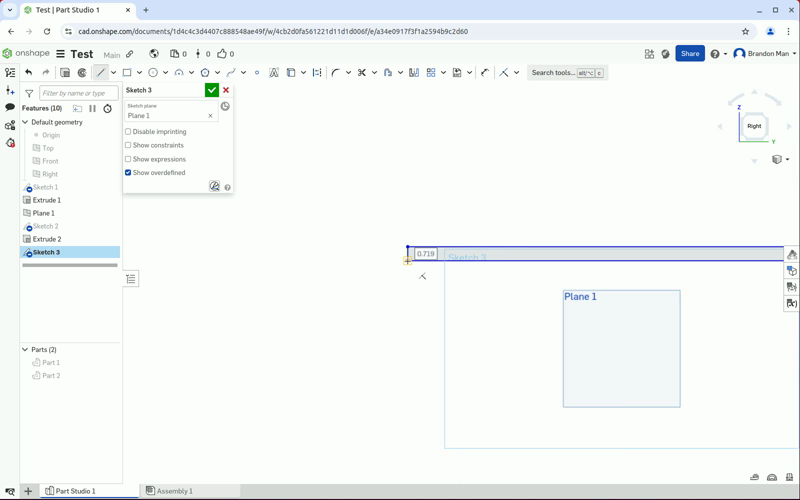
scroll(-6)
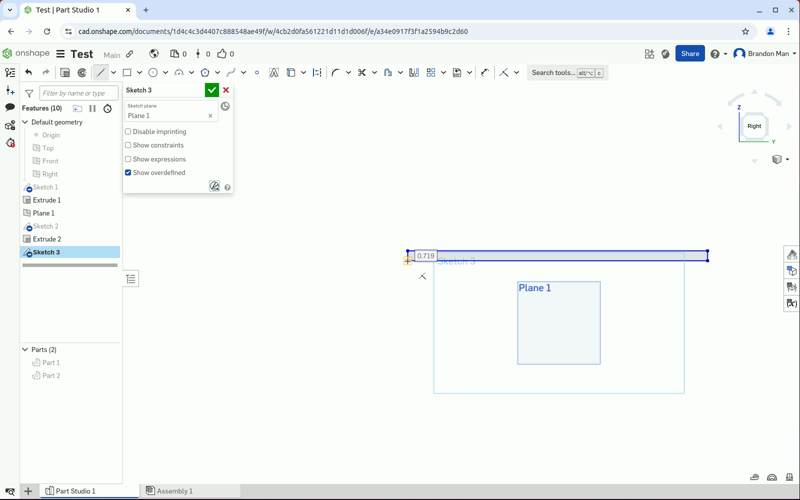
scroll(-6)
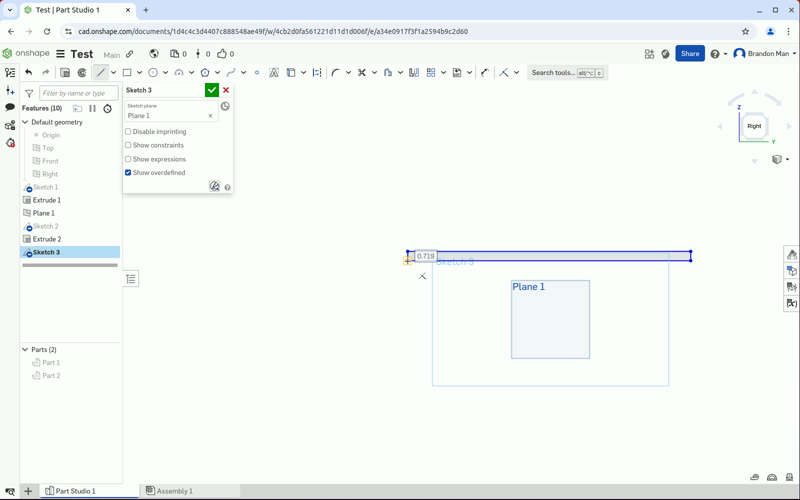
scroll(-6)
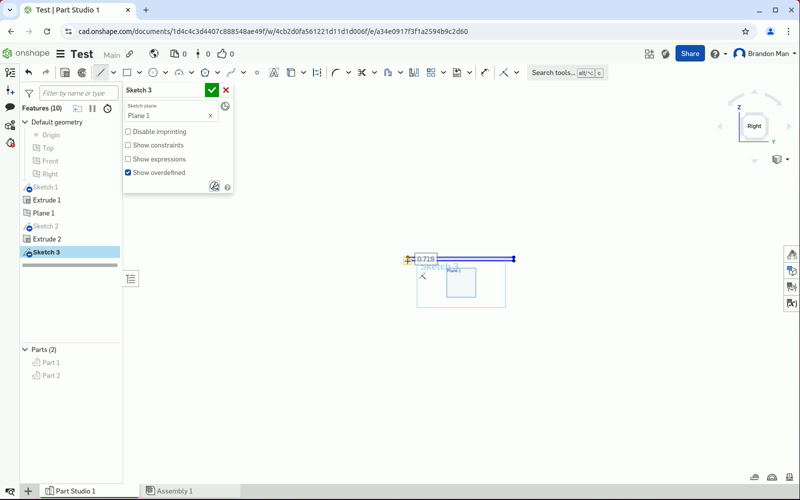
key(esc)
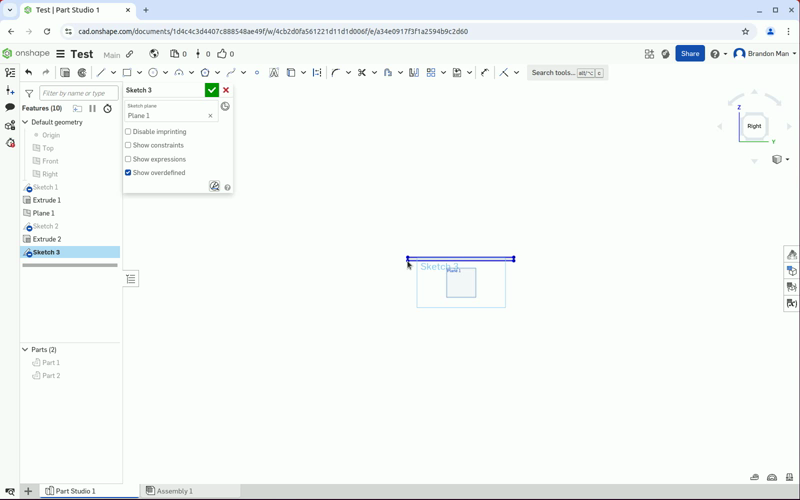
mouse_move(445, 259)
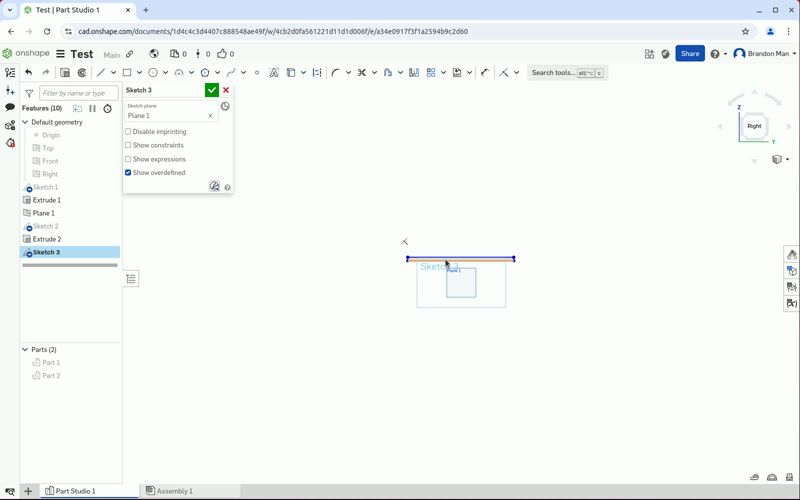
scroll(6)
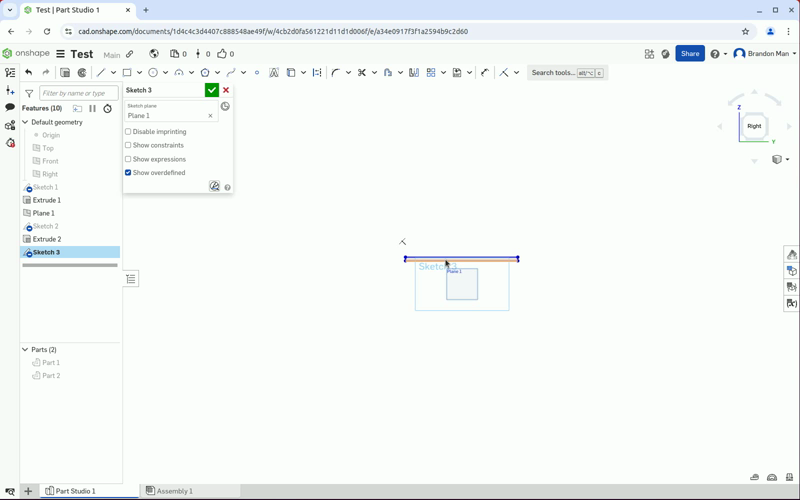
scroll(6)
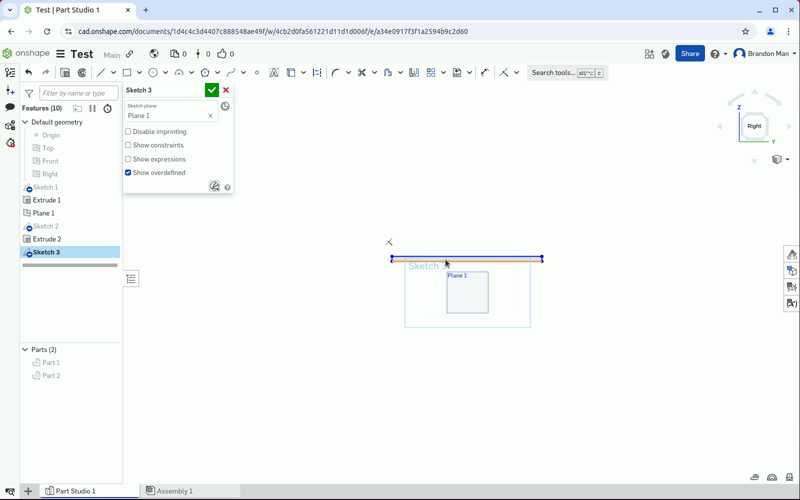
scroll(6)
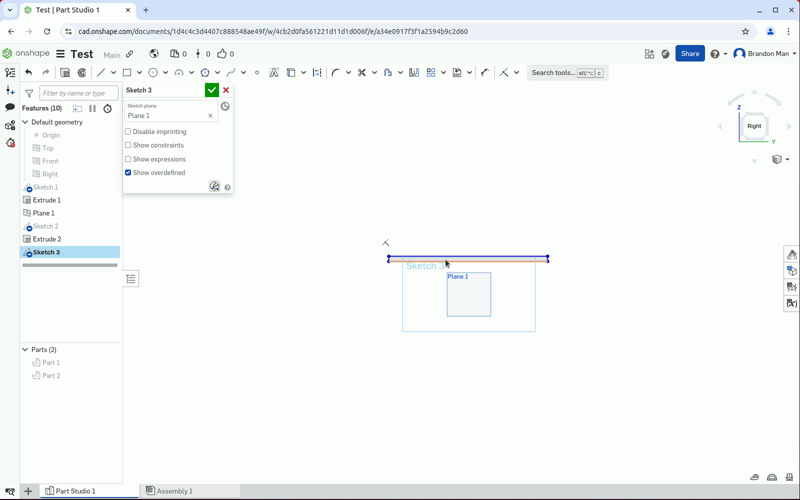
scroll(6)
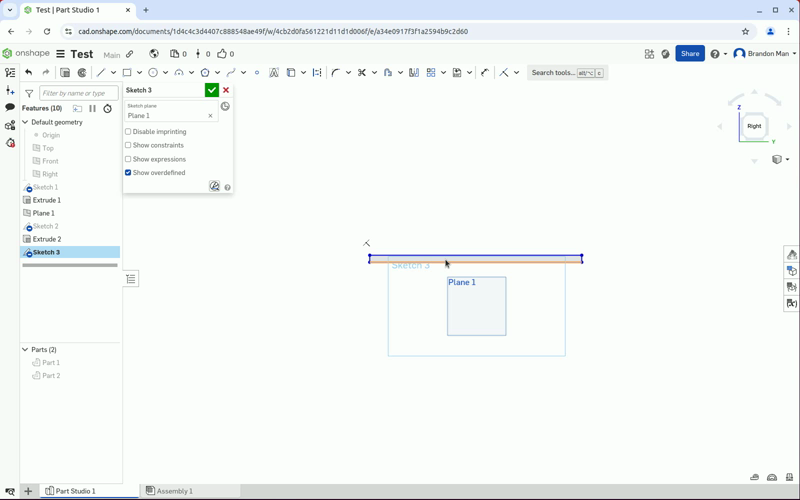
scroll(6)
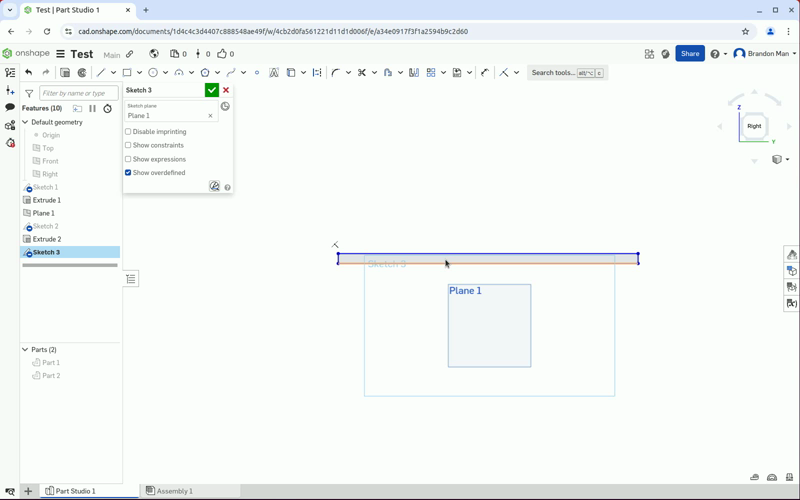
scroll(6)
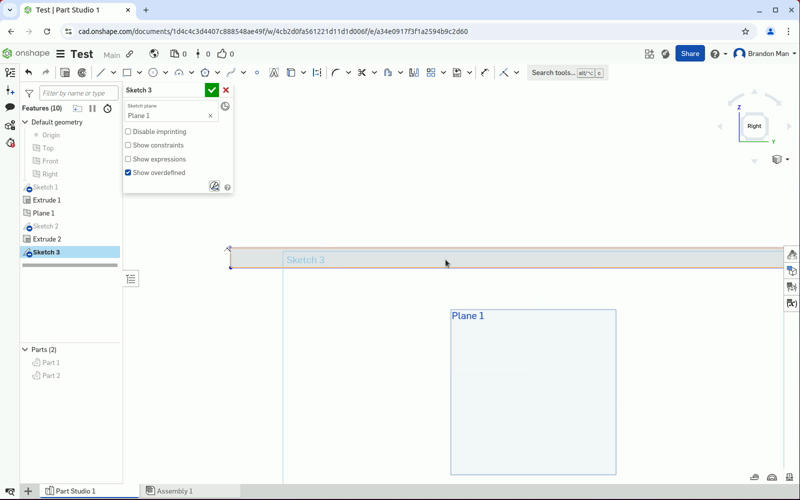
scroll(6)
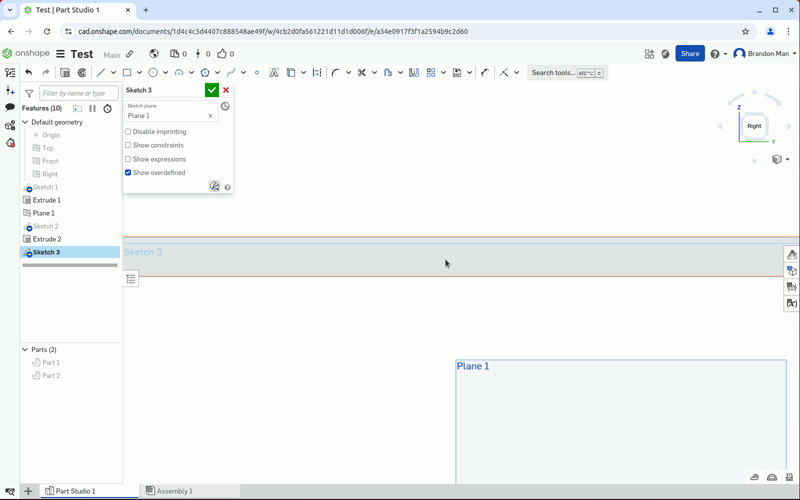
click(445, 259)
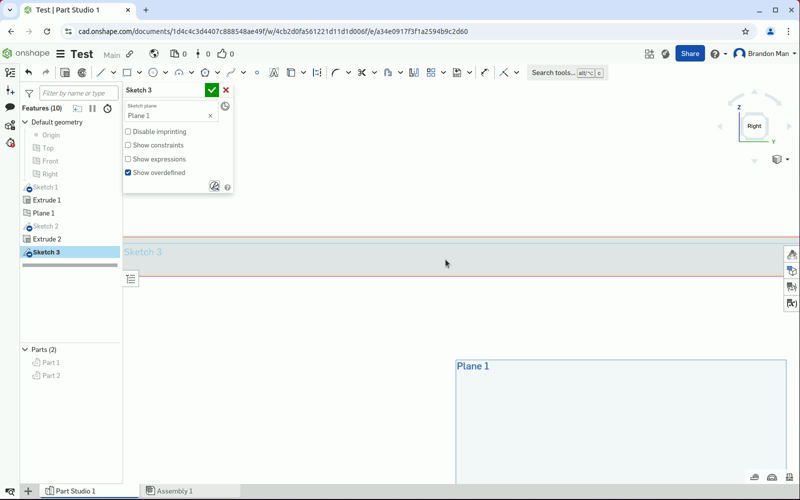
scroll(-6)
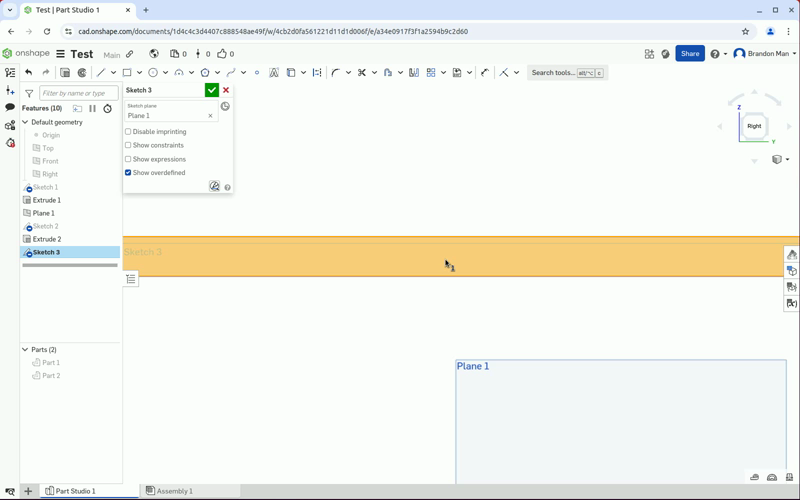
scroll(-6)
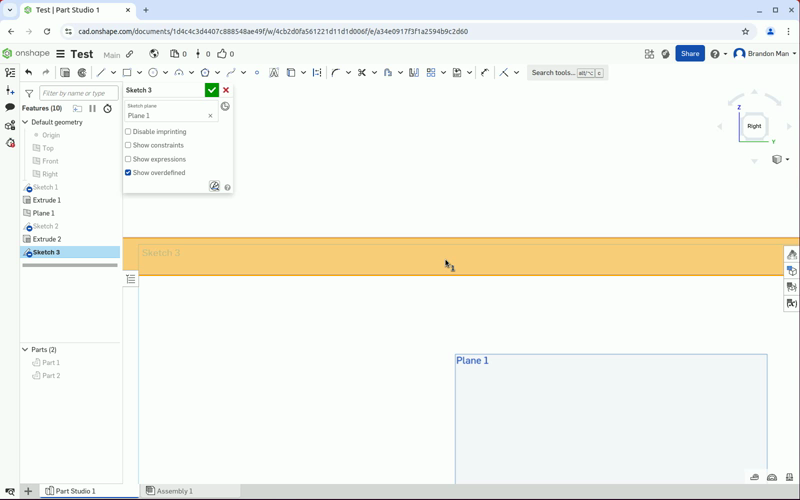
scroll(-6)
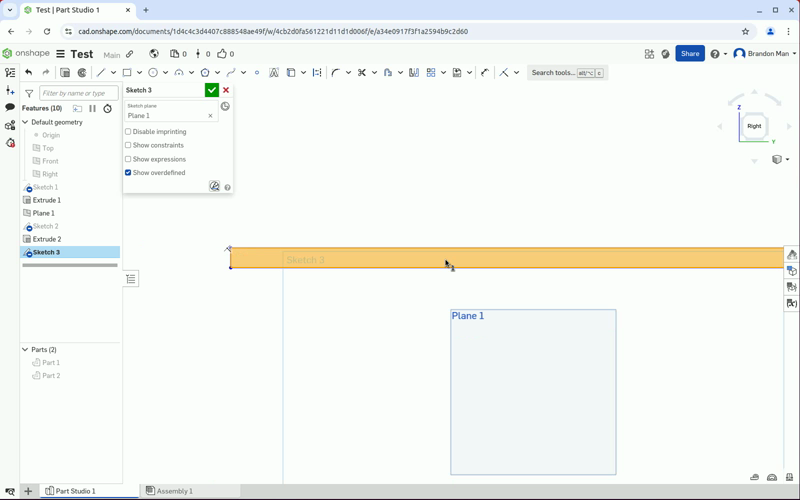
scroll(-6)
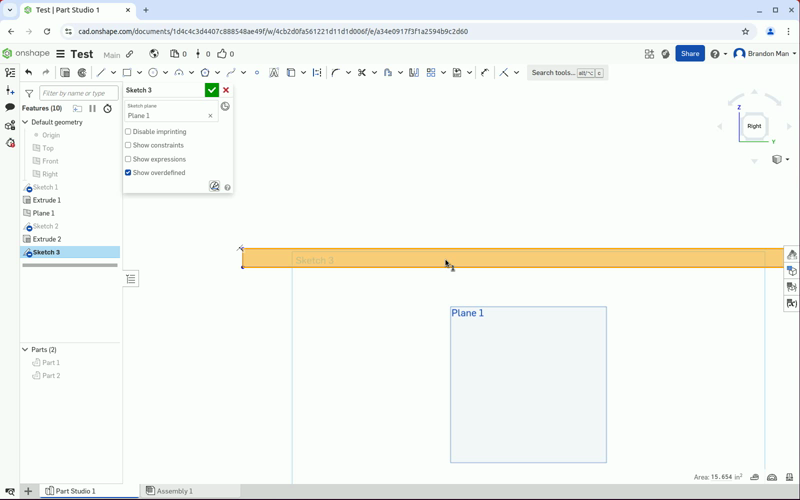
scroll(-6)
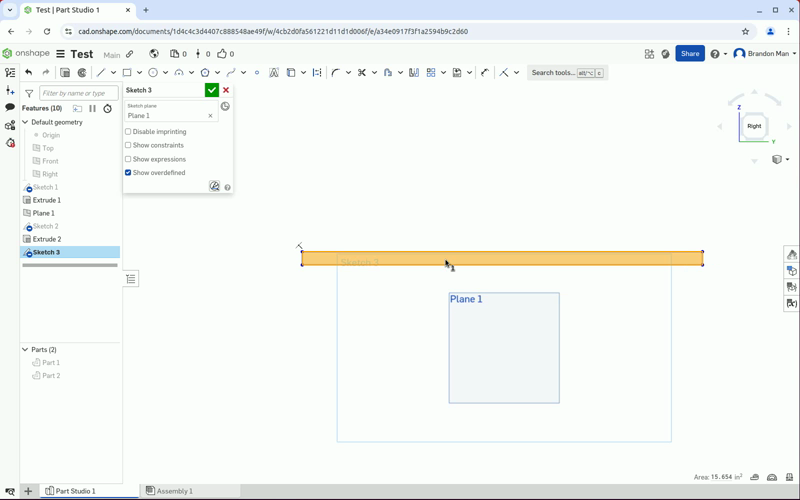
scroll(-6)
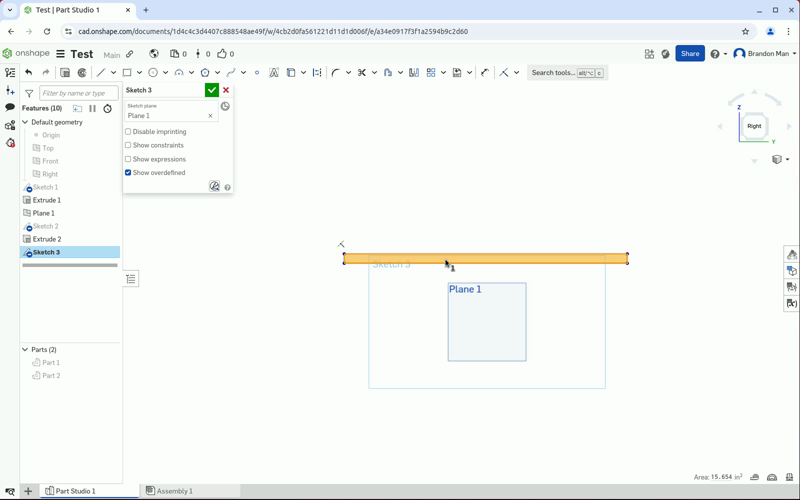
scroll(-6)
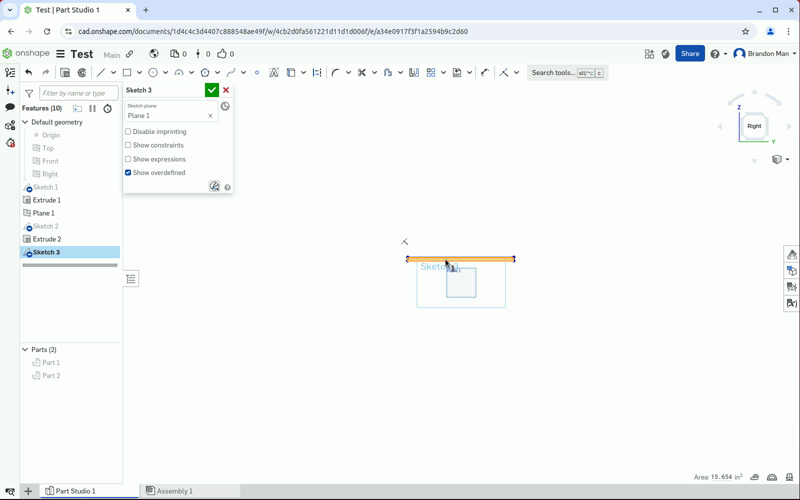
mouse_move(73, 352)
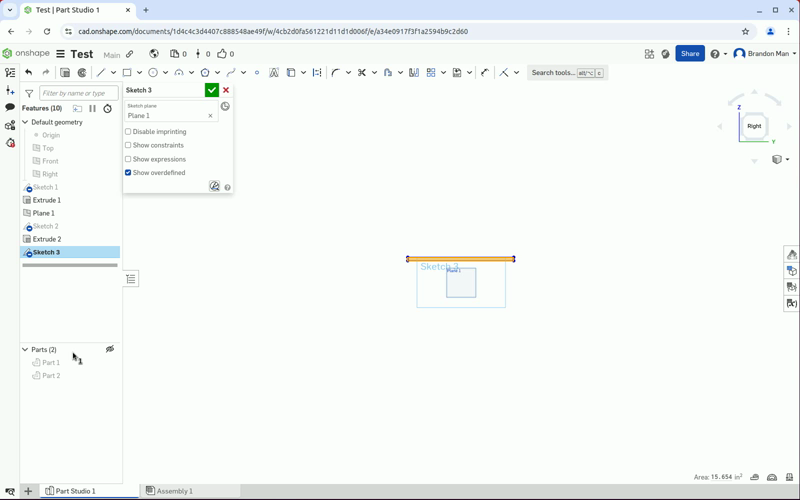
key(shift+y)
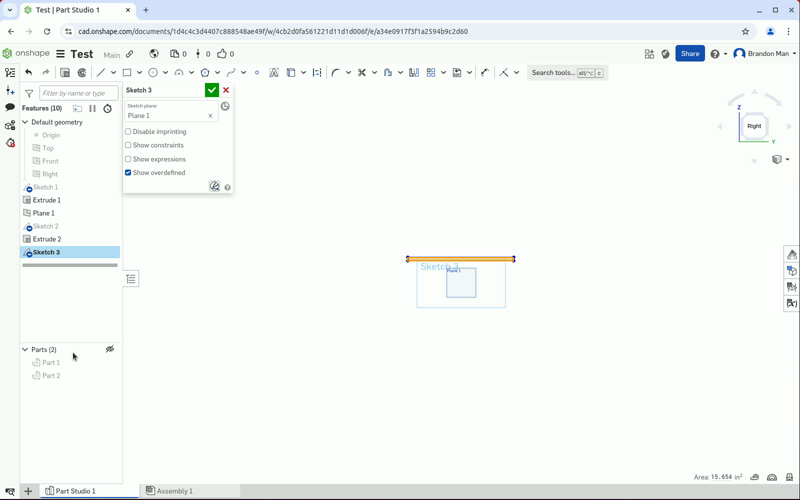
key(shift+e)
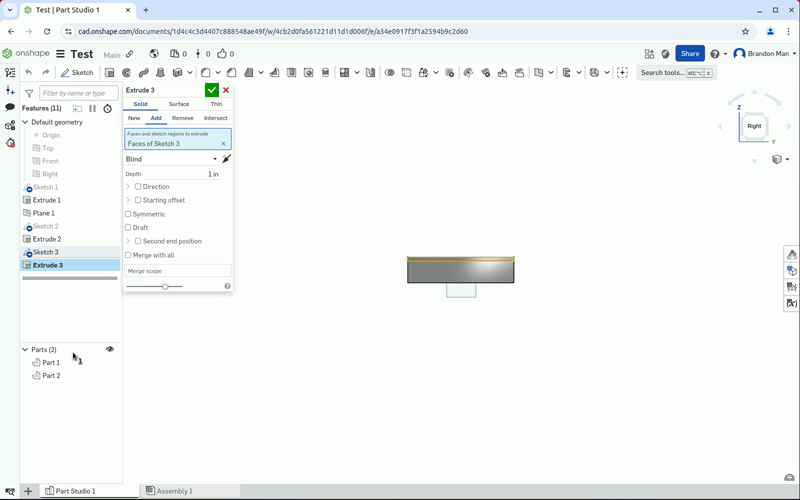
mouse_move(143, 106)
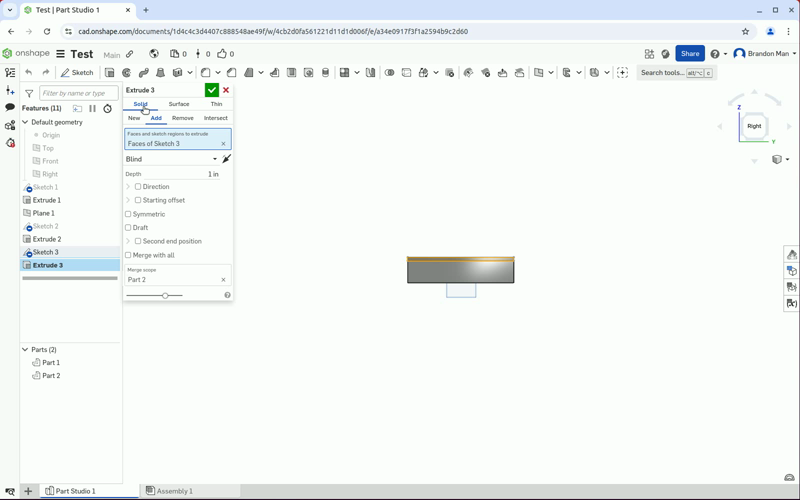
click(143, 106)
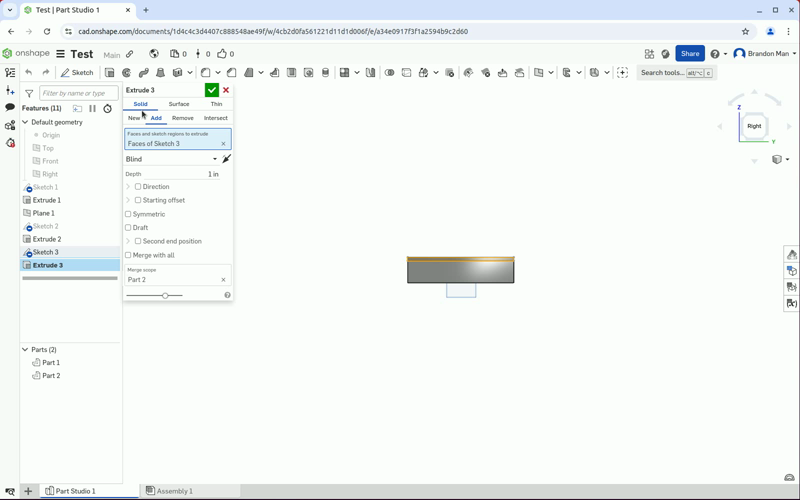
mouse_move(137, 120)
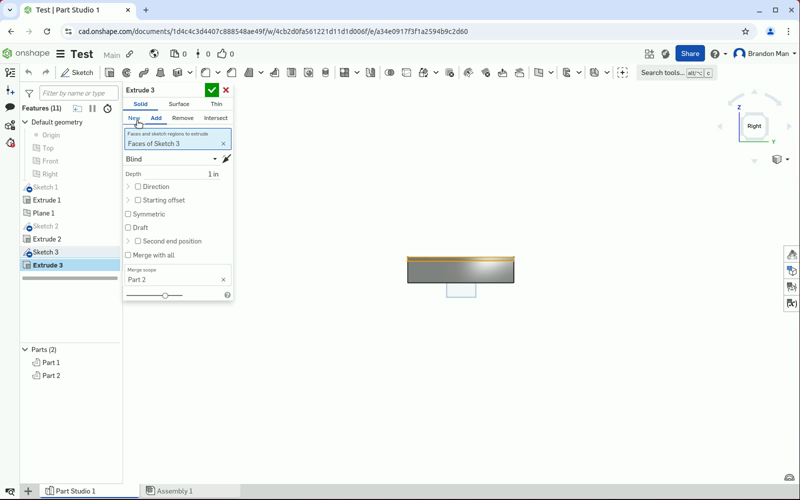
click(137, 120)
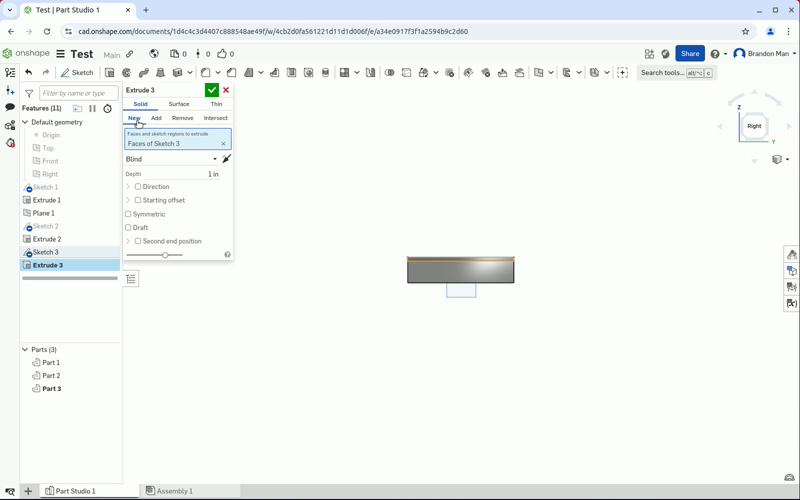
key(tab, 4)
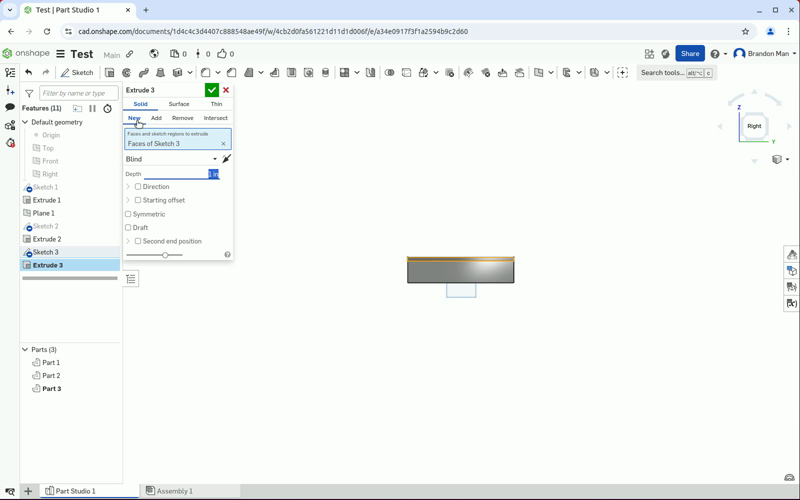
text(0.722)
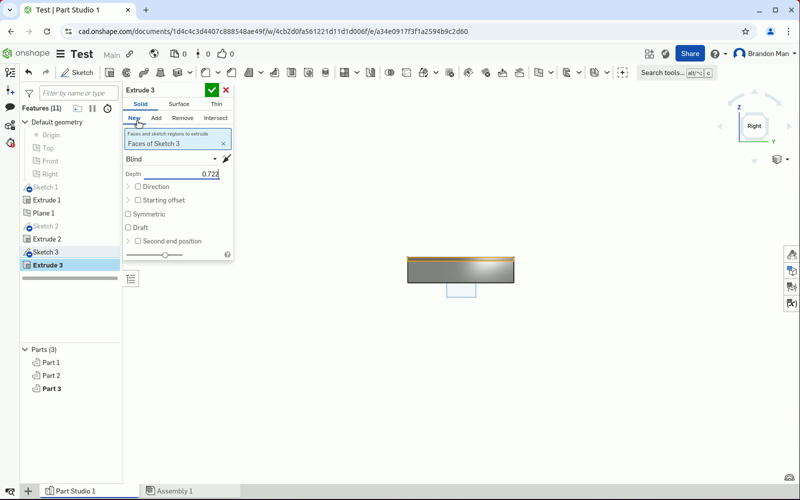
key(enter)
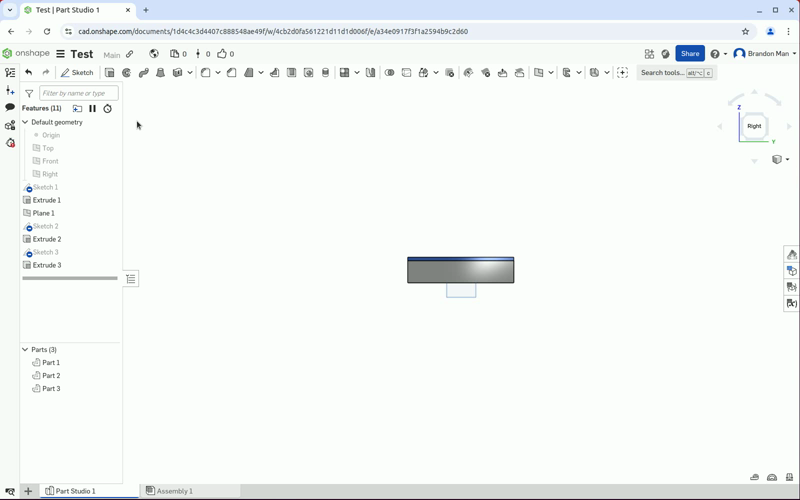
key(shift+h)
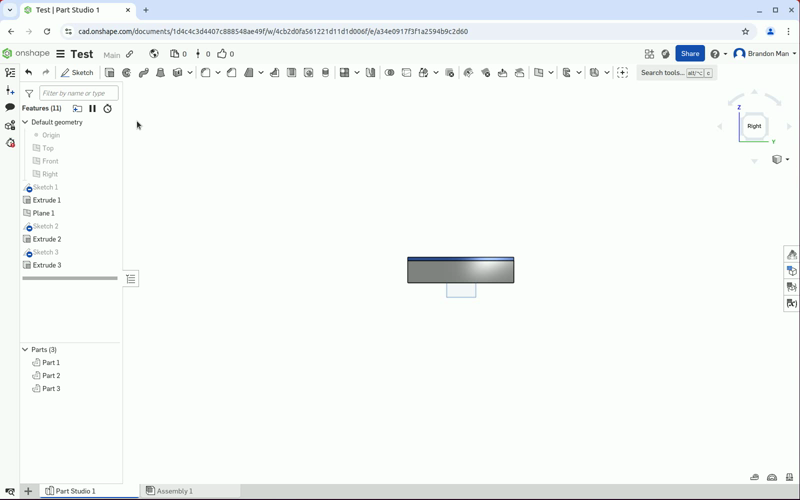
key(shift+h)
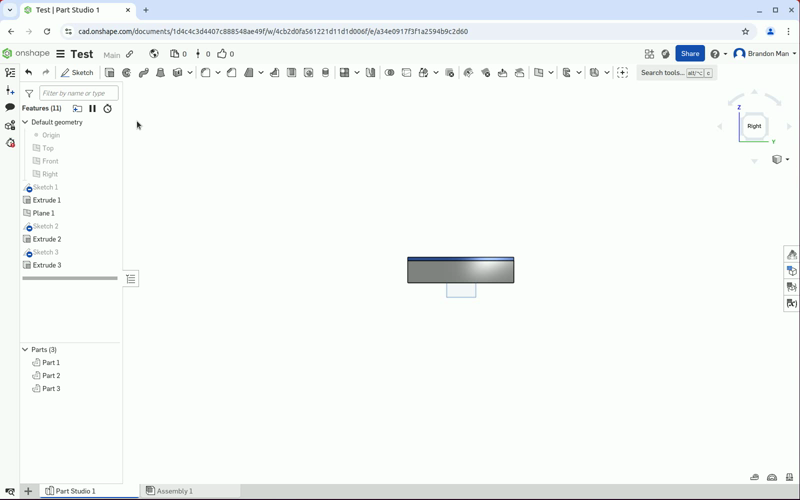
mouse_move(73, 189)
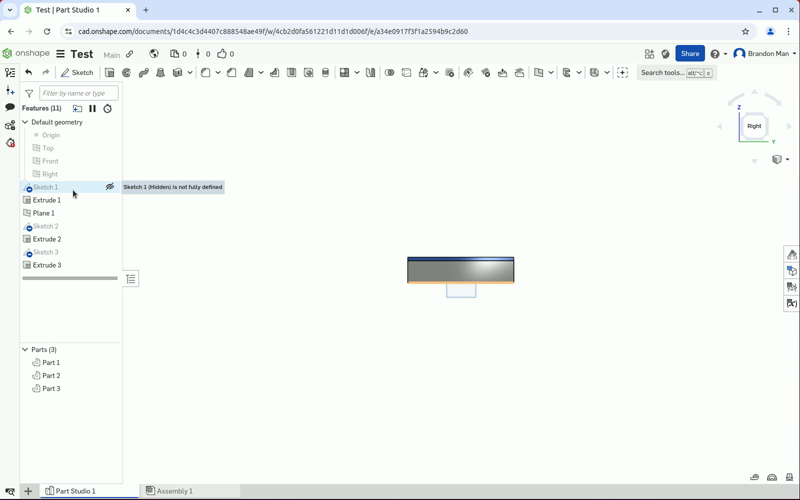
click(73, 189)
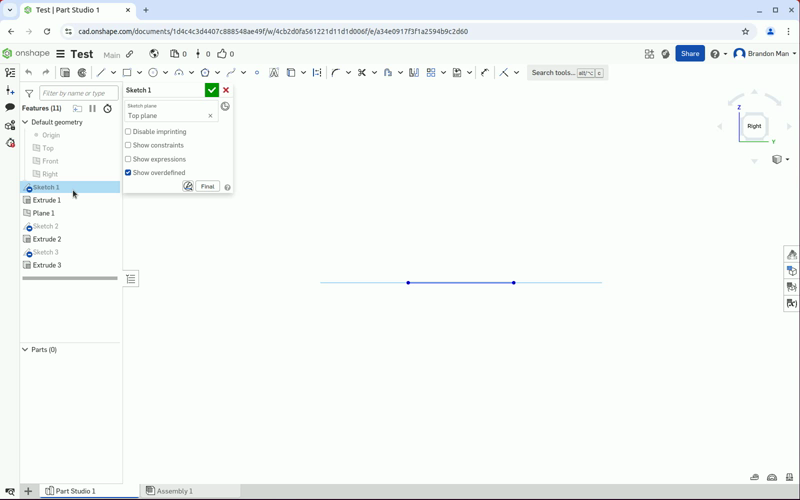
mouse_move(229, 92)
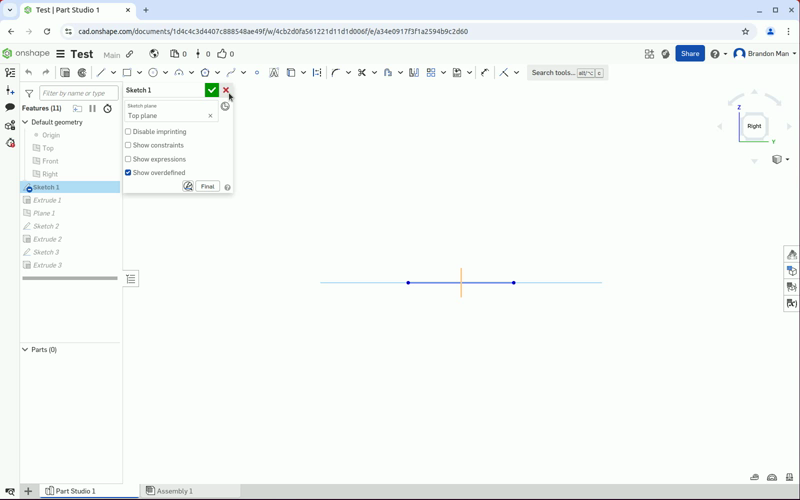
click(229, 92)
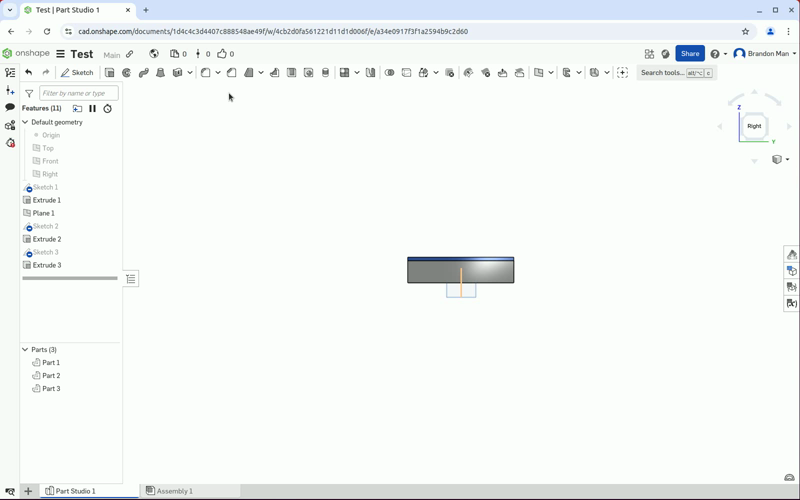
mouse_move(73, 352)
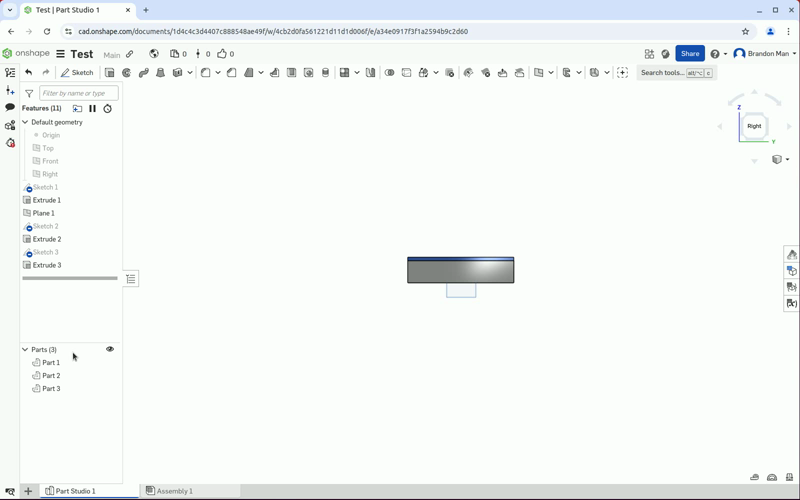
key(y)
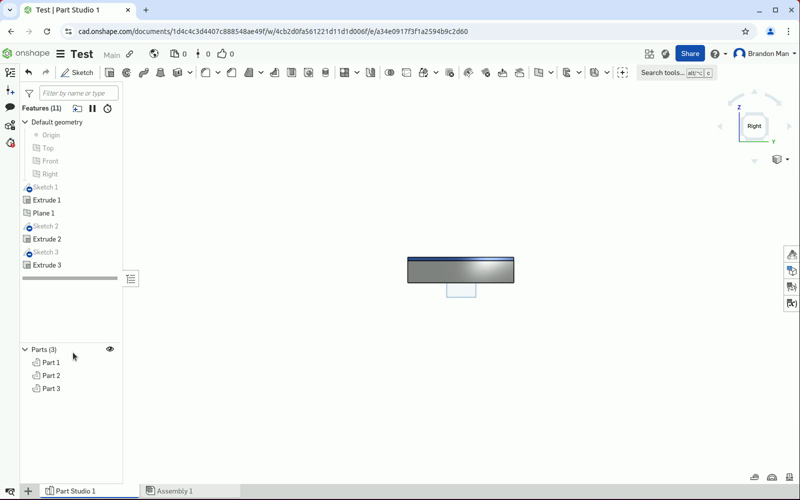
key(shift+p)
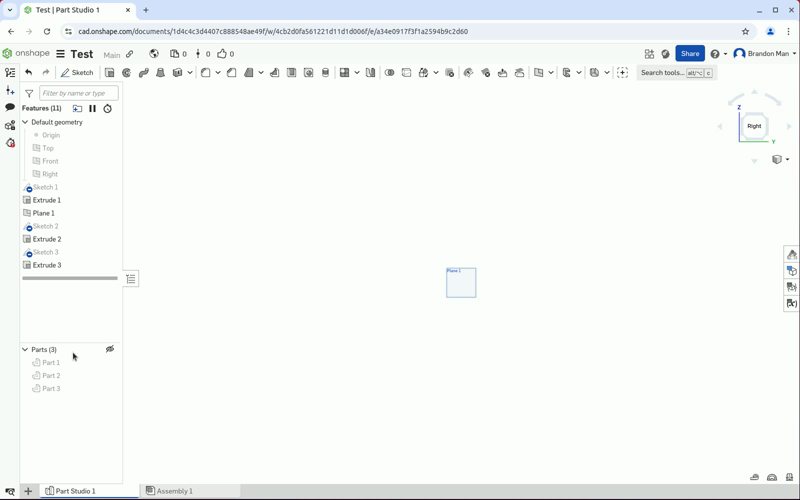
key(space)
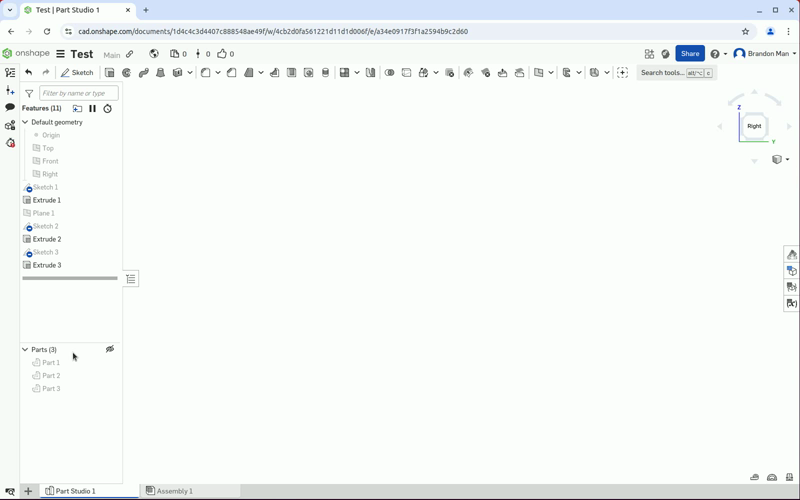
key_down(shift)
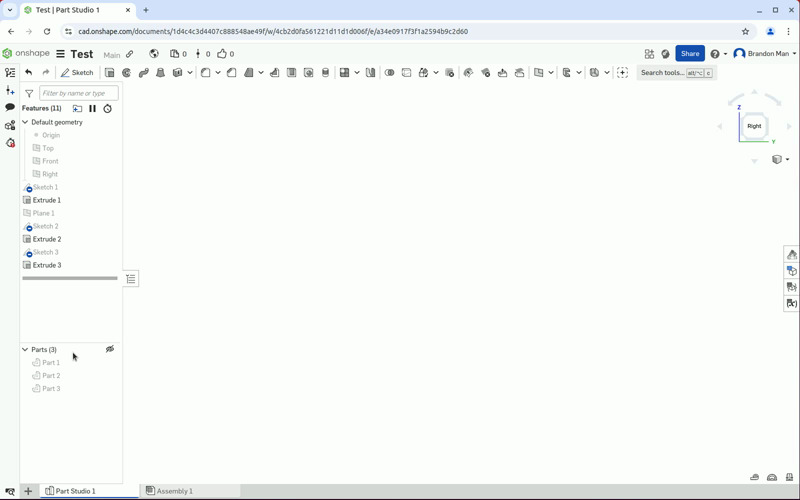
key(right)
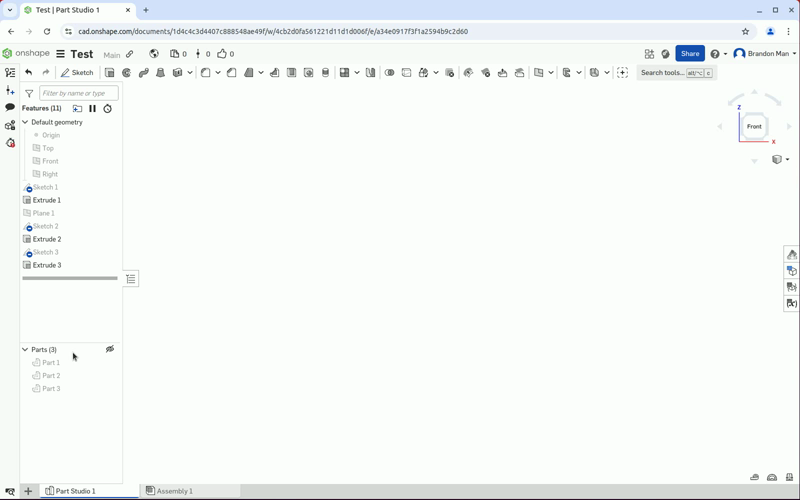
key_up(shift)
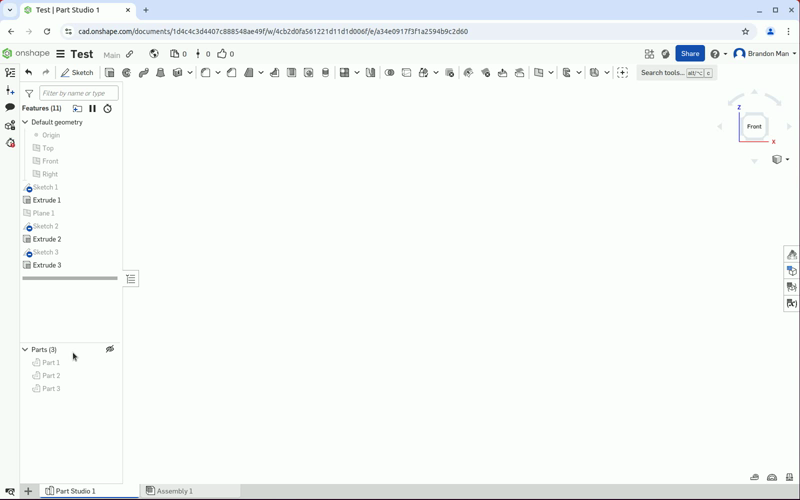
mouse_move(73, 352)
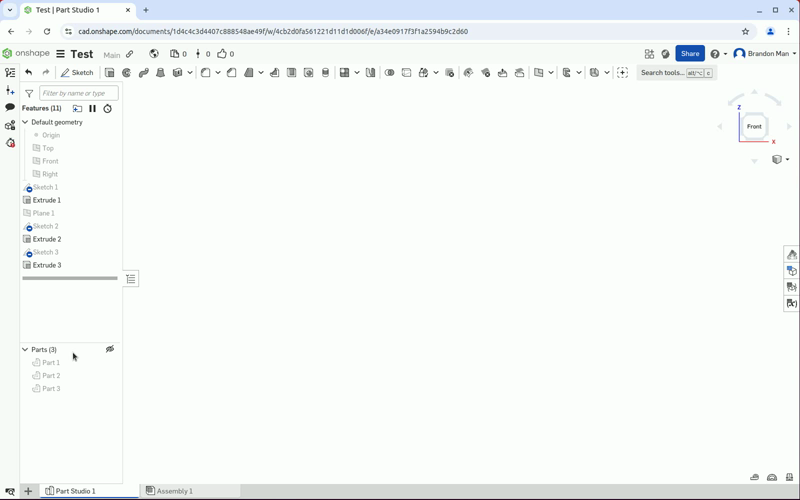
key(shift+y)
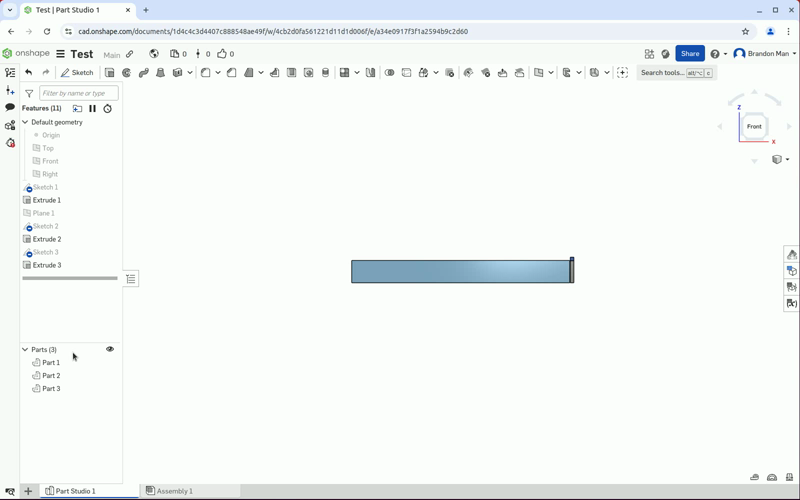
mouse_move(541, 75)
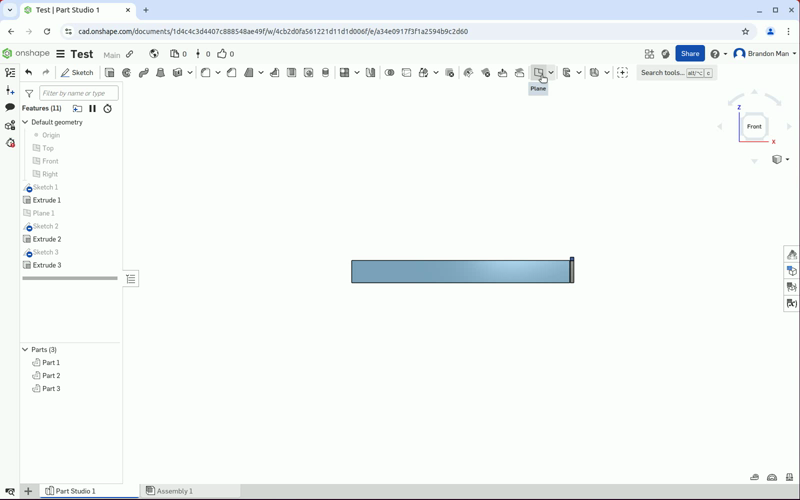
click(541, 75)
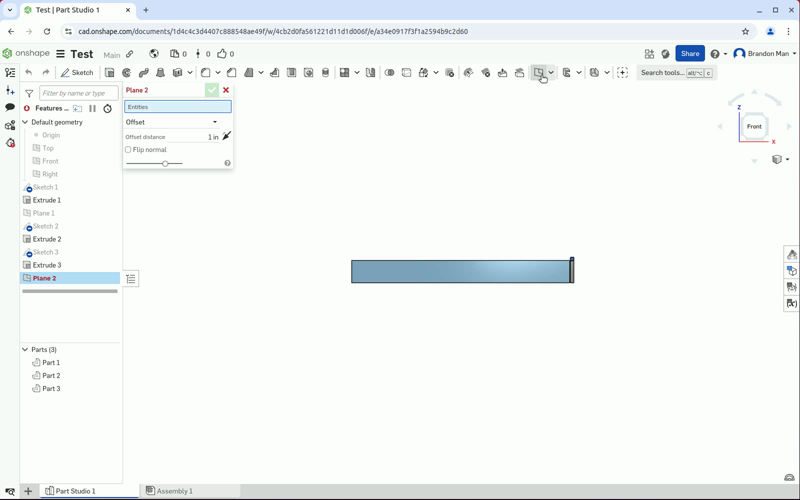
mouse_move(73, 163)
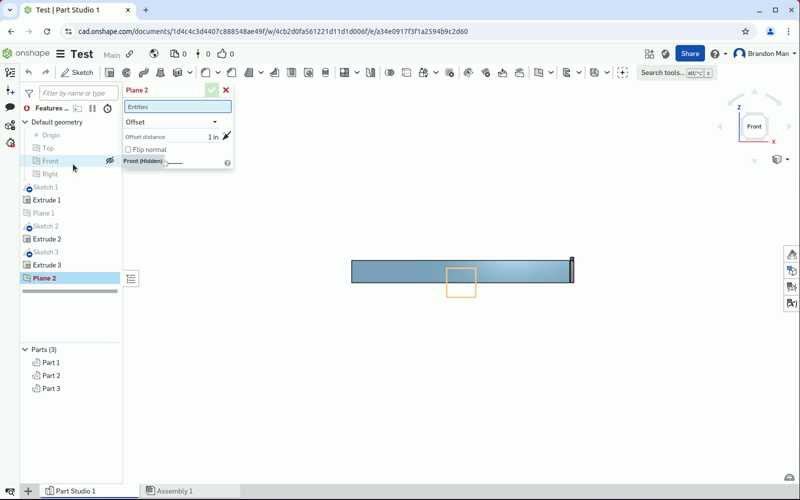
click(73, 163)
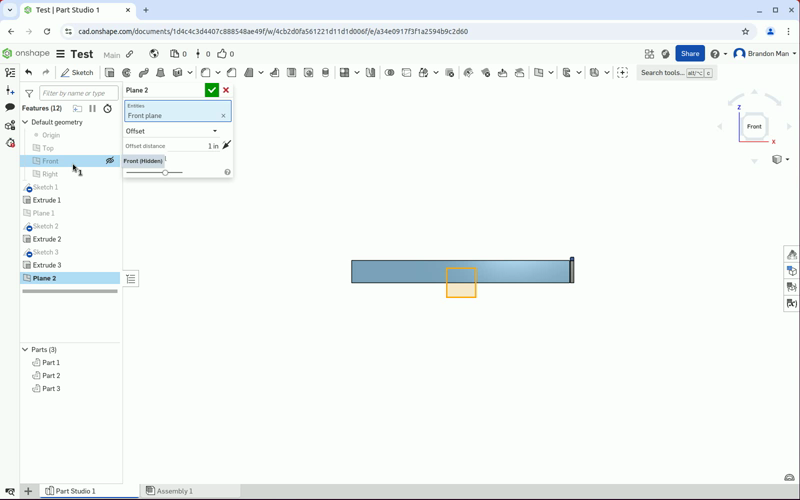
key(tab, 2)
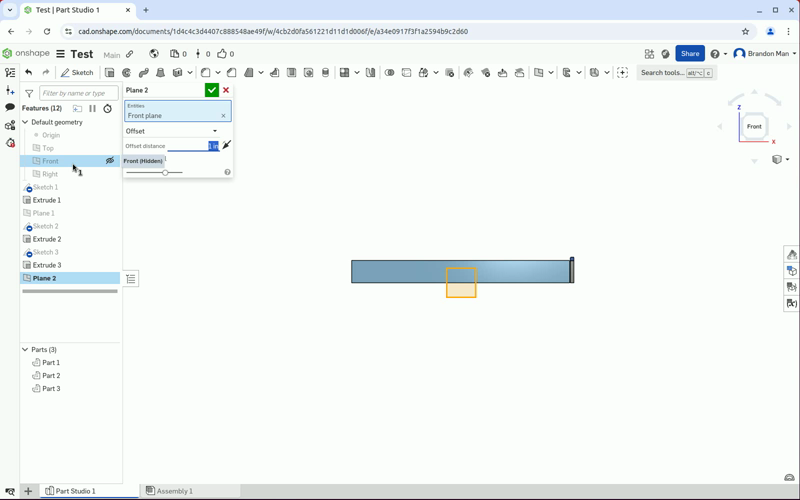
text(10.845)
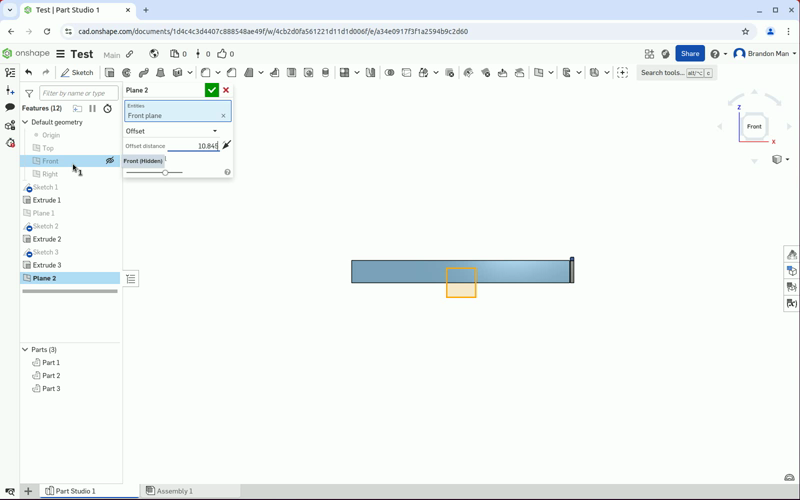
key(enter, 2)
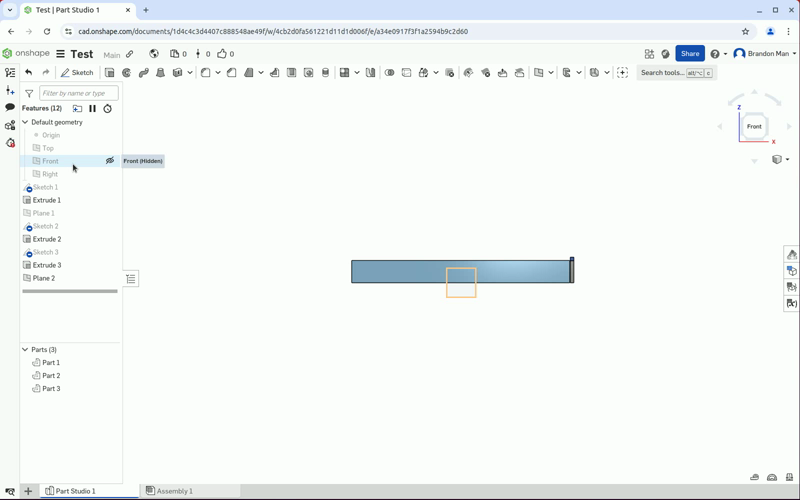
key(shift+s)
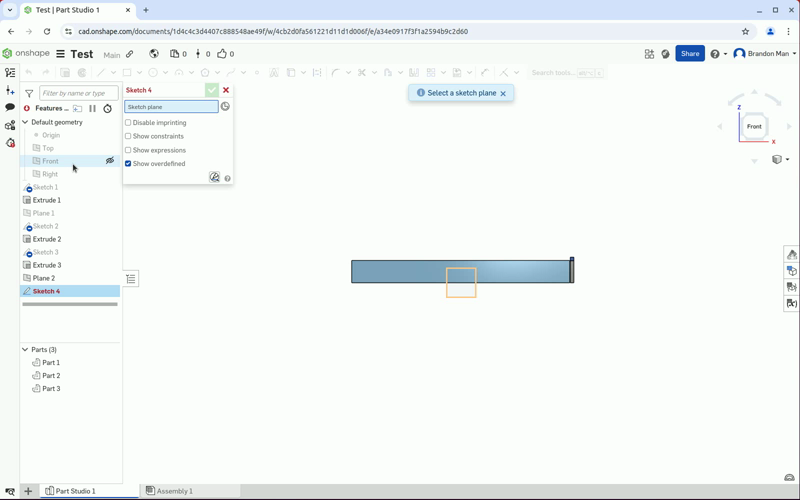
mouse_move(73, 280)
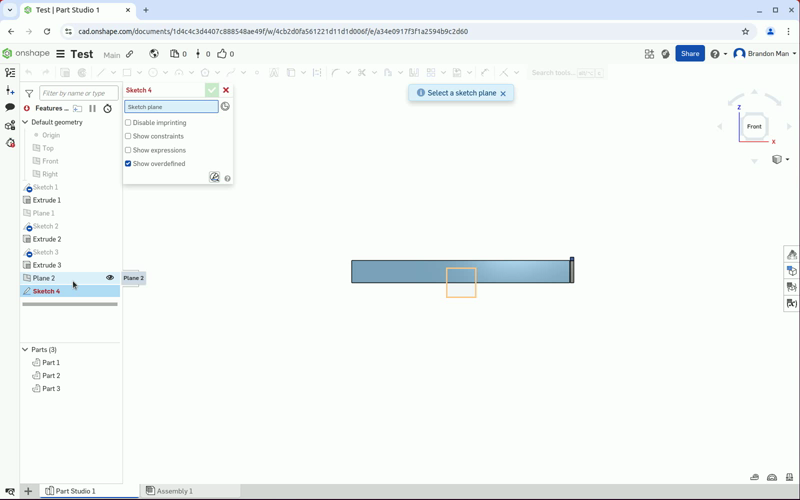
click(73, 280)
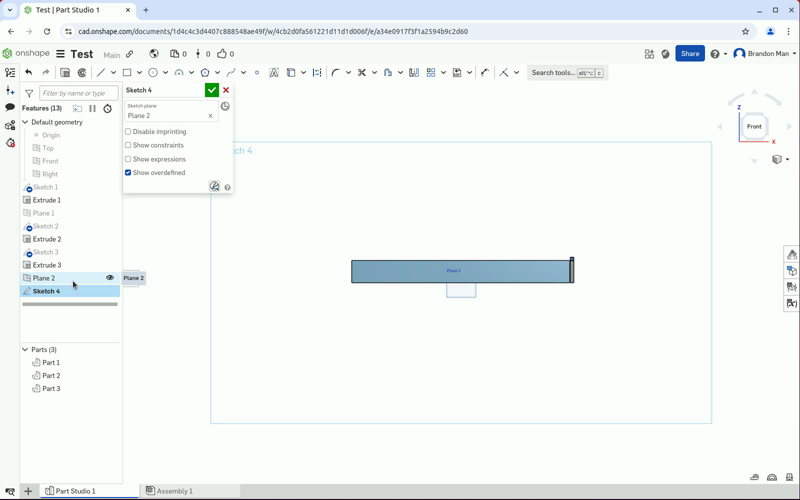
mouse_move(73, 352)
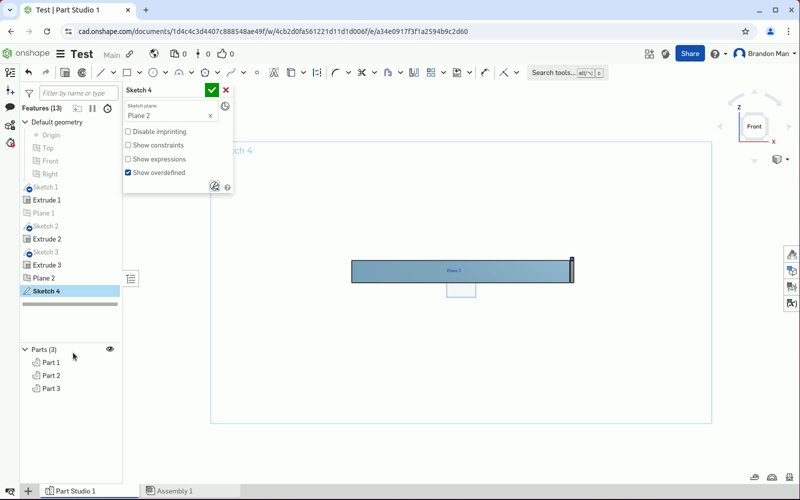
key(y)
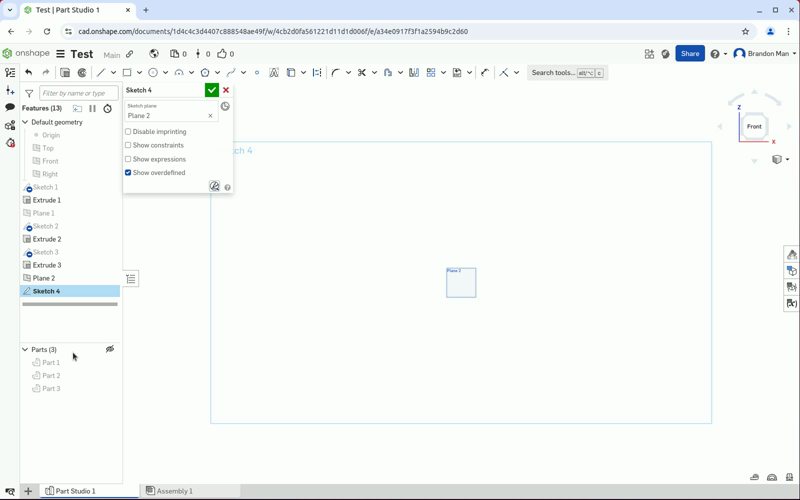
key(l)
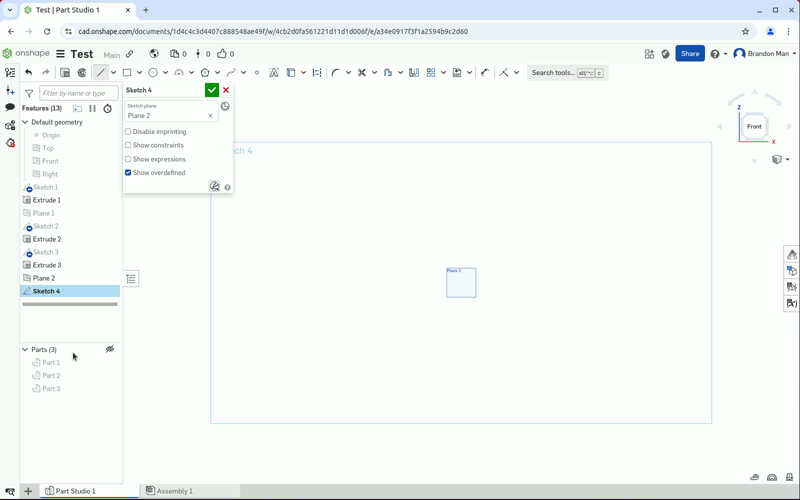
key_down(shift)
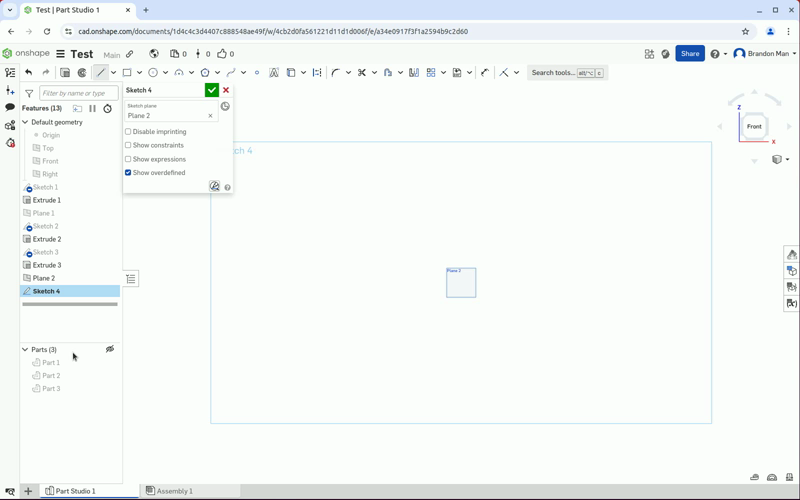
mouse_move(348, 282)
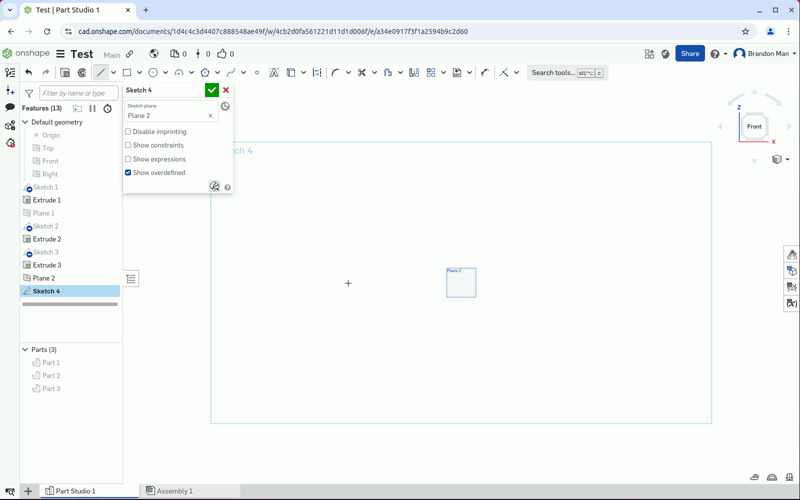
click(348, 282)
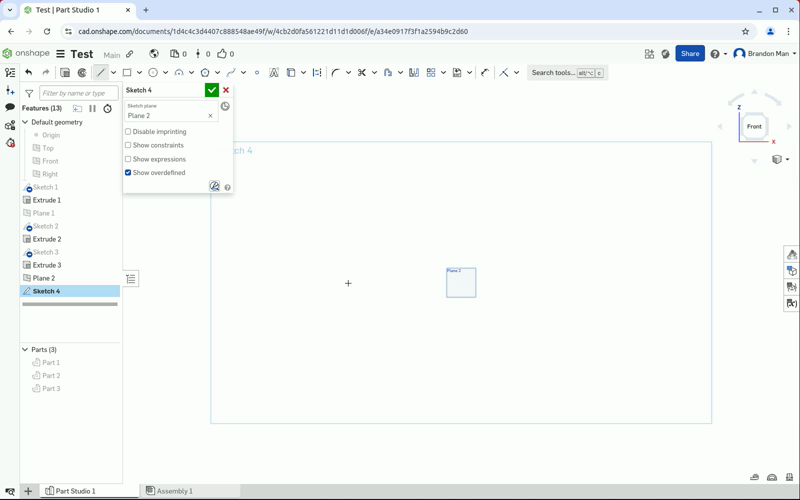
key_up(shift)
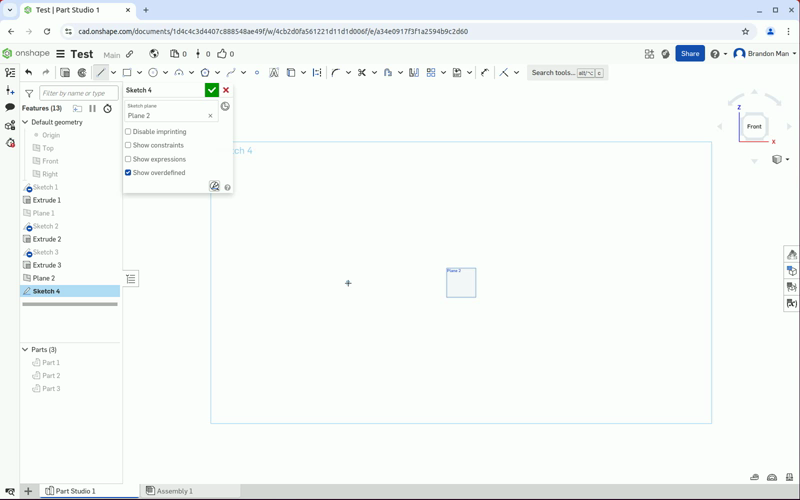
key_down(shift)
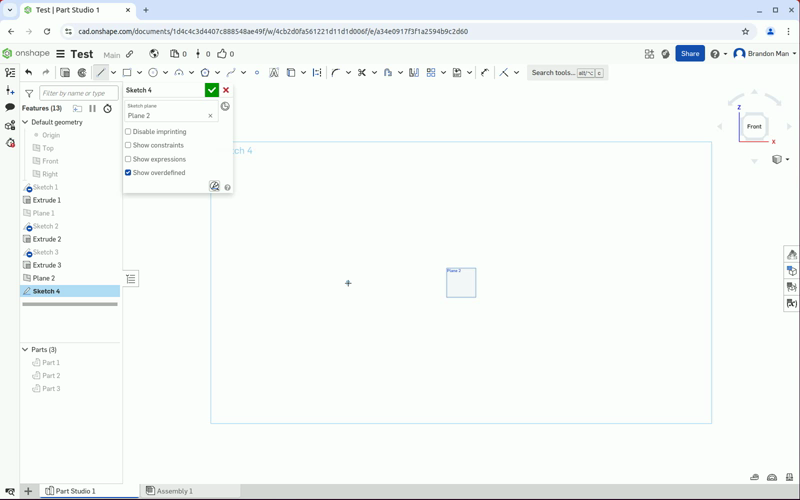
mouse_move(378, 282)
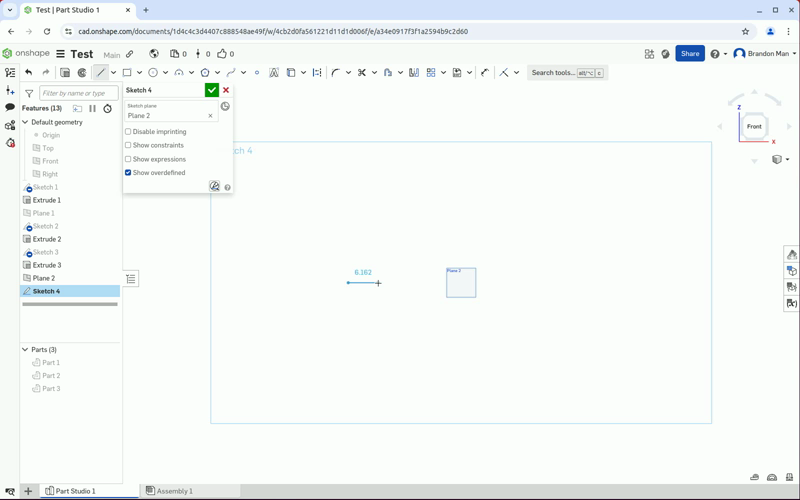
mouse_move(350, 282)
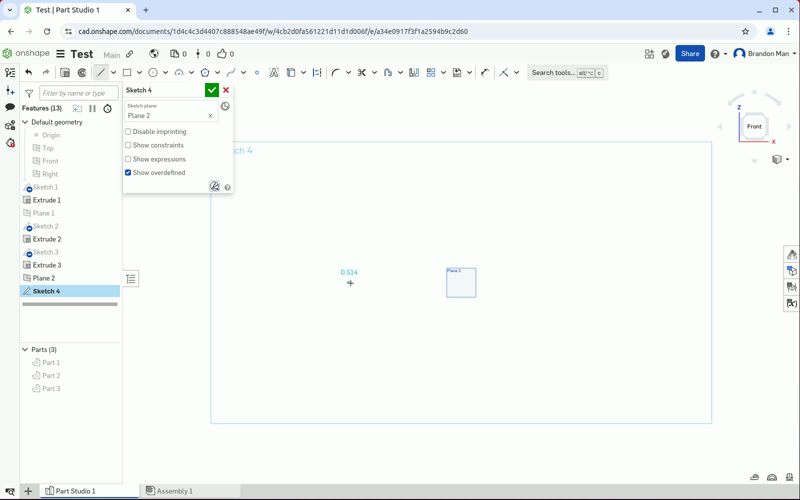
scroll(6)
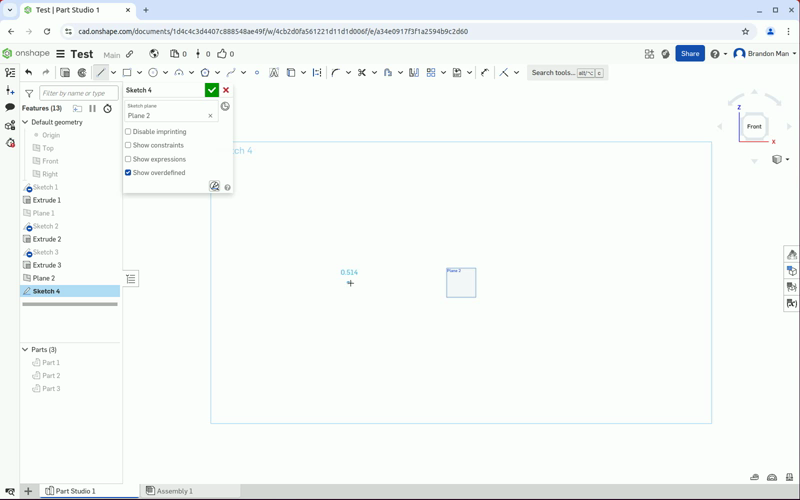
scroll(6)
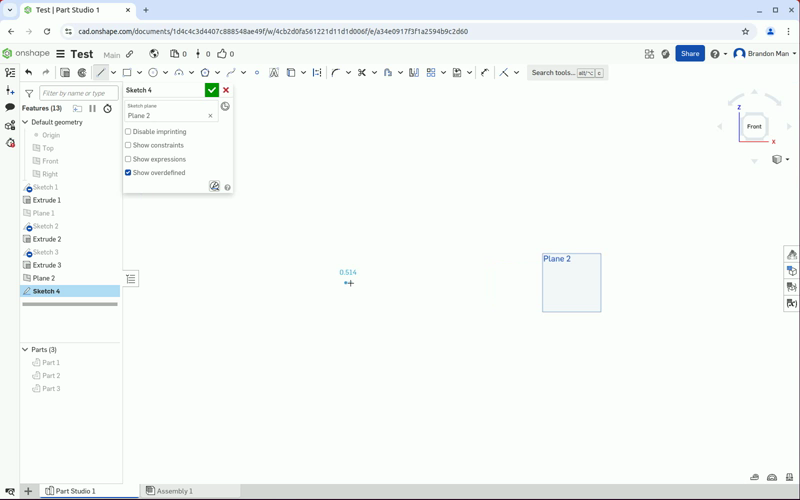
scroll(6)
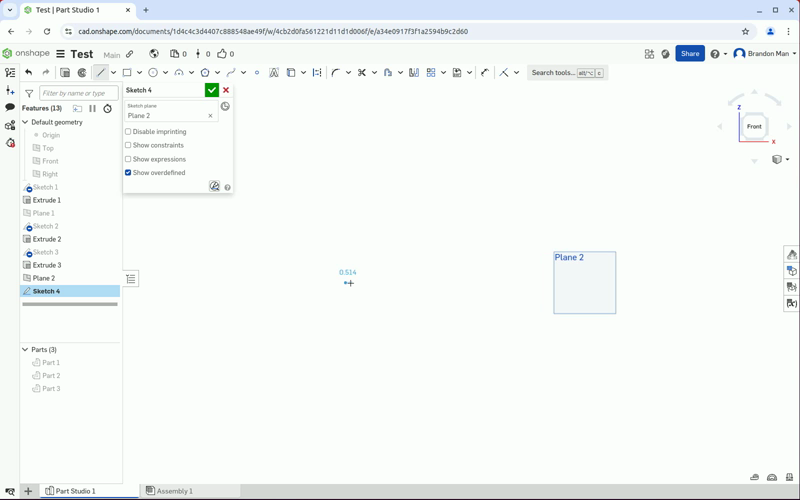
scroll(6)
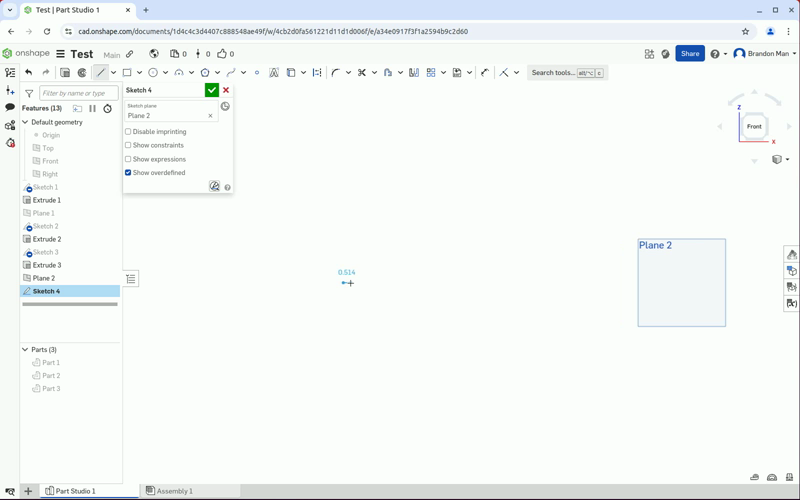
scroll(6)
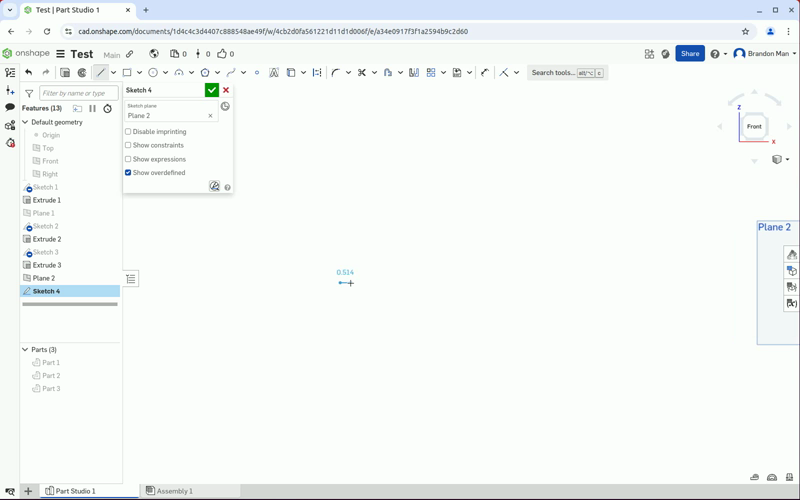
scroll(6)
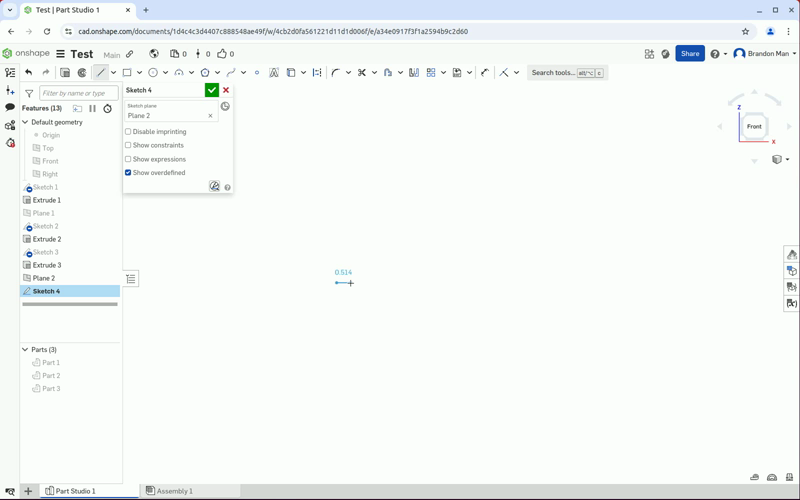
scroll(6)
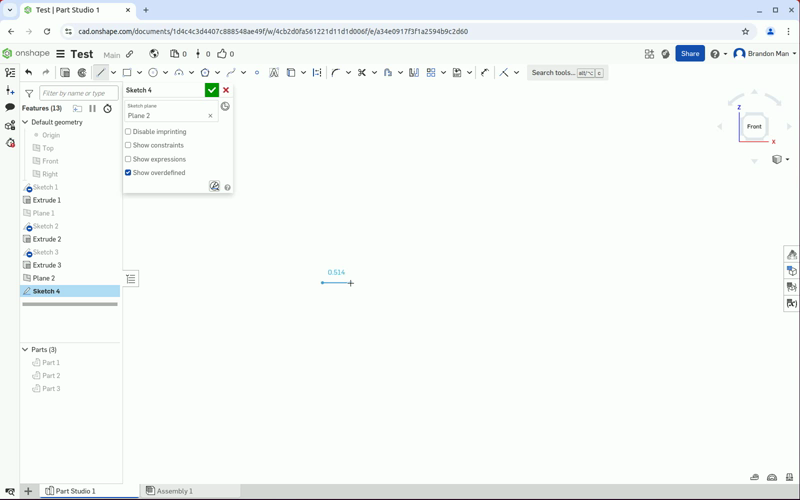
click(350, 282)
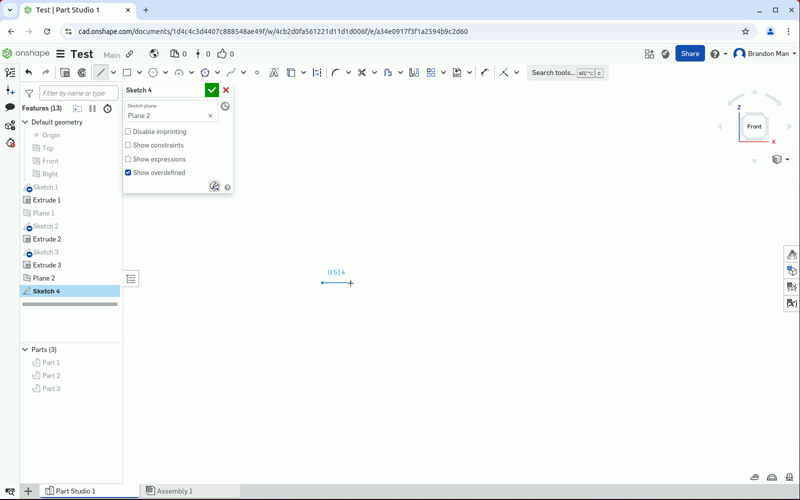
scroll(-6)
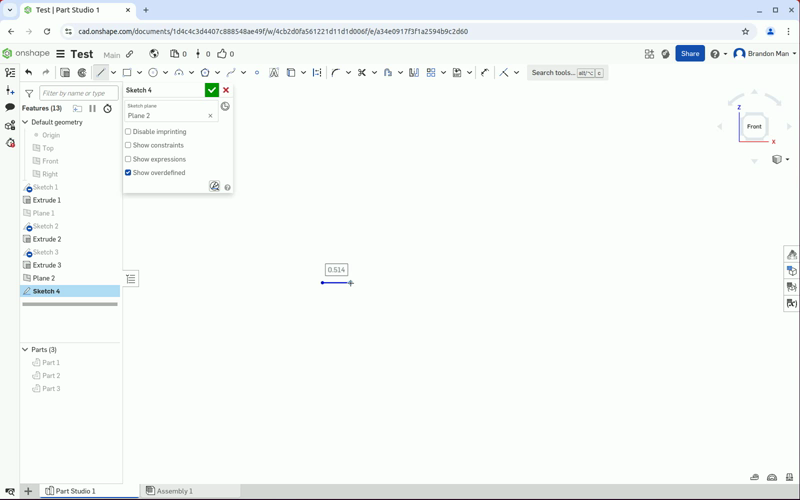
scroll(-6)
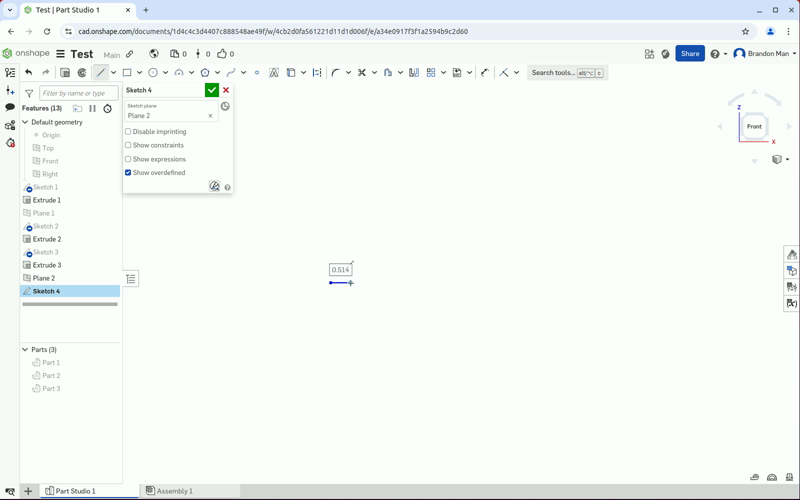
scroll(-6)
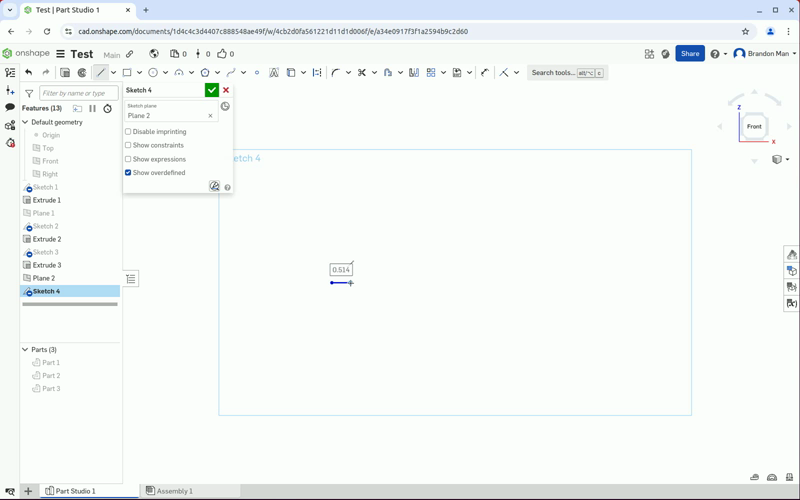
scroll(-6)
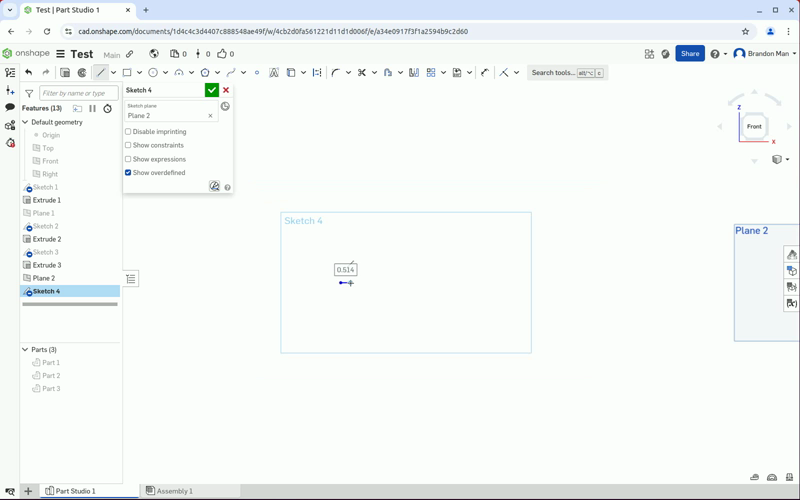
scroll(-6)
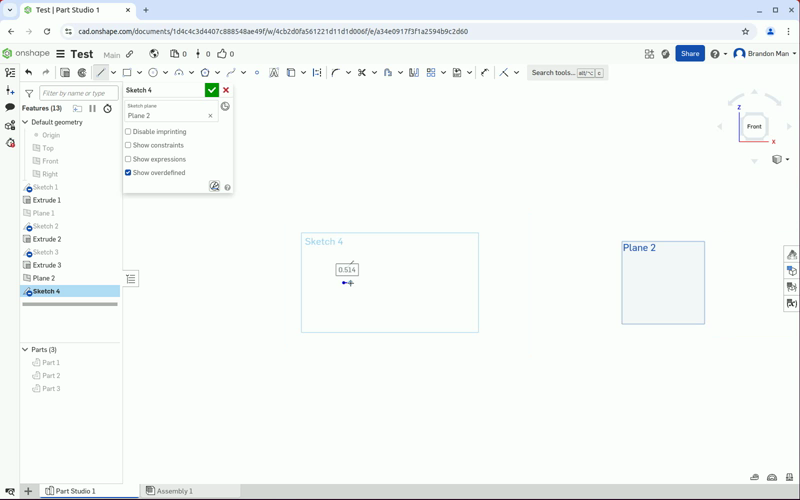
scroll(-6)
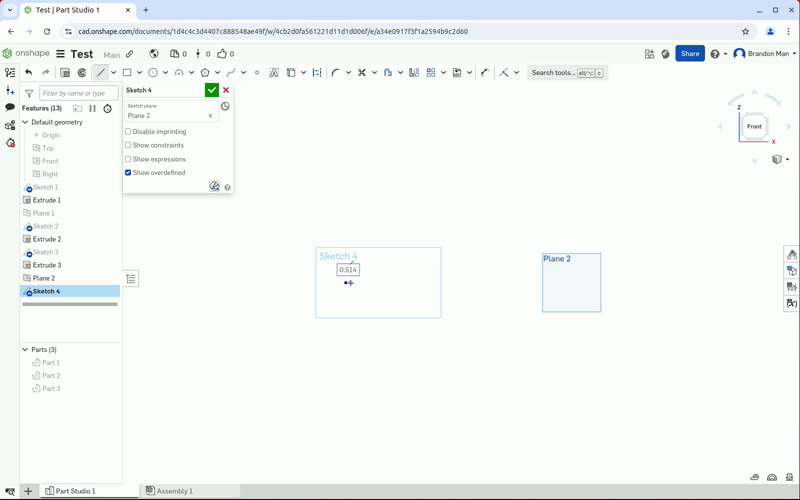
scroll(-6)
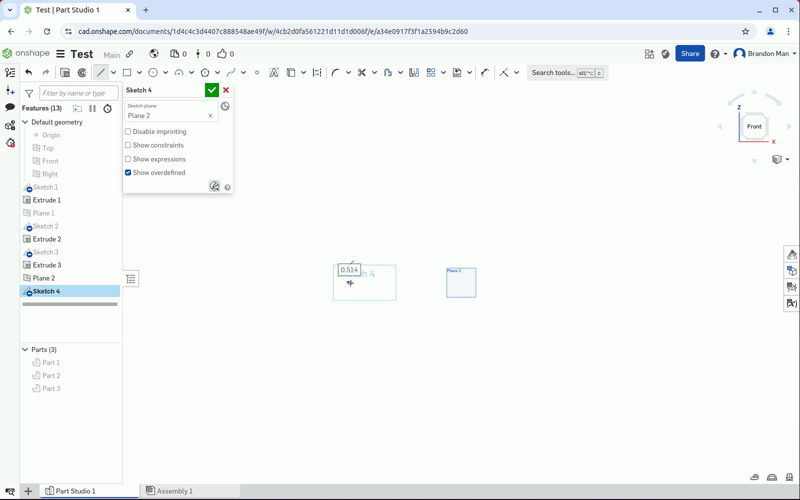
key_up(shift)
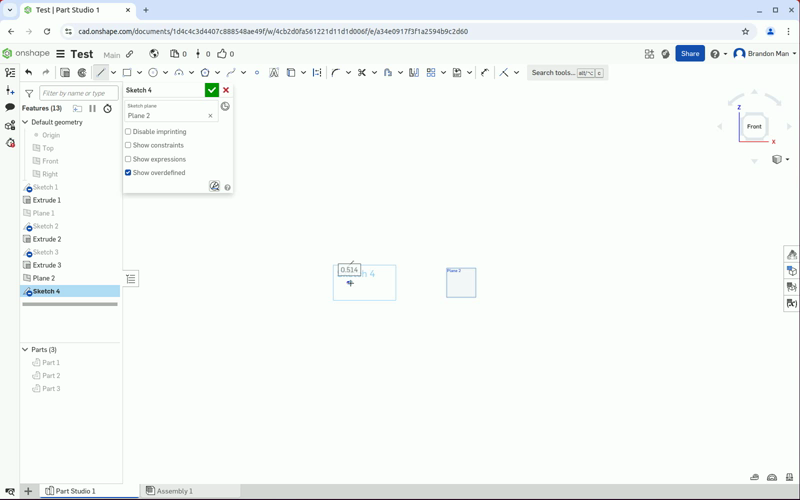
key_down(shift)
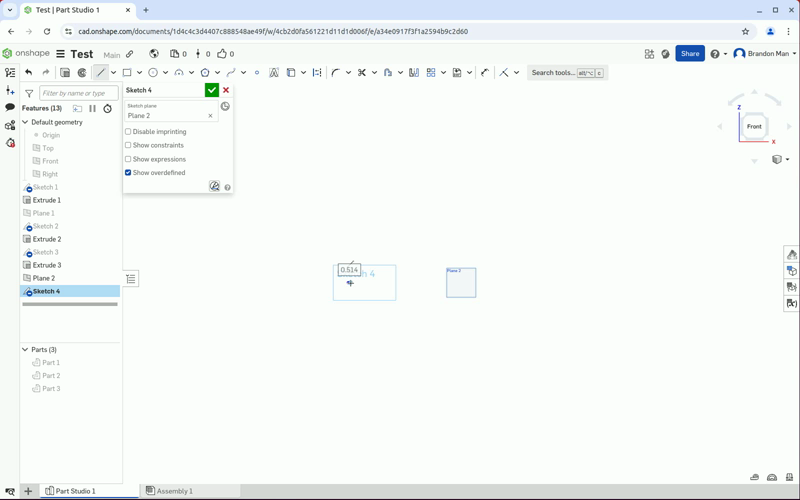
mouse_move(380, 282)
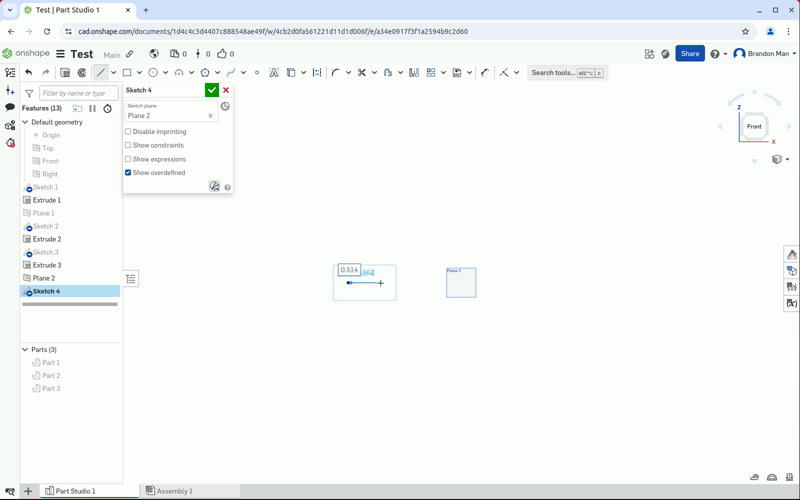
mouse_move(350, 259)
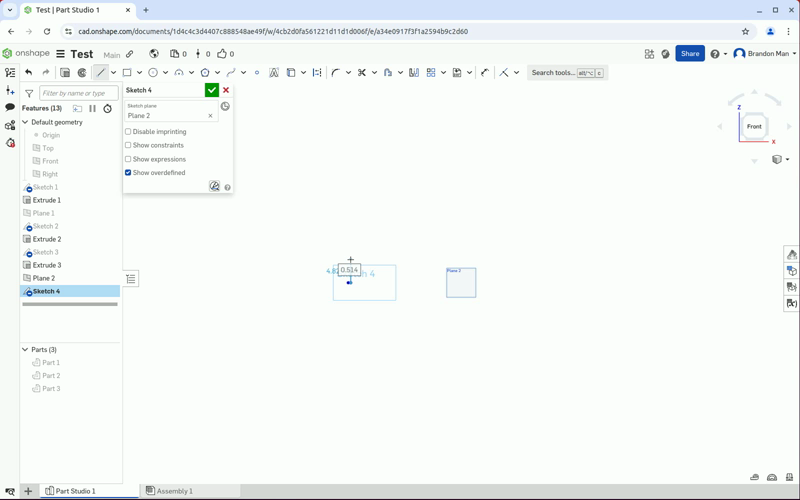
click(350, 259)
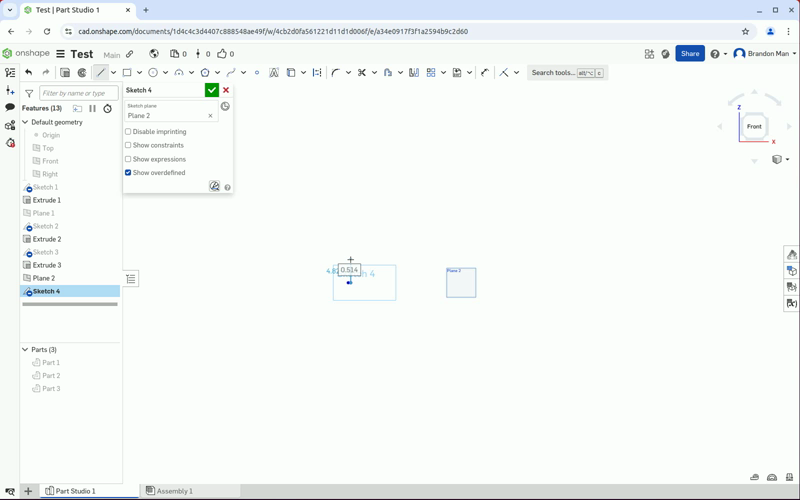
key_up(shift)
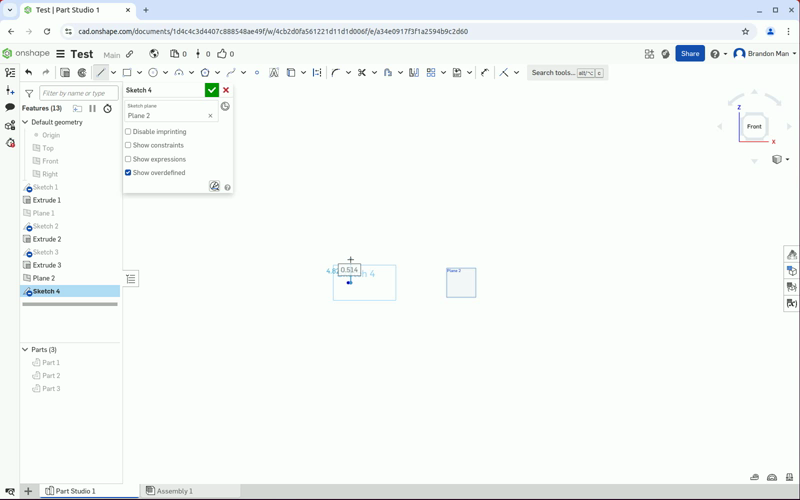
key_down(shift)
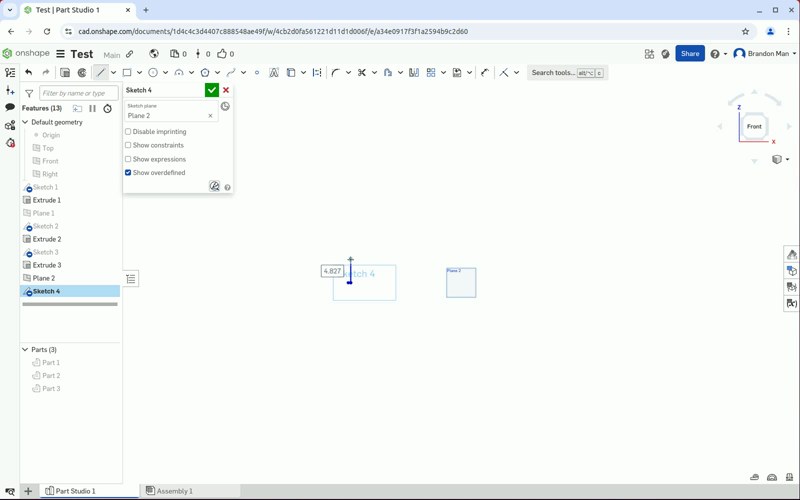
mouse_move(569, 259)
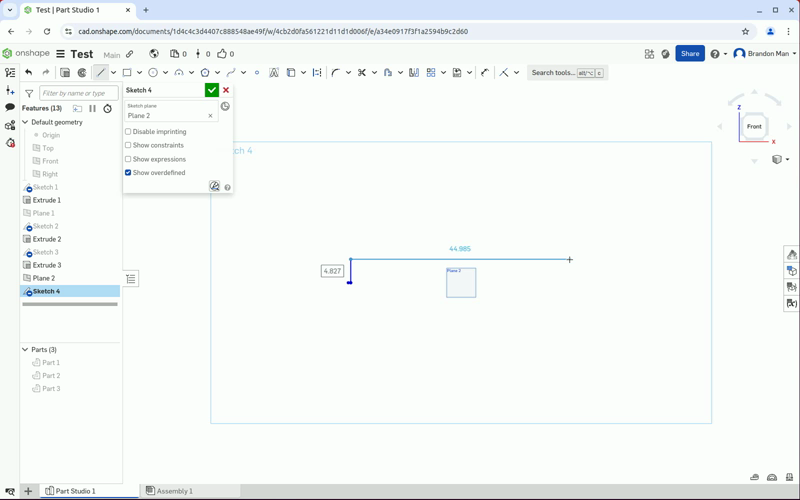
click(569, 259)
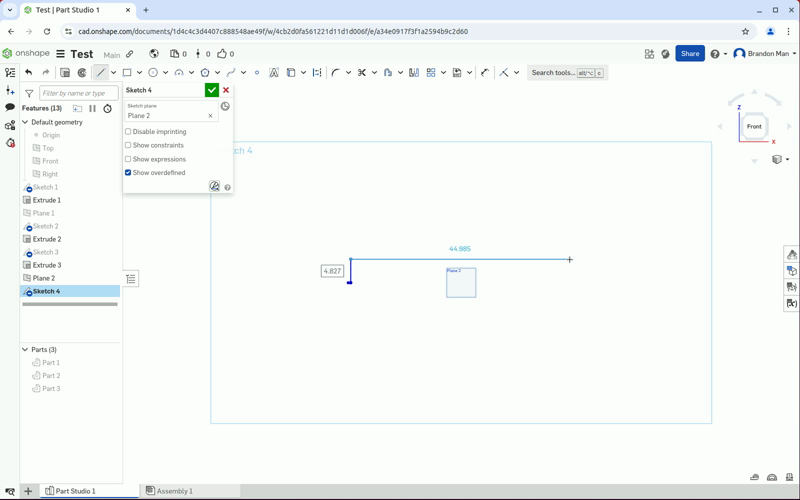
key_up(shift)
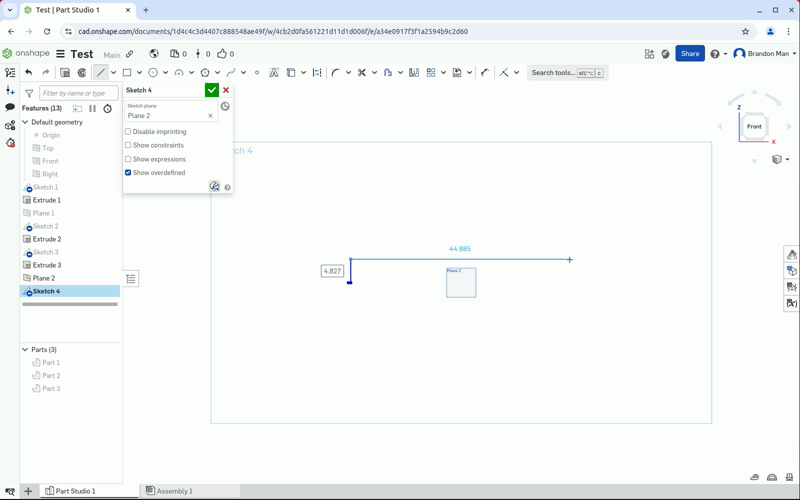
key_down(shift)
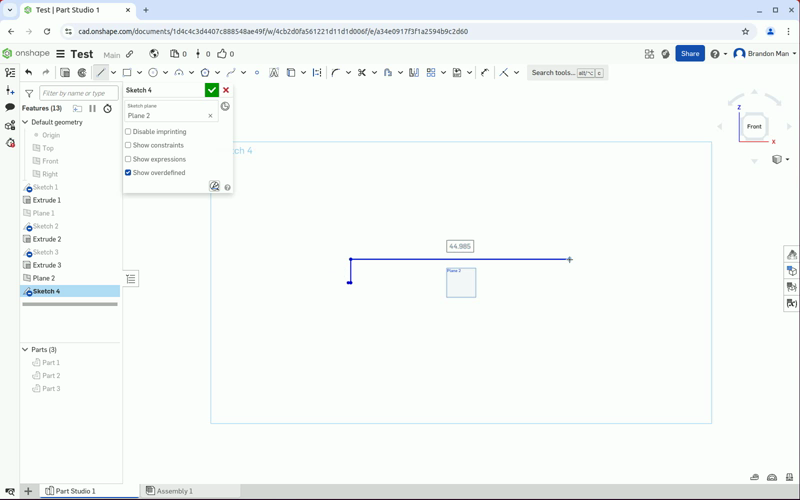
mouse_move(589, 259)
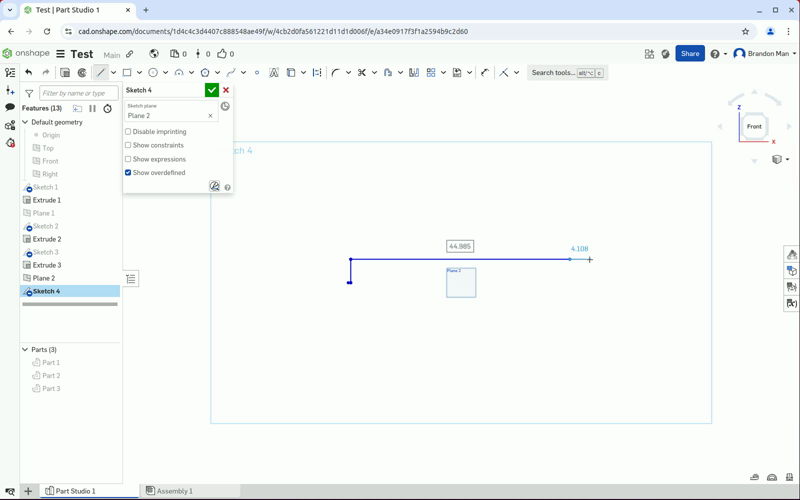
mouse_move(569, 282)
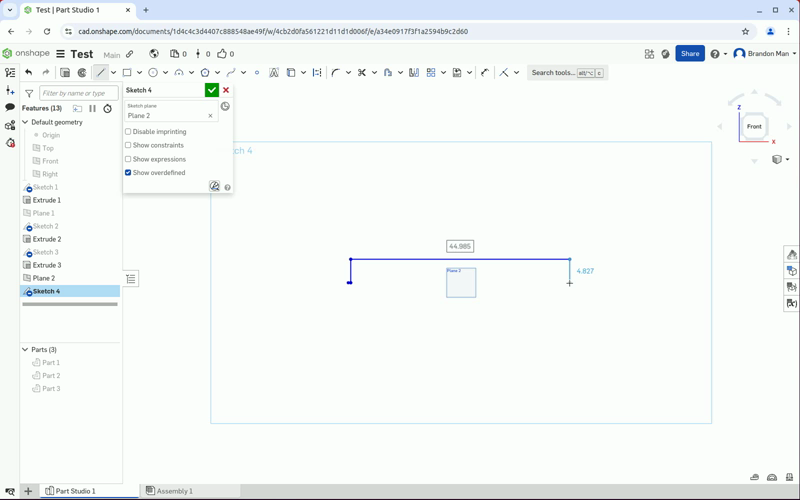
click(569, 282)
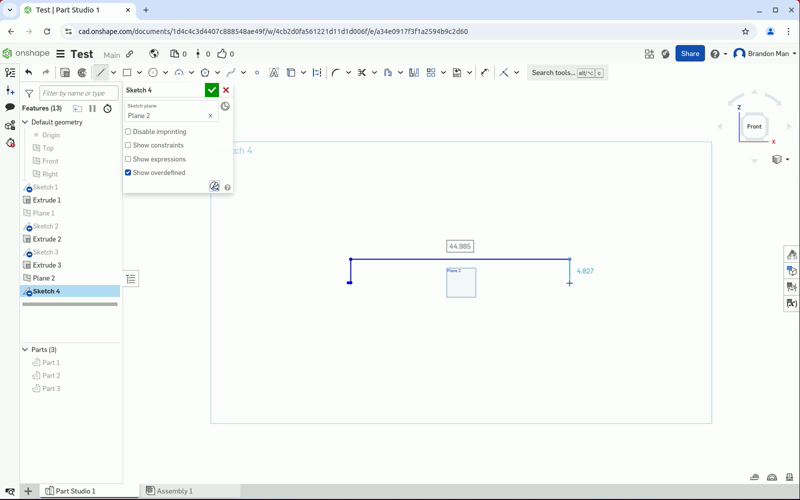
key_up(shift)
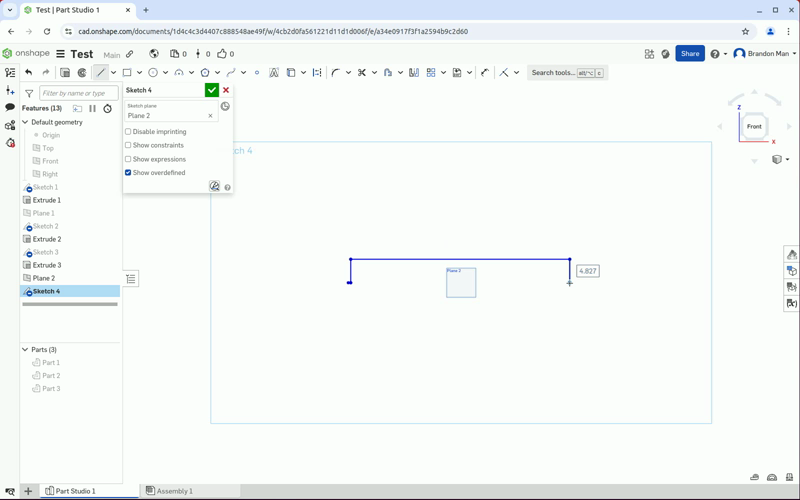
key_down(shift)
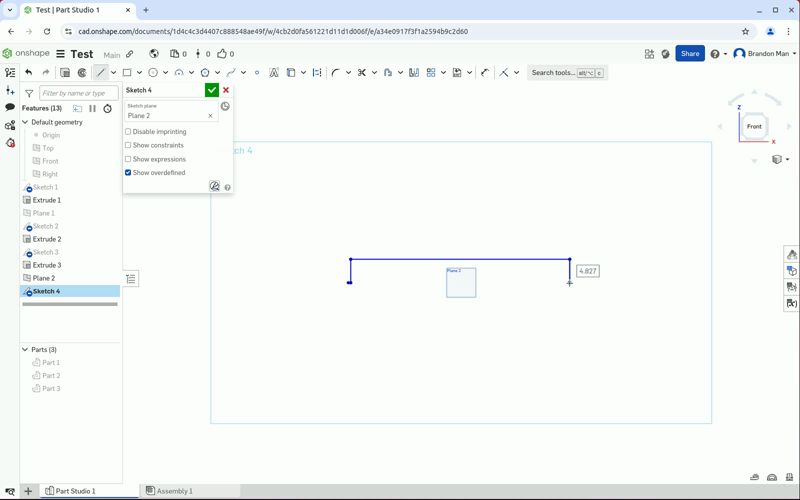
mouse_move(589, 282)
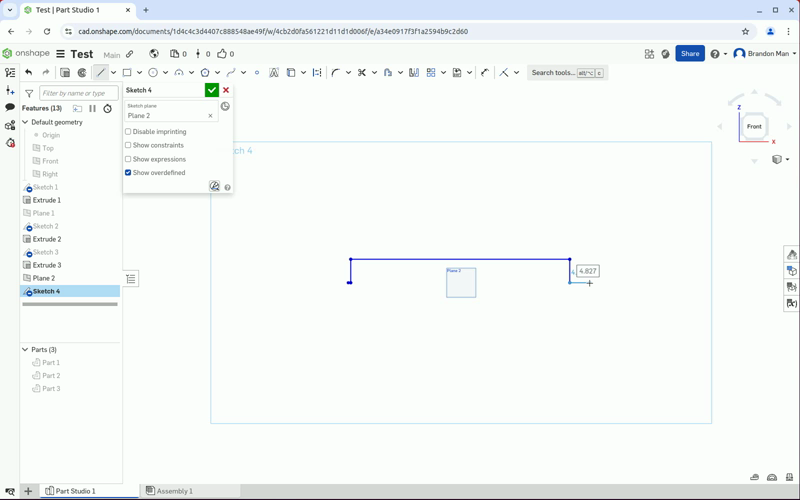
mouse_move(572, 282)
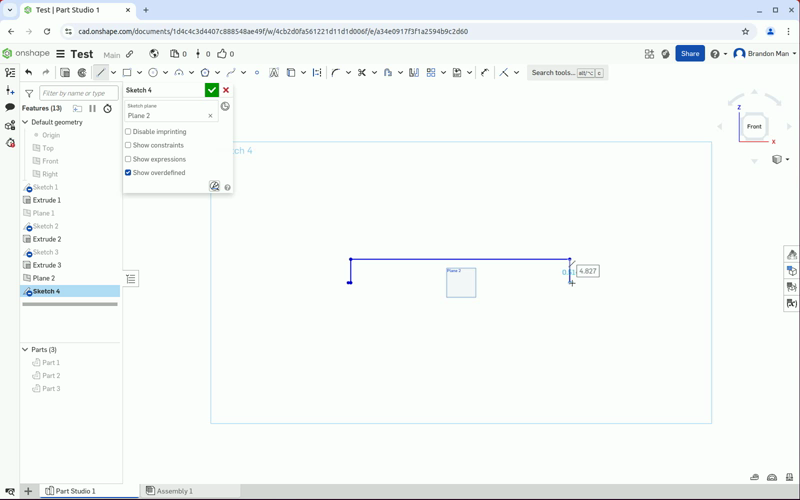
scroll(6)
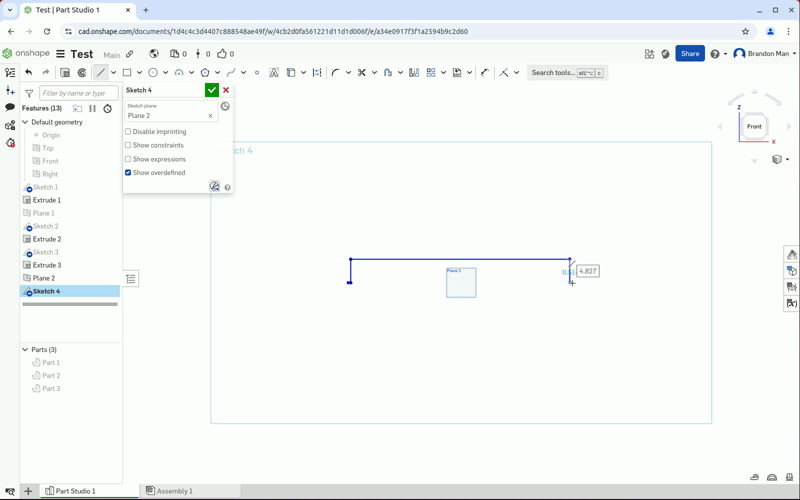
scroll(6)
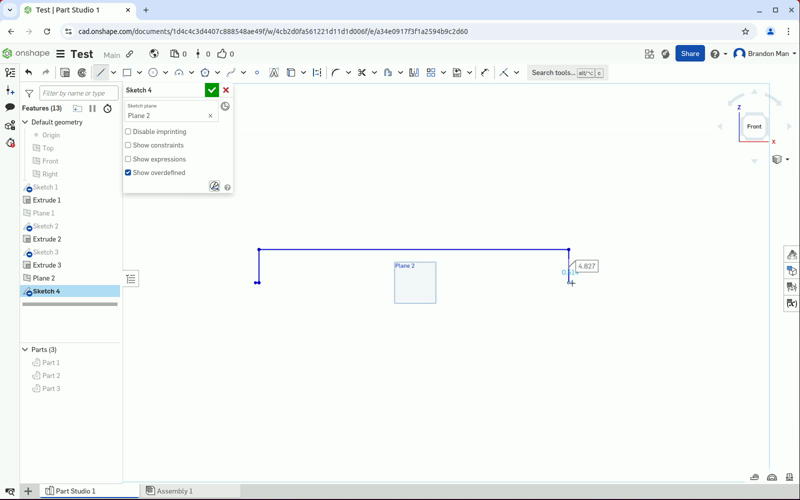
scroll(6)
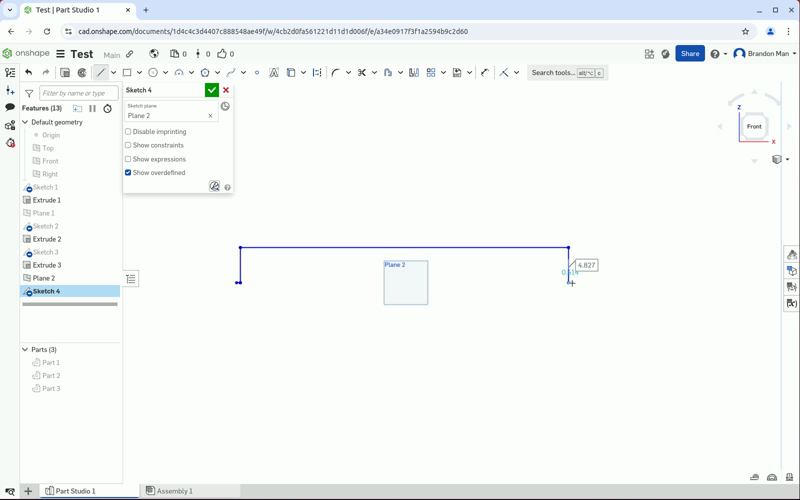
scroll(6)
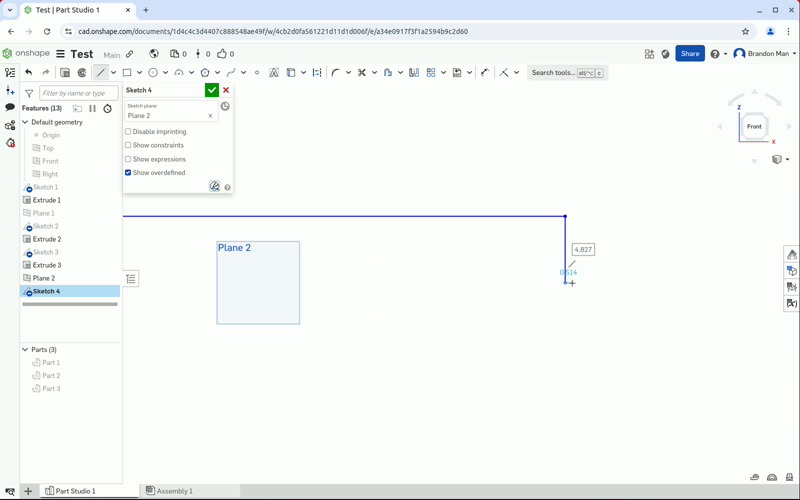
scroll(6)
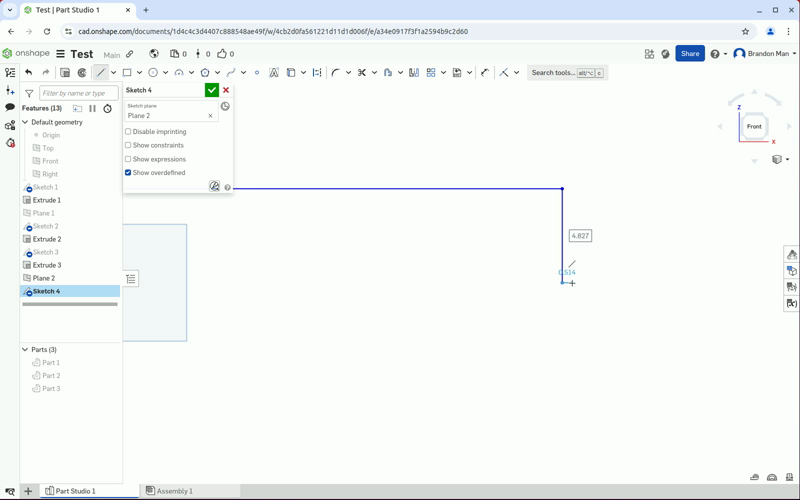
scroll(6)
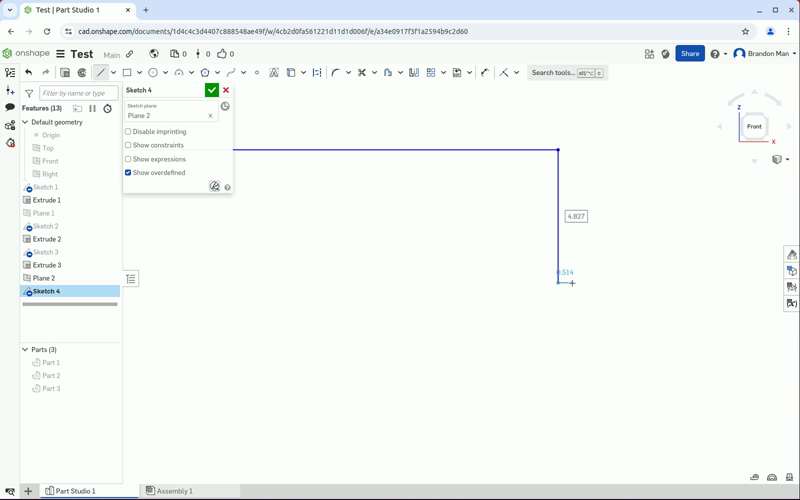
scroll(6)
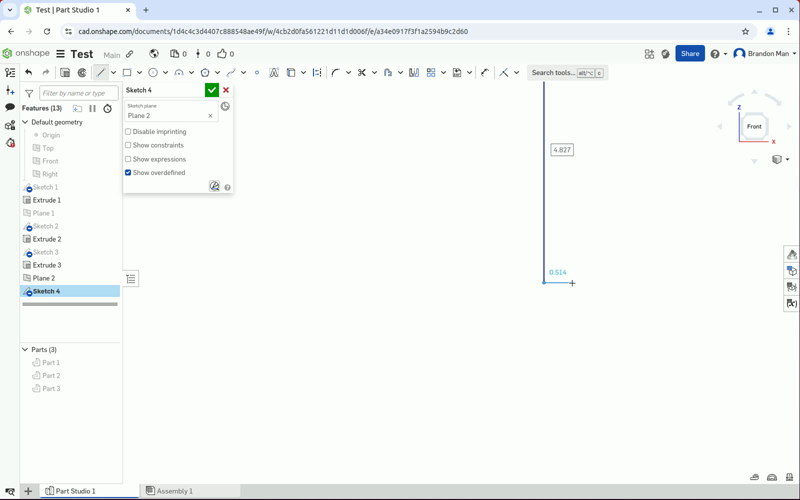
click(572, 282)
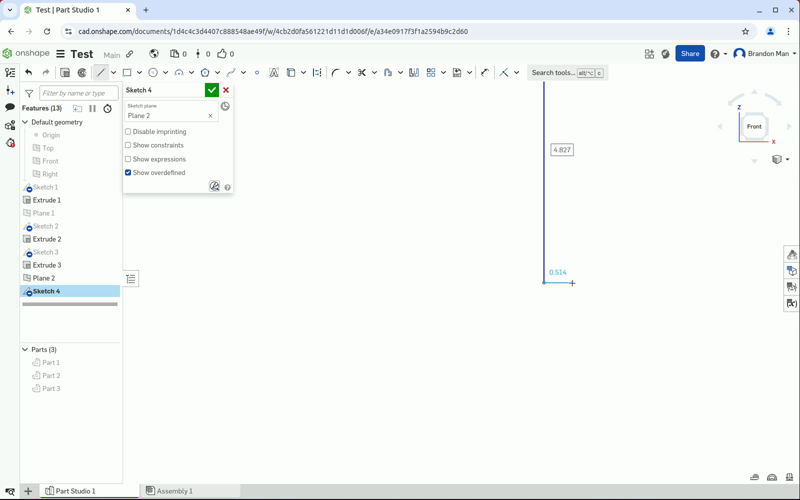
scroll(-6)
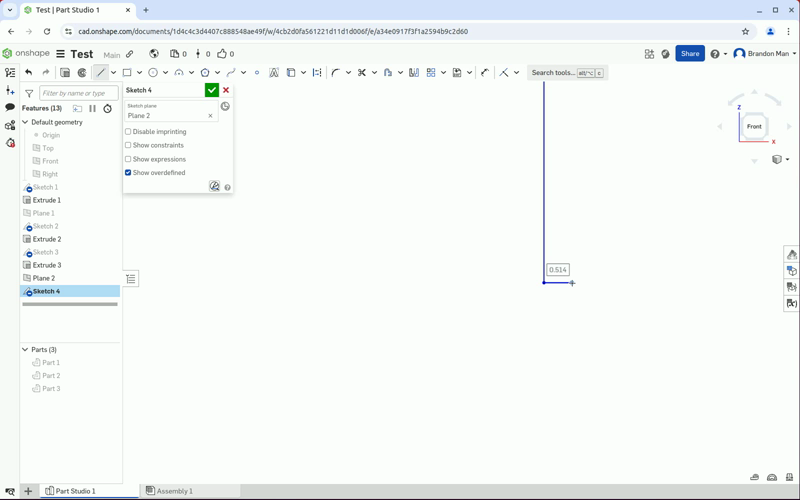
scroll(-6)
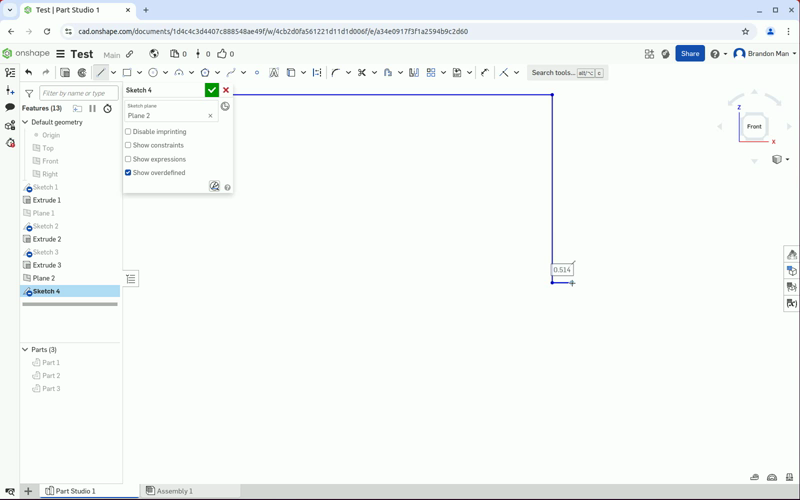
scroll(-6)
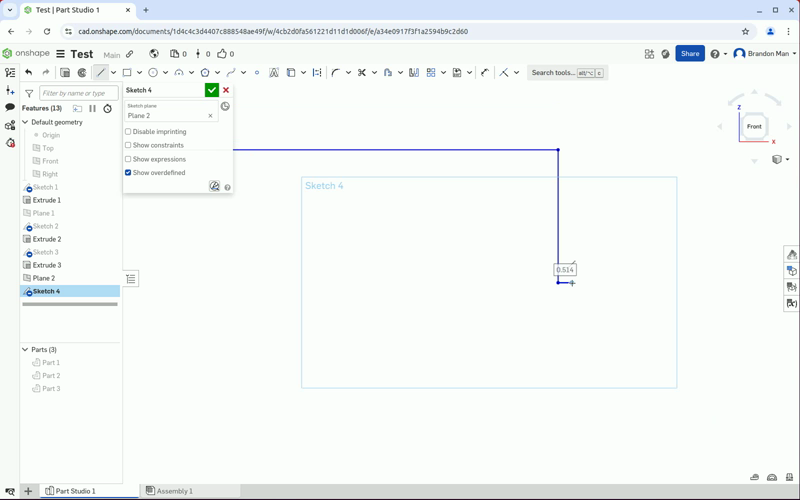
scroll(-6)
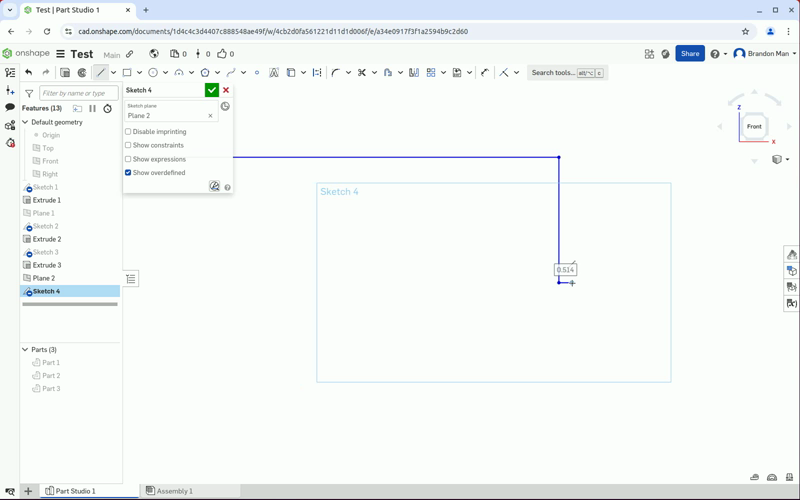
scroll(-6)
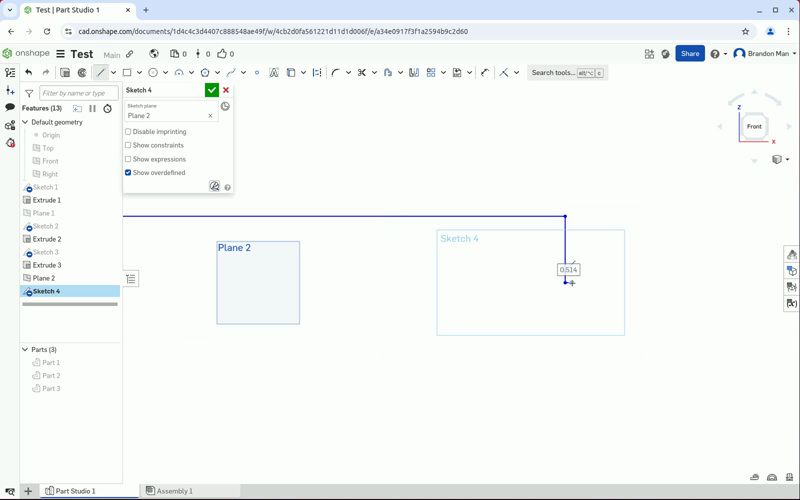
scroll(-6)
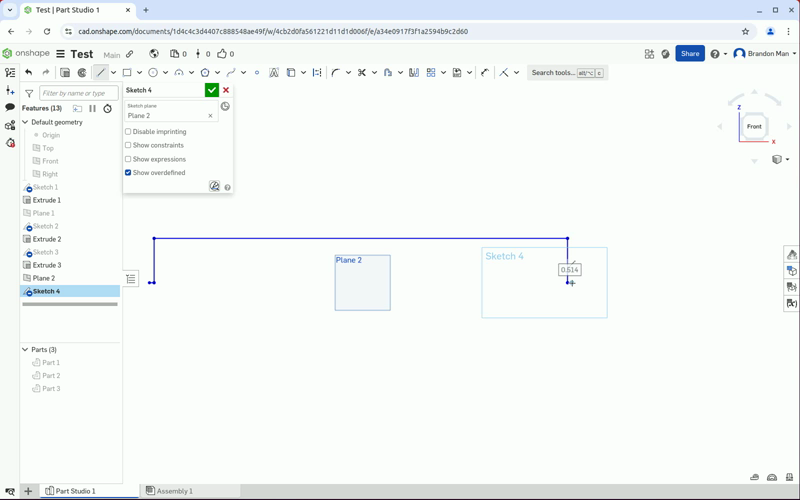
scroll(-6)
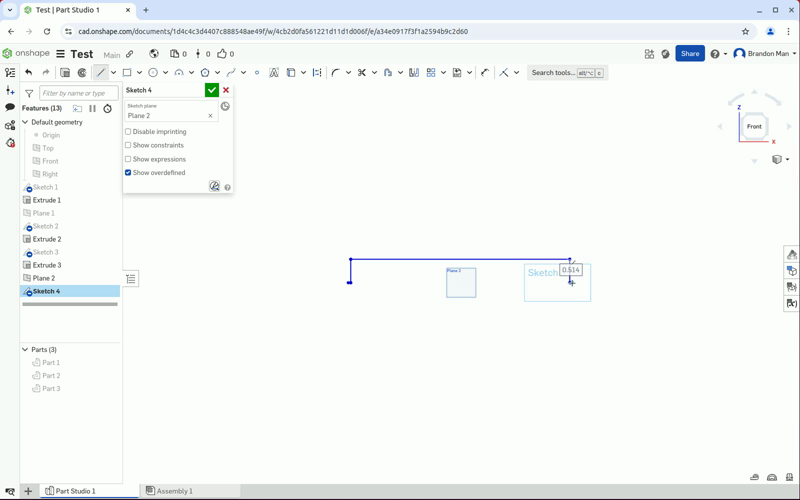
key_up(shift)
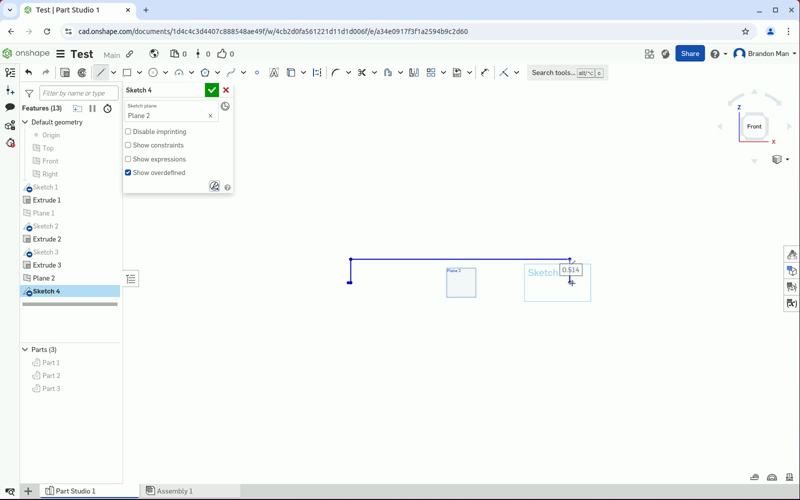
key_down(shift)
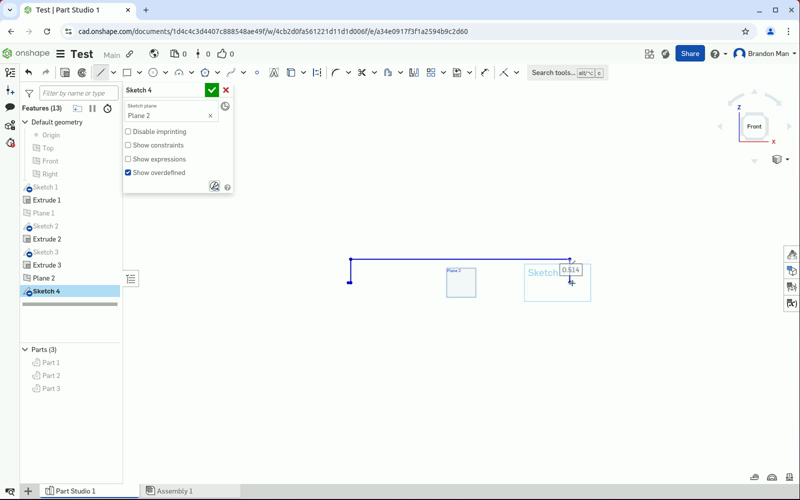
mouse_move(589, 282)
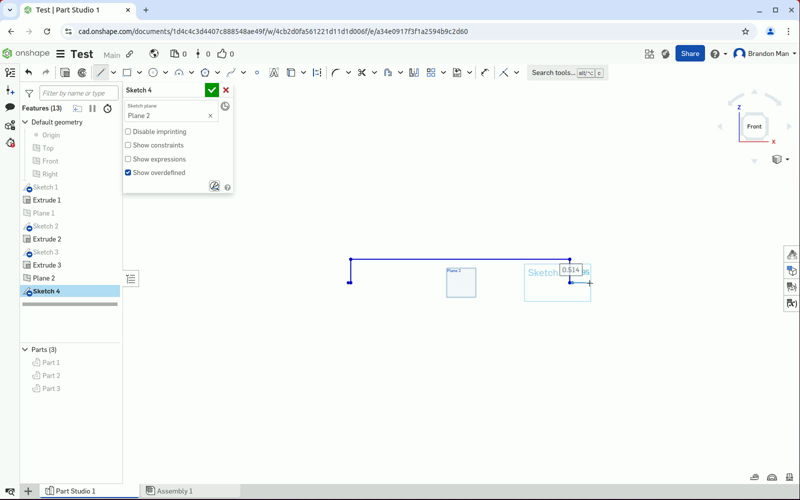
mouse_move(572, 257)
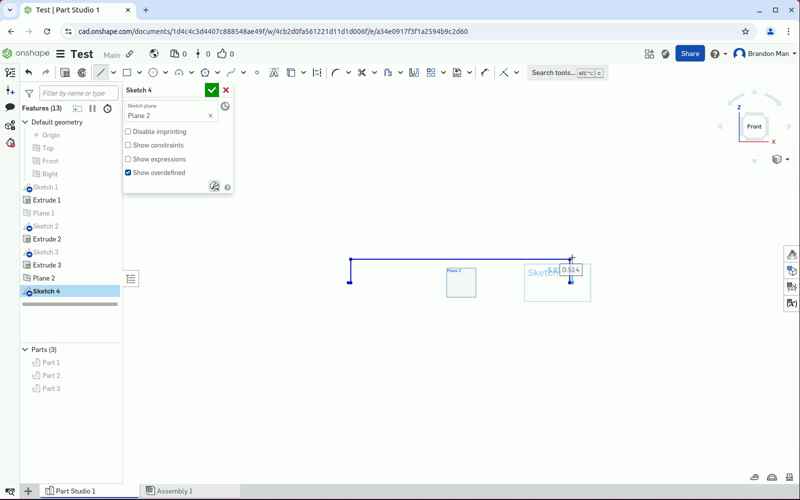
scroll(6)
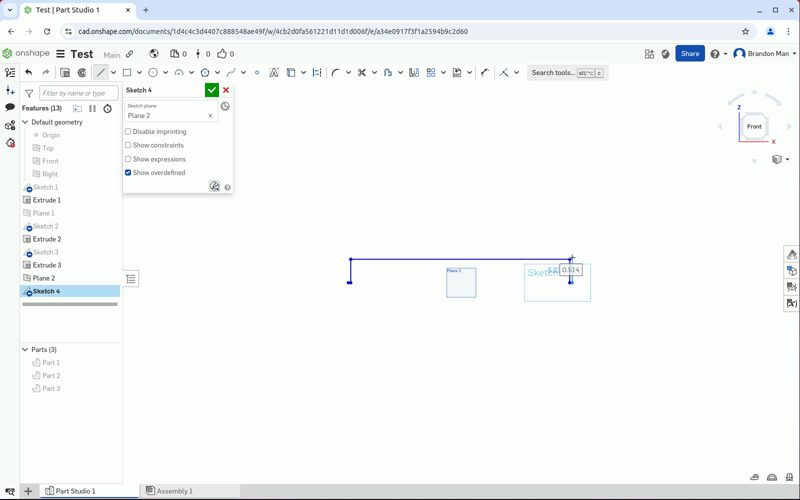
scroll(6)
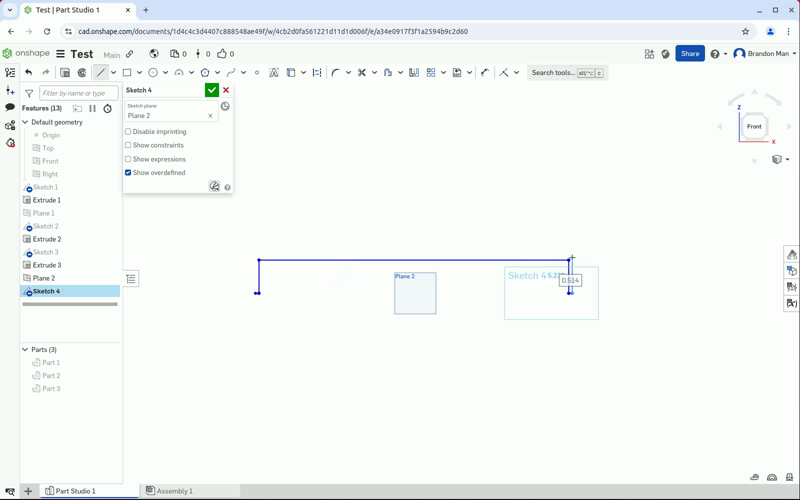
scroll(6)
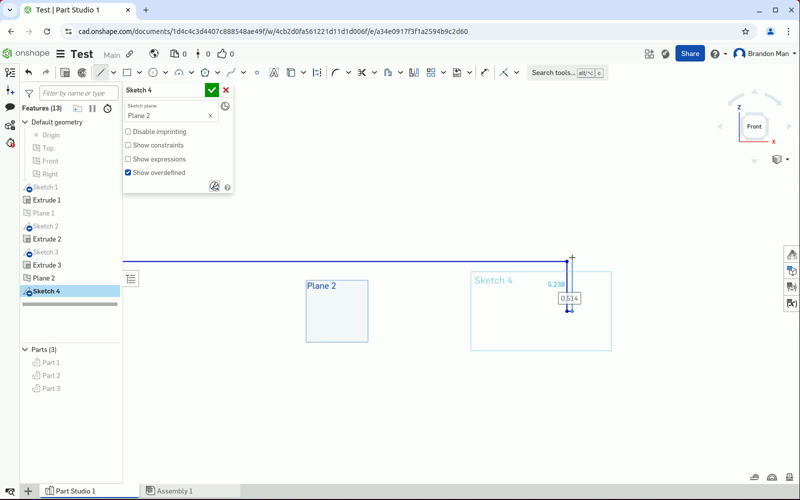
scroll(6)
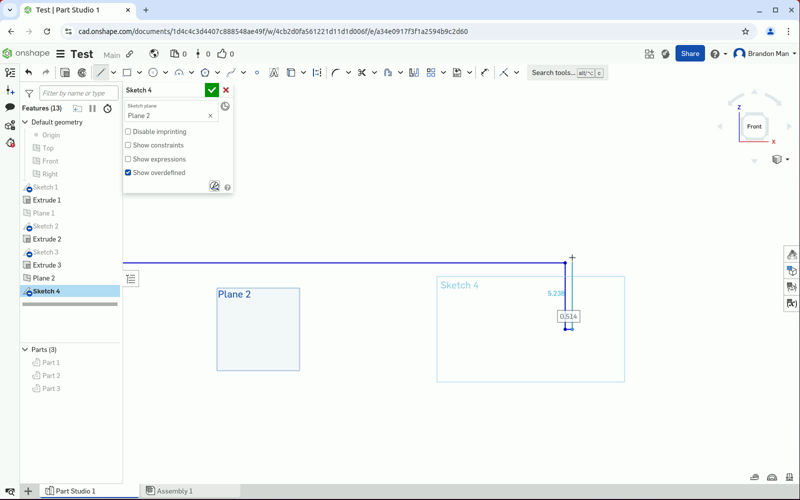
scroll(6)
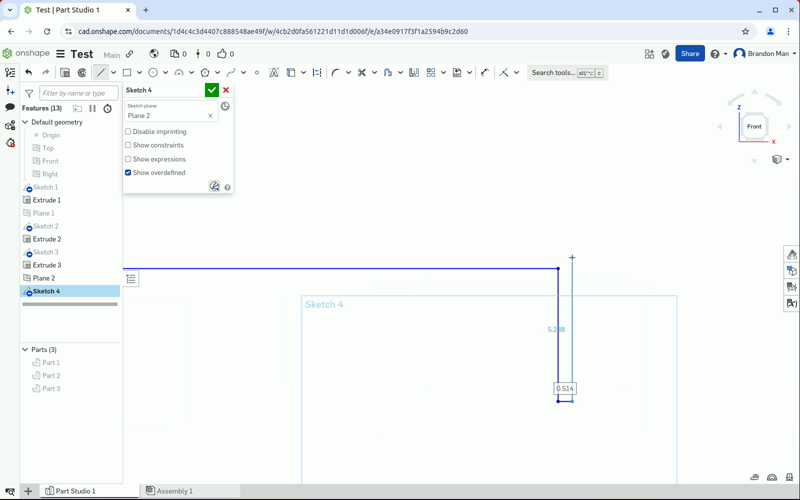
scroll(6)
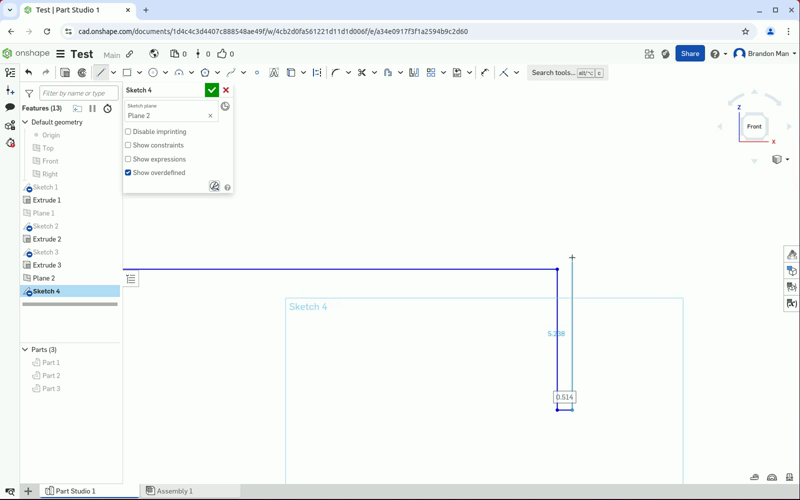
scroll(6)
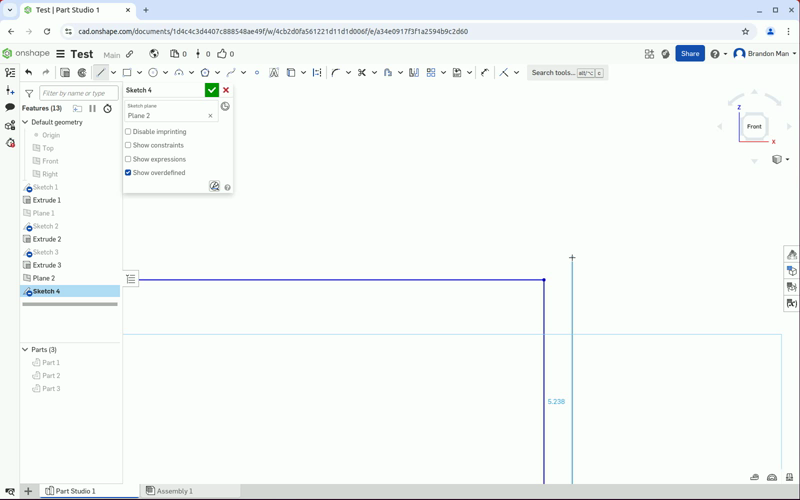
click(572, 257)
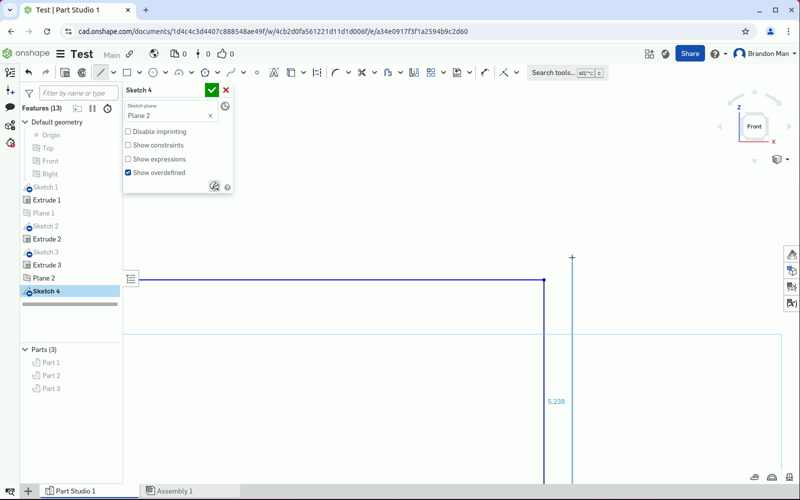
scroll(-6)
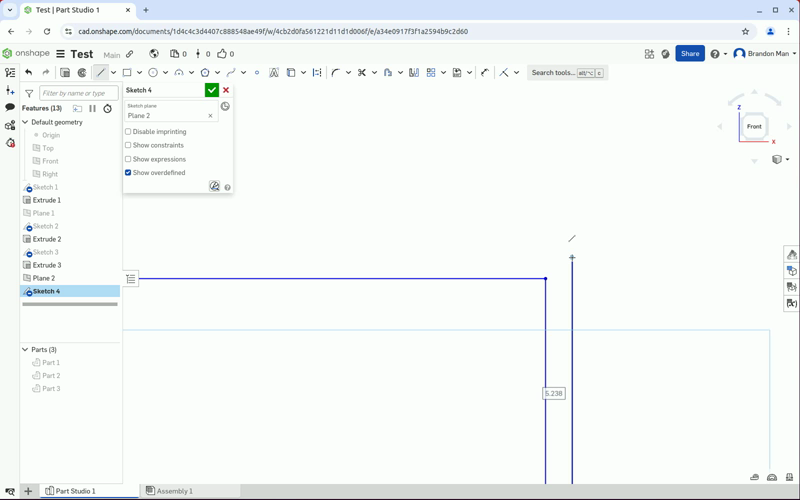
scroll(-6)
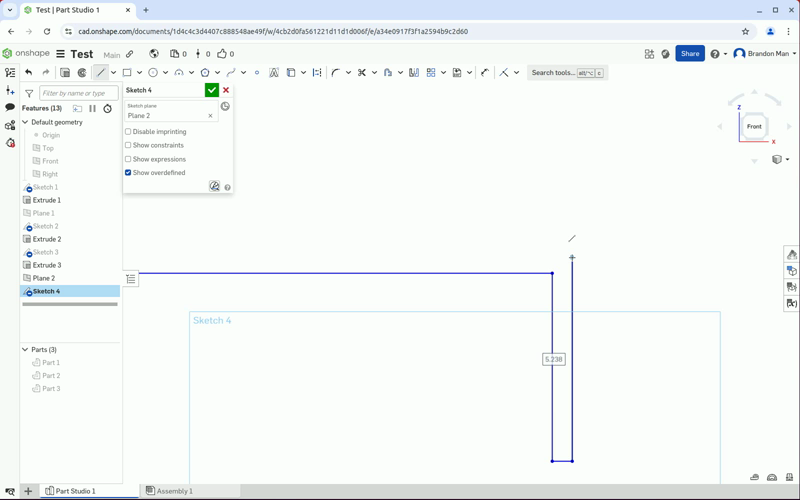
scroll(-6)
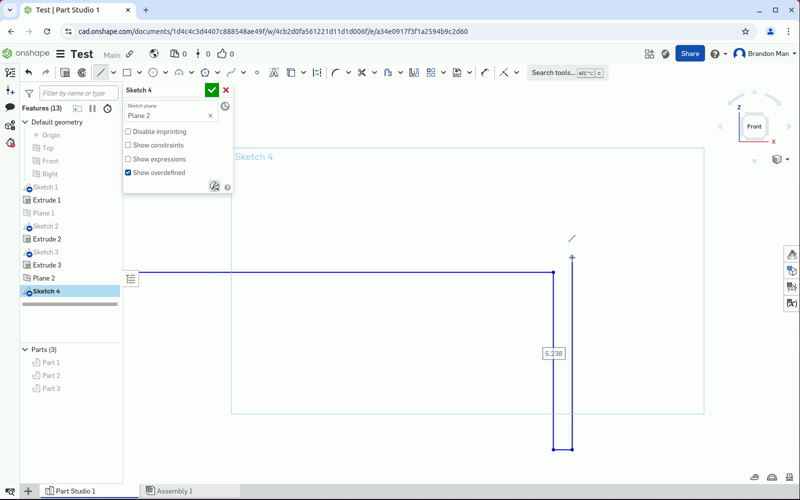
scroll(-6)
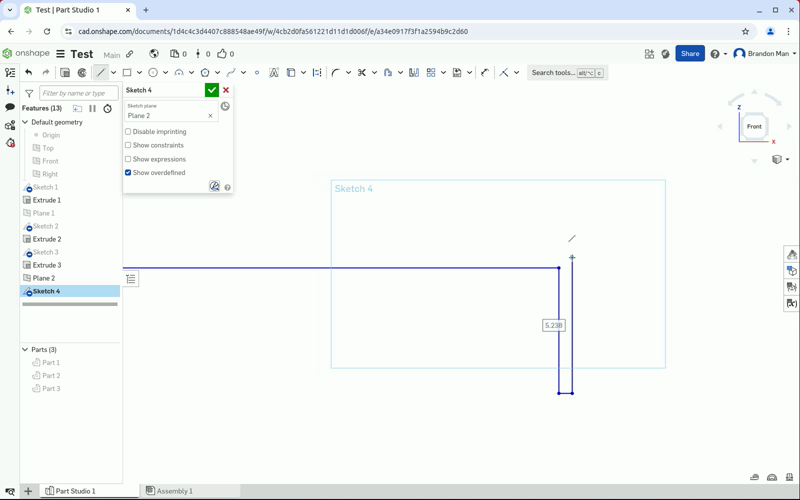
scroll(-6)
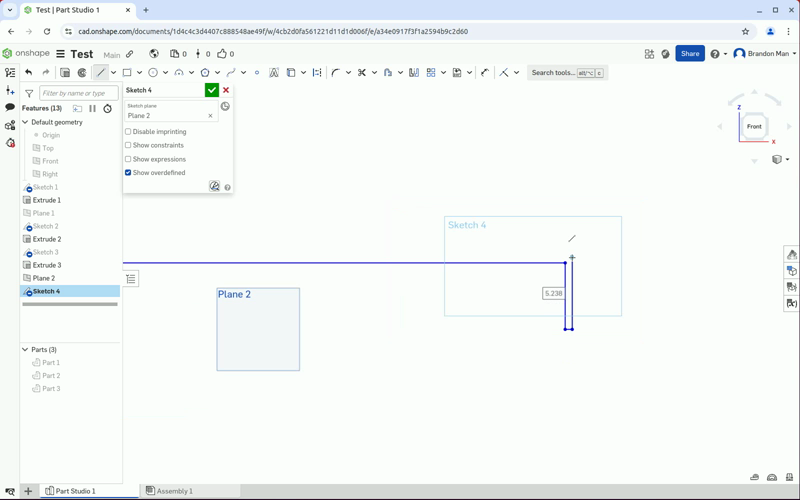
scroll(-6)
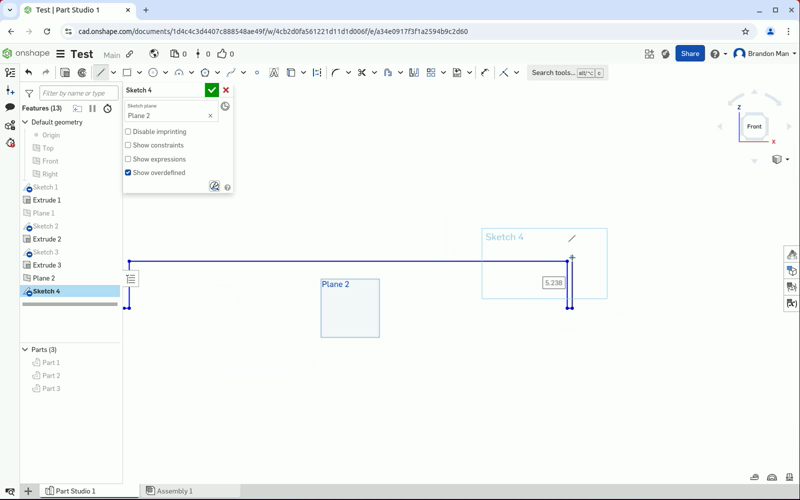
scroll(-6)
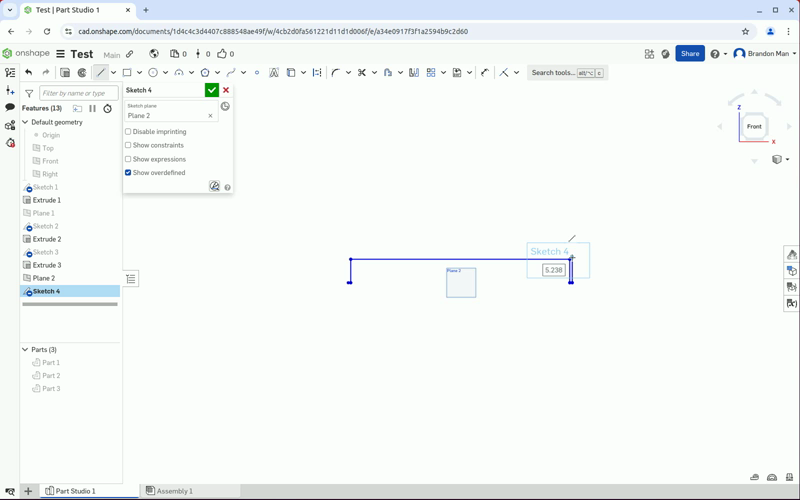
key_up(shift)
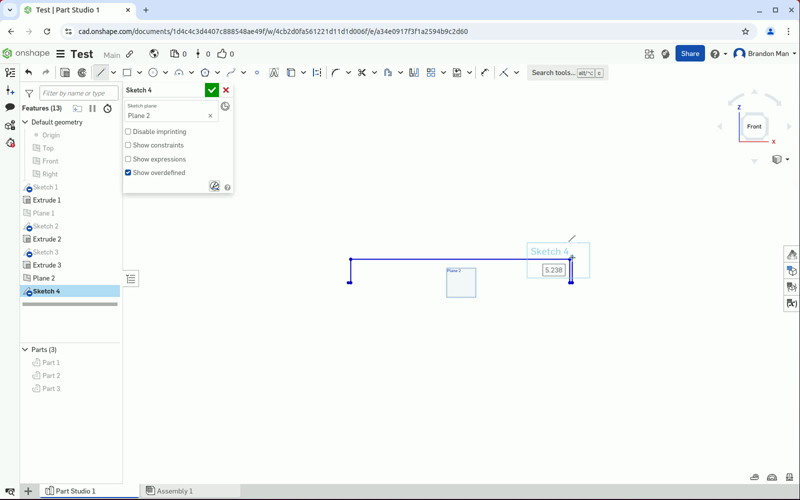
key_down(shift)
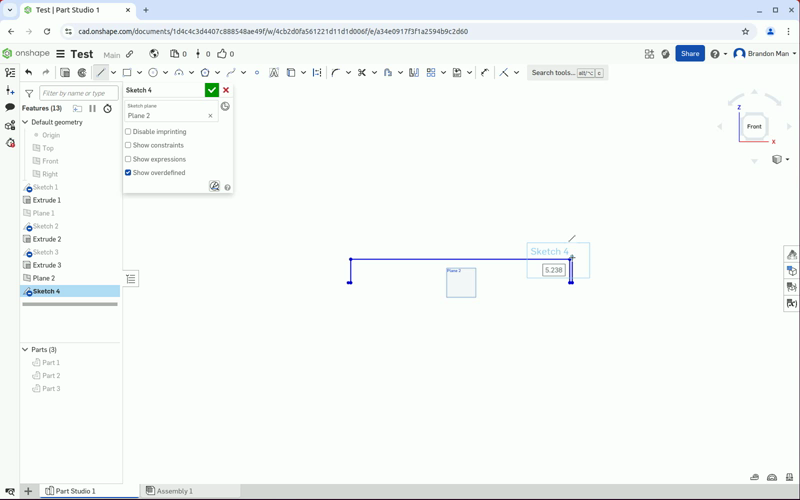
mouse_move(348, 257)
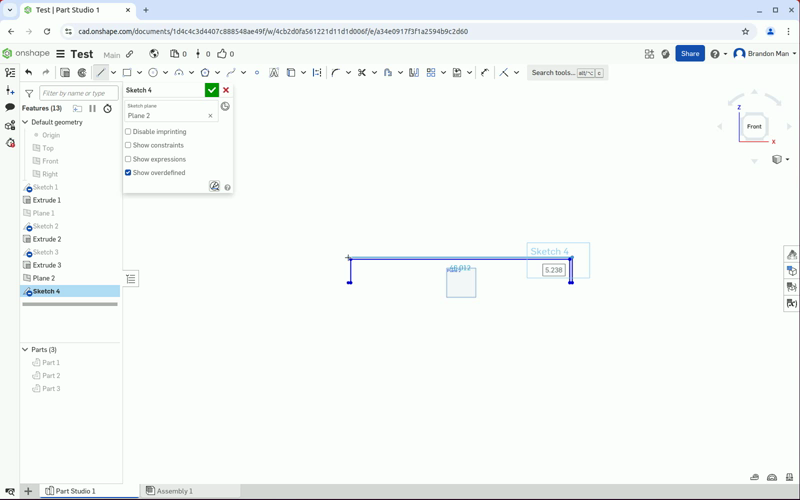
scroll(6)
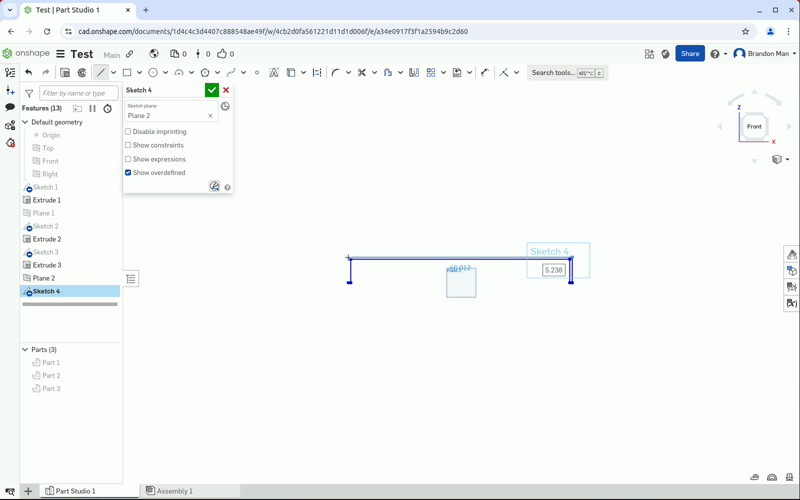
scroll(6)
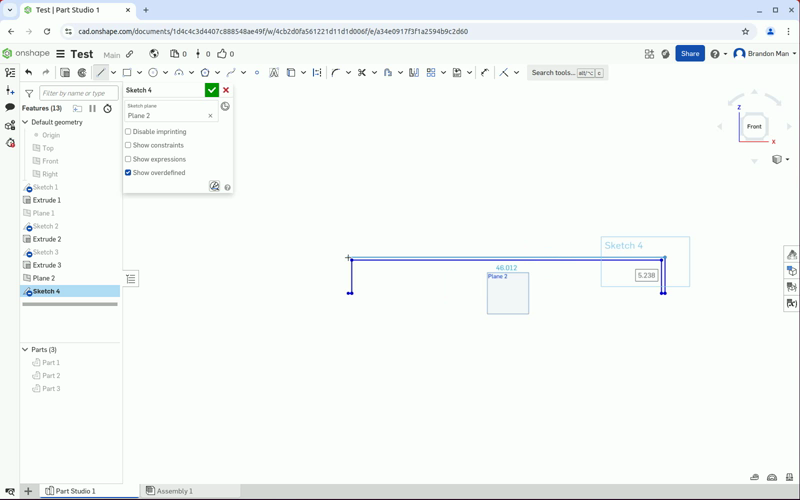
scroll(6)
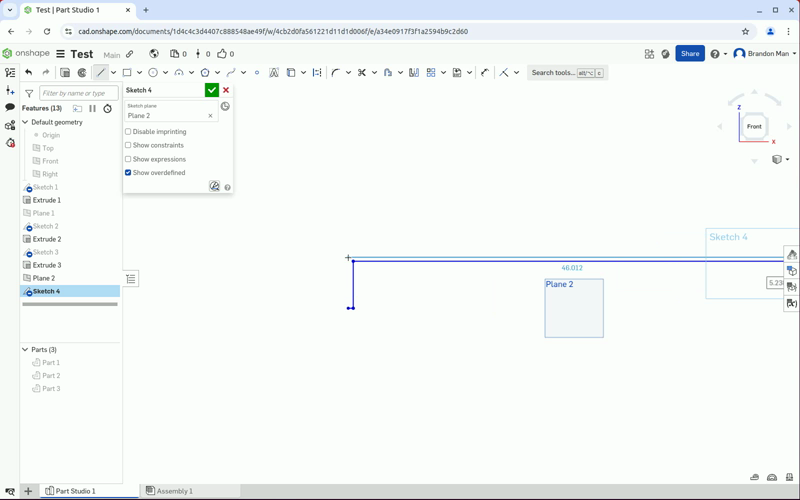
scroll(6)
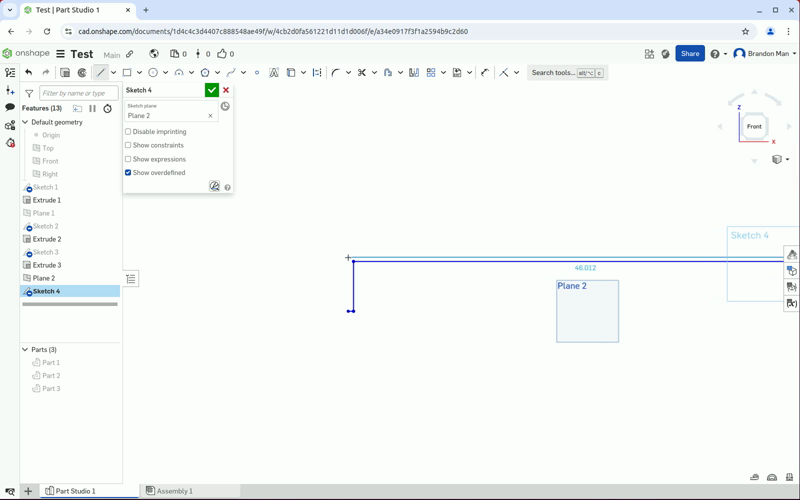
scroll(6)
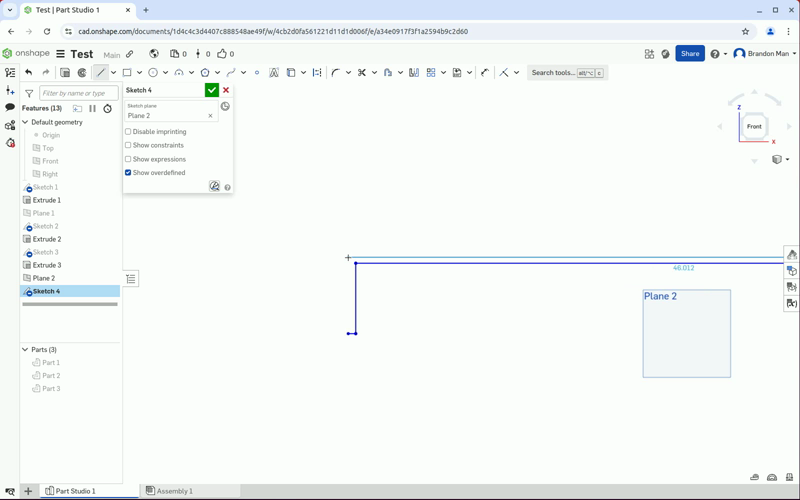
scroll(6)
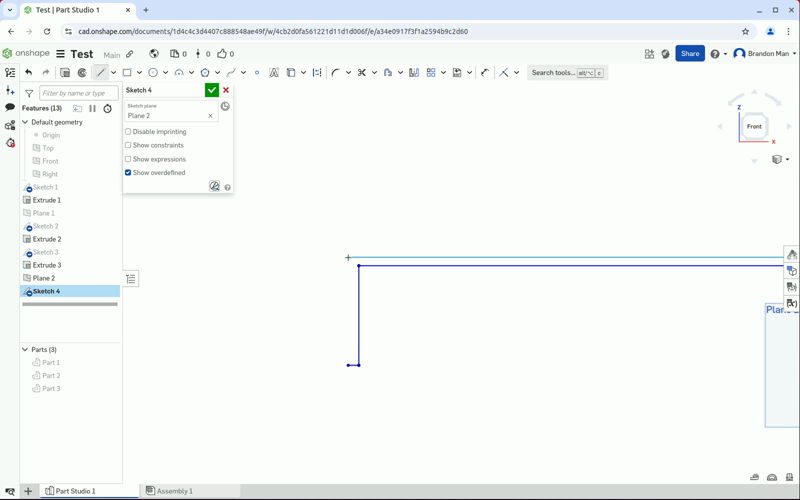
scroll(6)
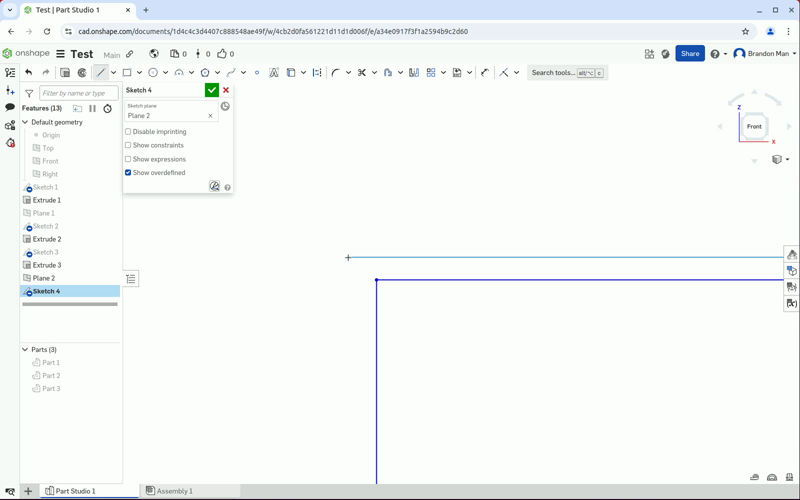
click(348, 257)
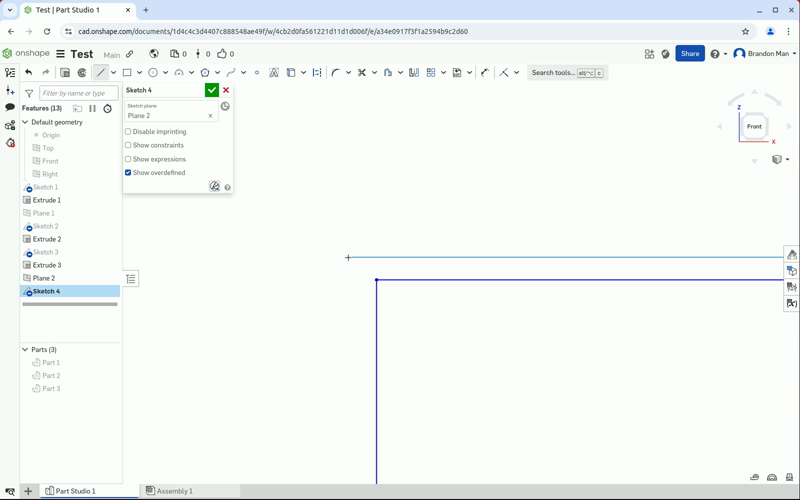
scroll(-6)
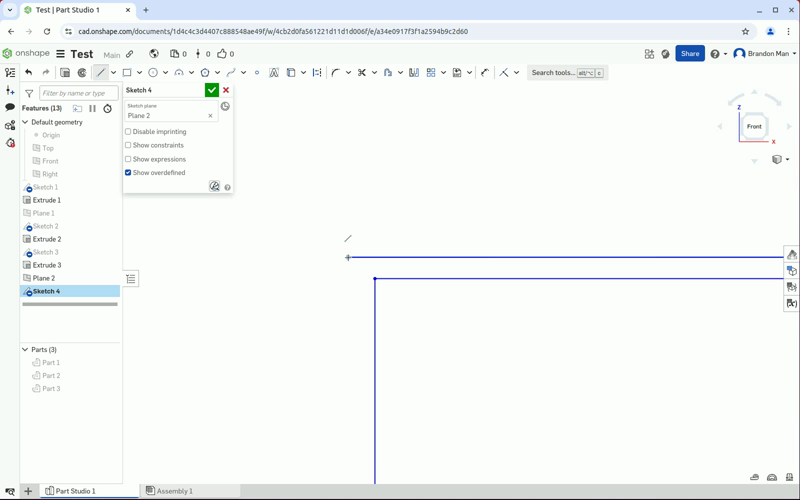
scroll(-6)
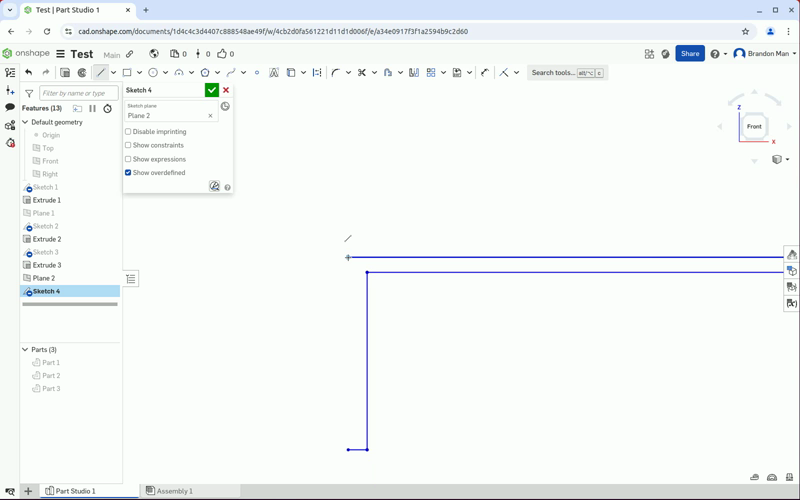
scroll(-6)
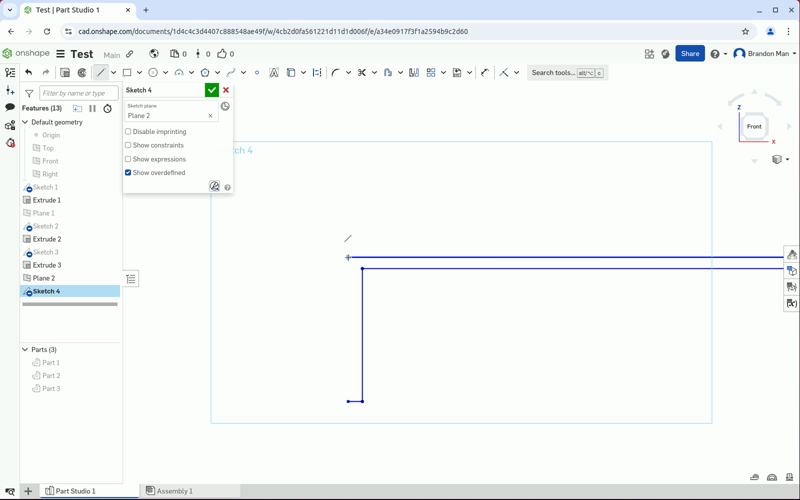
scroll(-6)
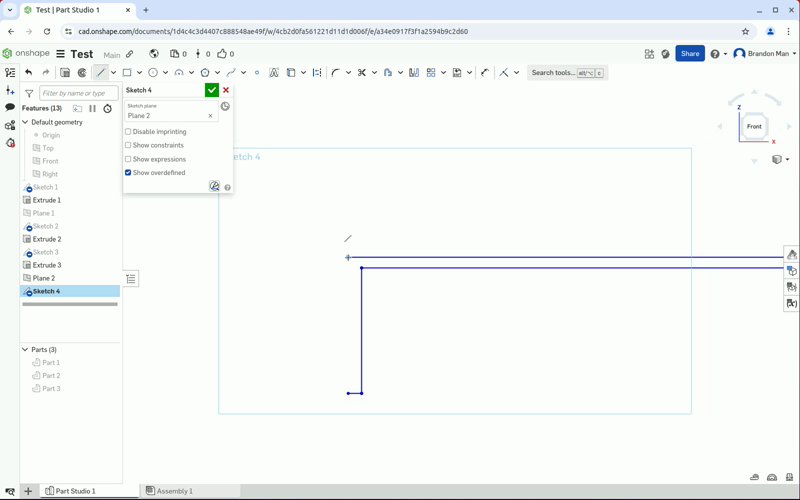
scroll(-6)
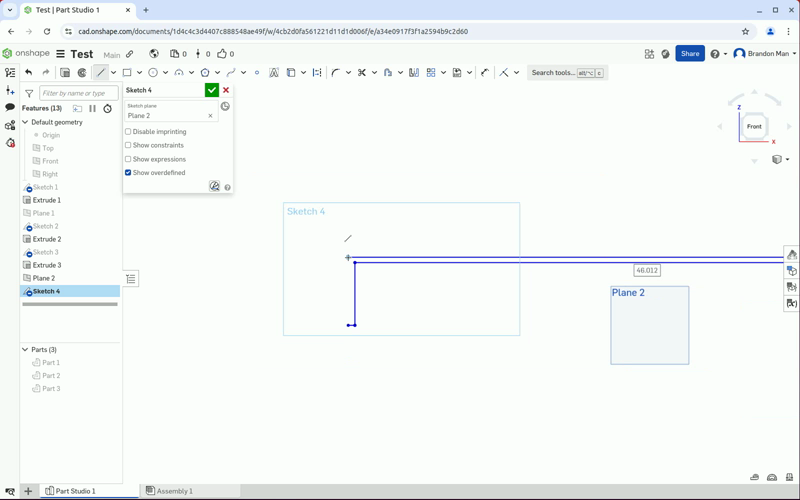
scroll(-6)
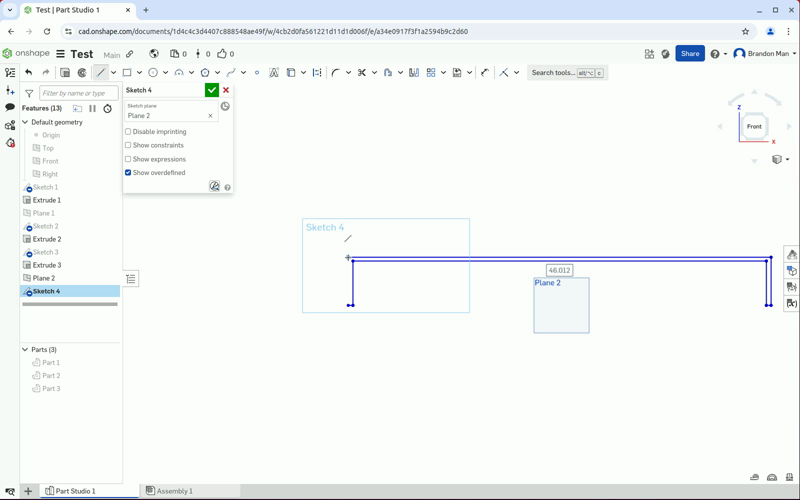
scroll(-6)
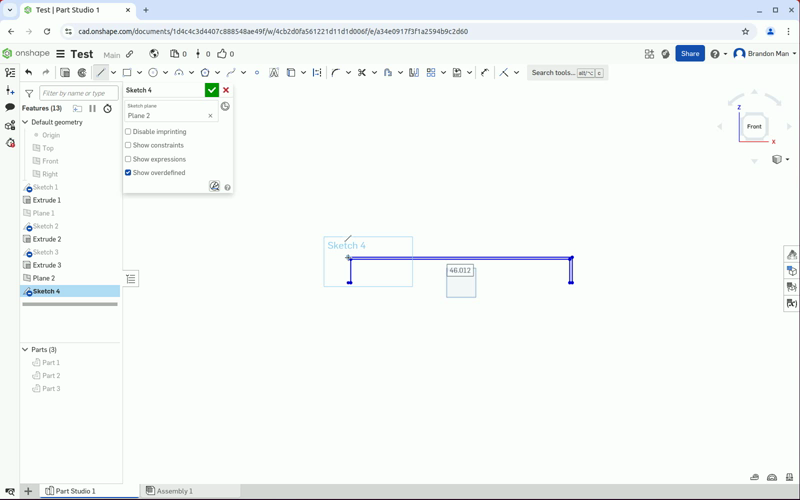
key_up(shift)
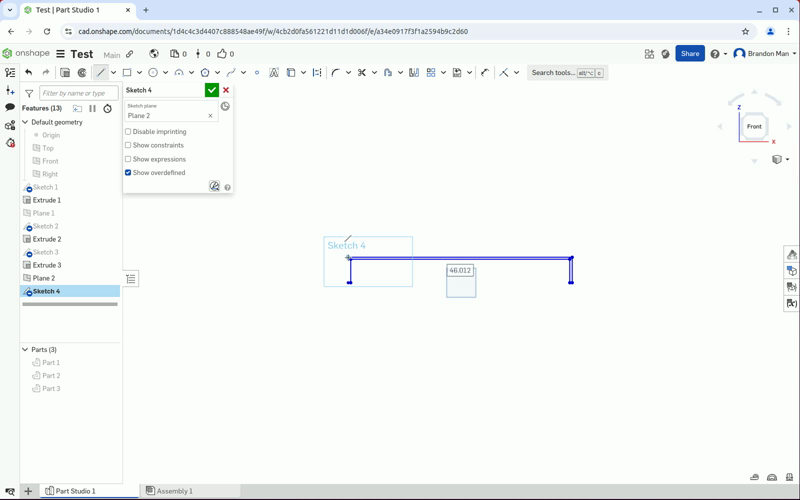
mouse_move(378, 257)
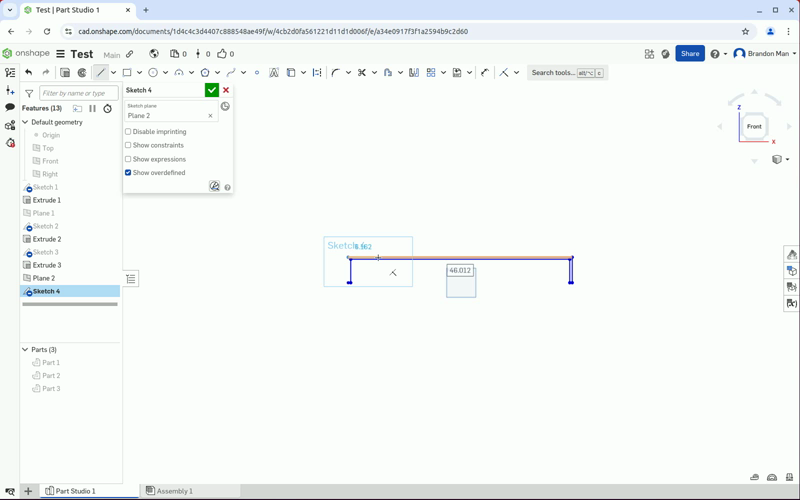
key_down(shift)
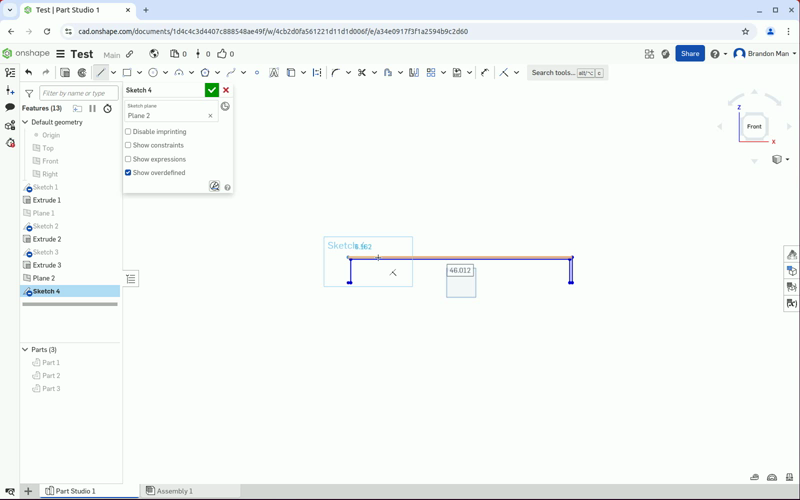
mouse_move(348, 282)
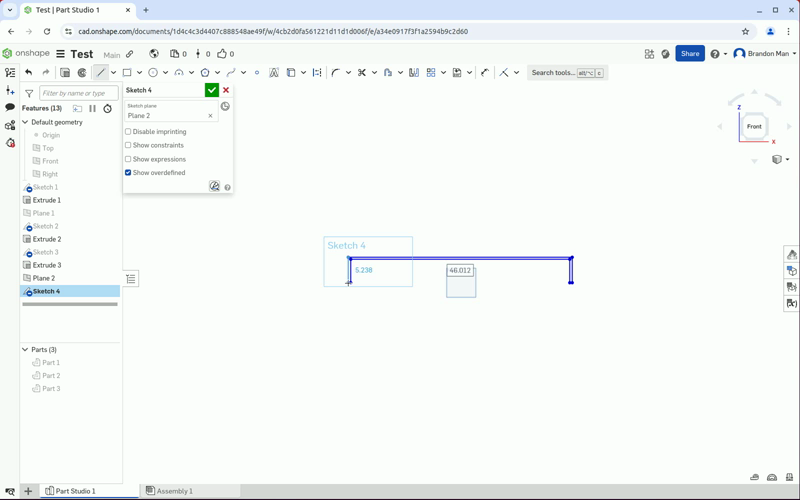
scroll(6)
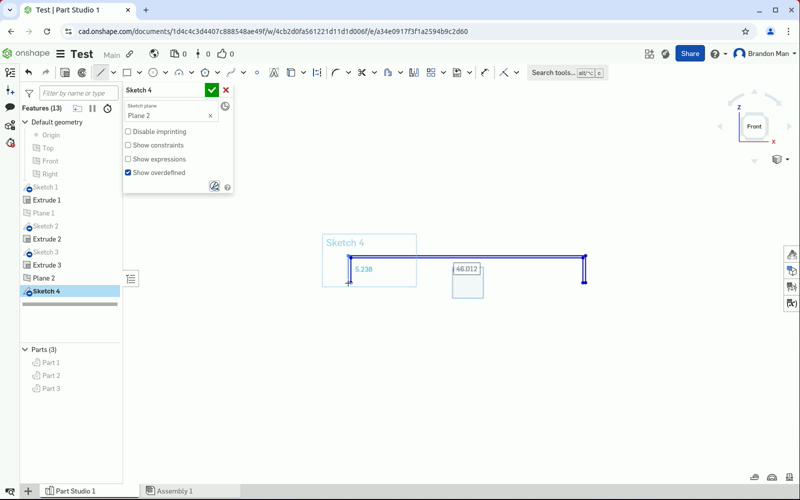
scroll(6)
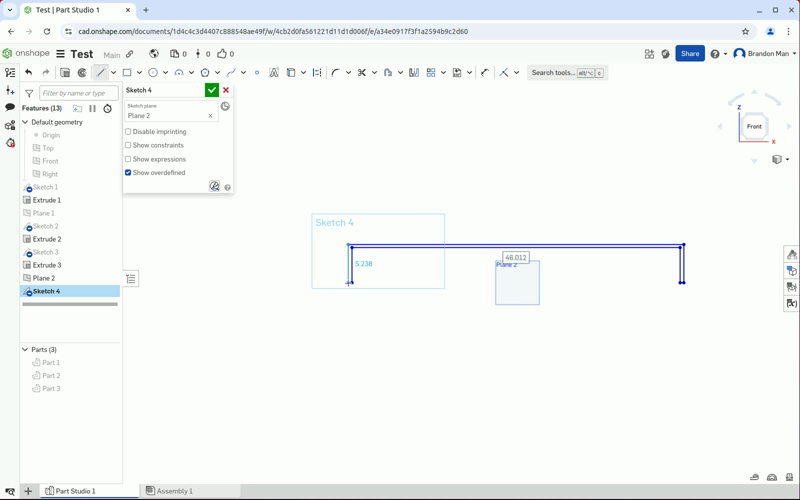
scroll(6)
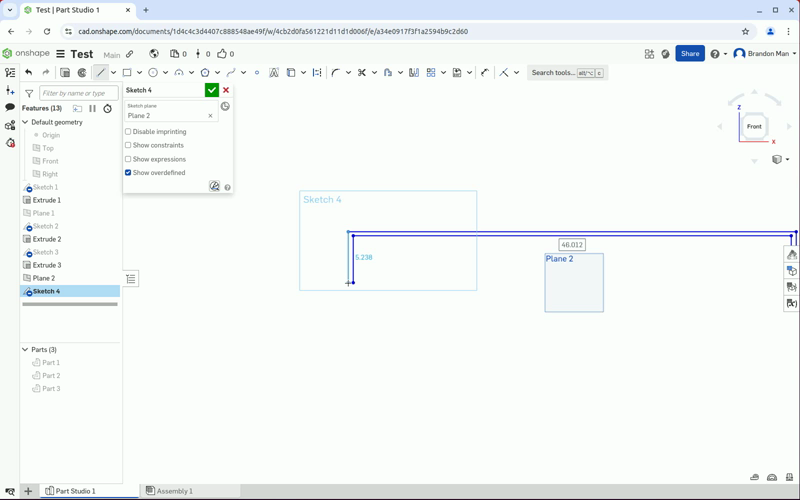
scroll(6)
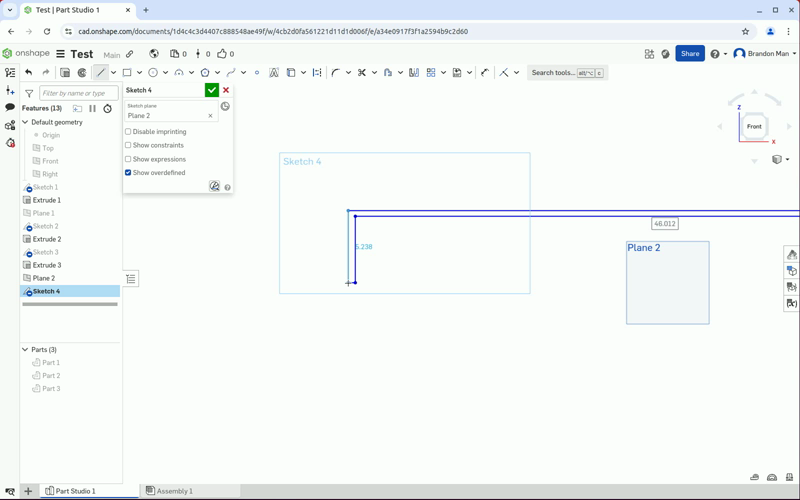
scroll(6)
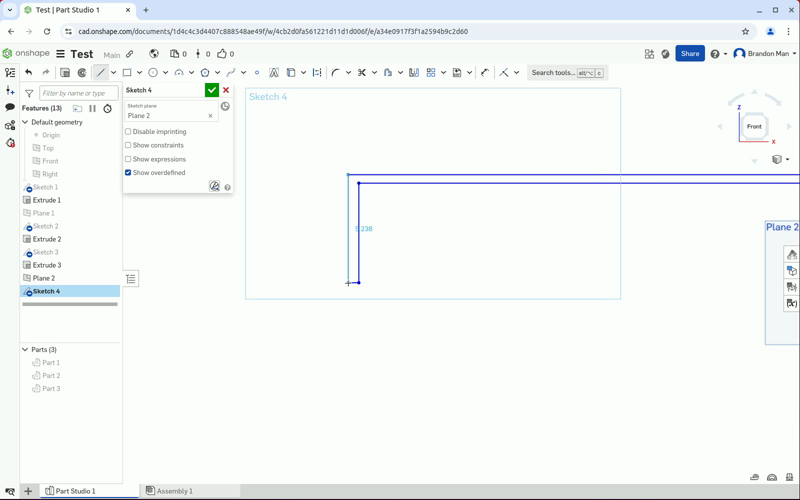
scroll(6)
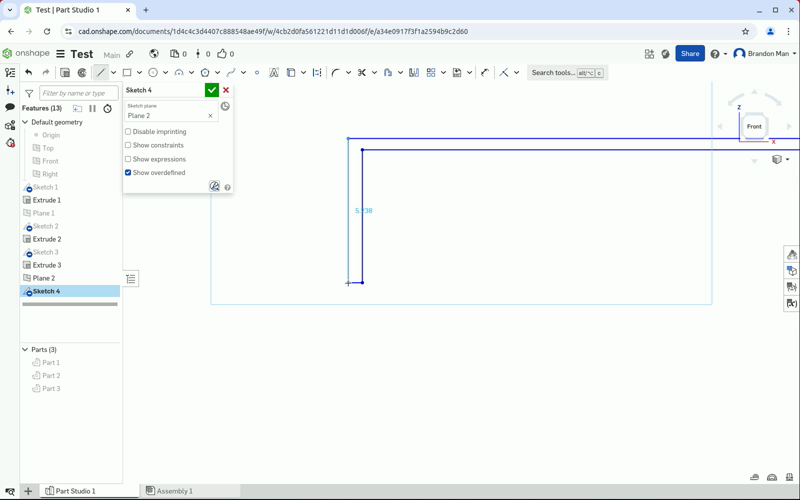
scroll(6)
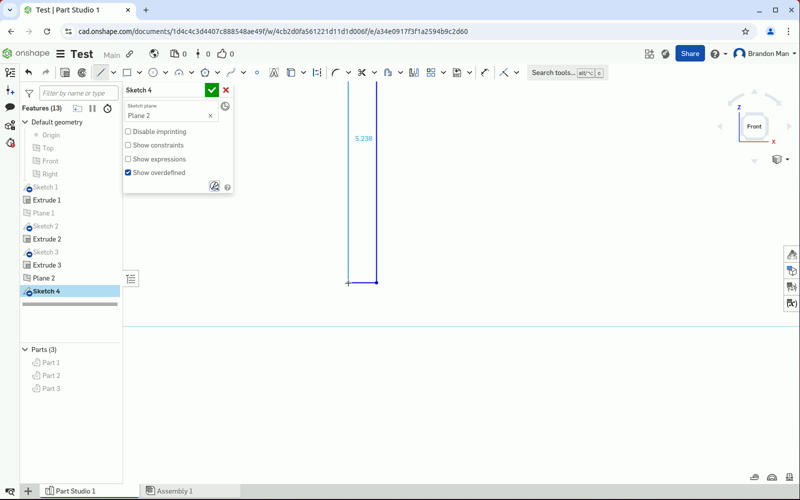
key_up(shift)
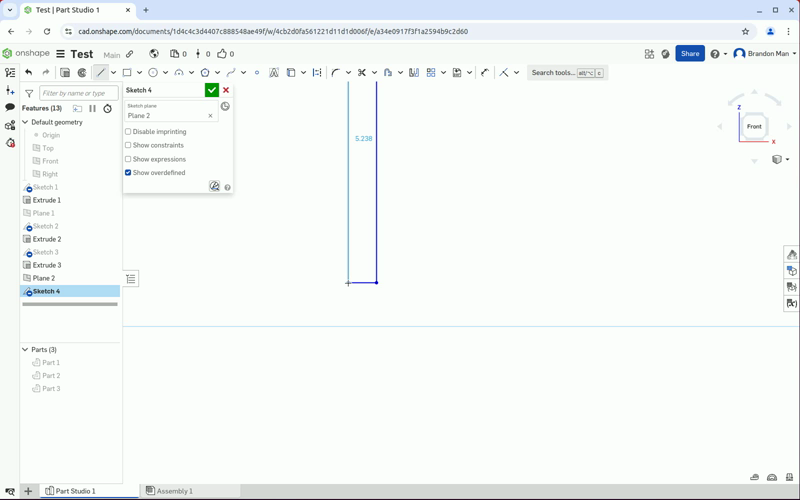
click(348, 282)
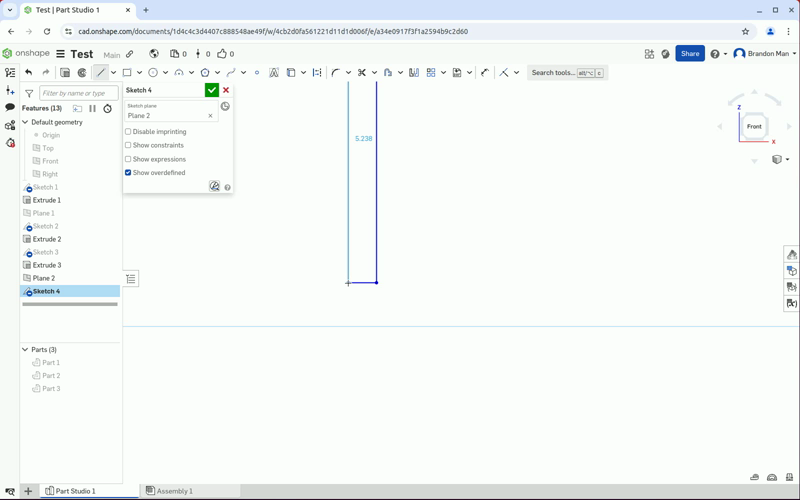
scroll(-6)
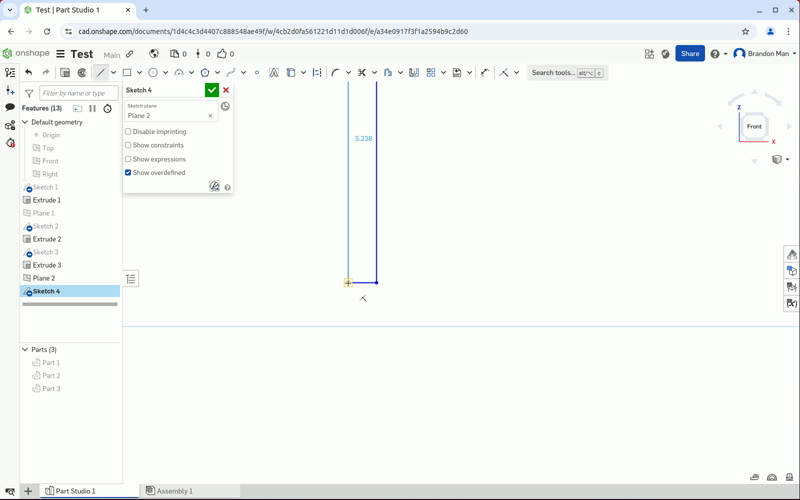
scroll(-6)
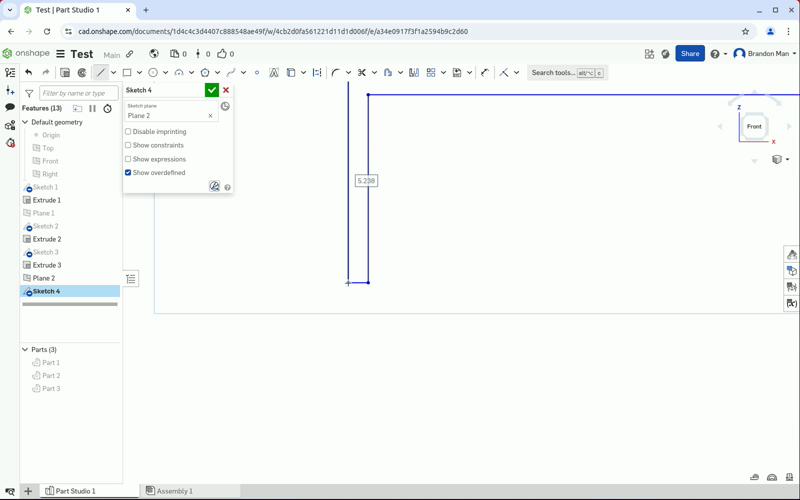
scroll(-6)
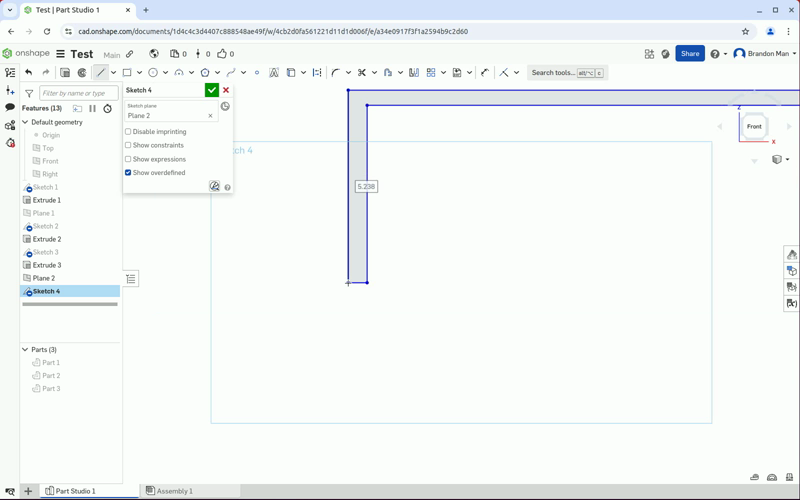
scroll(-6)
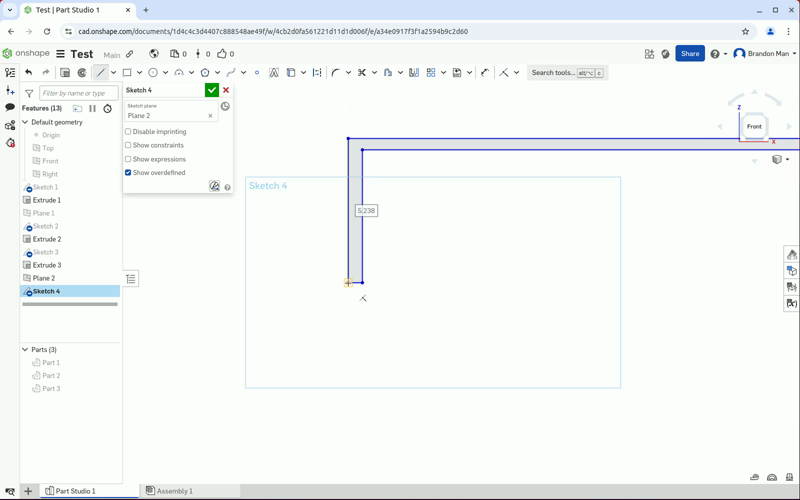
scroll(-6)
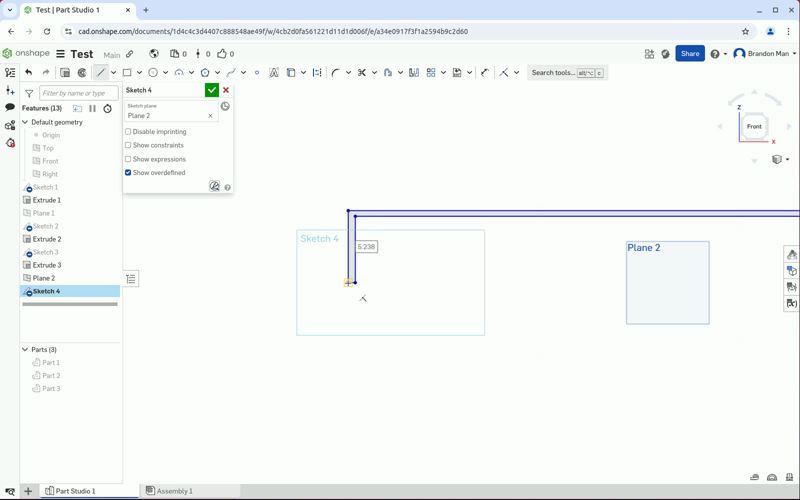
scroll(-6)
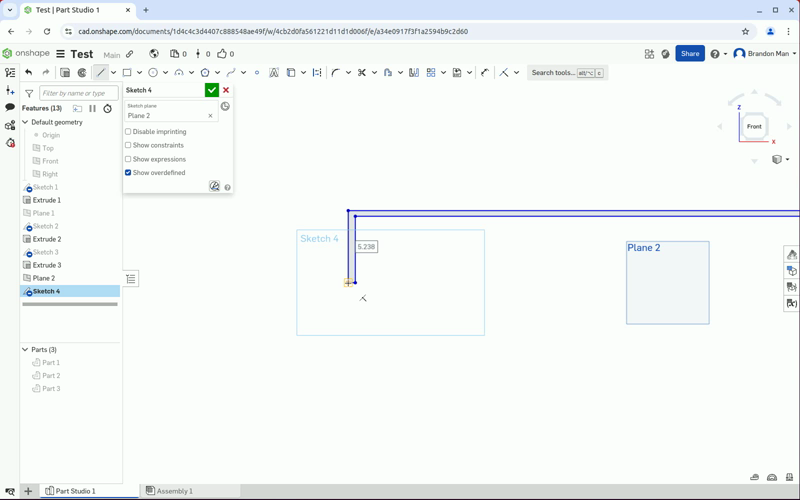
scroll(-6)
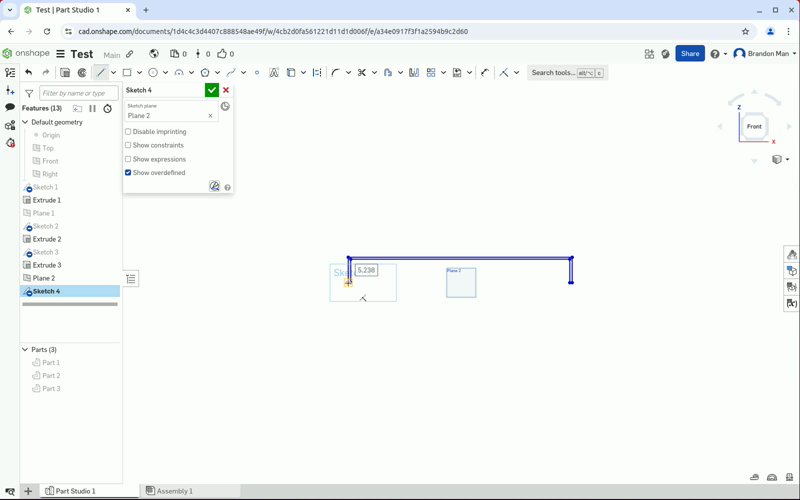
key(esc)
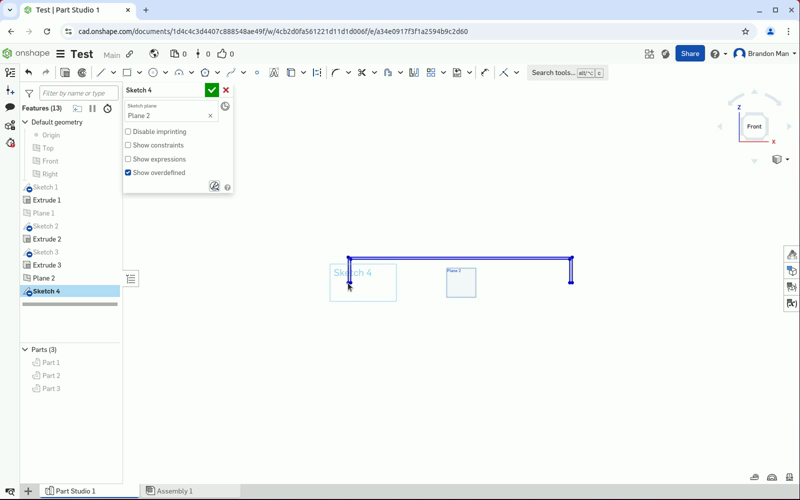
mouse_move(490, 257)
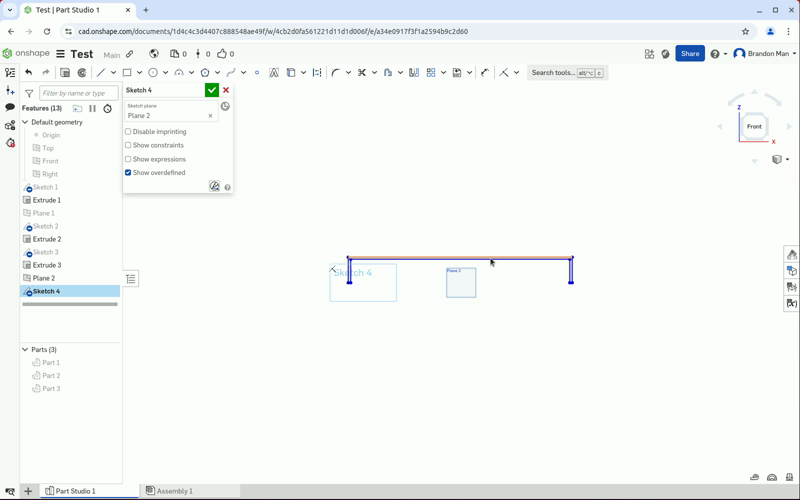
scroll(6)
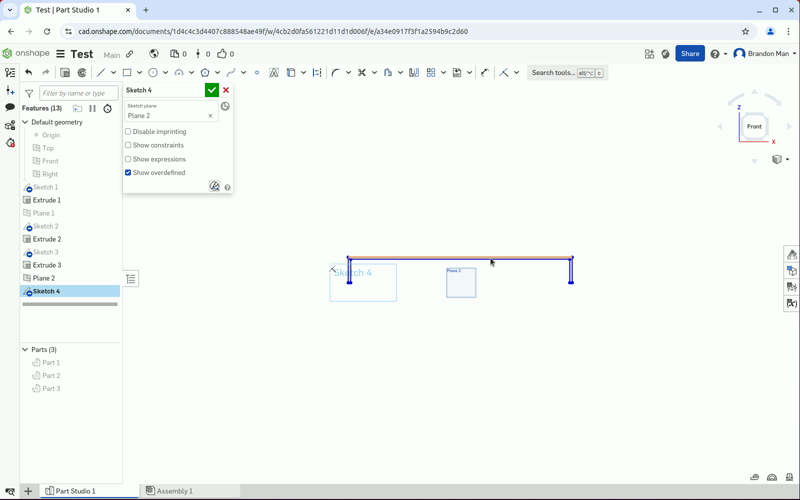
scroll(6)
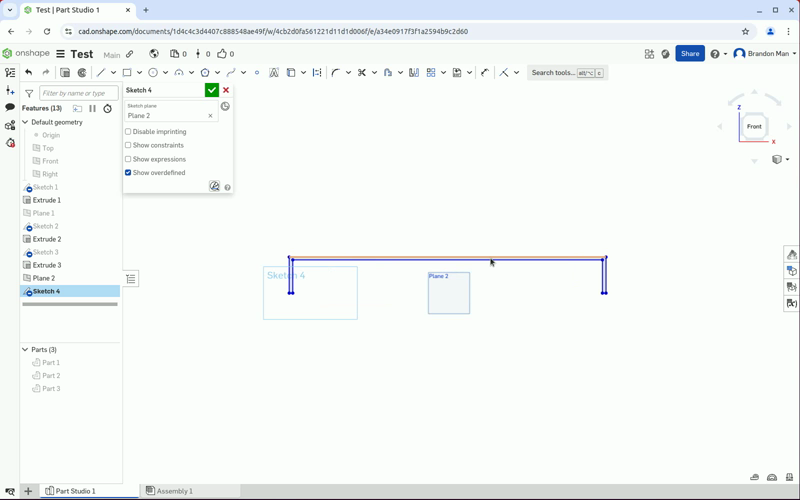
scroll(6)
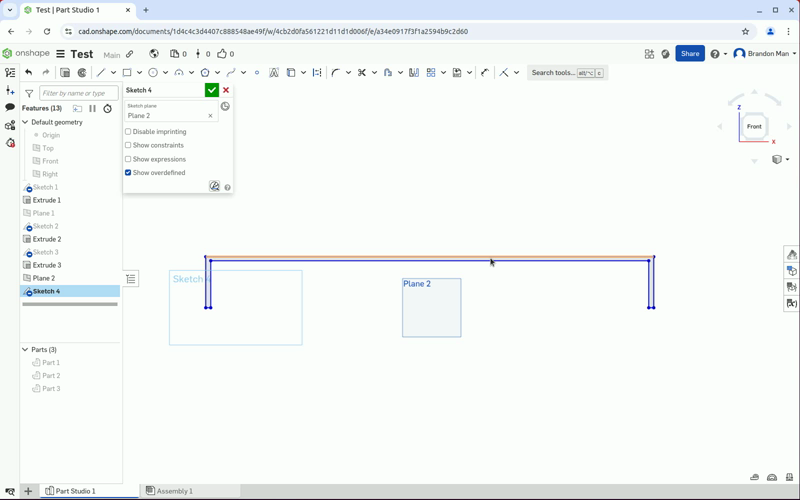
scroll(6)
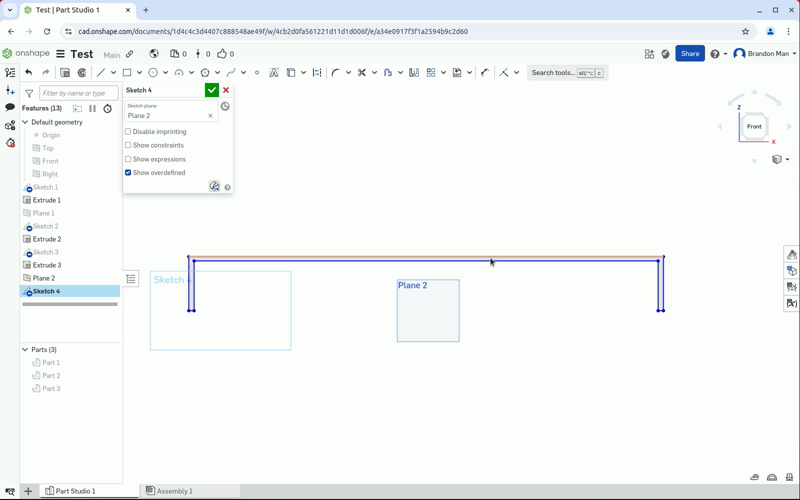
scroll(6)
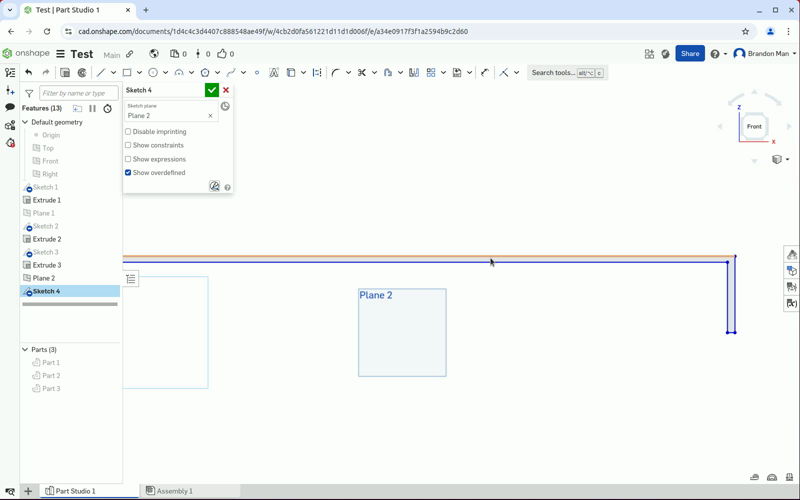
scroll(6)
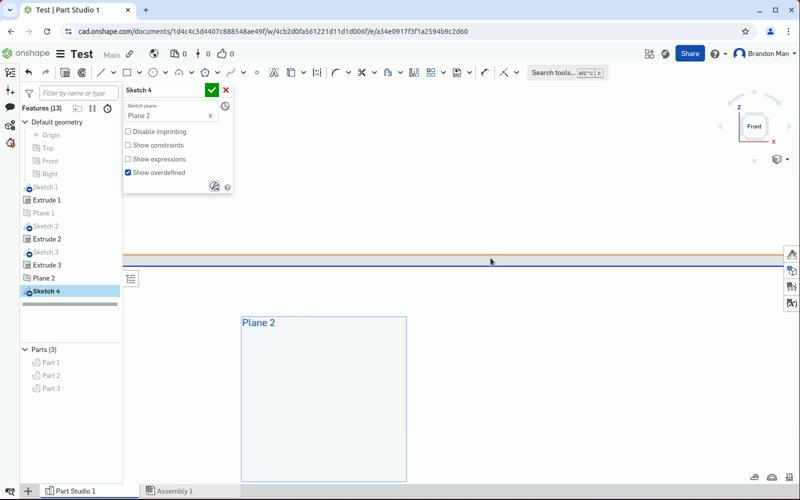
scroll(6)
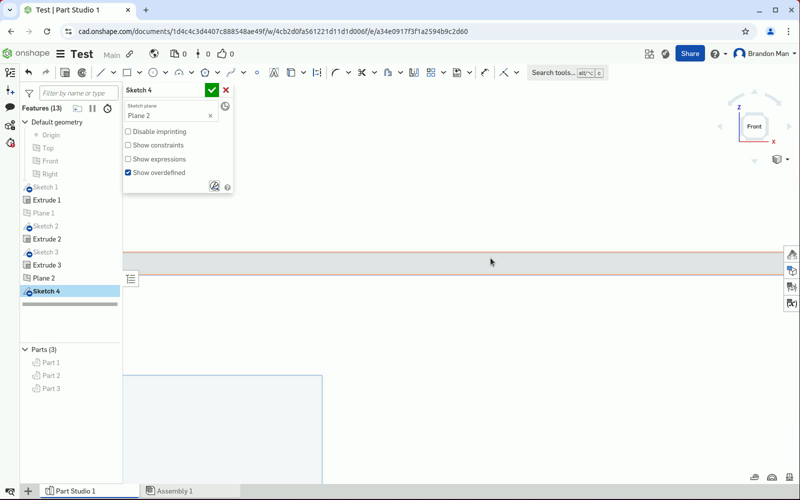
click(490, 257)
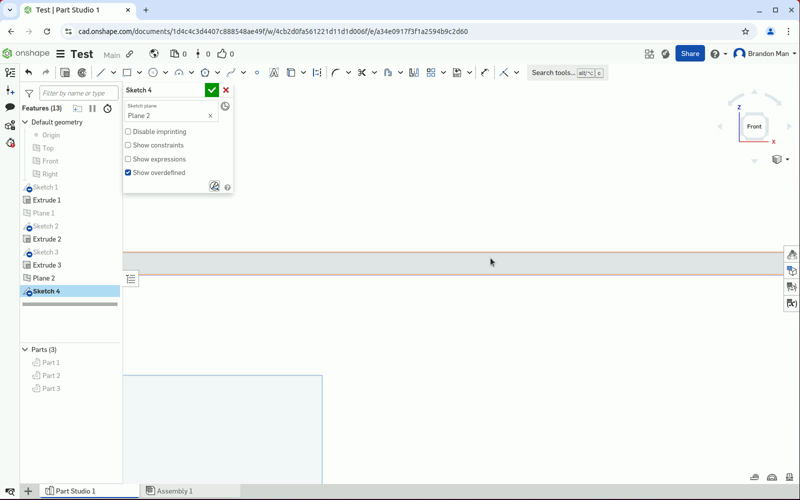
scroll(-6)
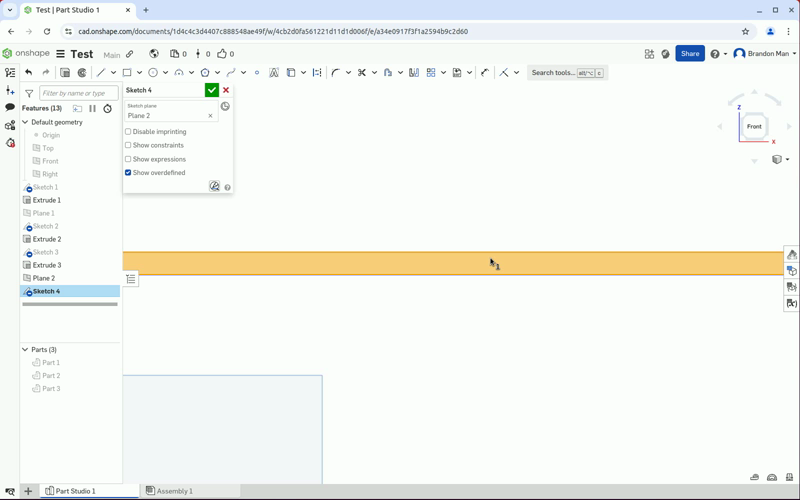
scroll(-6)
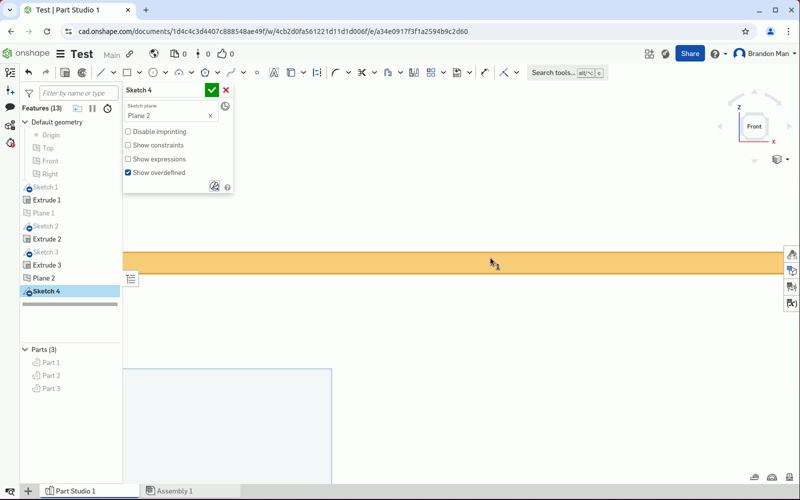
scroll(-6)
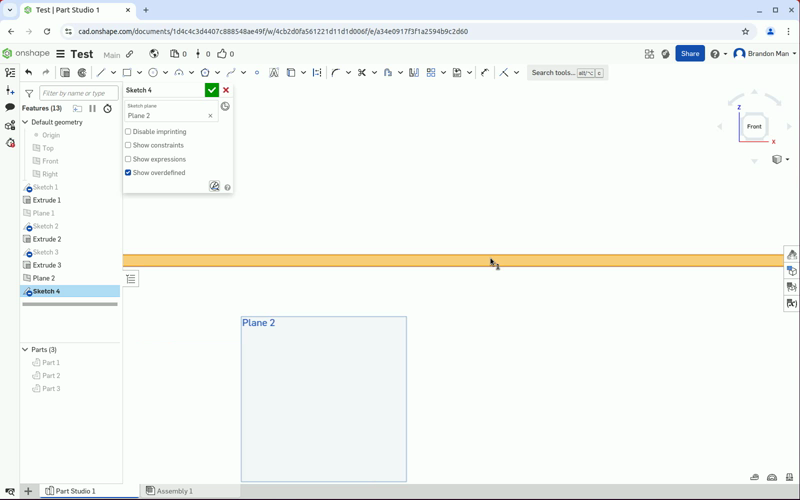
scroll(-6)
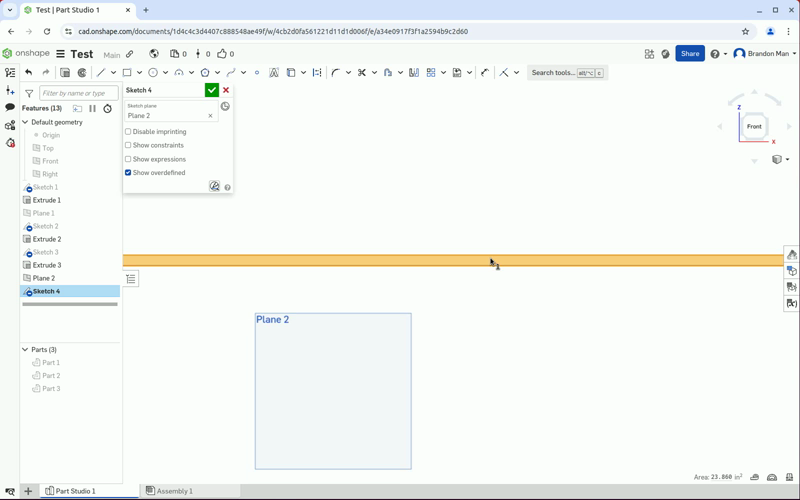
scroll(-6)
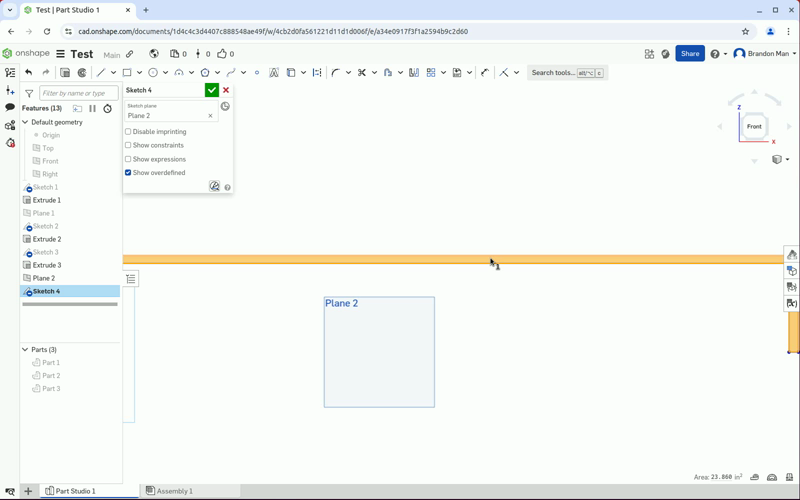
scroll(-6)
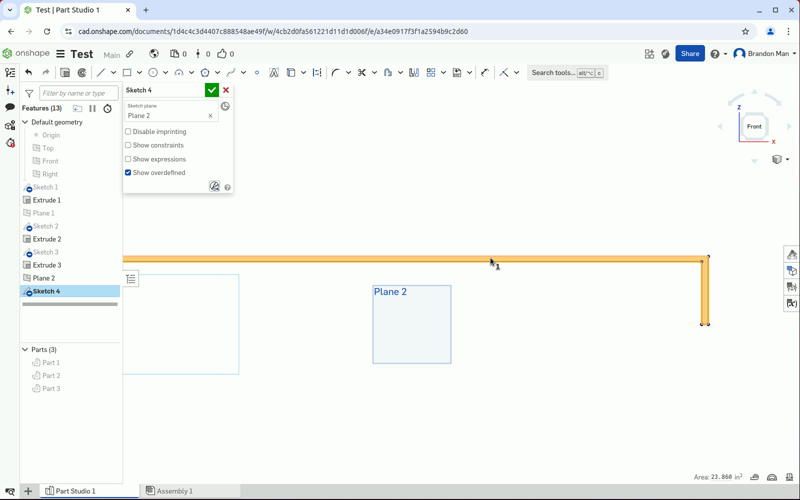
scroll(-6)
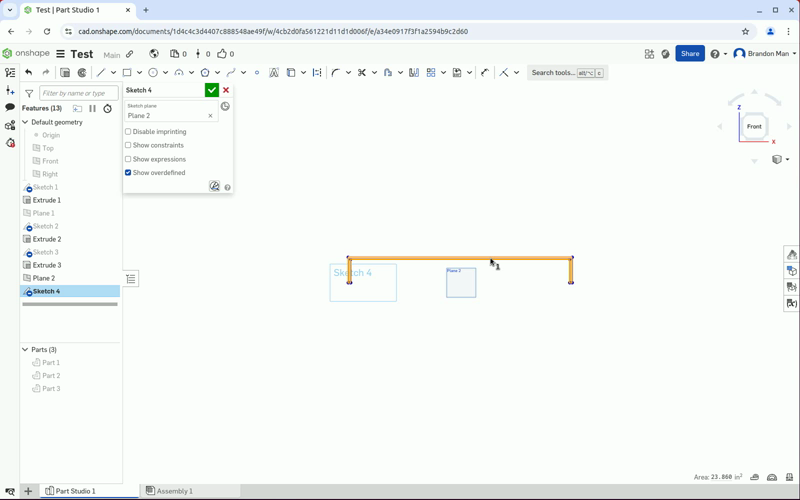
mouse_move(73, 352)
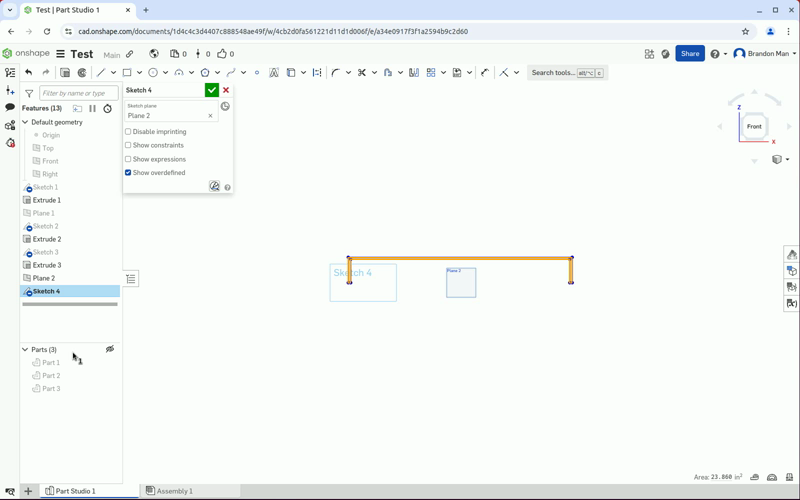
key(shift+y)
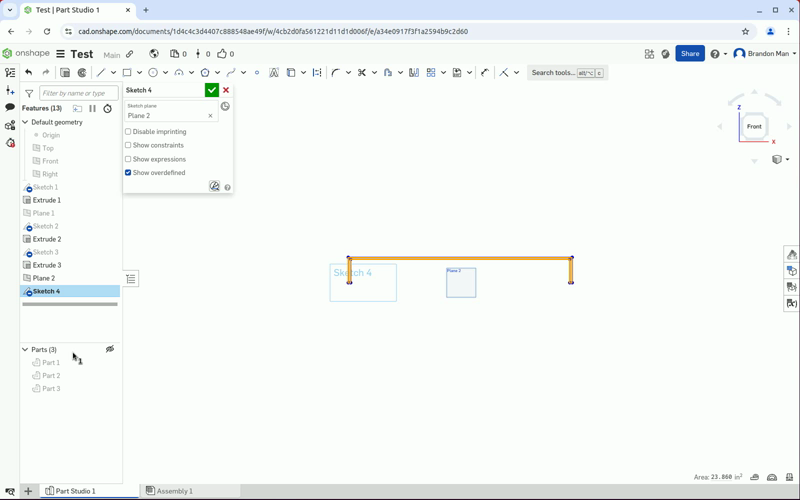
key(shift+e)
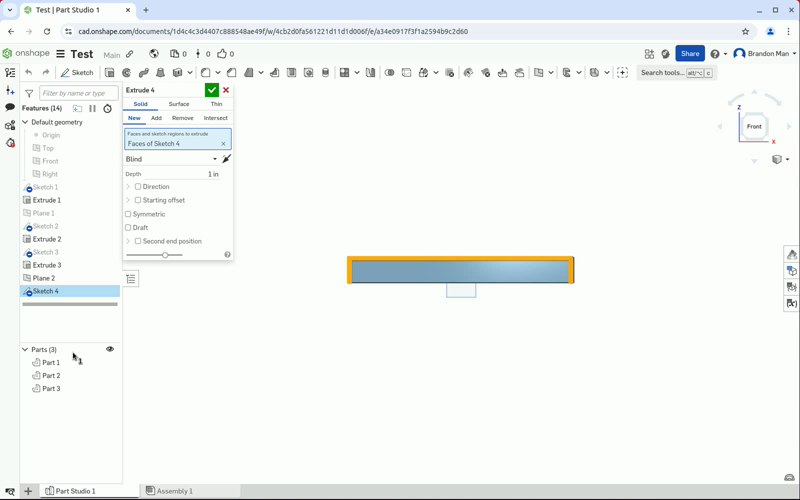
mouse_move(143, 106)
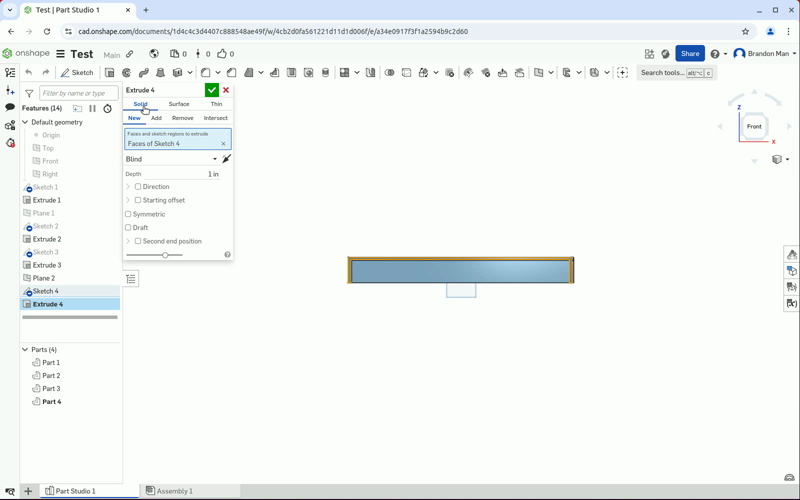
click(143, 106)
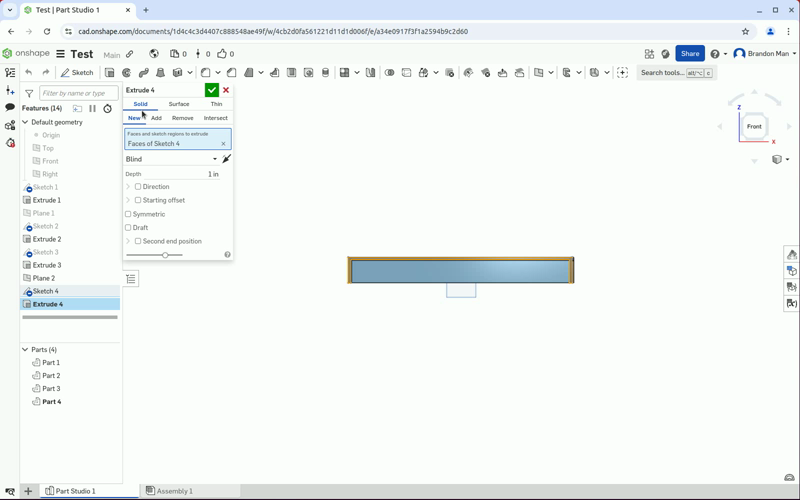
mouse_move(137, 120)
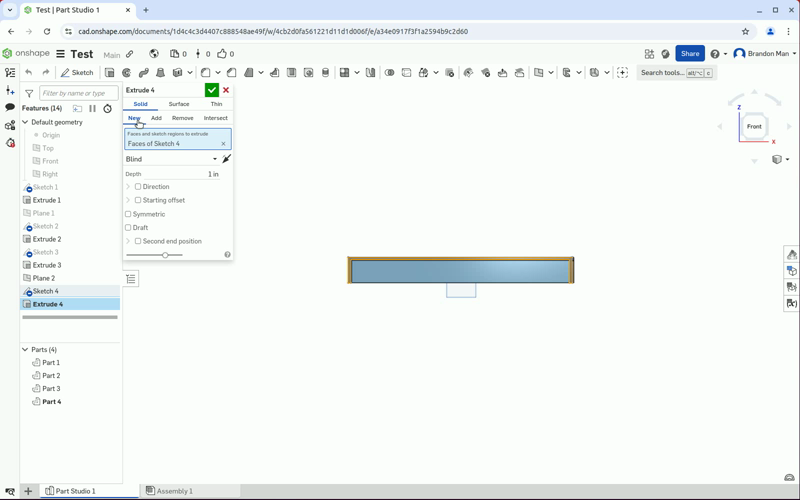
click(137, 120)
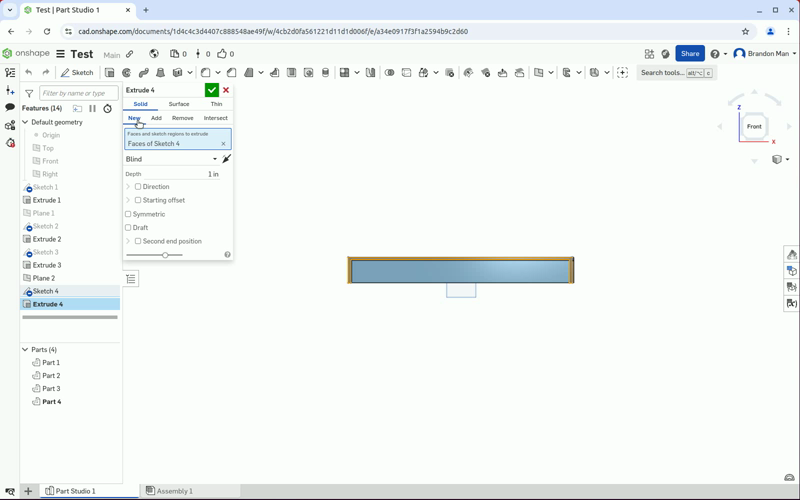
key(tab, 4)
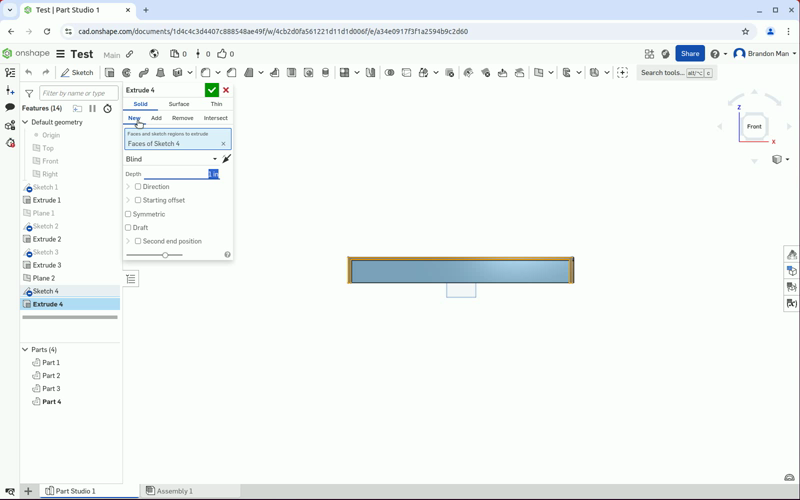
text(0.722)
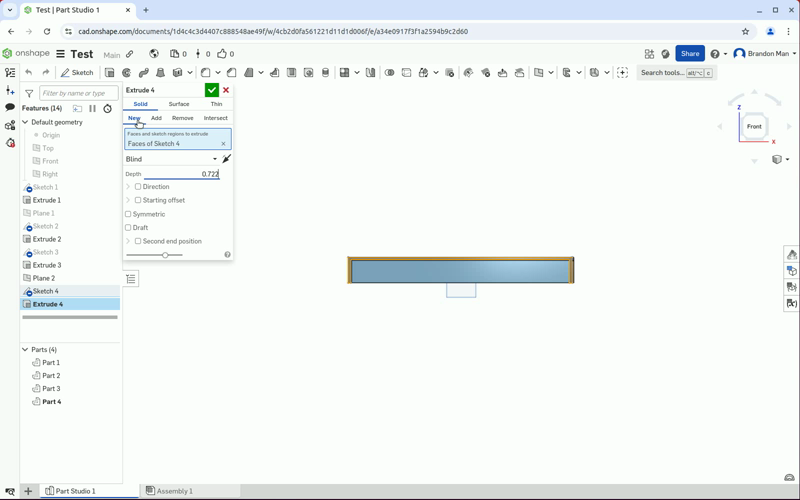
key(enter)
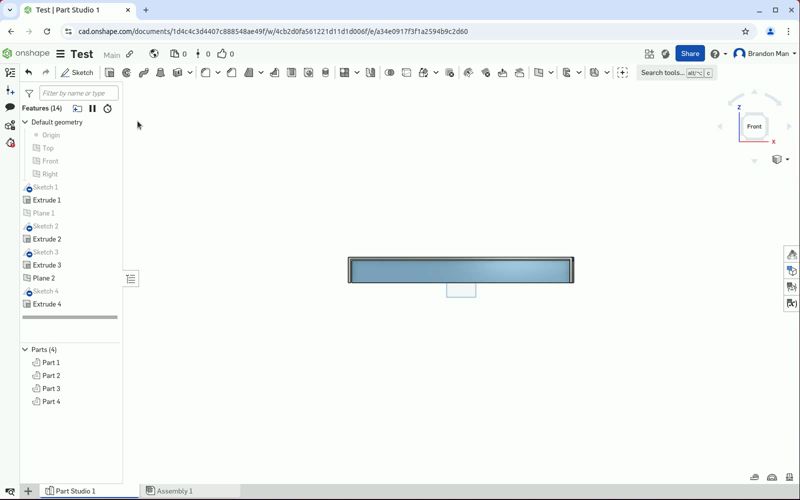
key(shift+h)
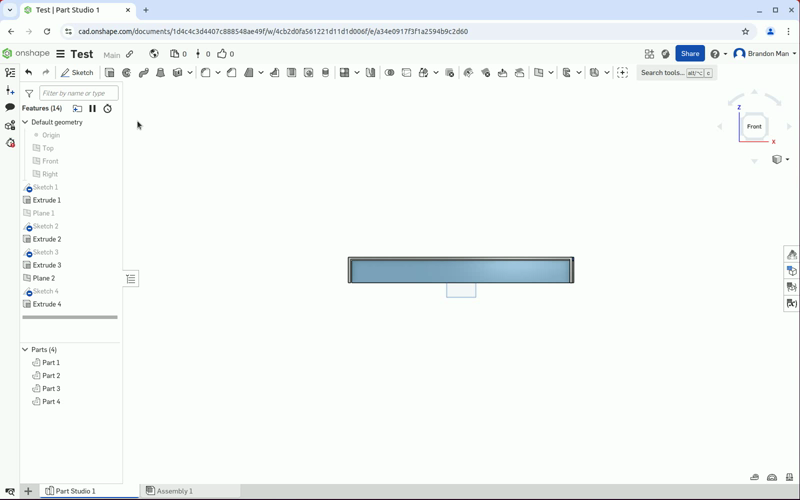
key(shift+h)
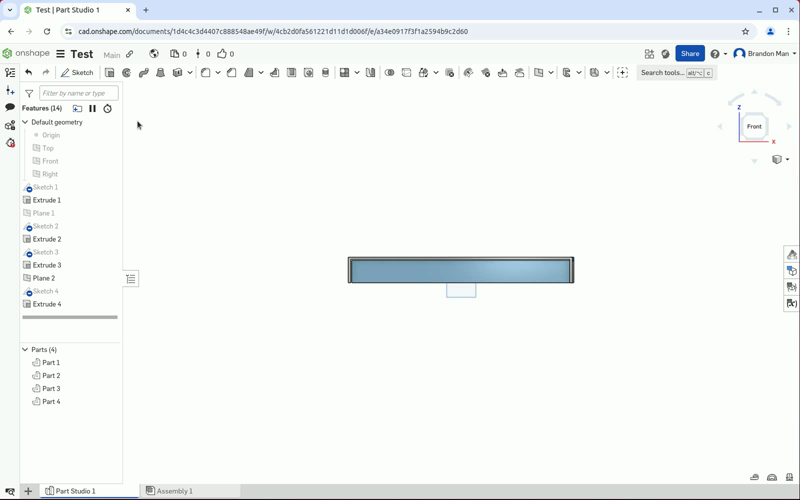
mouse_move(73, 189)
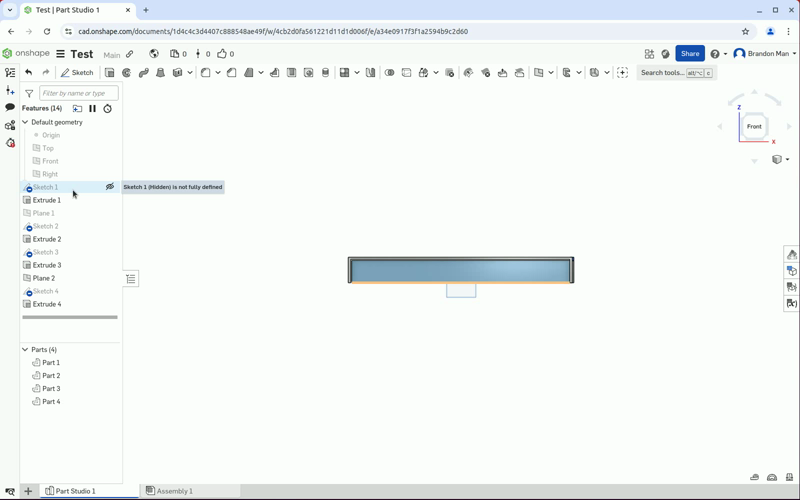
click(73, 189)
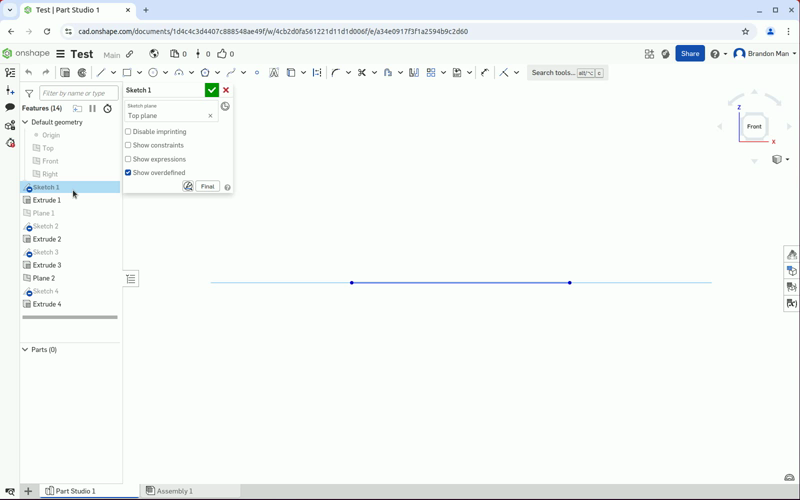
mouse_move(229, 92)
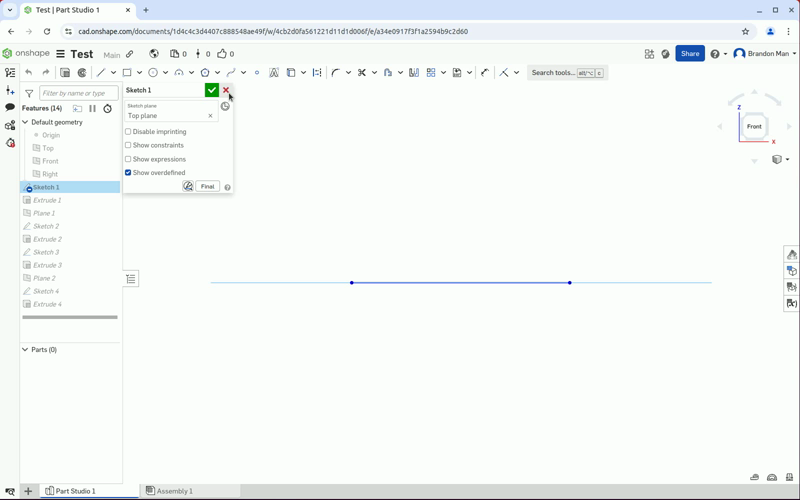
click(229, 92)
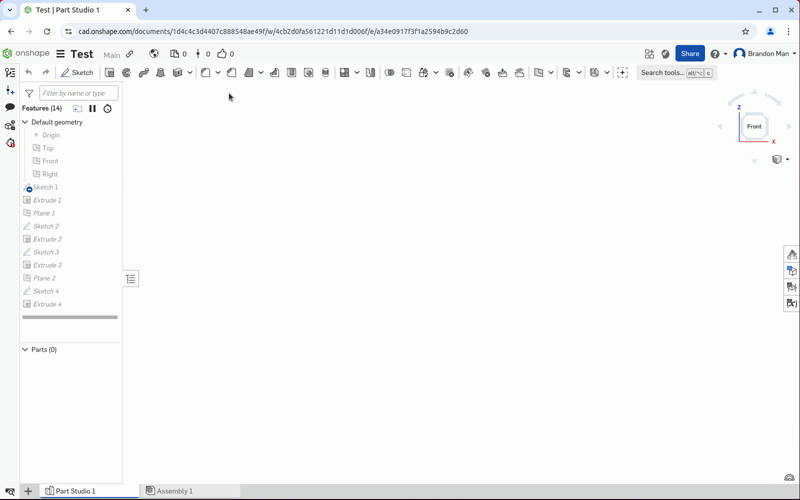
key(shift+s)
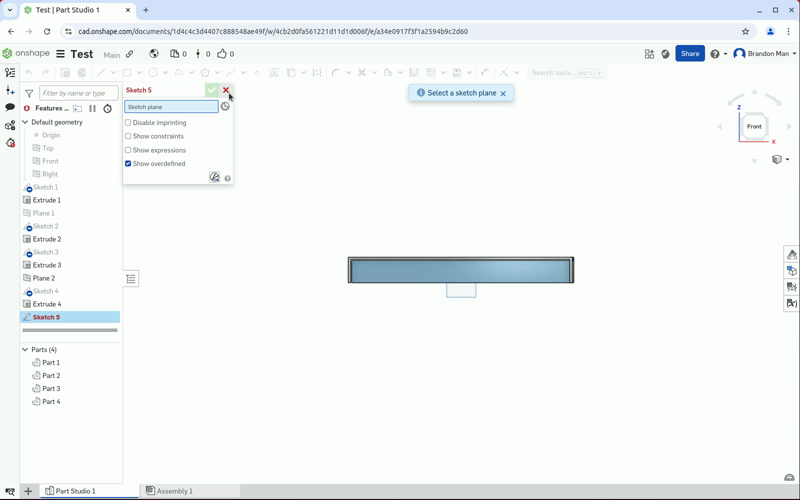
mouse_move(73, 280)
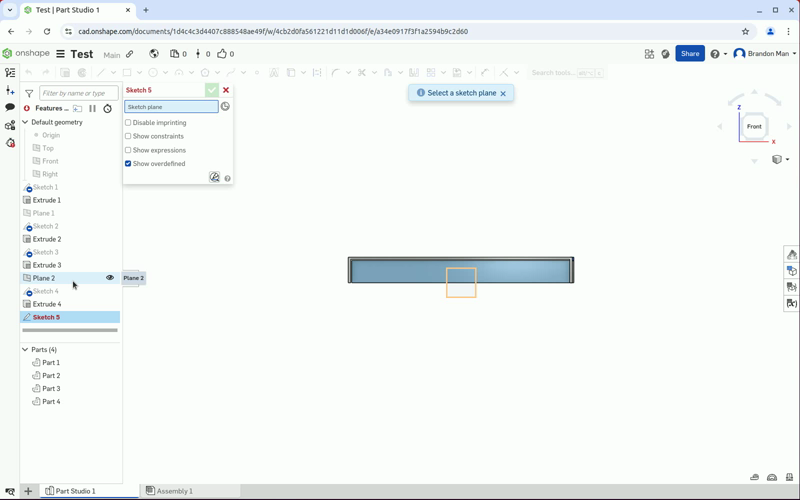
click(73, 280)
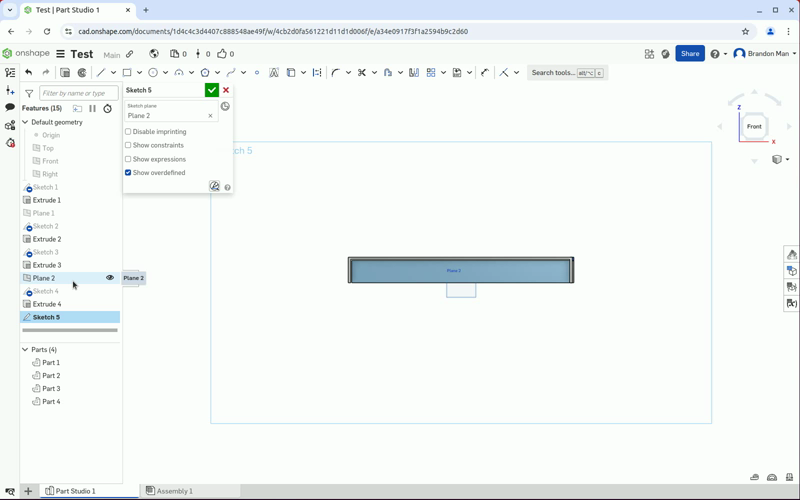
mouse_move(73, 352)
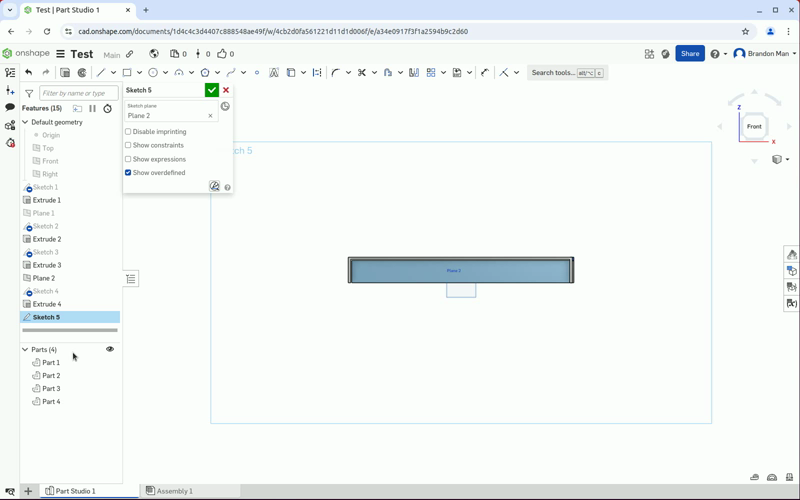
key(y)
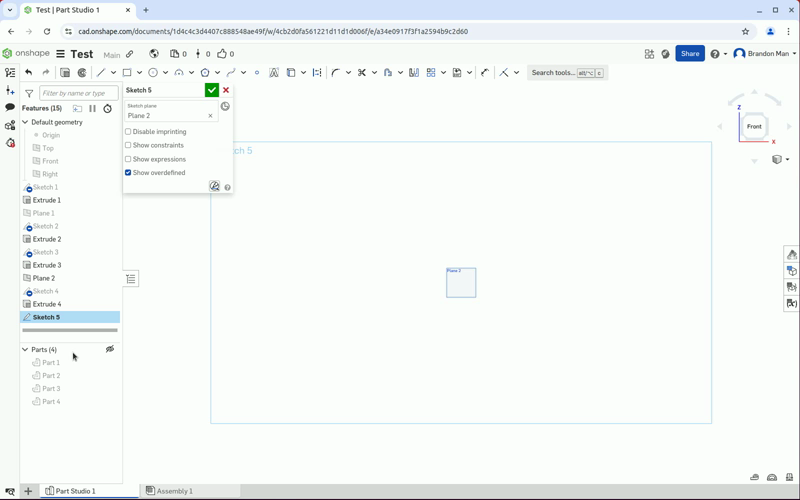
key(l)
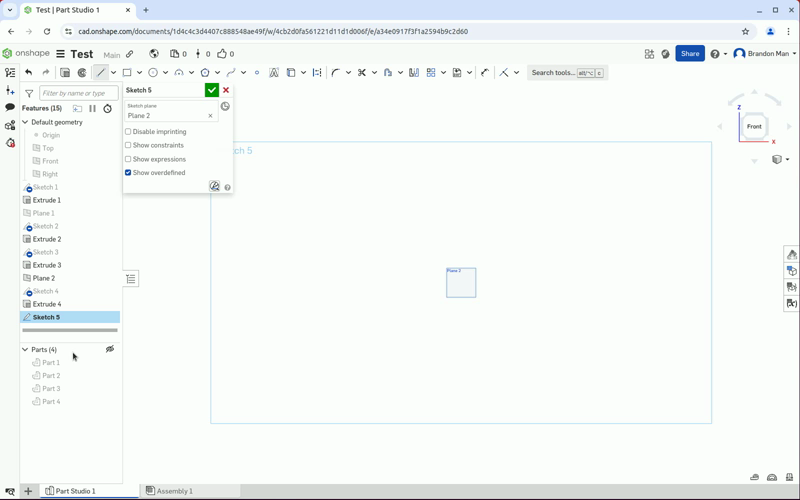
key_down(shift)
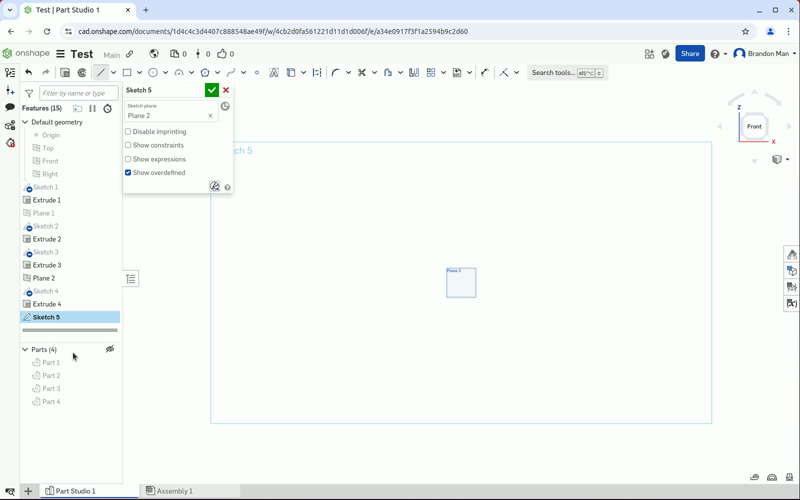
mouse_move(351, 282)
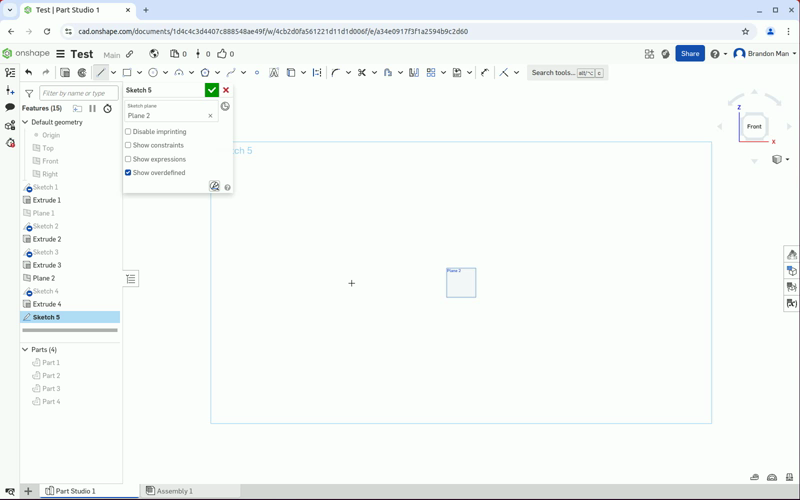
click(351, 282)
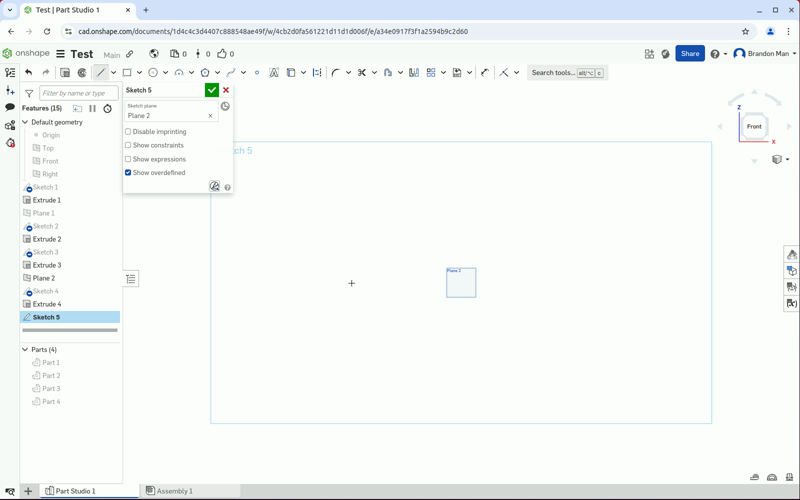
key_up(shift)
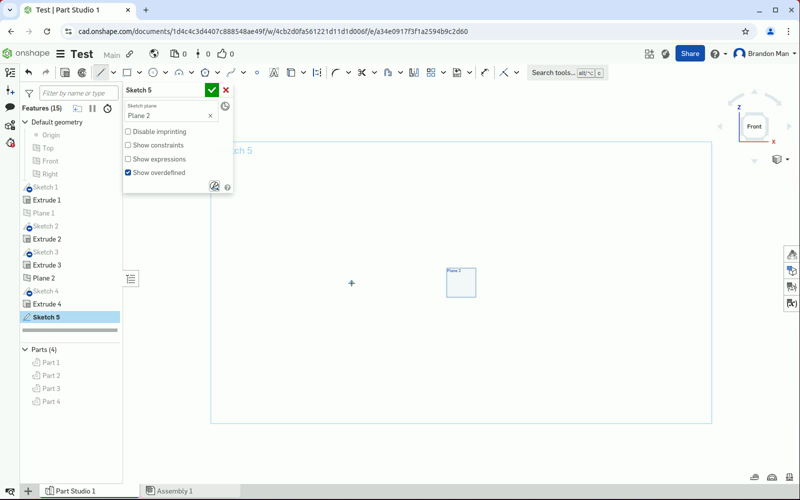
key_down(shift)
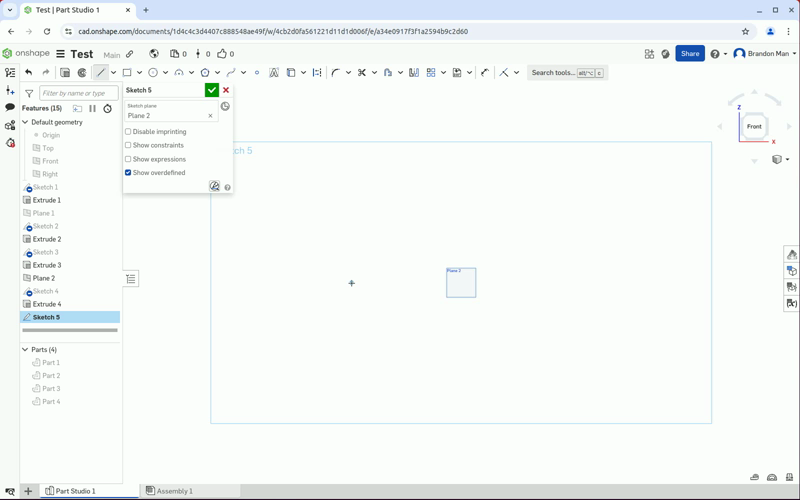
mouse_move(569, 282)
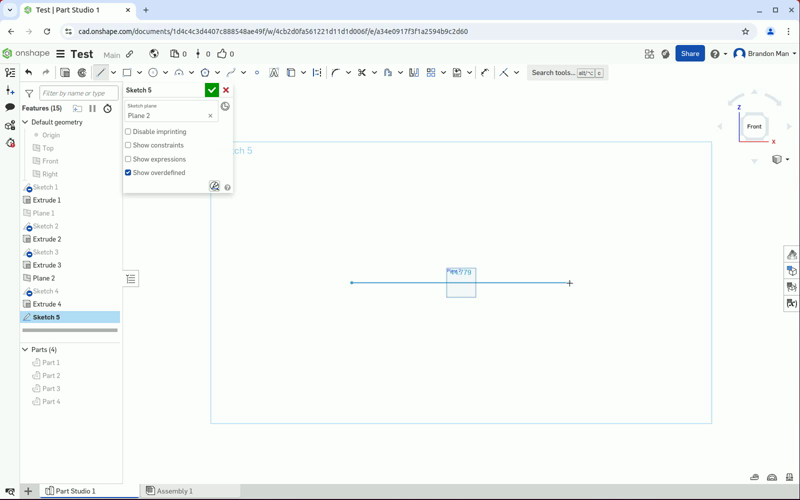
click(569, 282)
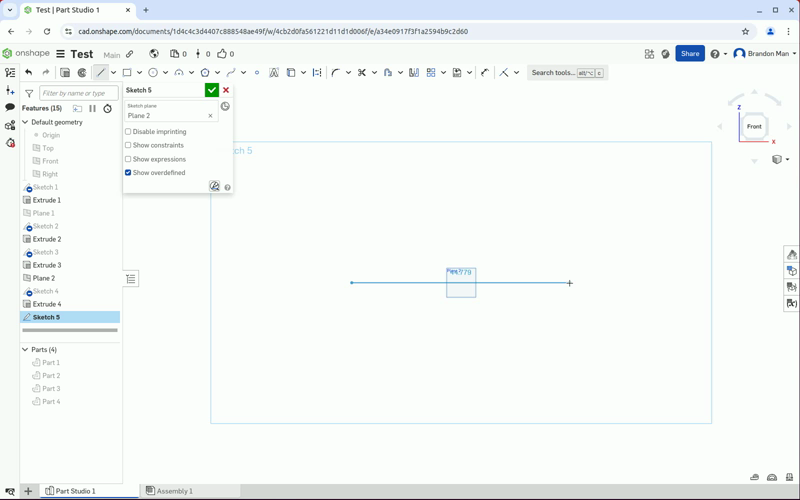
key_up(shift)
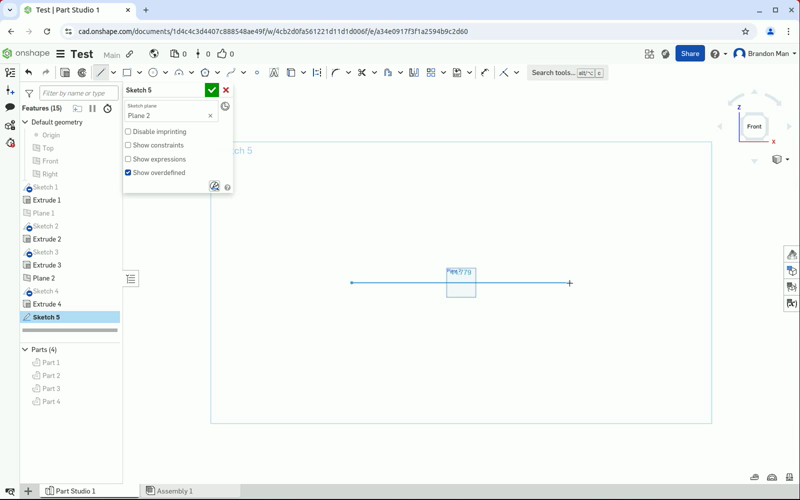
key_down(shift)
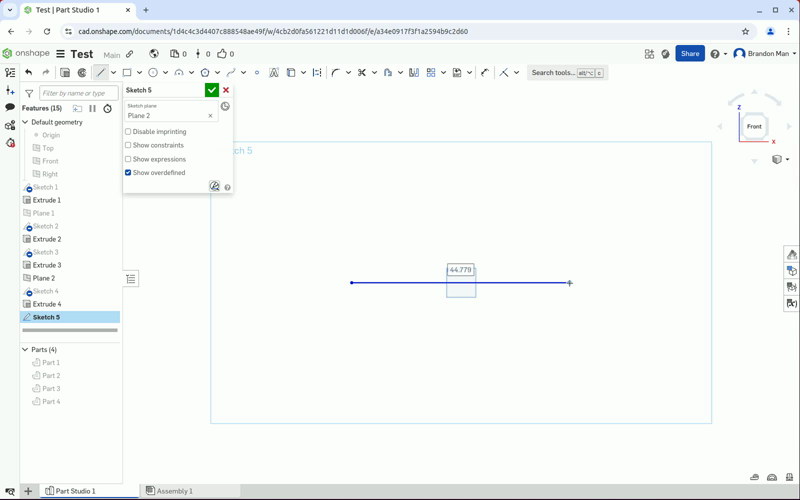
mouse_move(589, 282)
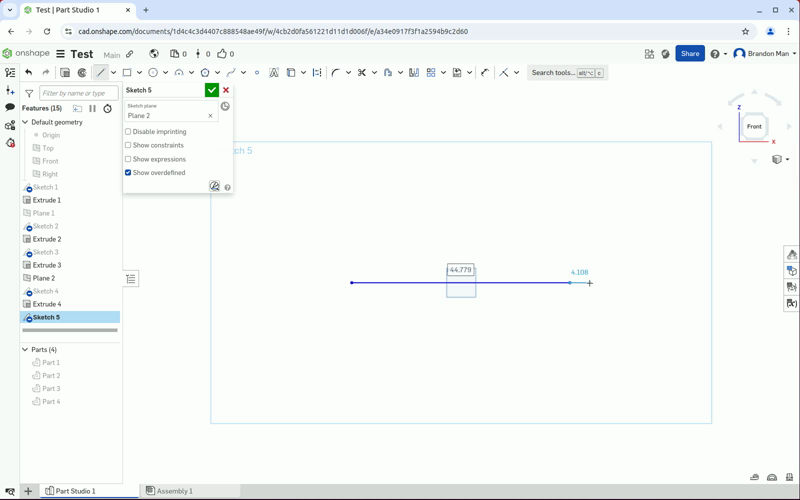
mouse_move(569, 260)
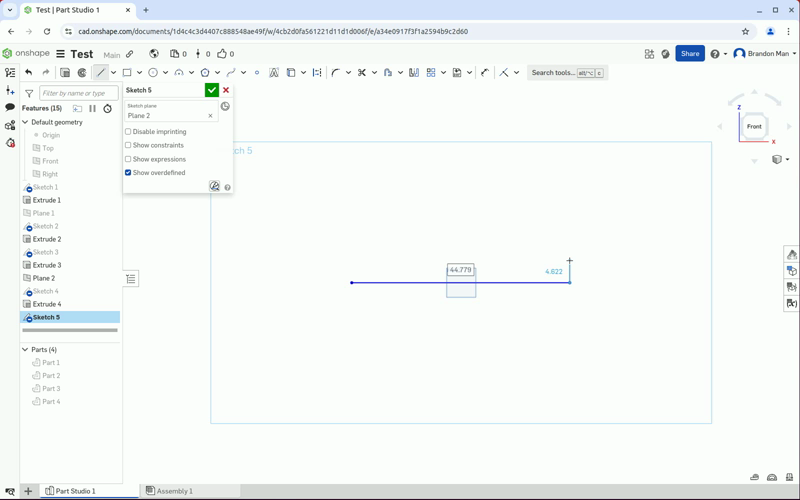
click(569, 260)
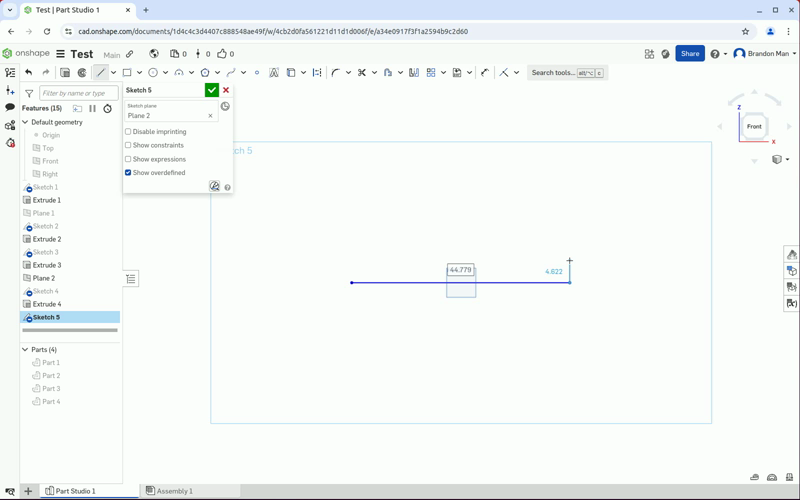
key_up(shift)
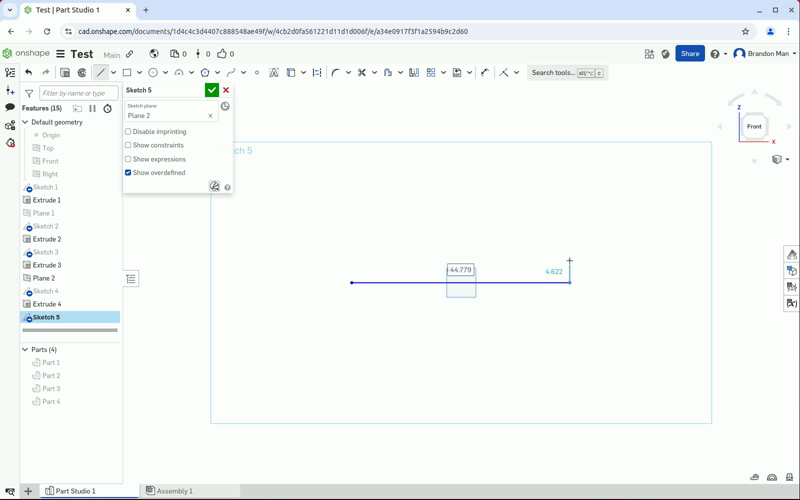
key_down(shift)
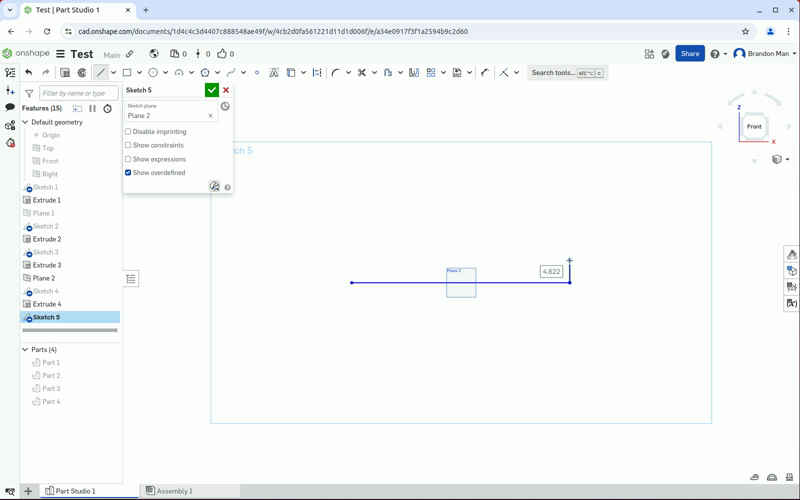
mouse_move(351, 260)
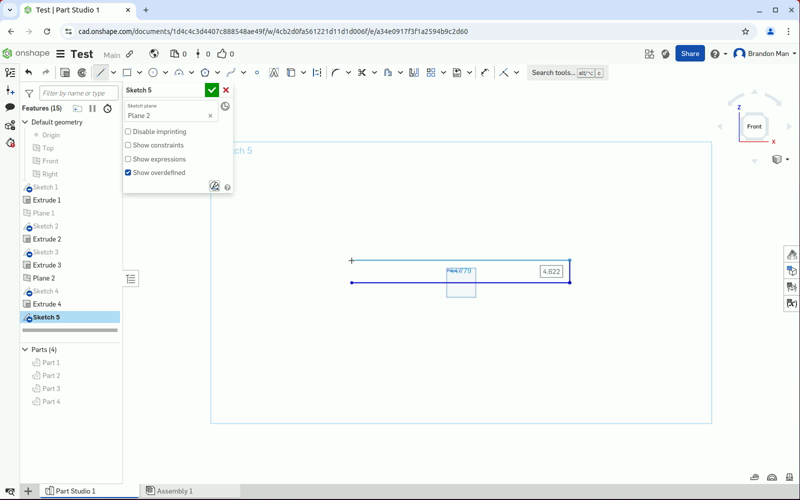
click(351, 260)
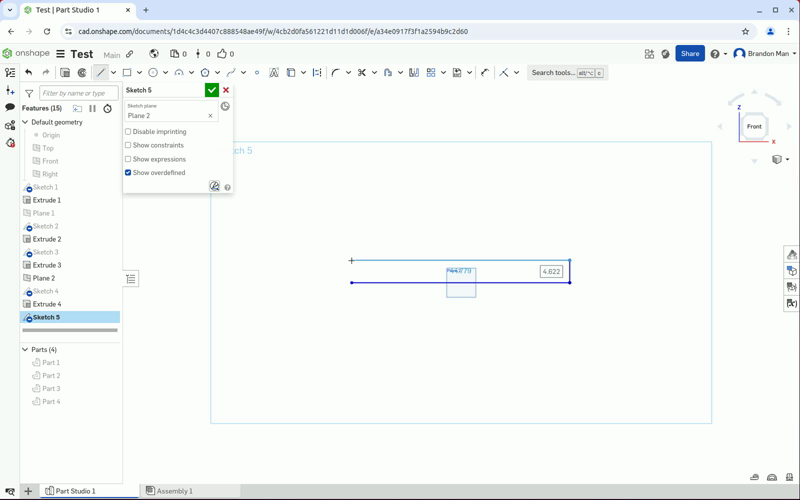
key_up(shift)
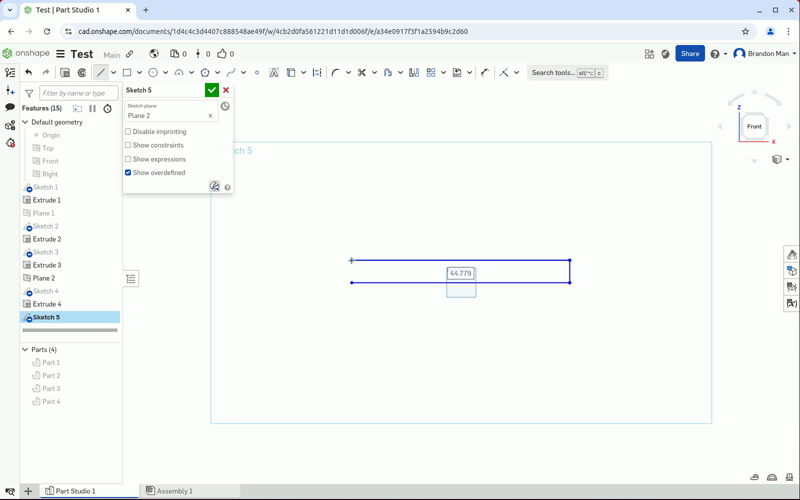
mouse_move(381, 260)
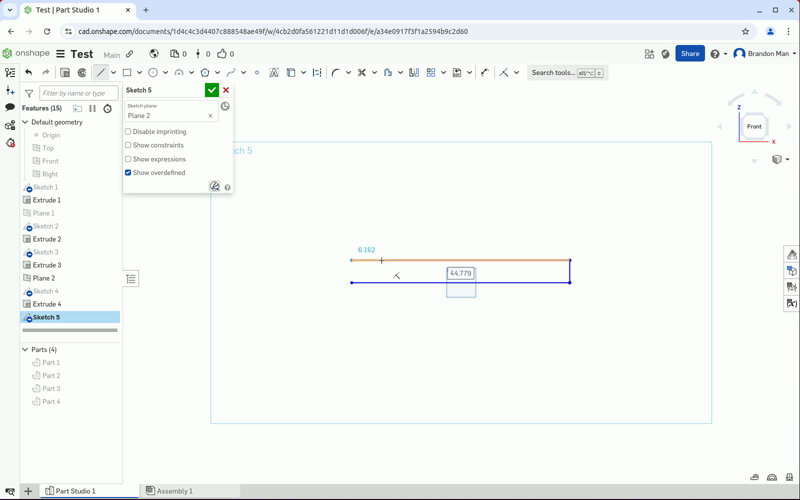
key_down(shift)
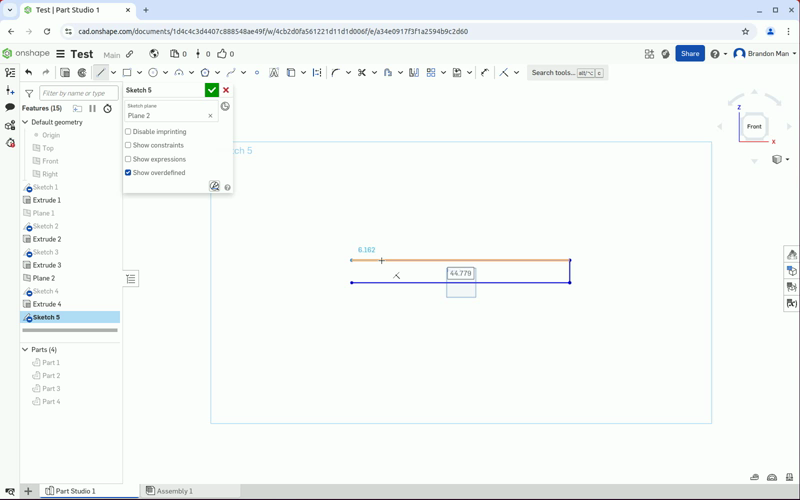
mouse_move(351, 282)
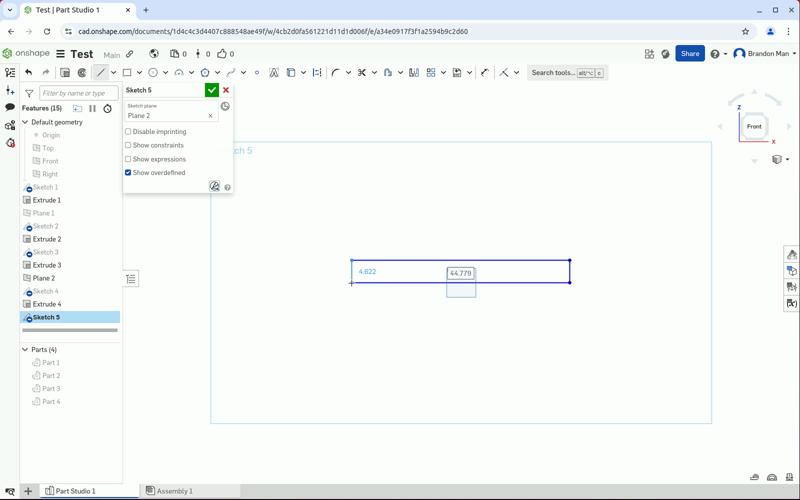
key_up(shift)
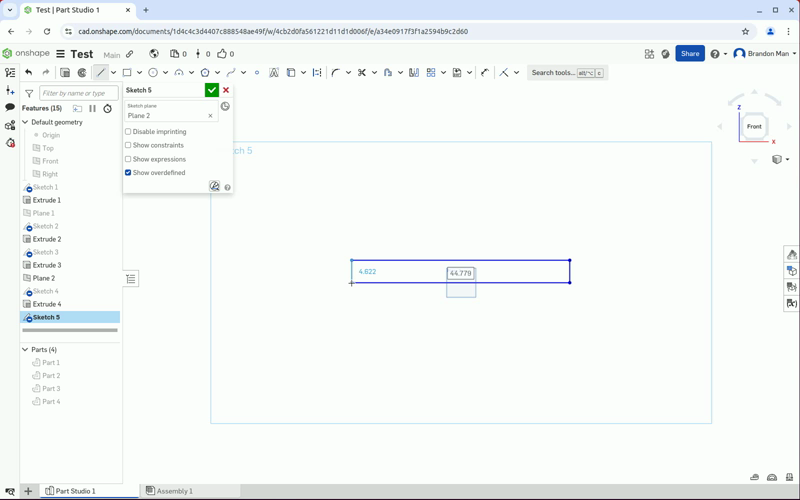
click(351, 282)
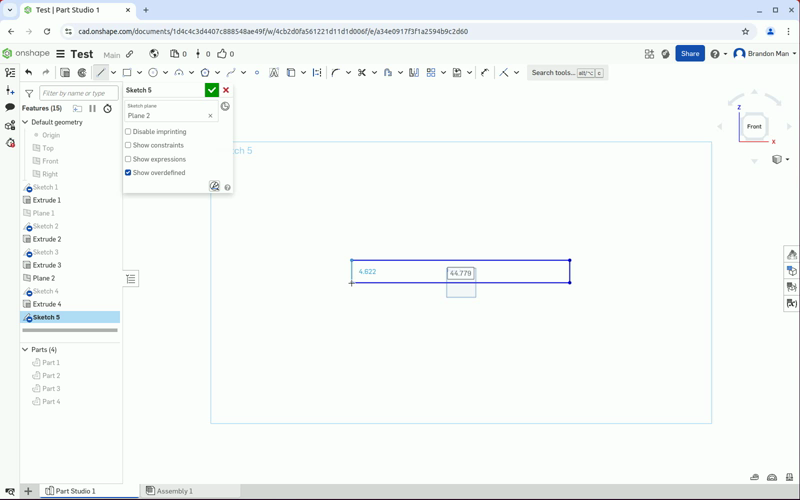
key(esc)
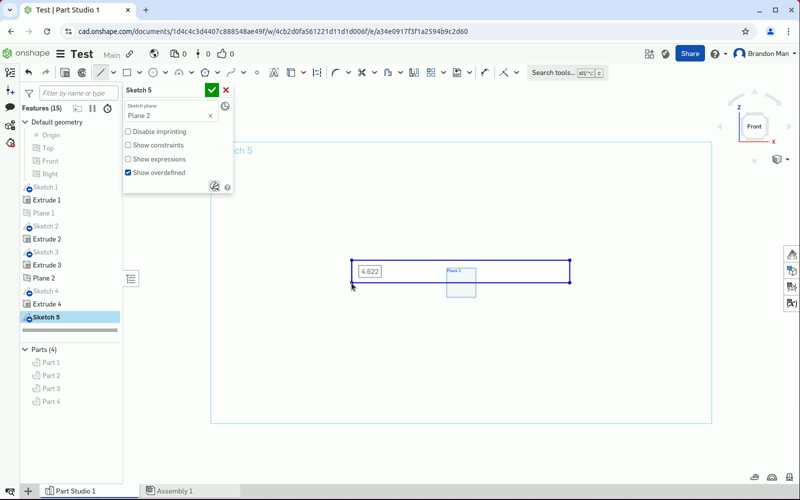
mouse_move(428, 277)
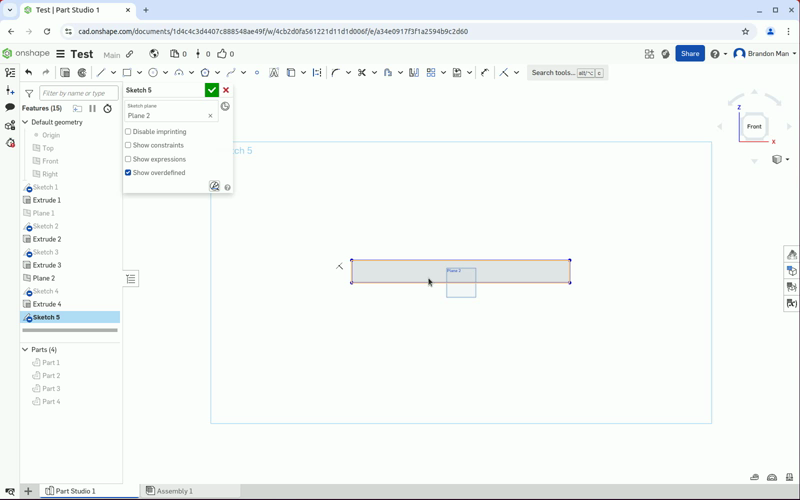
click(428, 277)
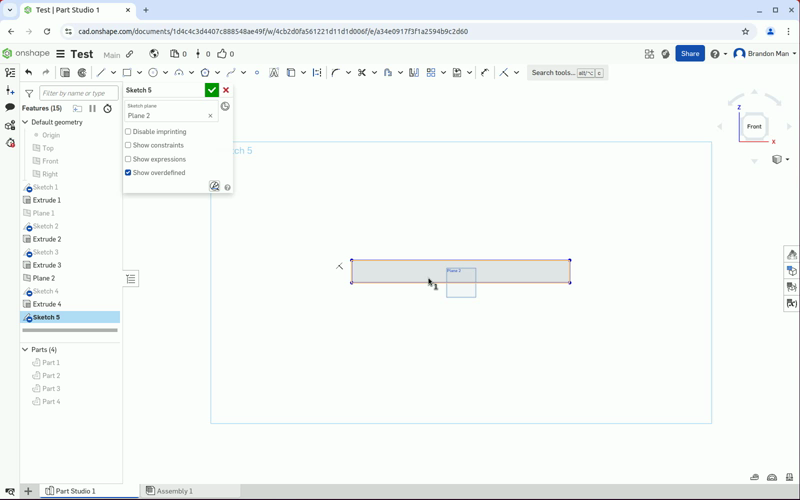
mouse_move(73, 352)
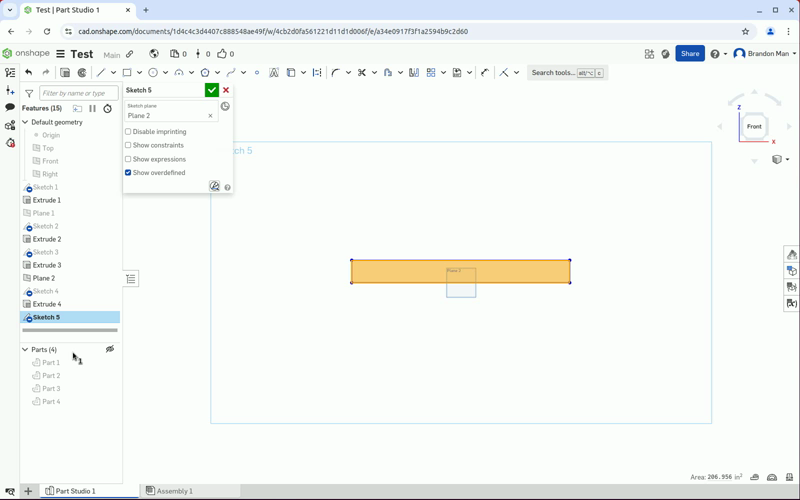
key(shift+y)
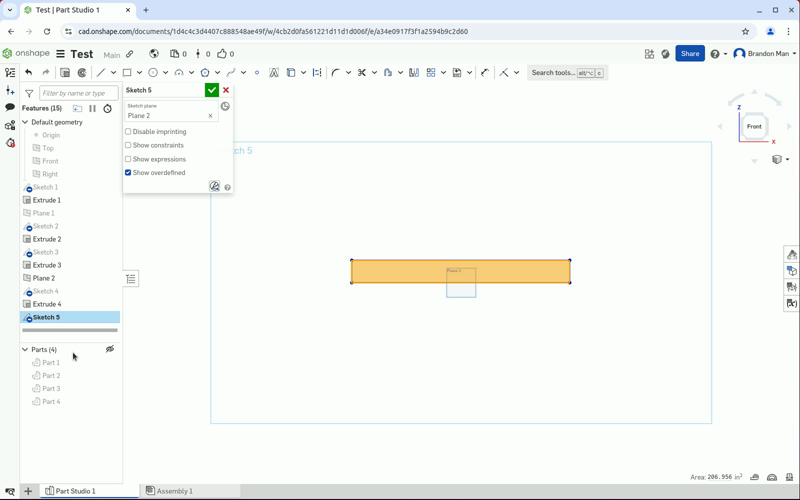
key(shift+e)
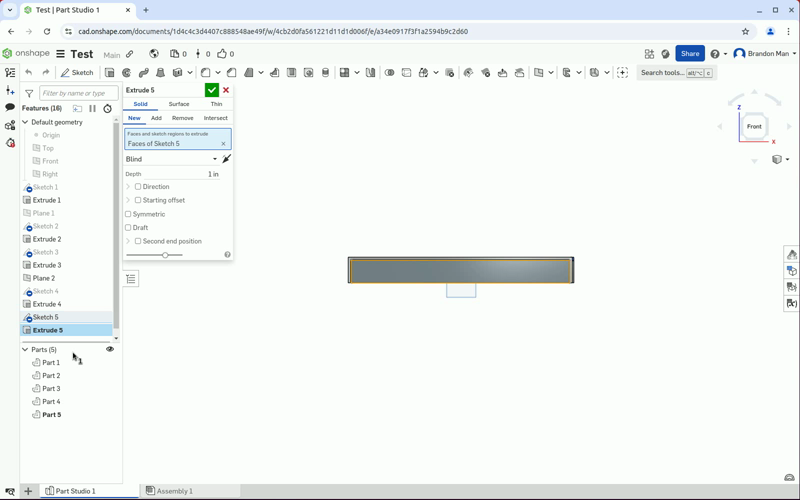
mouse_move(143, 106)
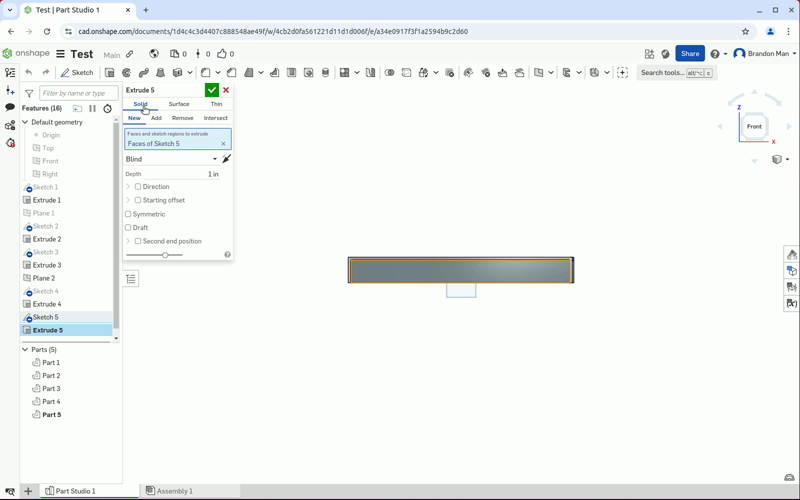
click(143, 106)
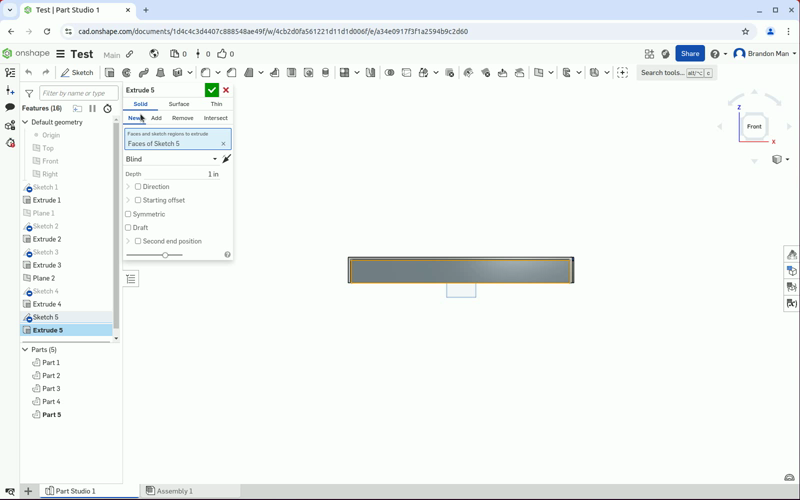
mouse_move(137, 120)
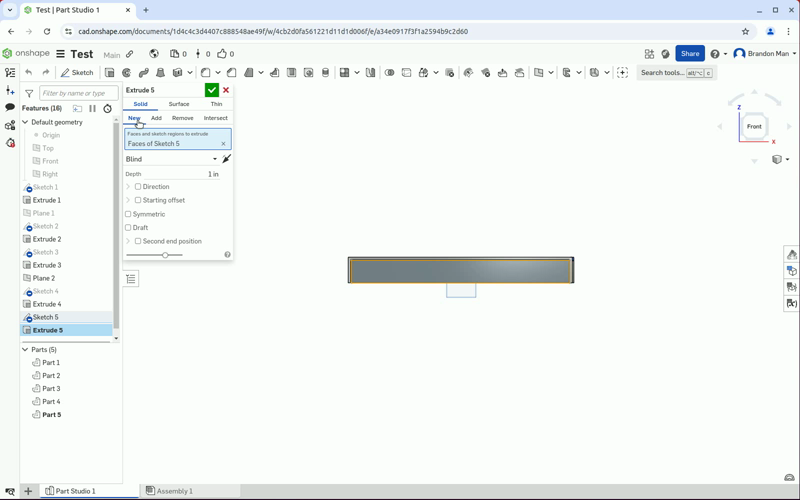
click(137, 120)
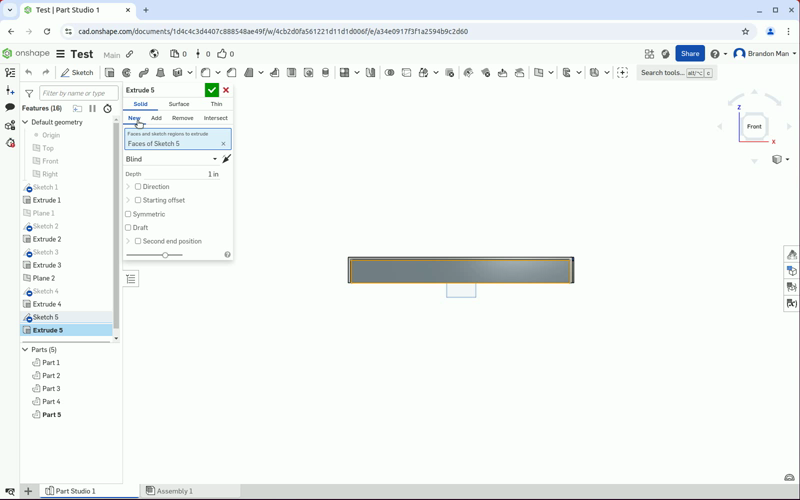
key(tab, 4)
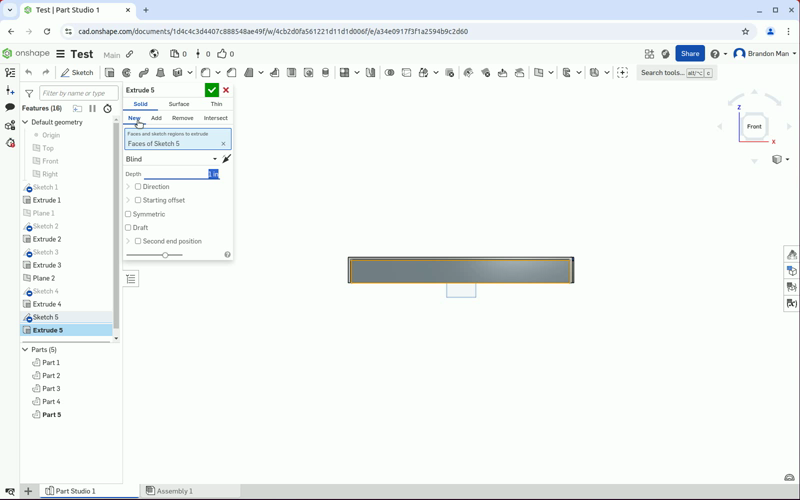
text(0.722)
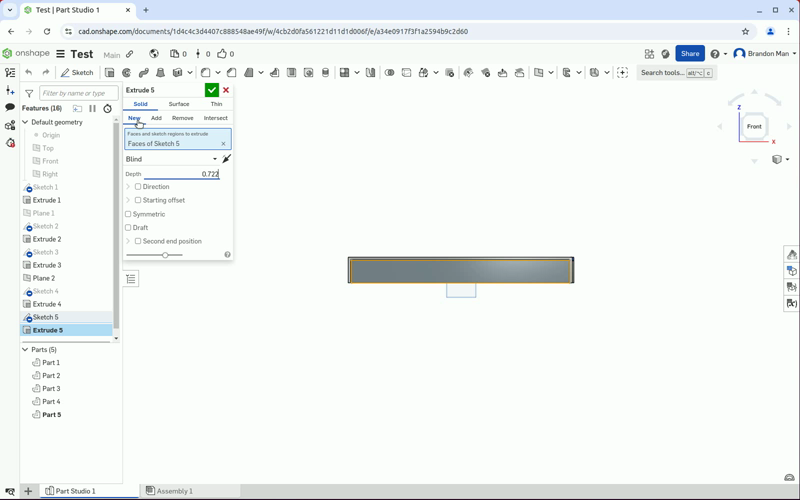
key(enter)
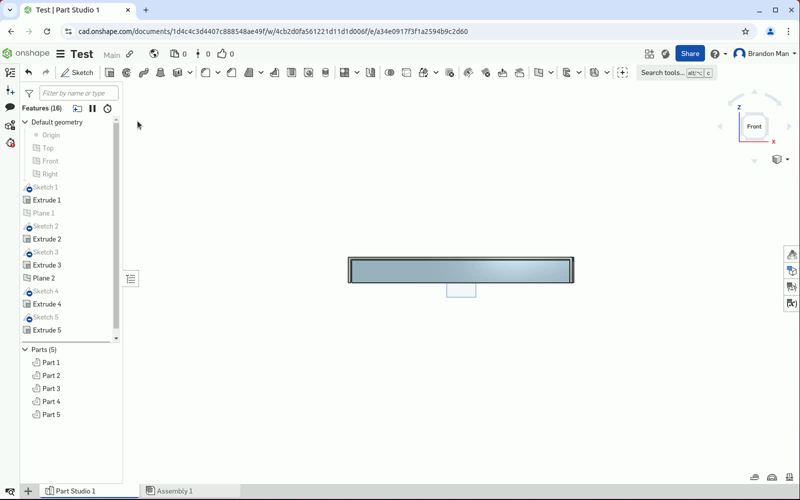
key(shift+h)
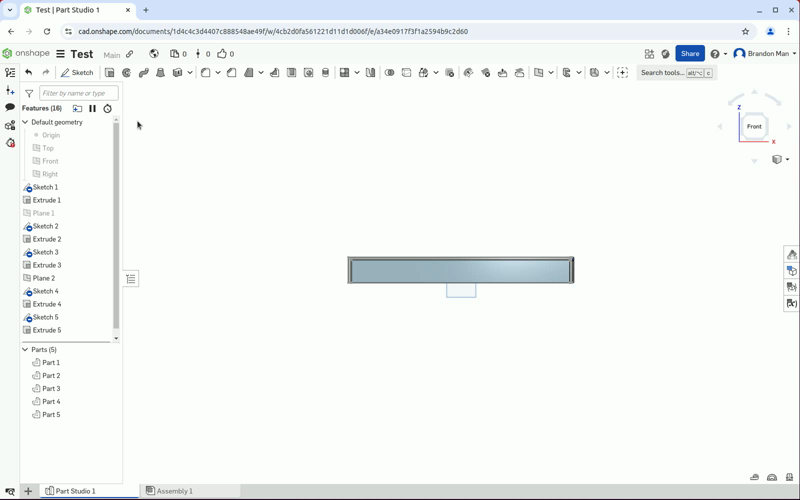
key(shift+h)
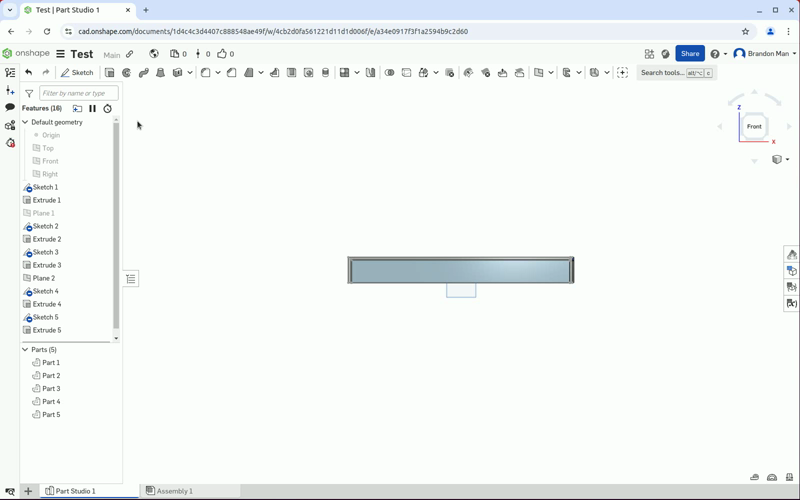
key(shift+7)
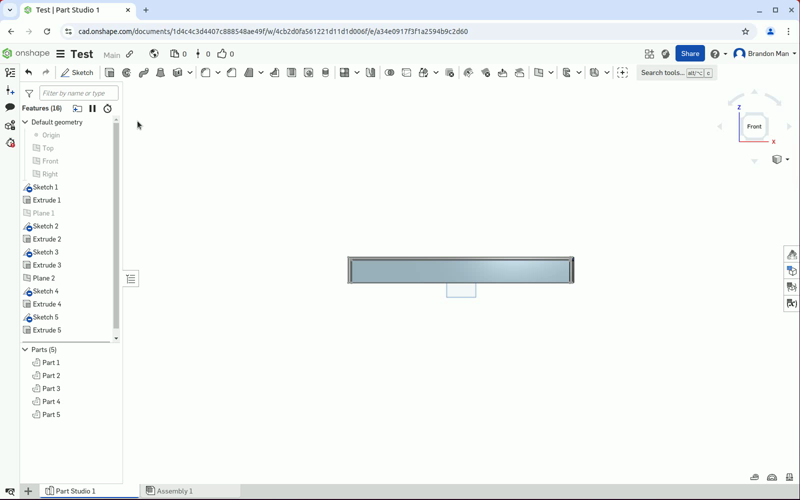
key(left, 2)
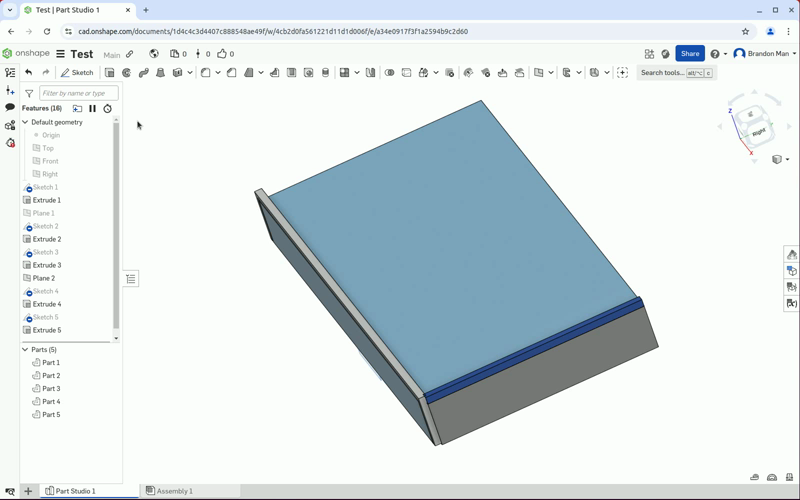
key(down, 2)
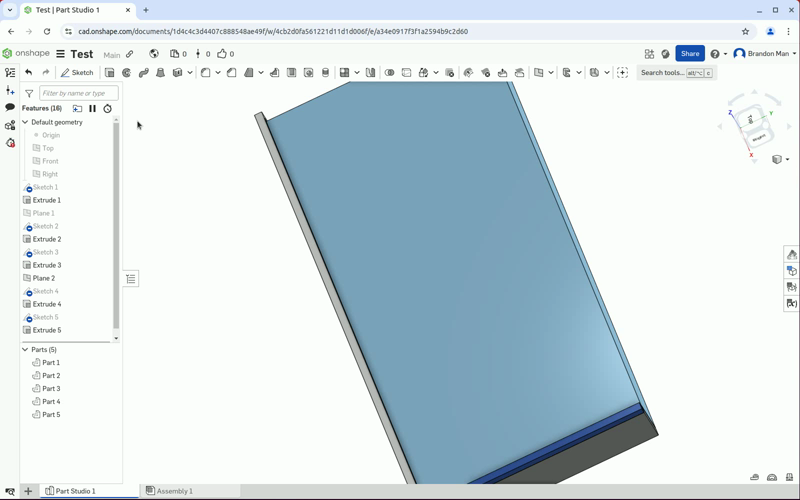
key(up, 2)
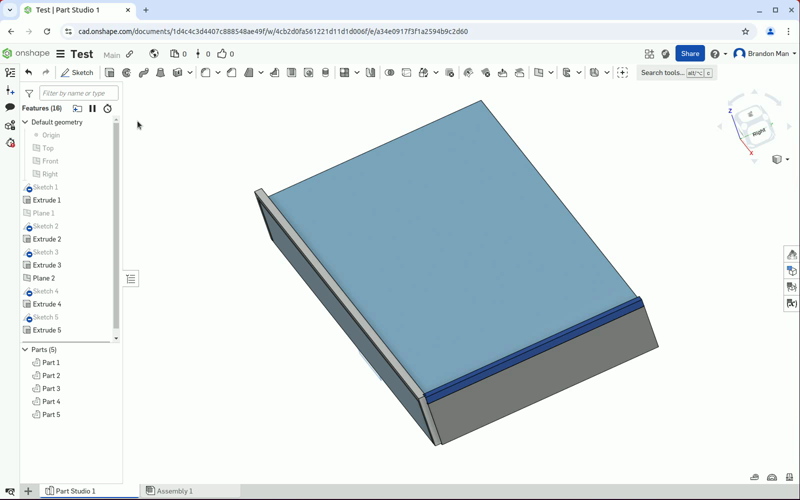
key(right, 2)
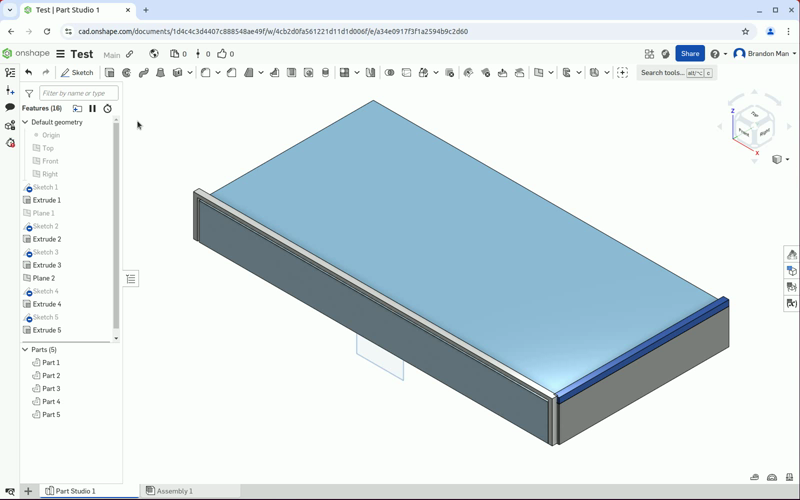
mouse_move(69, 189)
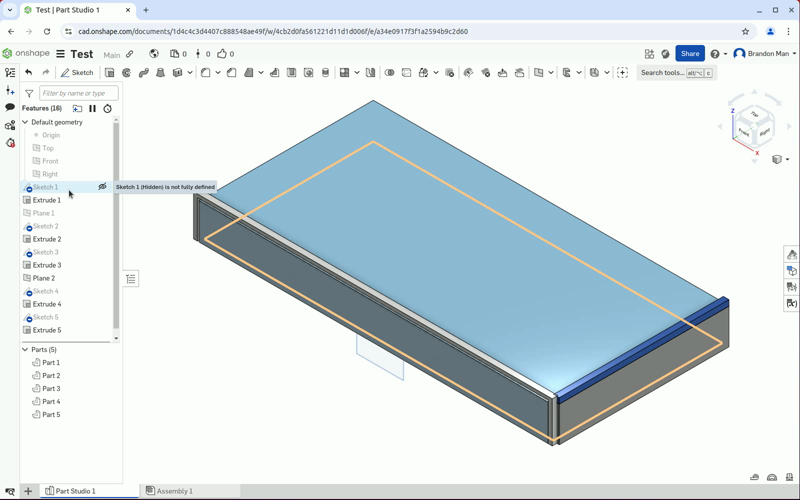
click(69, 189)